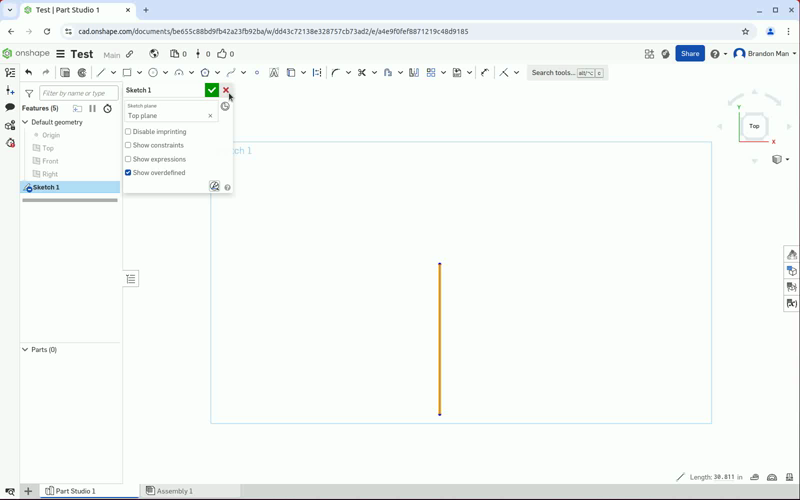
key(shift+h)
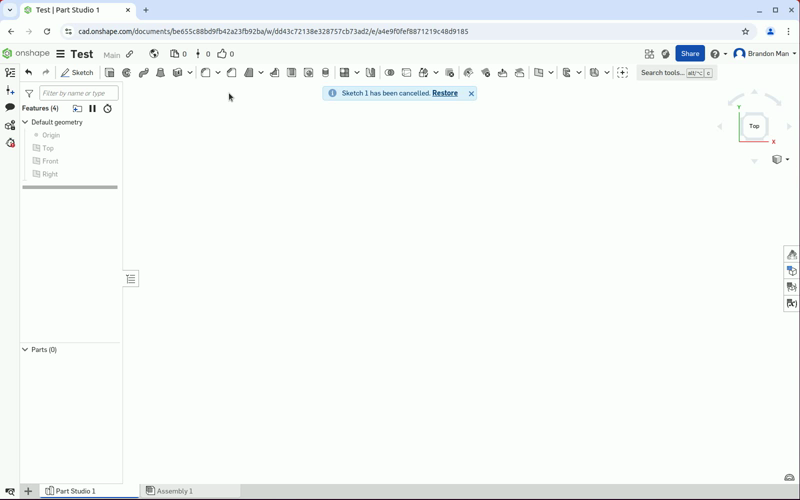
mouse_move(73, 352)
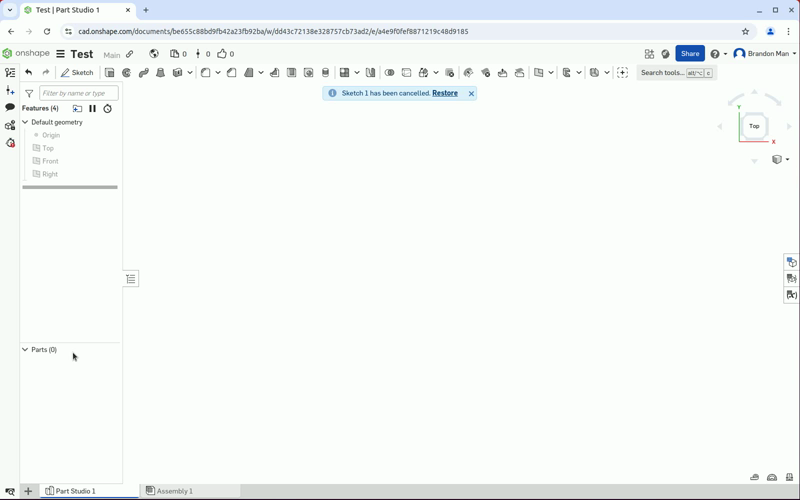
key(y)
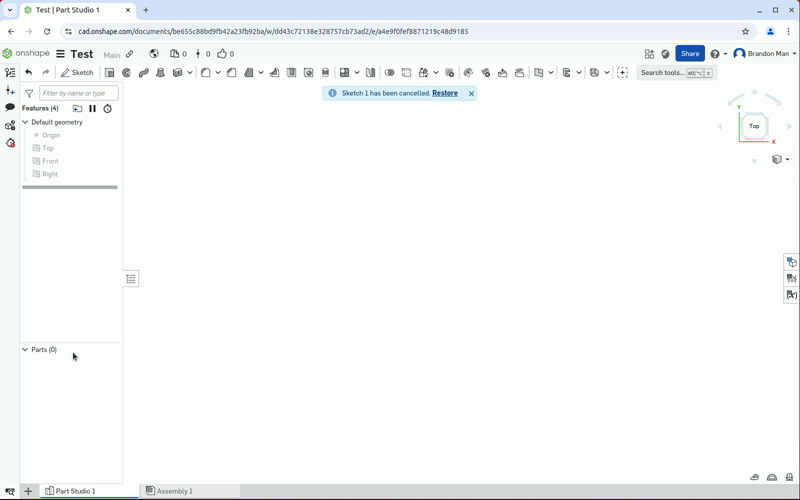
key(shift+p)
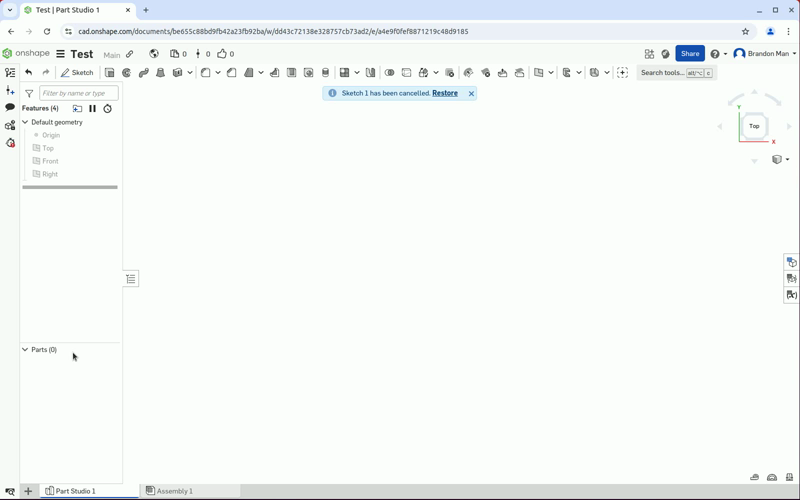
key(space)
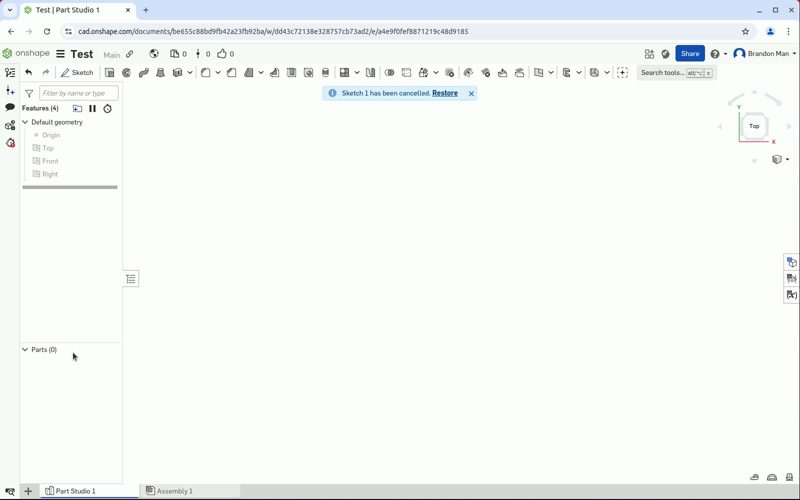
key_down(shift)
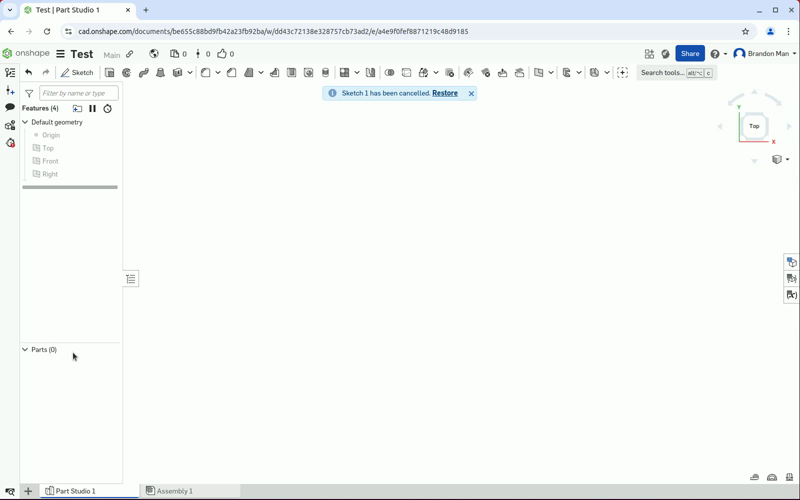
key(up)
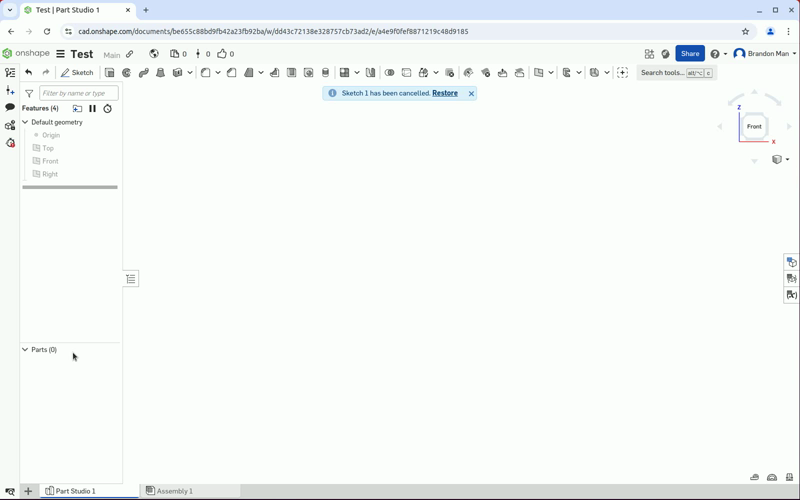
key_up(shift)
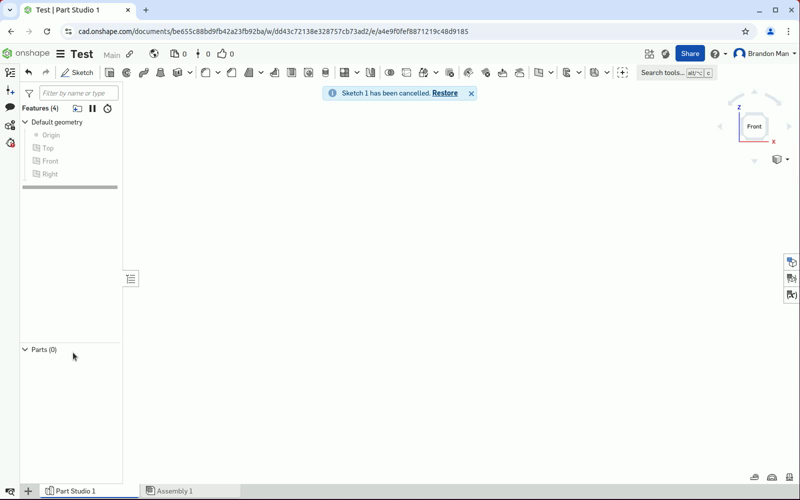
mouse_move(73, 352)
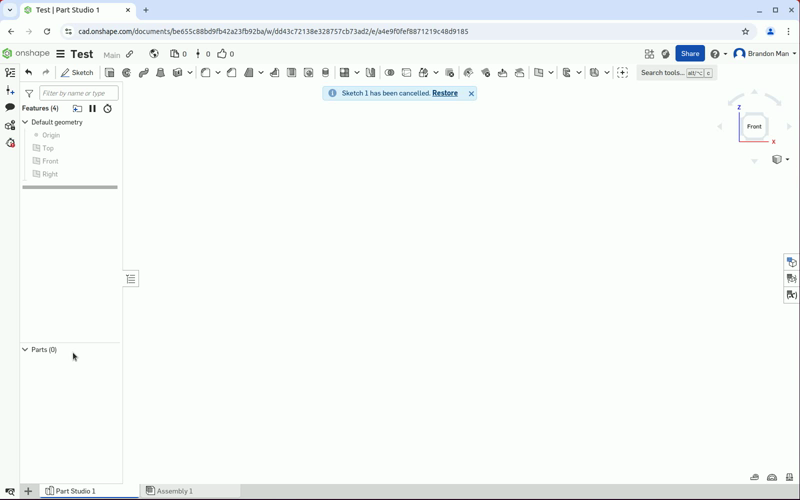
key(shift+y)
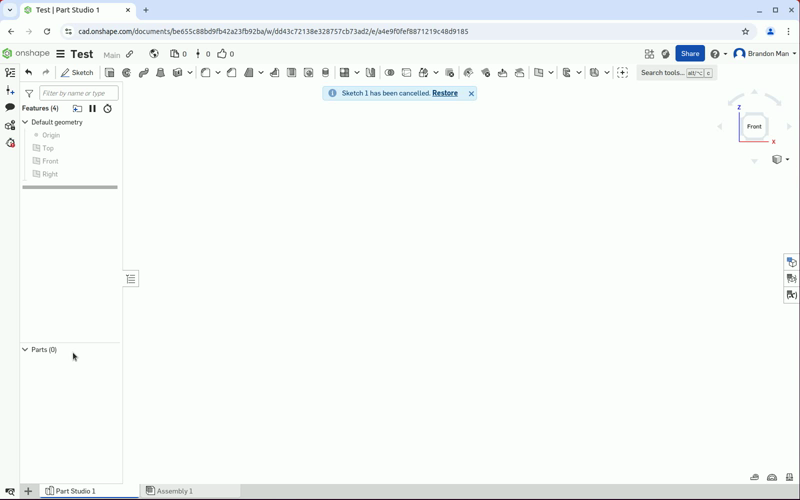
key(shift+s)
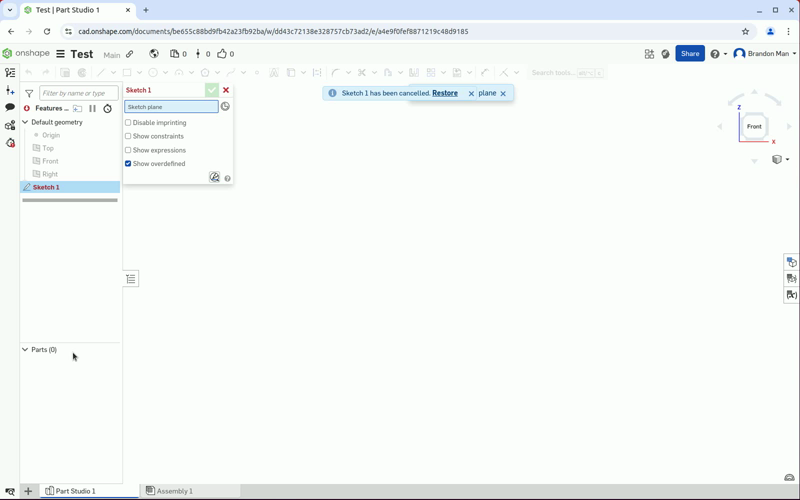
mouse_move(73, 163)
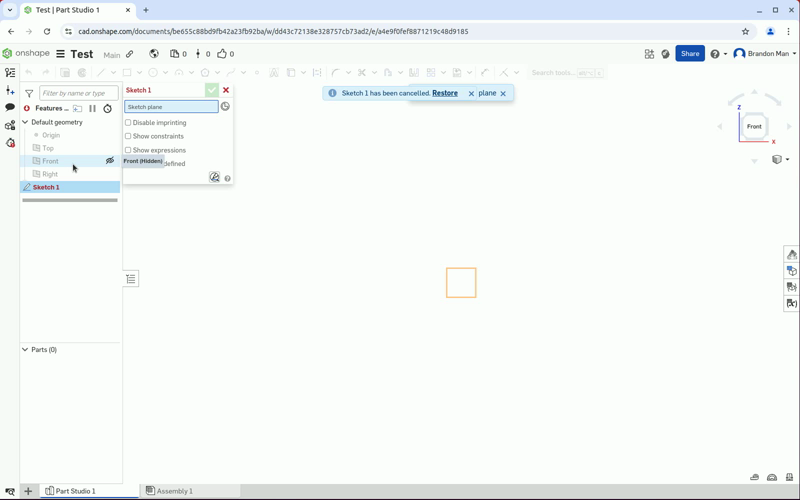
click(73, 163)
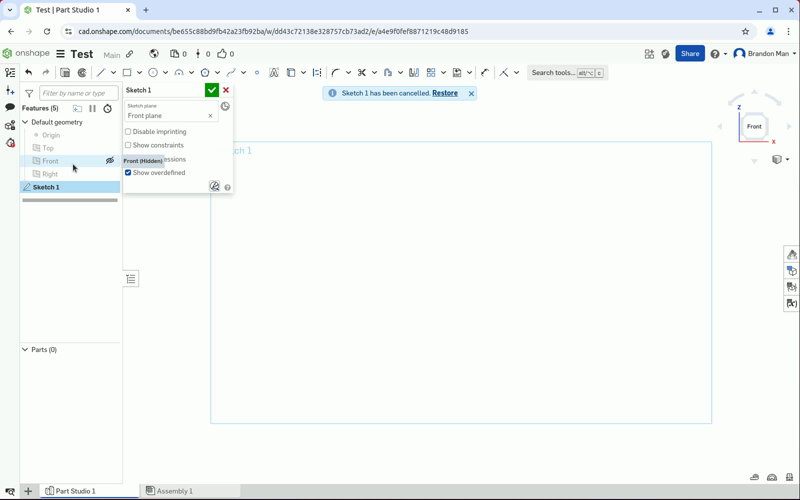
mouse_move(73, 352)
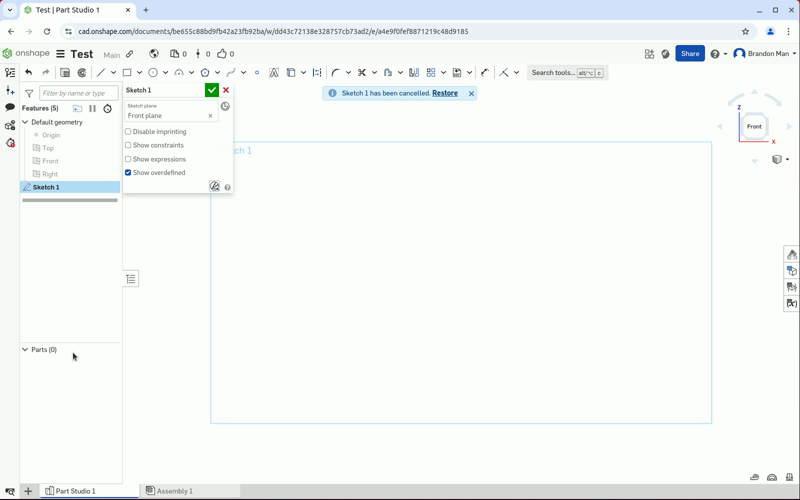
key(y)
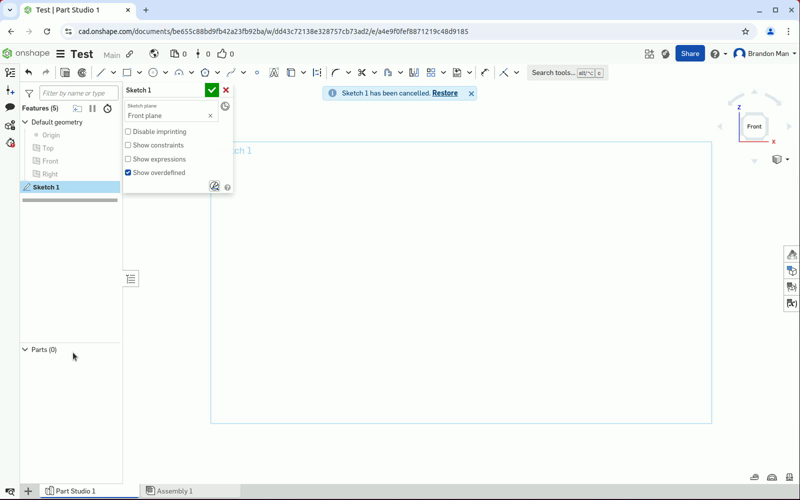
key(a)
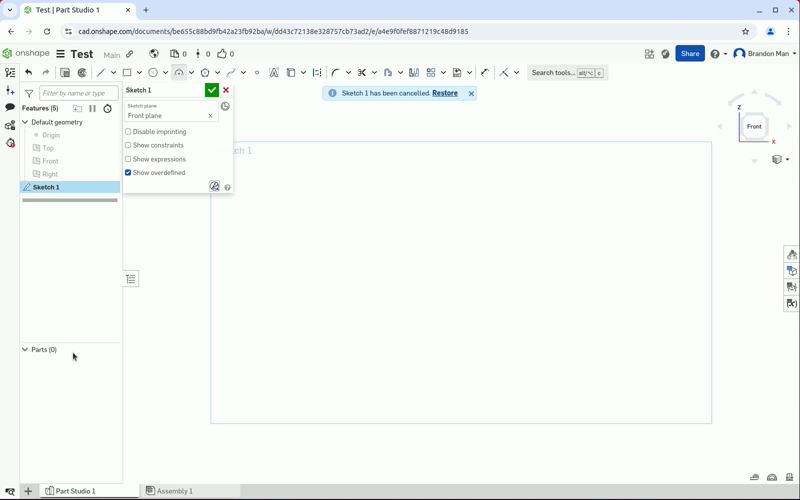
key_down(shift)
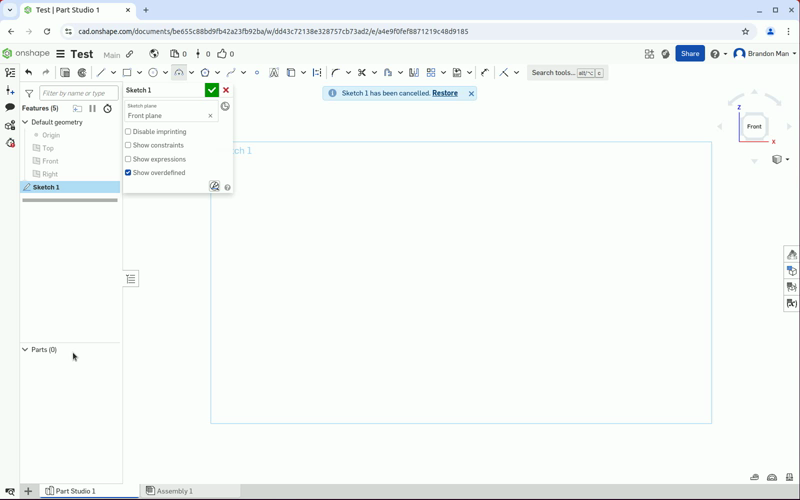
mouse_move(432, 367)
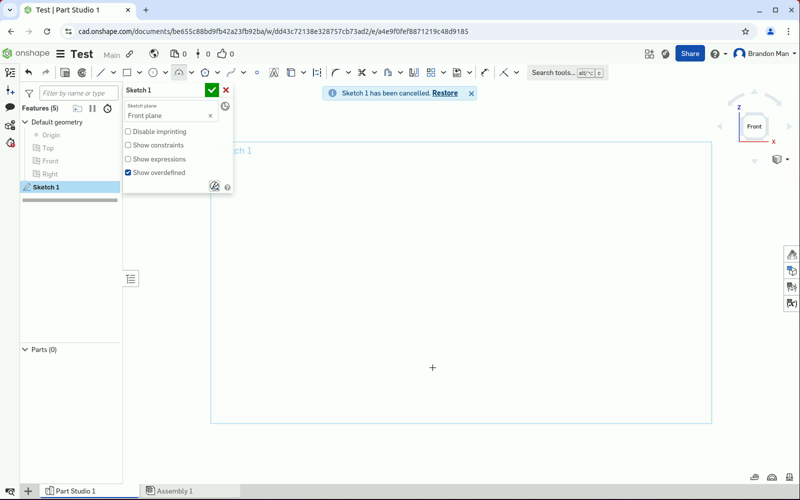
click(432, 367)
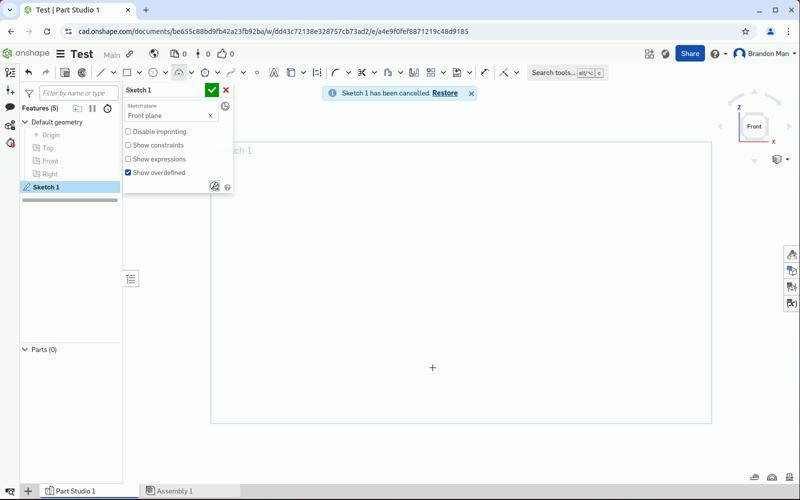
key_up(shift)
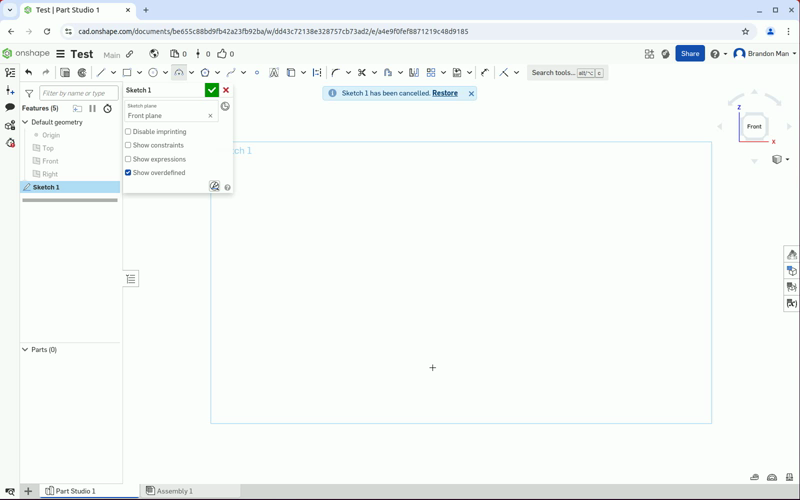
key_down(shift)
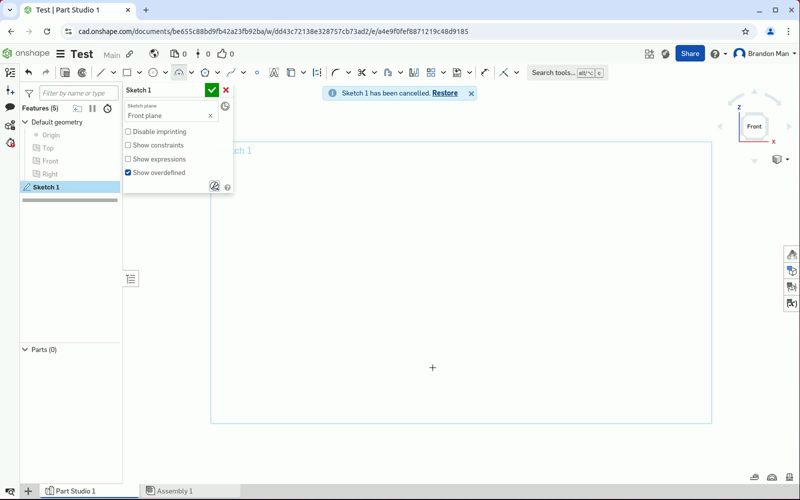
mouse_move(489, 367)
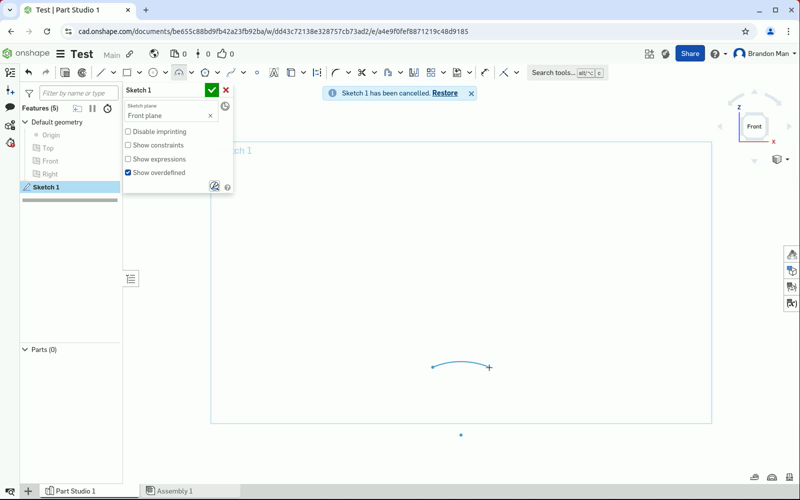
click(489, 367)
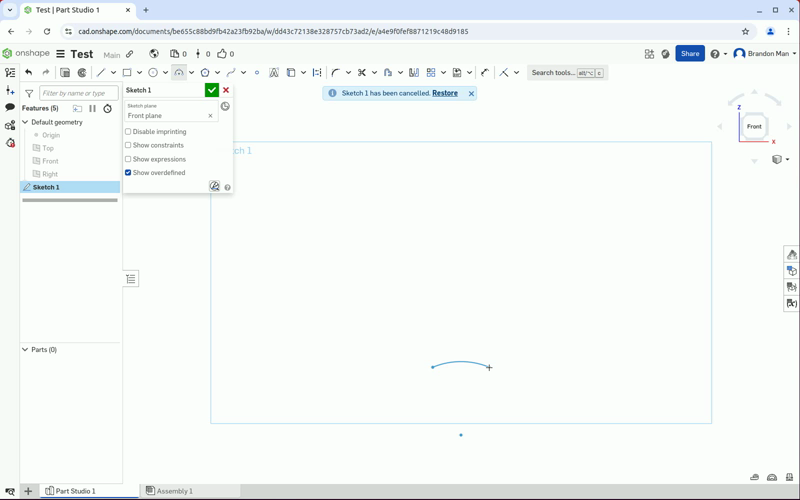
mouse_move(461, 395)
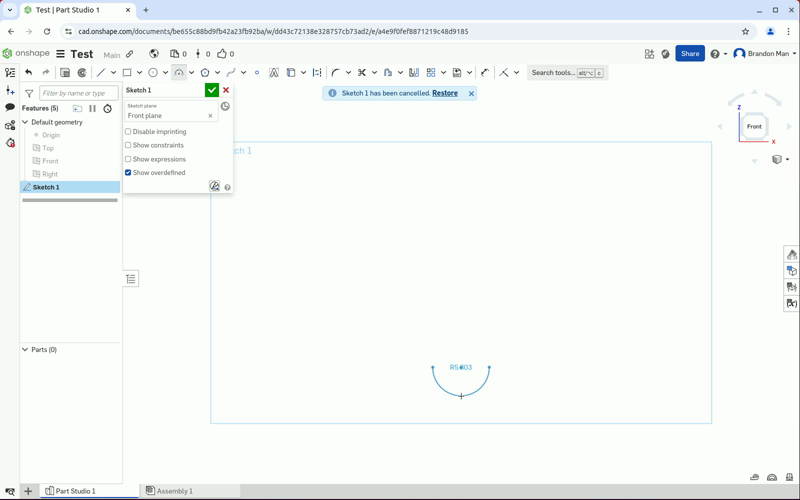
click(461, 395)
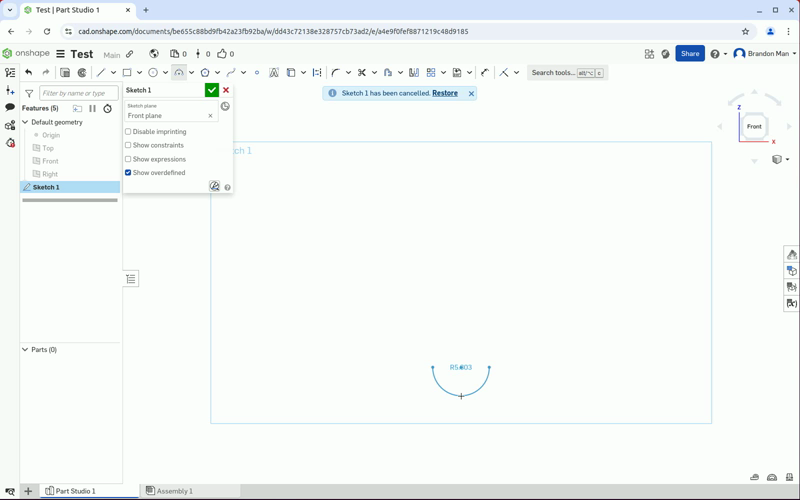
key_up(shift)
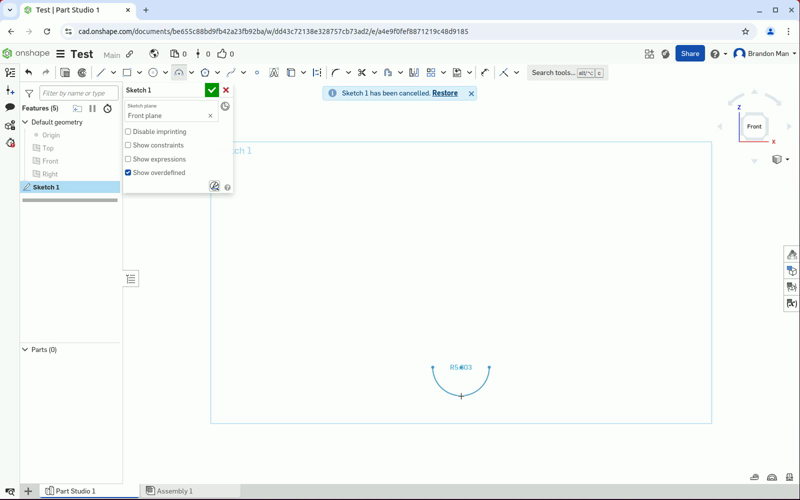
key(esc)
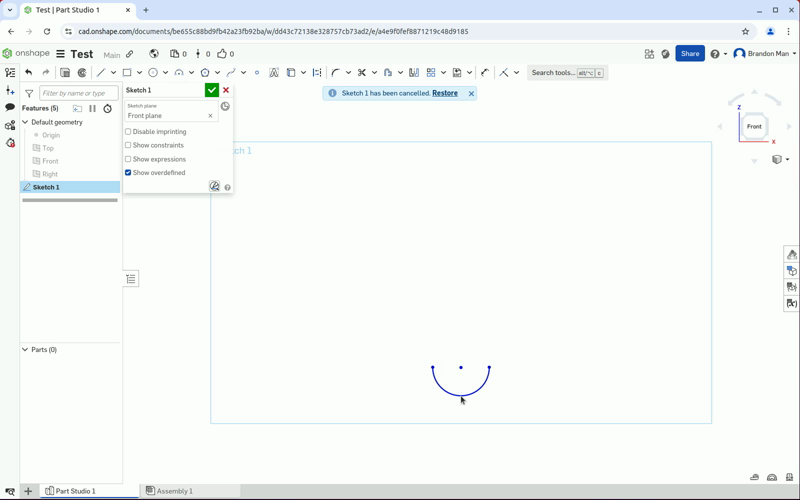
key(l)
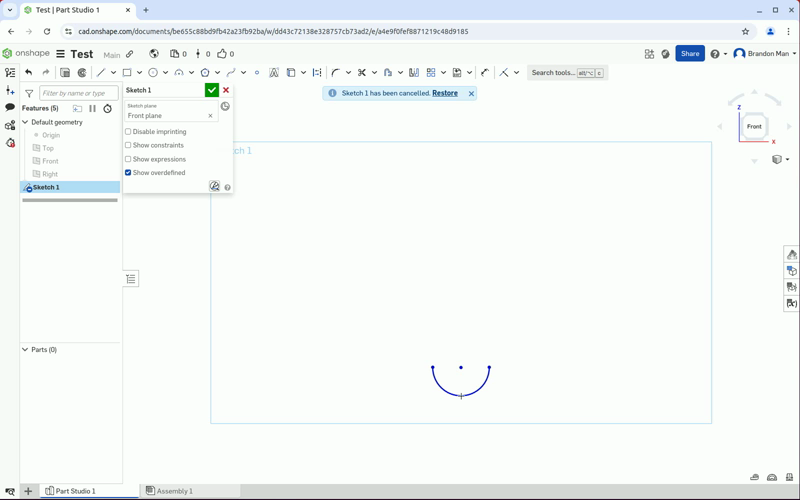
mouse_move(489, 367)
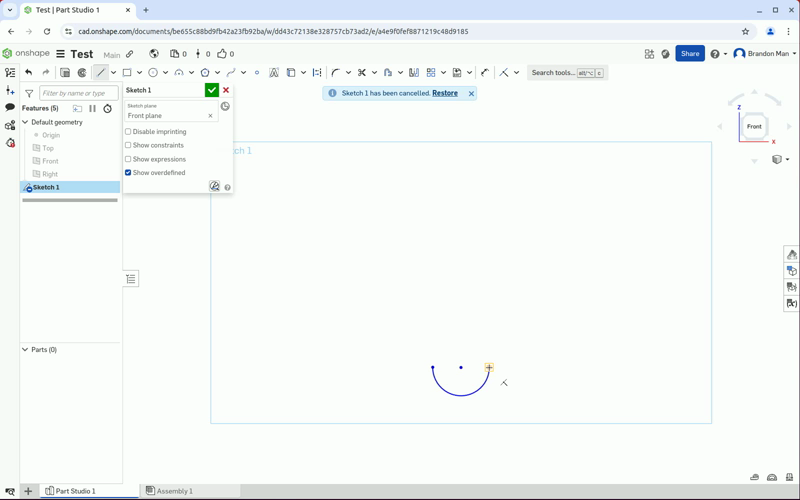
click(489, 367)
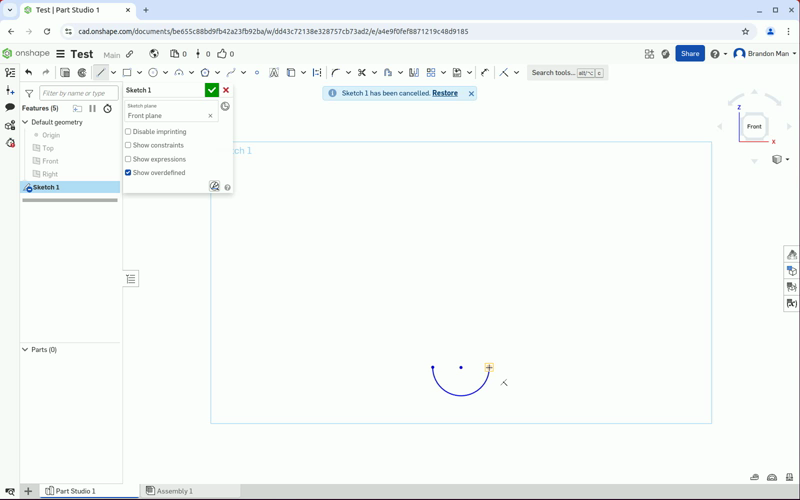
mouse_move(519, 367)
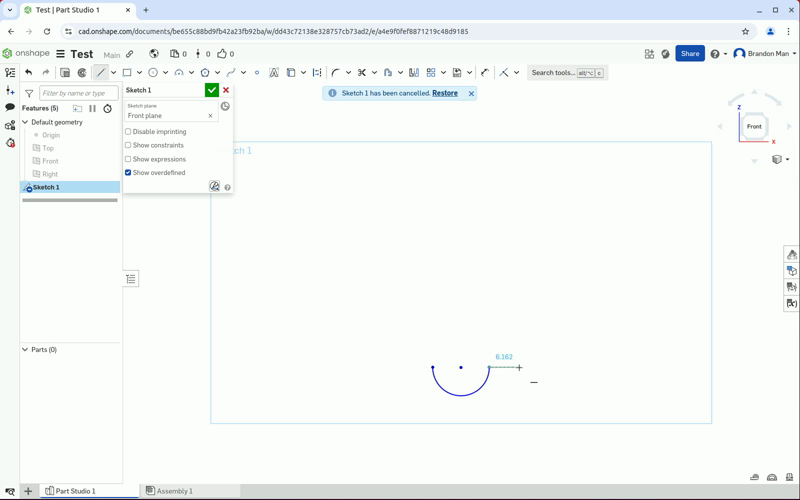
key_down(shift)
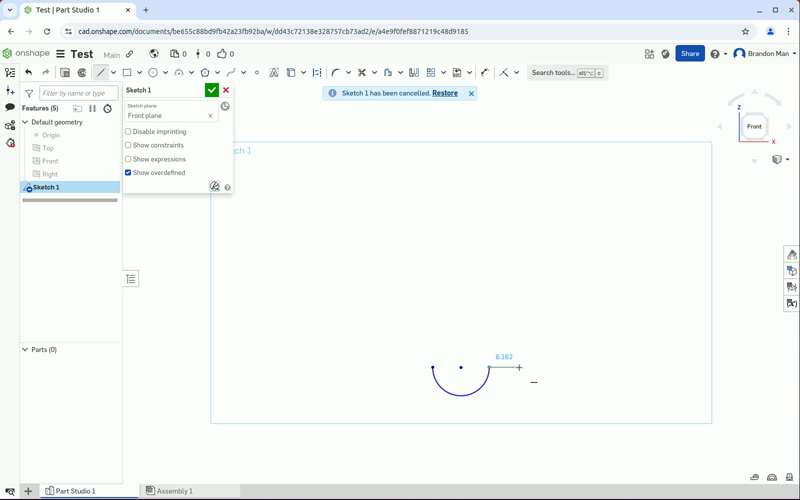
mouse_move(432, 367)
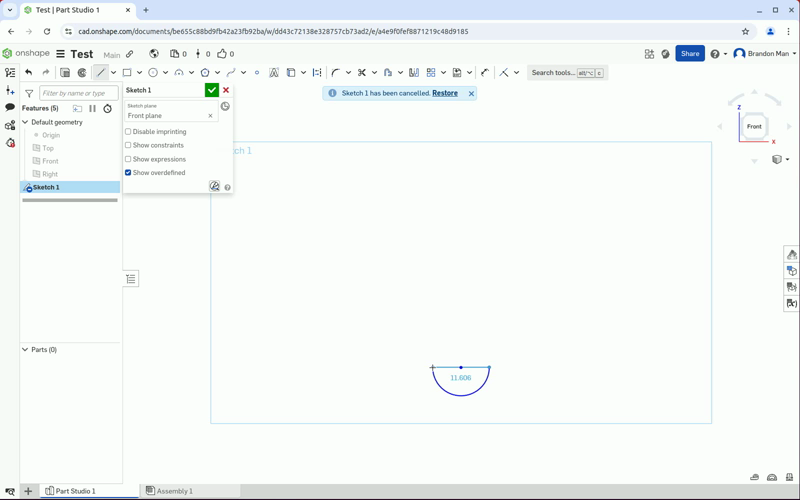
key_up(shift)
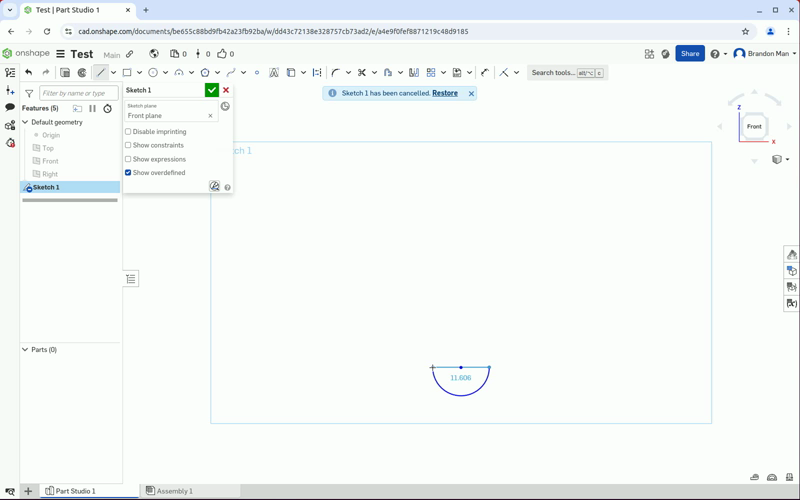
click(432, 367)
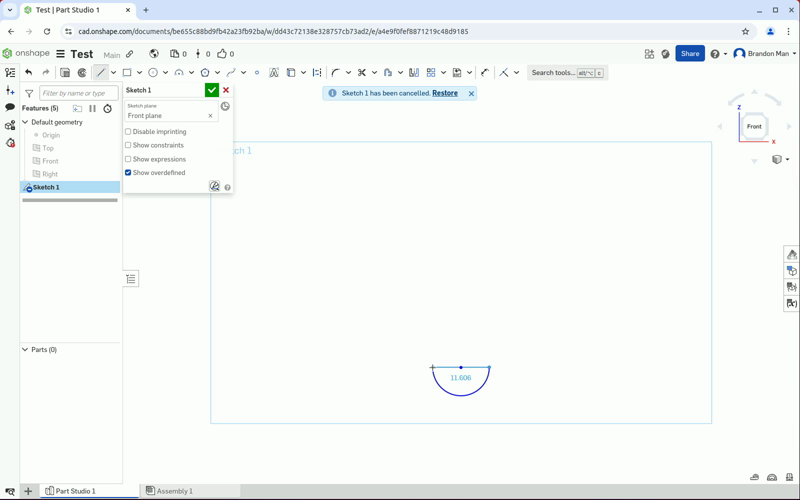
key(esc)
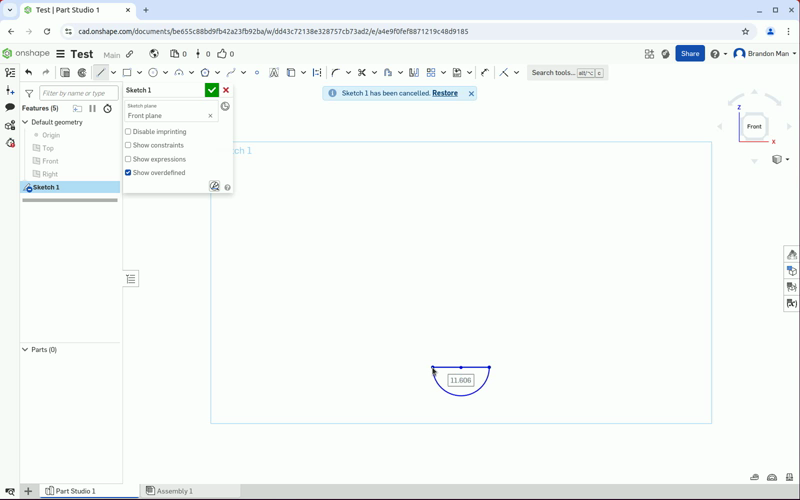
mouse_move(447, 369)
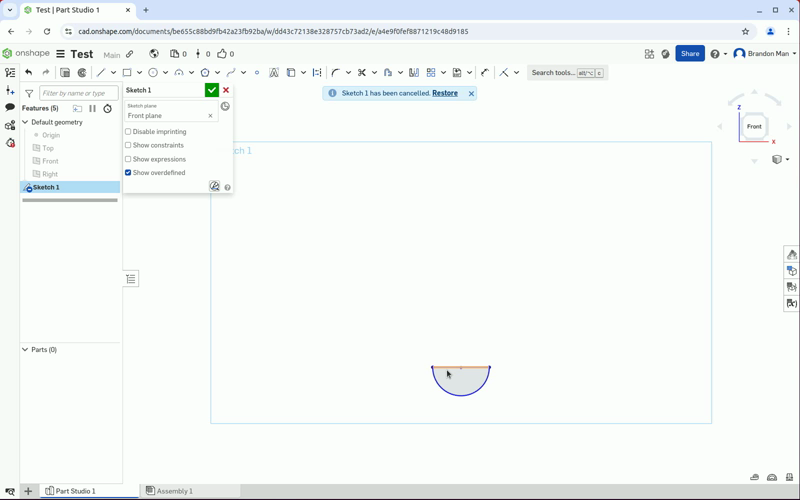
scroll(6)
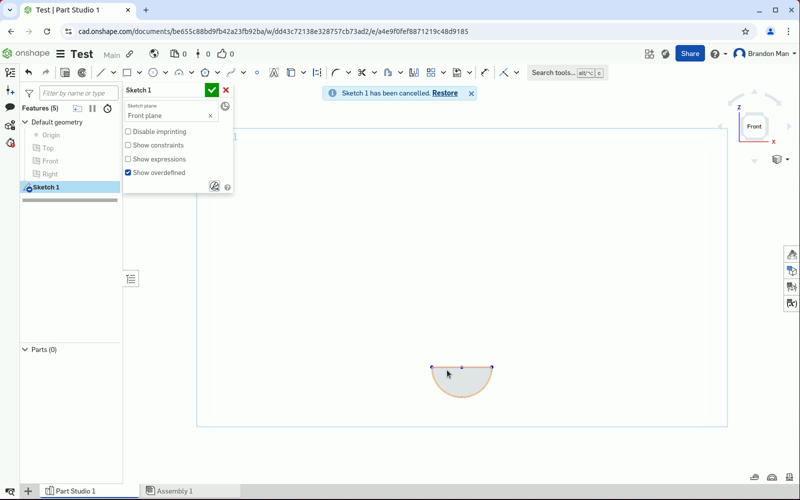
scroll(6)
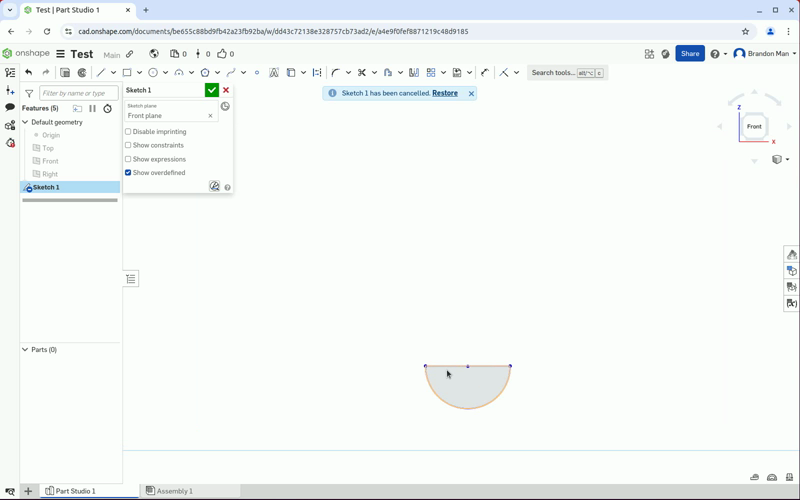
scroll(6)
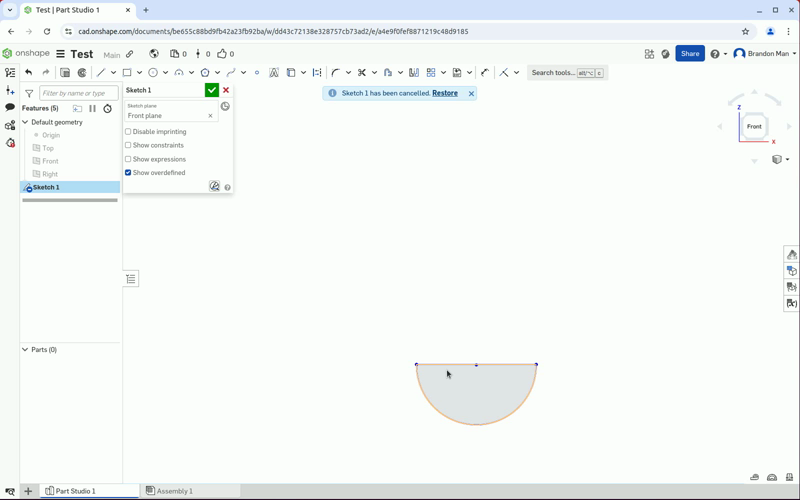
scroll(6)
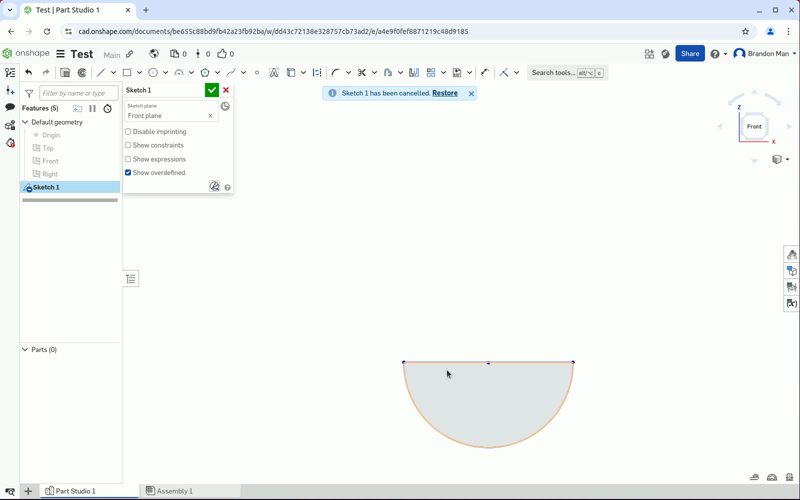
scroll(6)
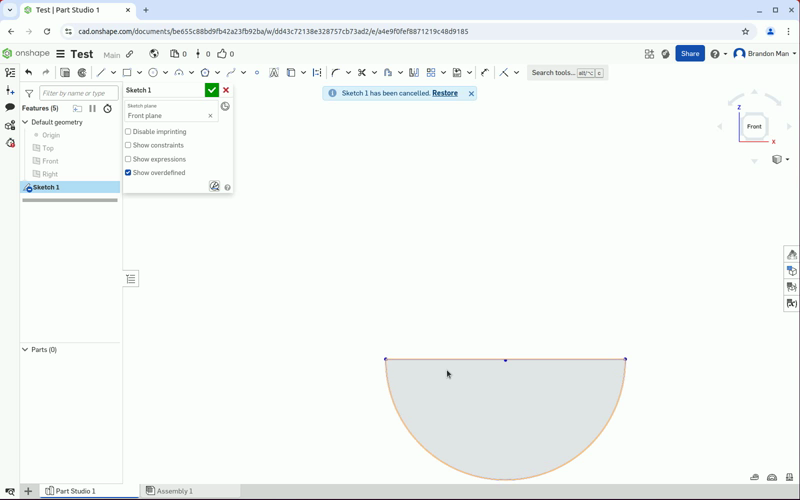
scroll(6)
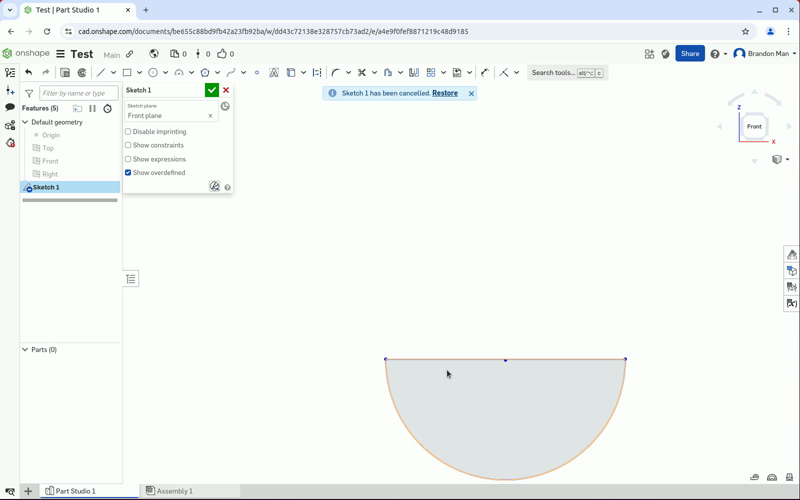
scroll(6)
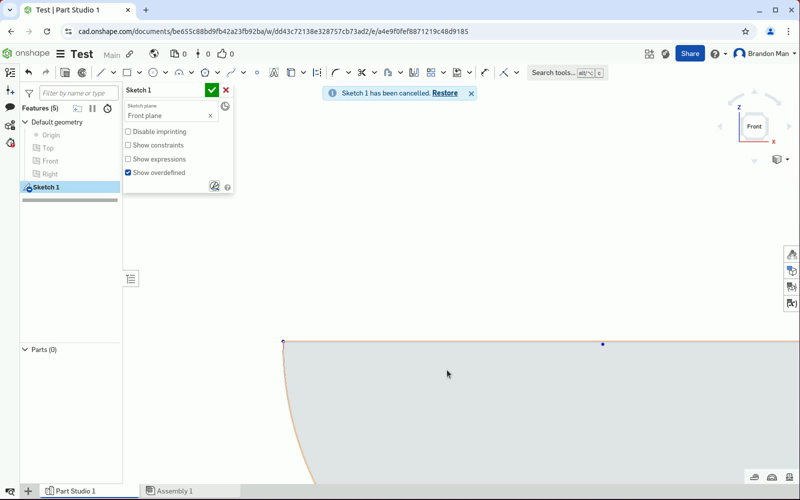
click(447, 369)
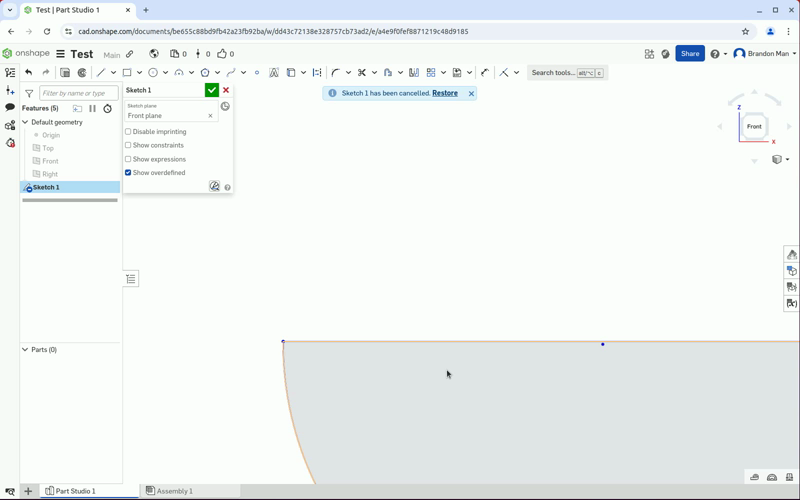
scroll(-6)
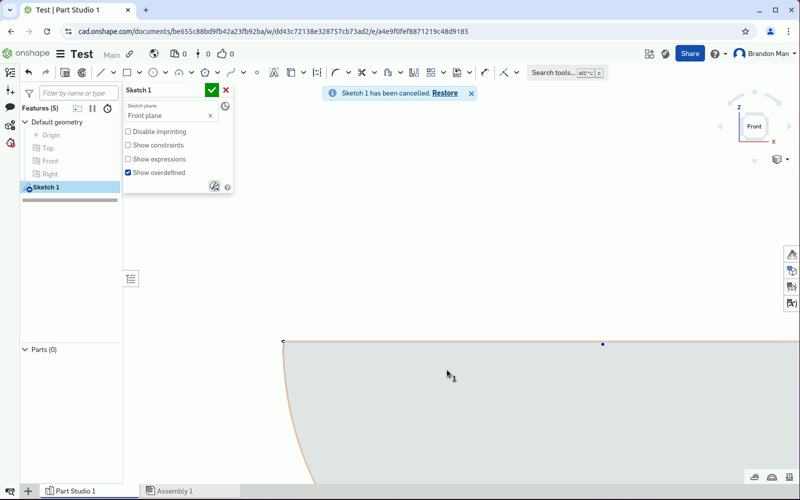
scroll(-6)
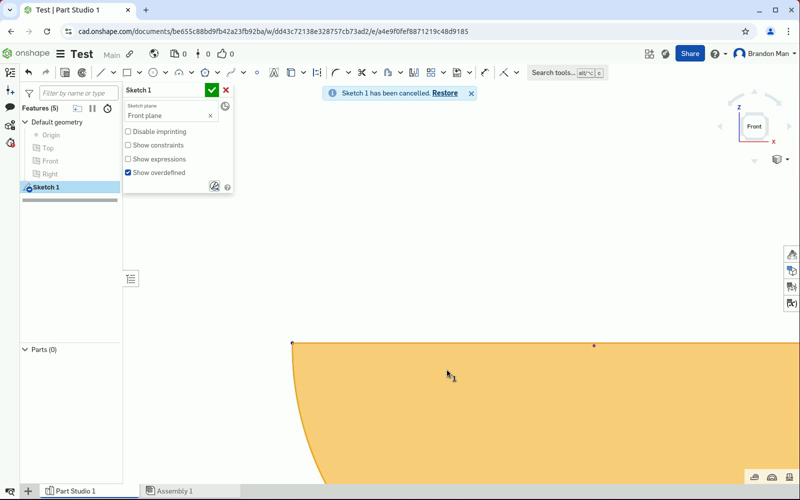
scroll(-6)
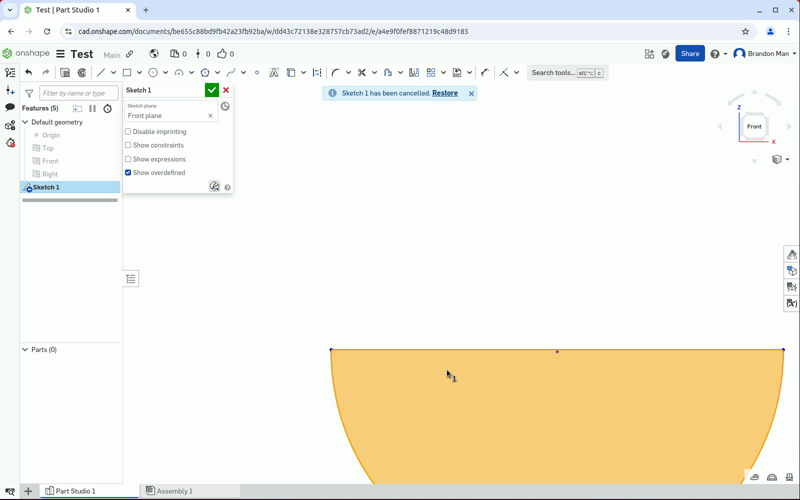
scroll(-6)
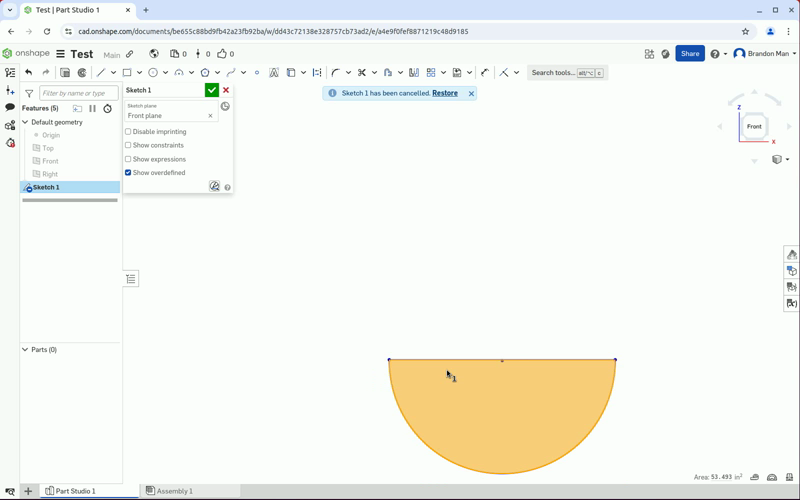
scroll(-6)
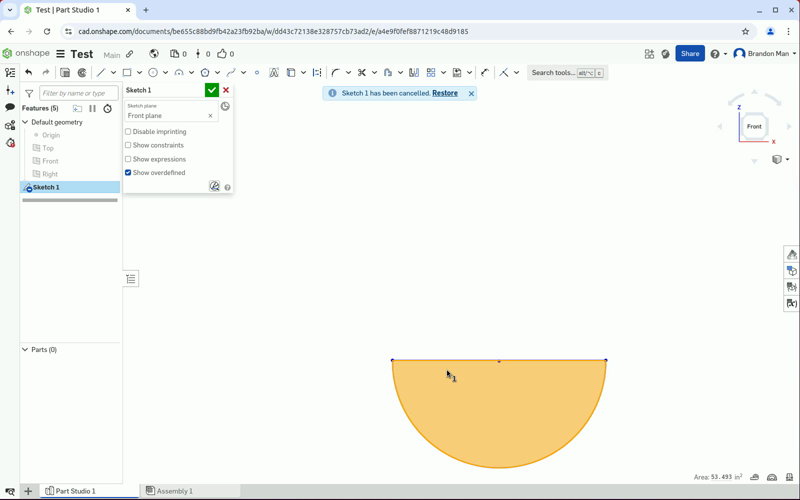
scroll(-6)
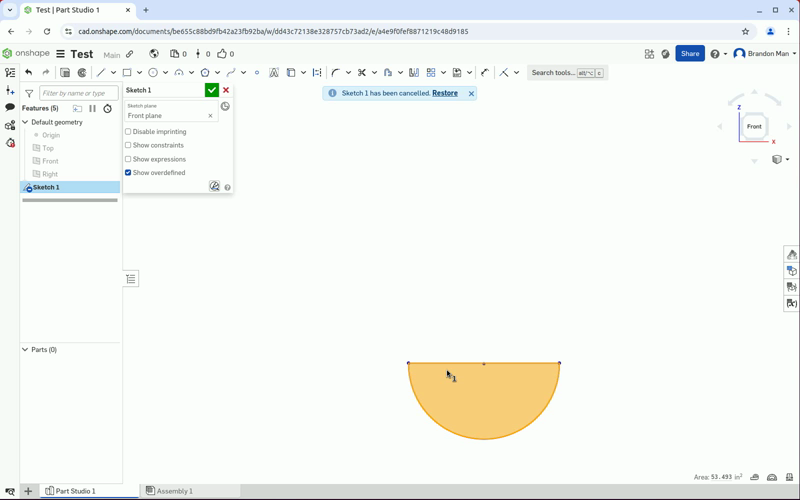
scroll(-6)
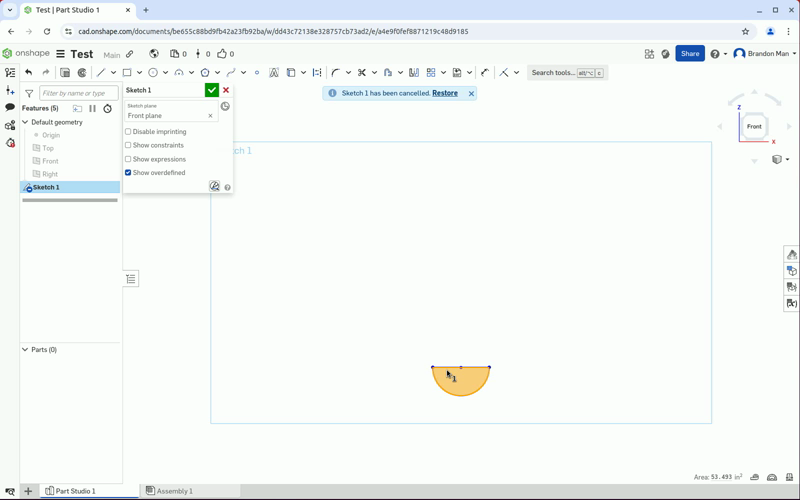
mouse_move(73, 352)
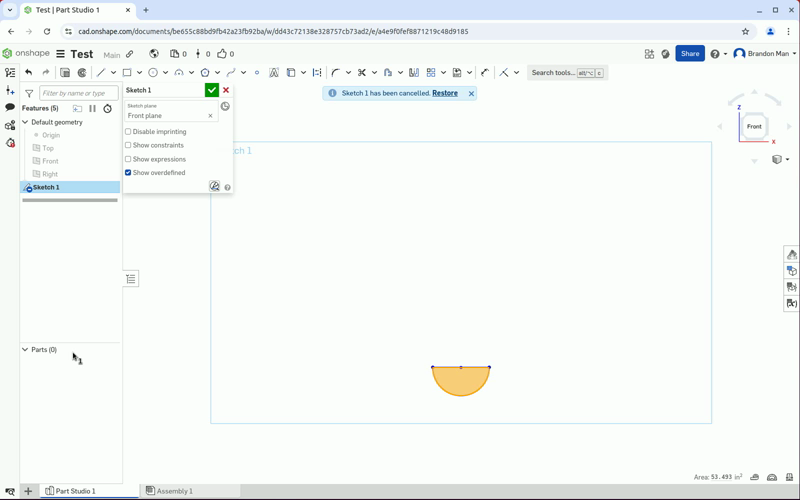
key(shift+y)
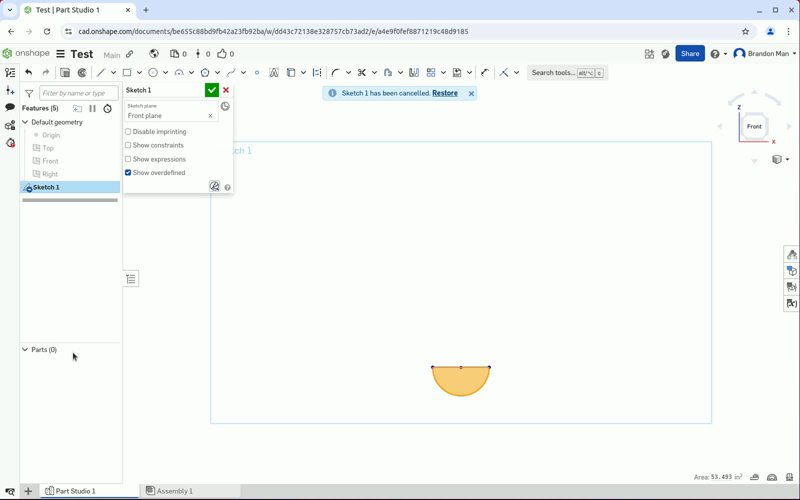
key(shift+e)
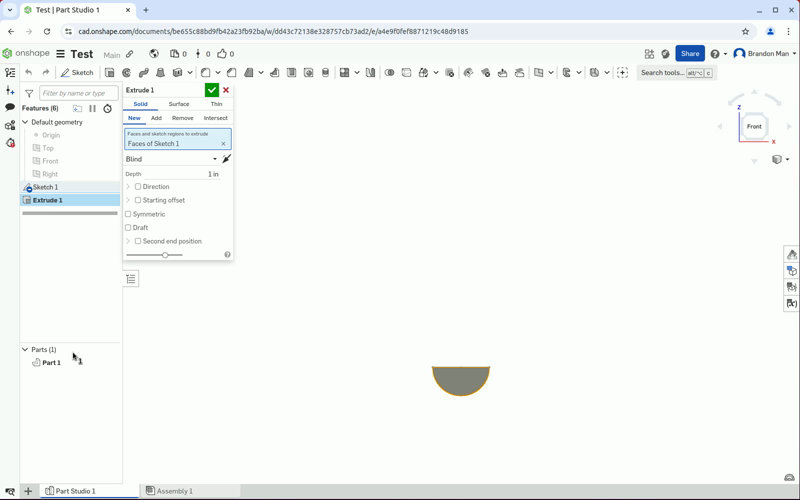
mouse_move(143, 106)
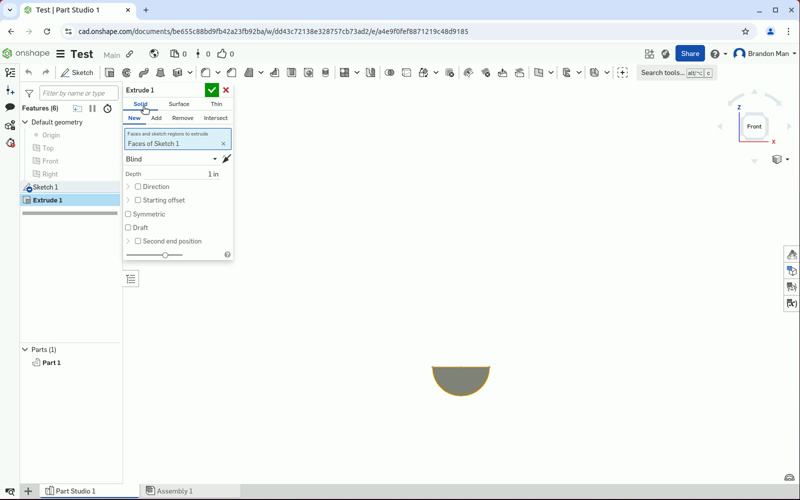
click(143, 106)
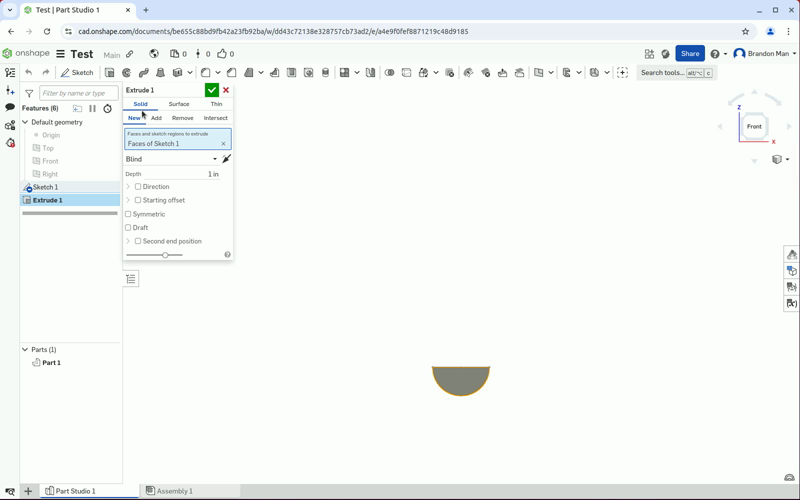
mouse_move(137, 120)
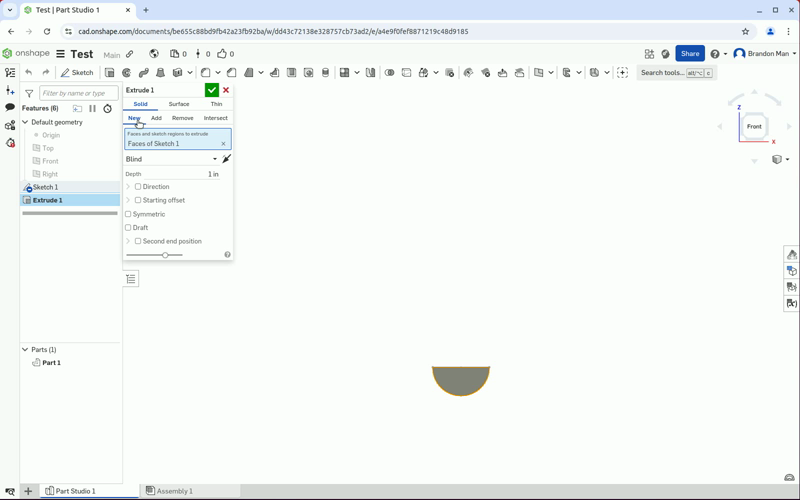
click(137, 120)
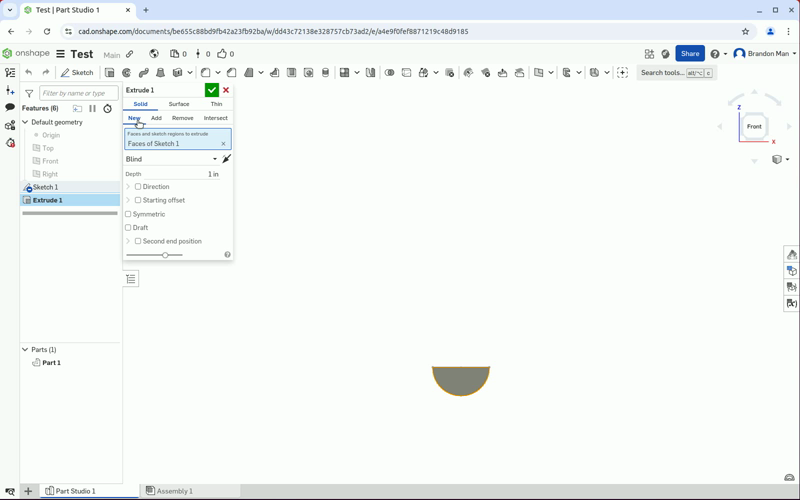
key(tab, 4)
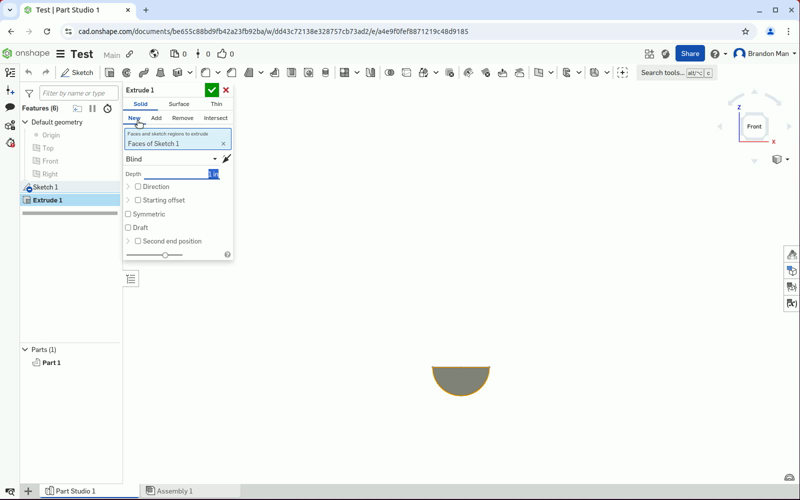
text(5.777)
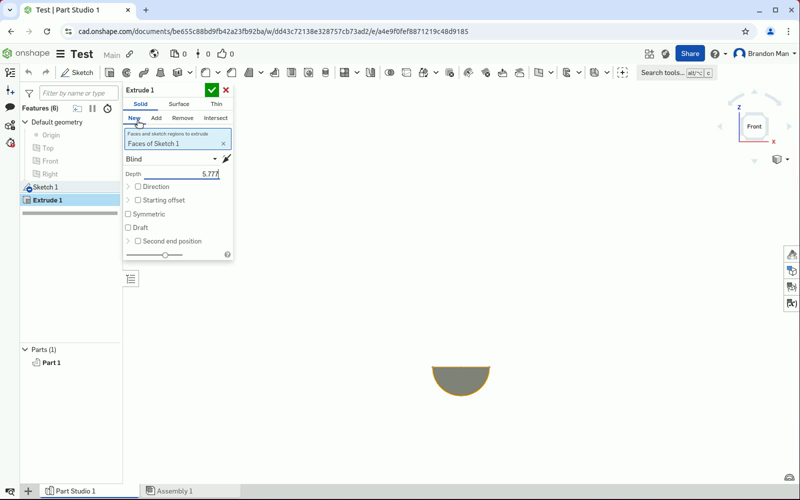
key(enter)
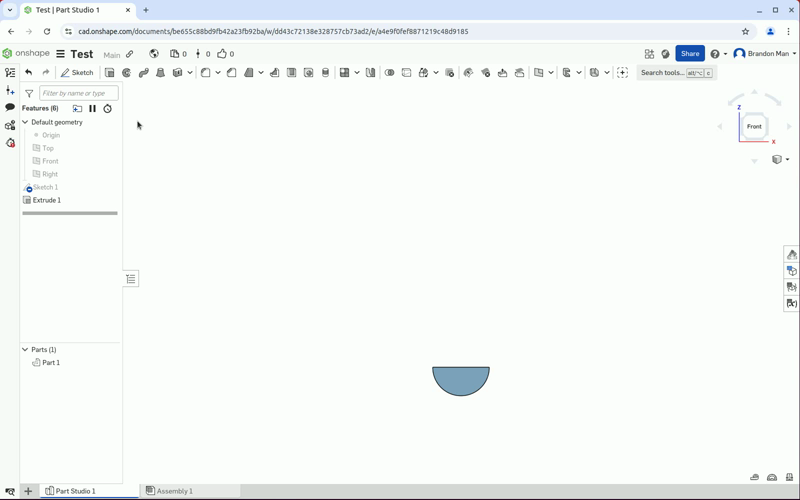
key(shift+h)
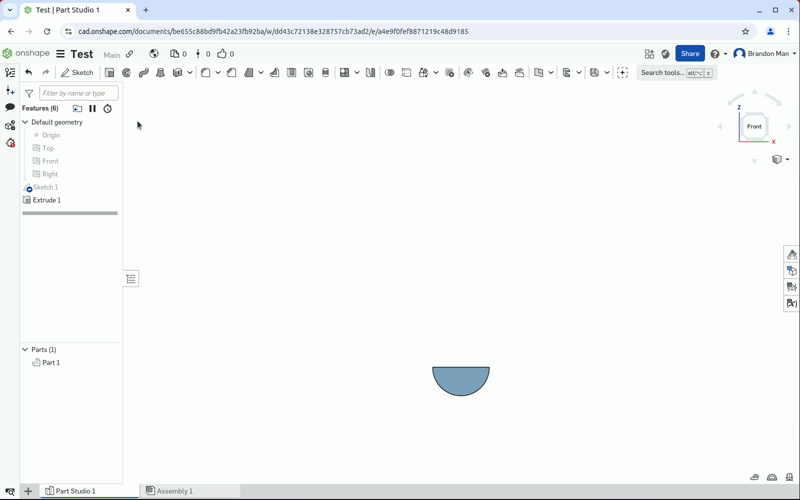
key(shift+h)
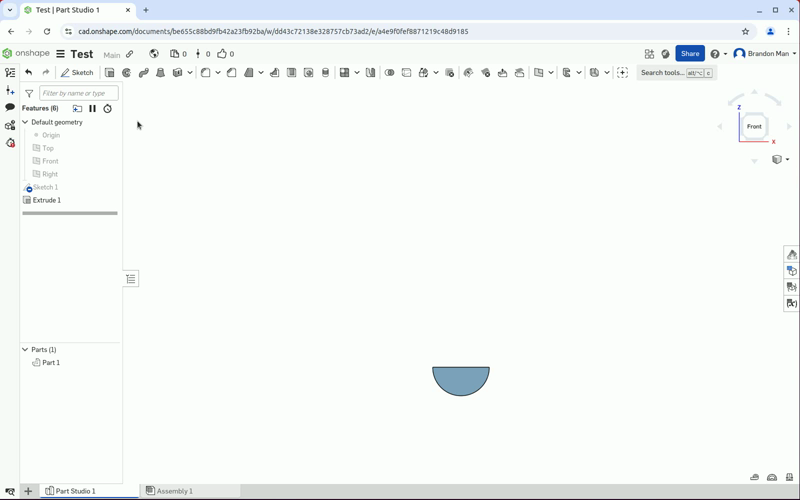
mouse_move(73, 189)
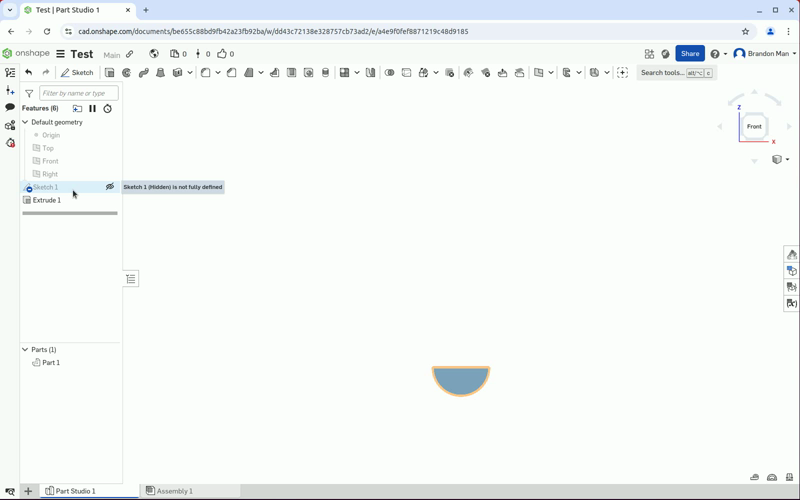
click(73, 189)
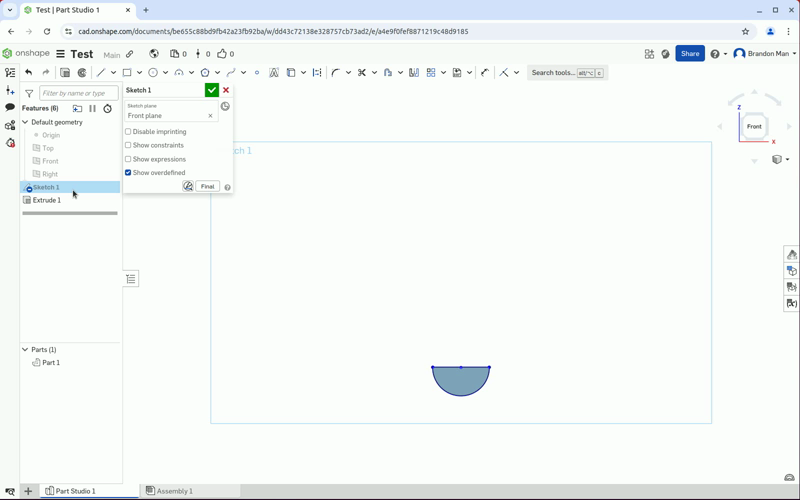
mouse_move(229, 92)
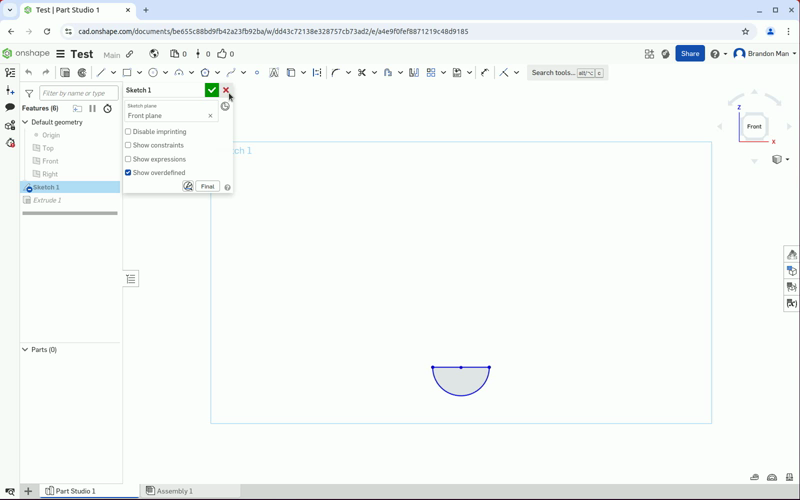
click(229, 92)
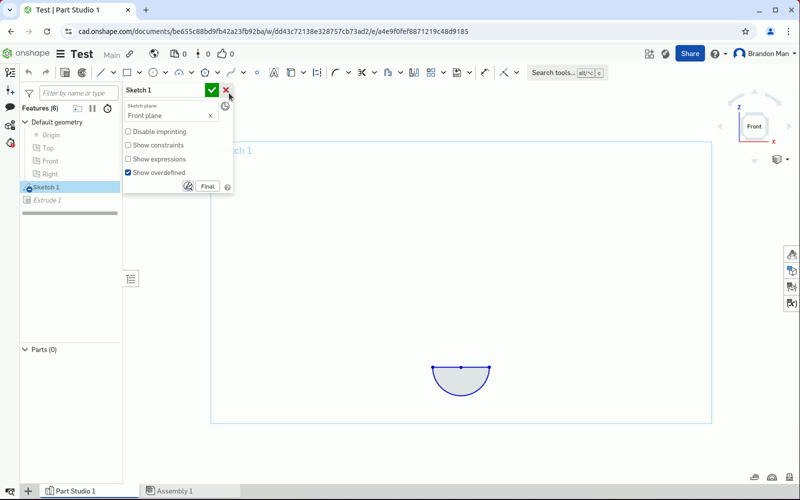
key(shift+s)
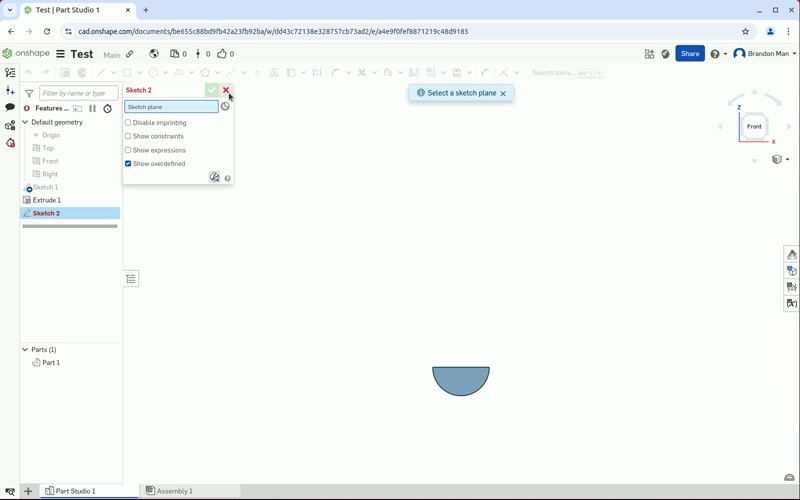
mouse_move(73, 163)
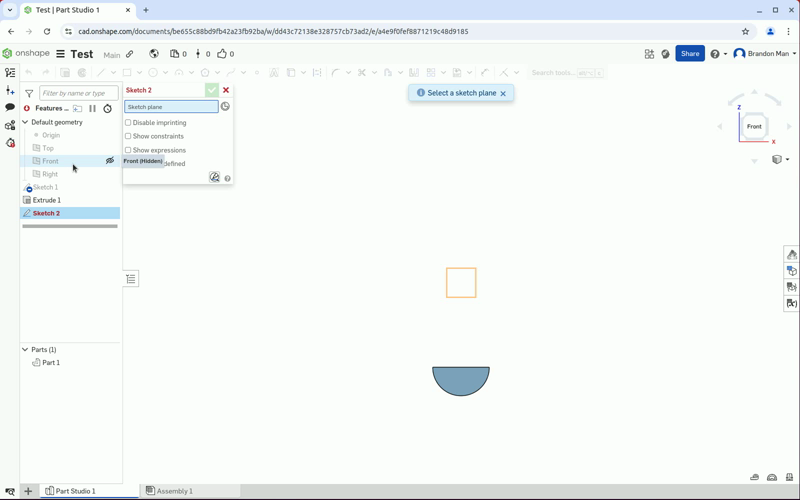
click(73, 163)
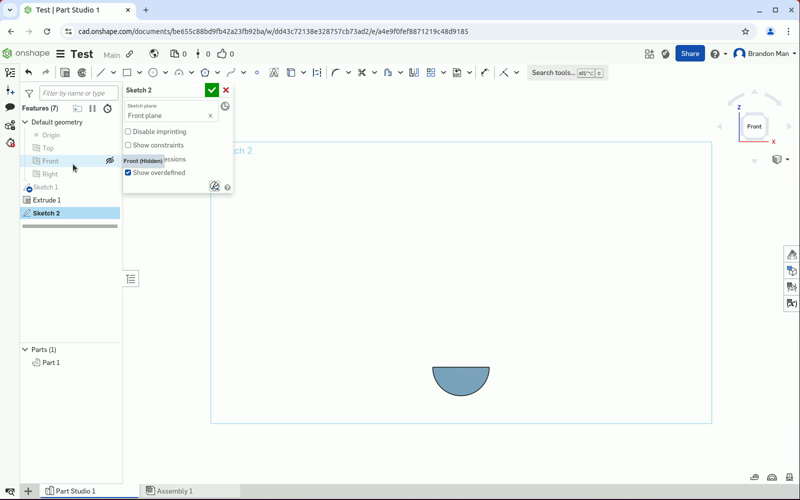
mouse_move(73, 352)
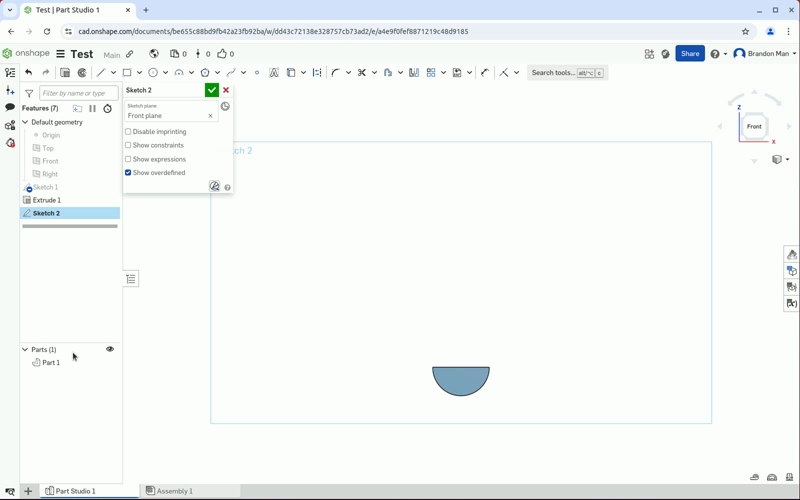
key(y)
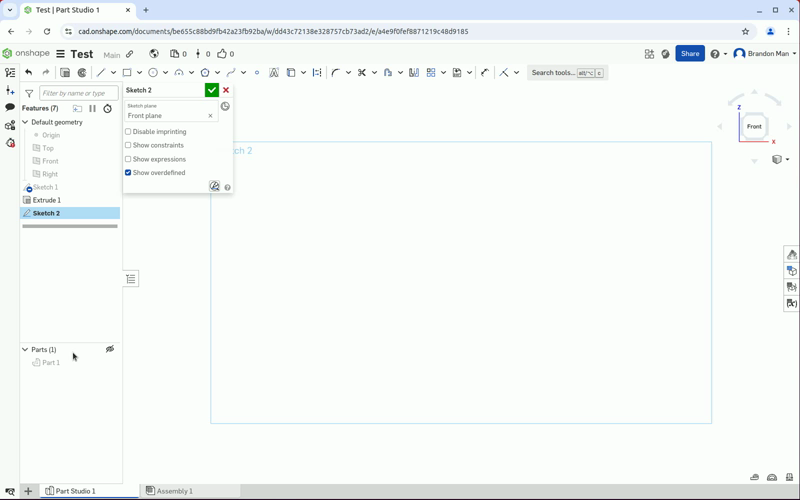
key(l)
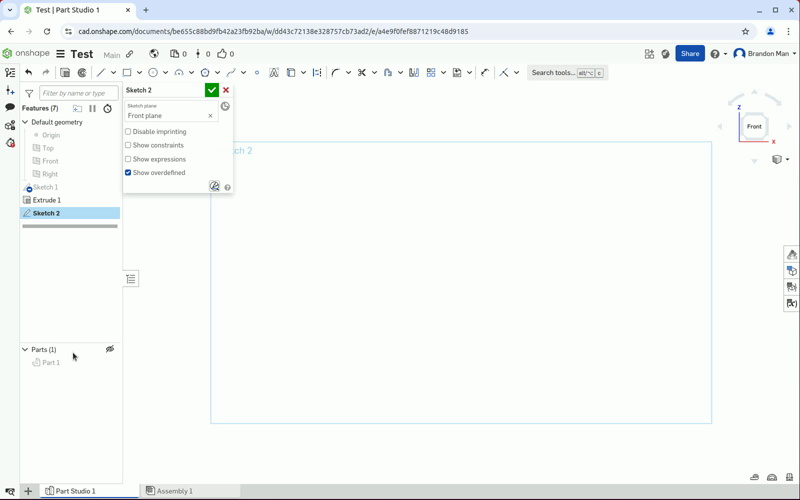
key_down(shift)
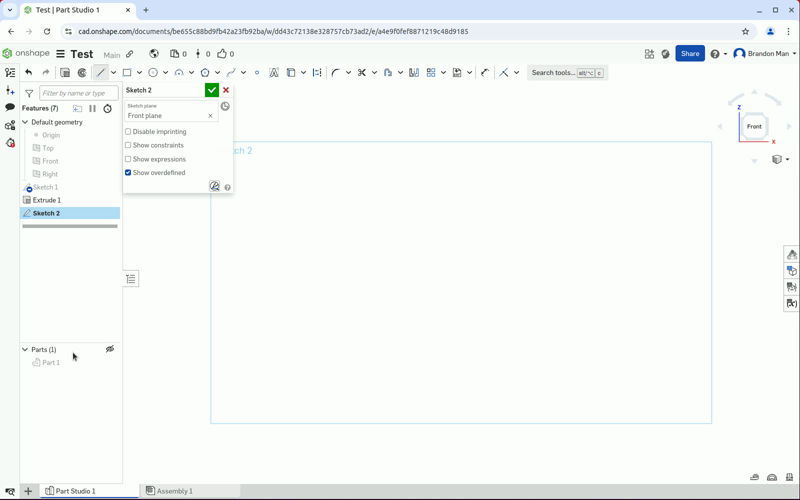
mouse_move(432, 198)
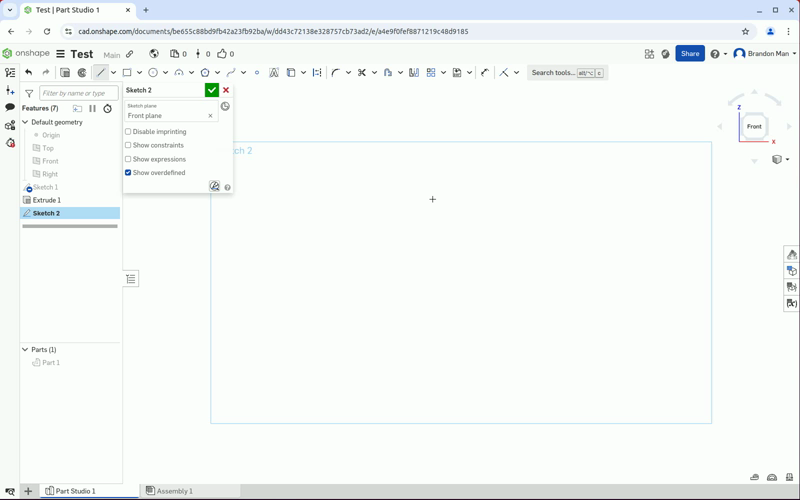
click(432, 198)
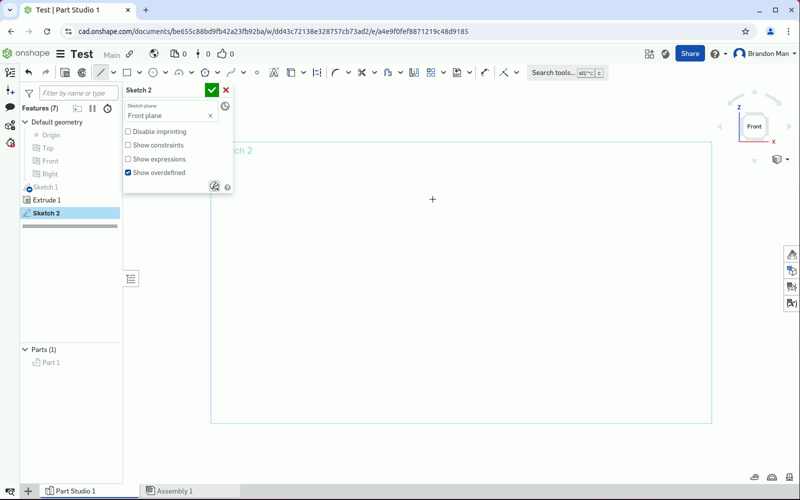
key_up(shift)
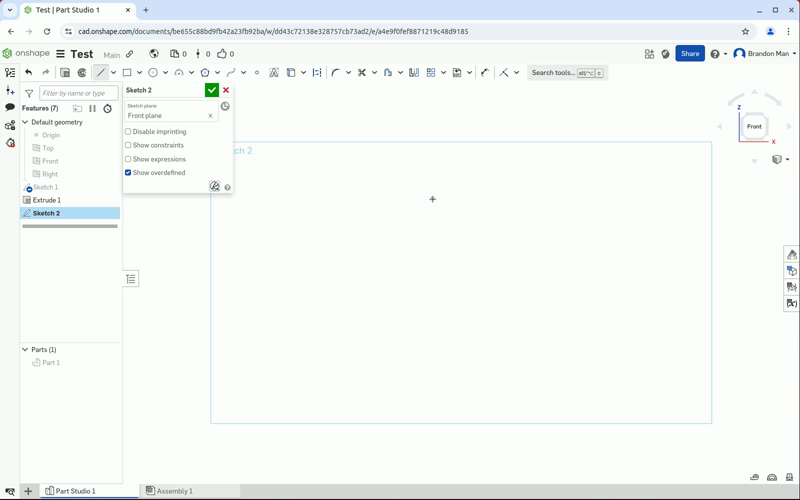
key_down(shift)
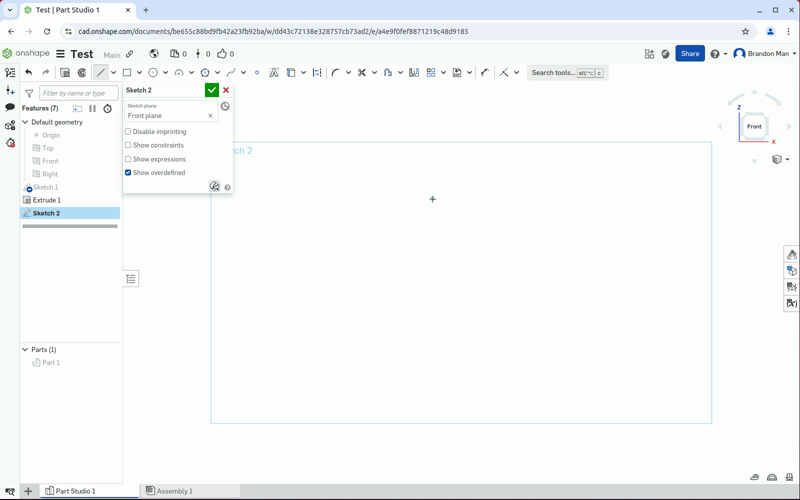
mouse_move(462, 198)
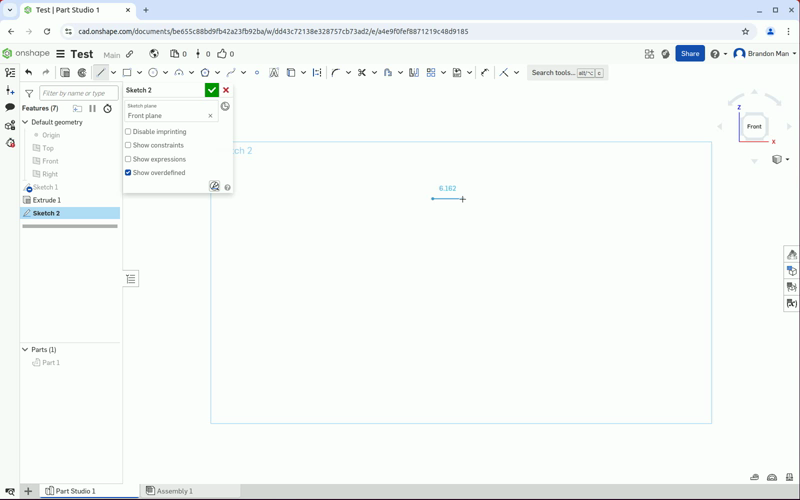
mouse_move(489, 198)
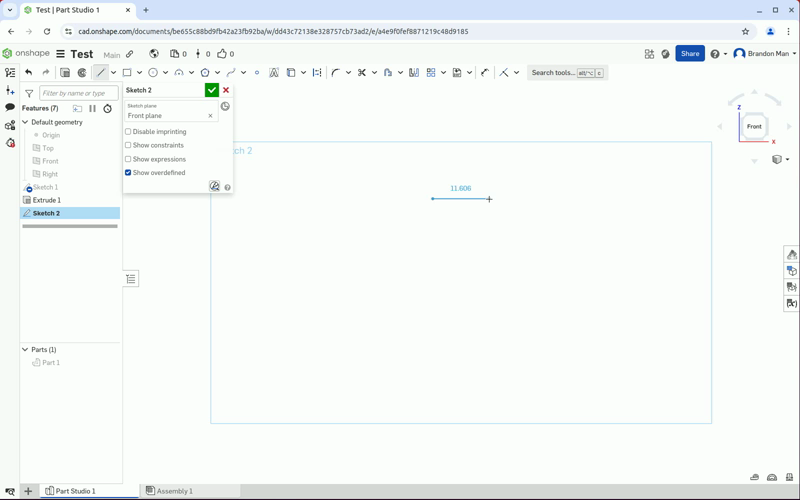
click(489, 198)
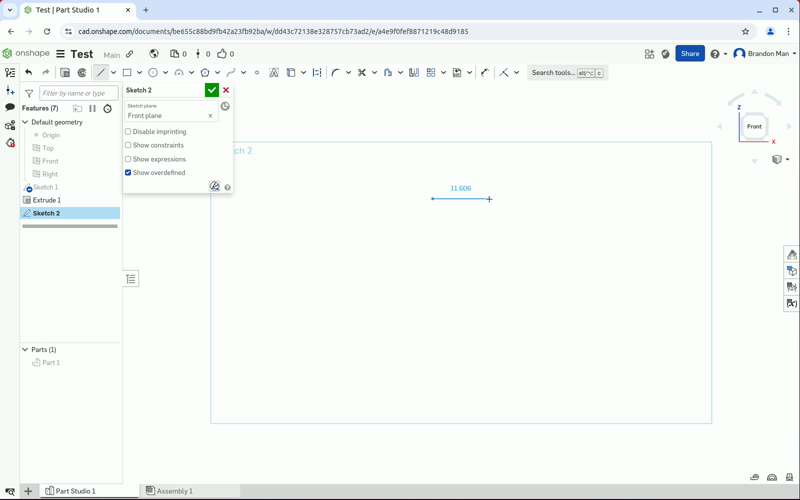
key_up(shift)
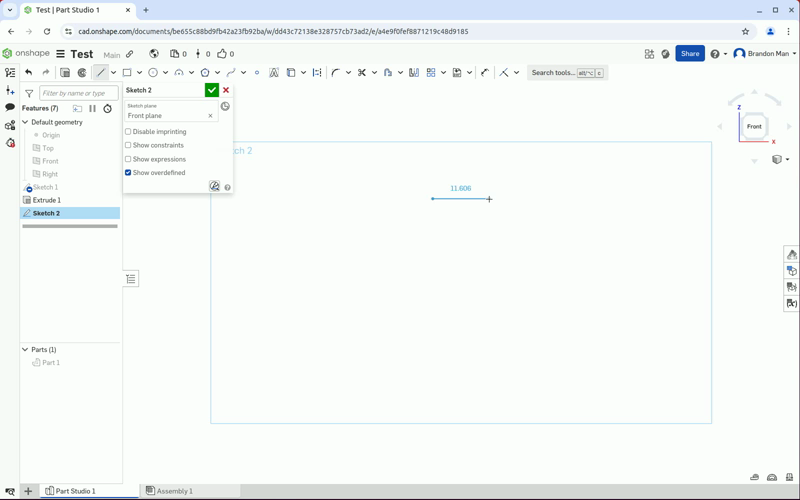
key(esc)
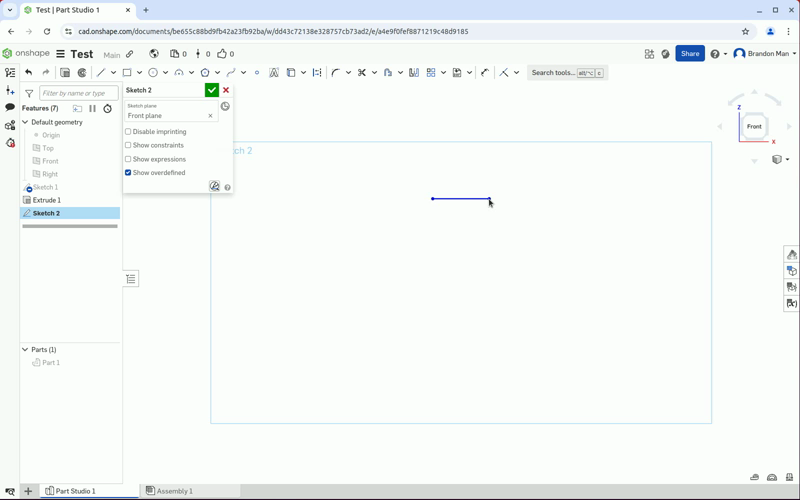
key(a)
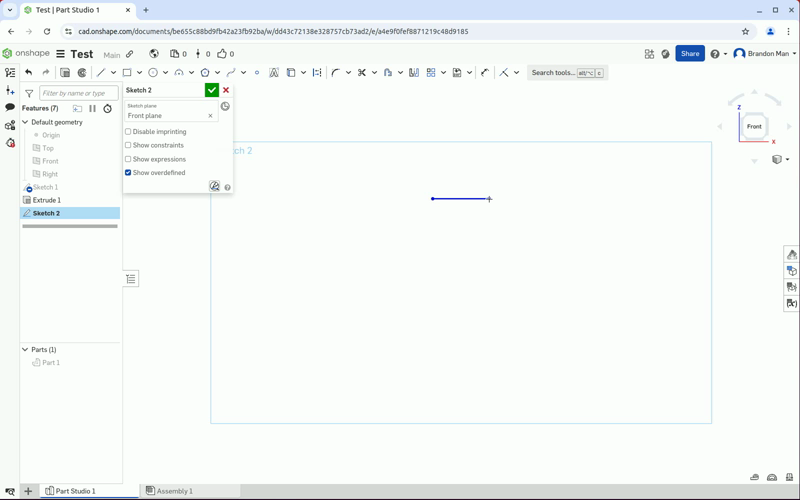
mouse_move(489, 198)
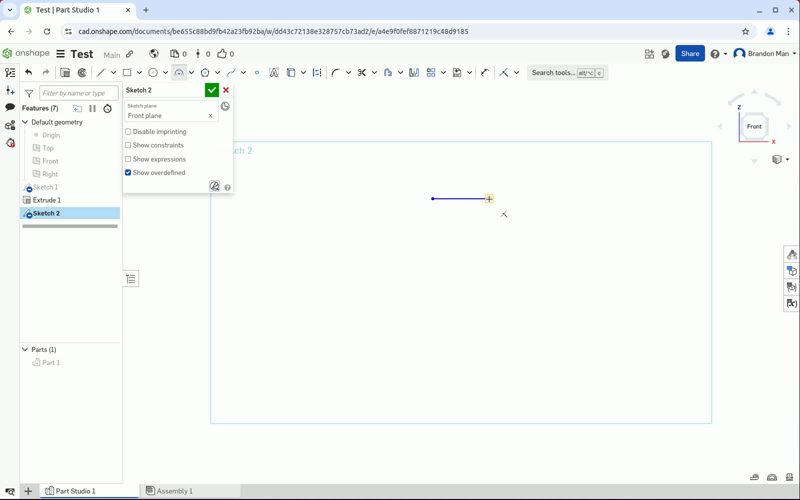
click(489, 198)
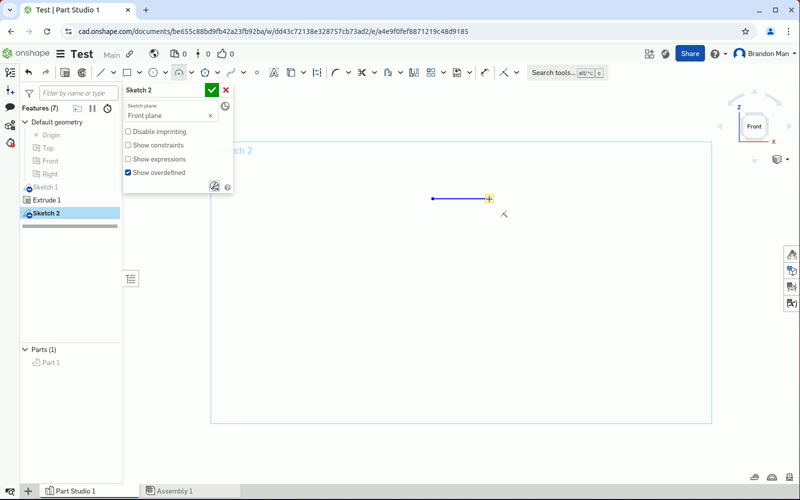
mouse_move(432, 198)
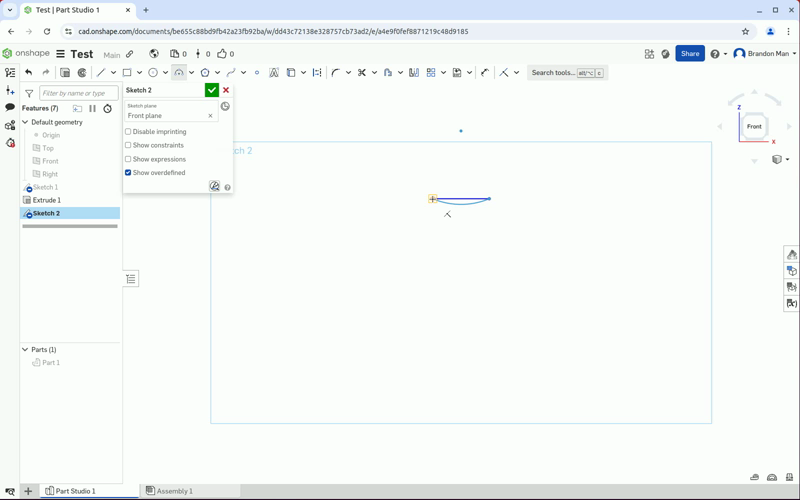
click(432, 198)
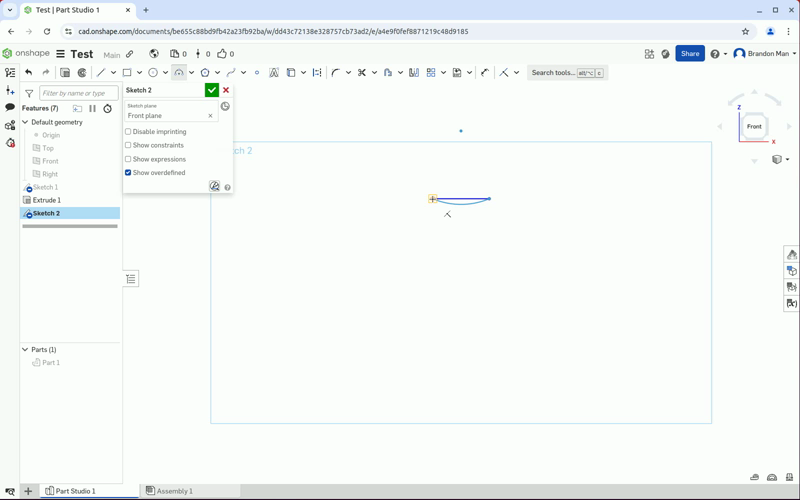
key_down(shift)
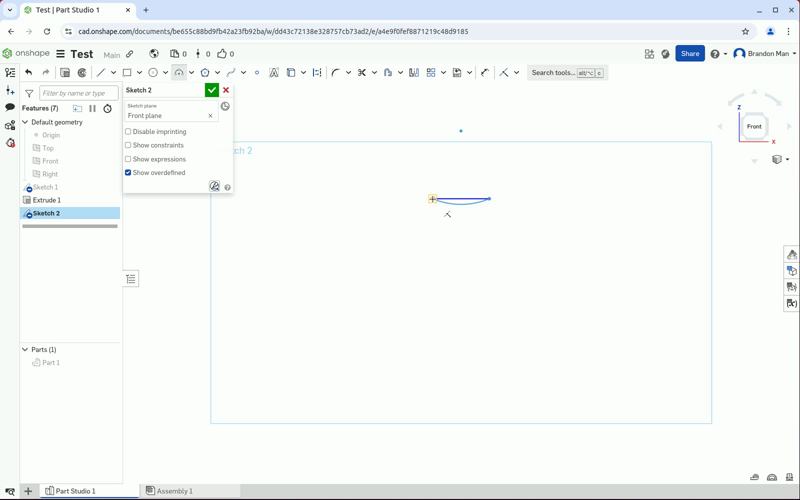
mouse_move(461, 170)
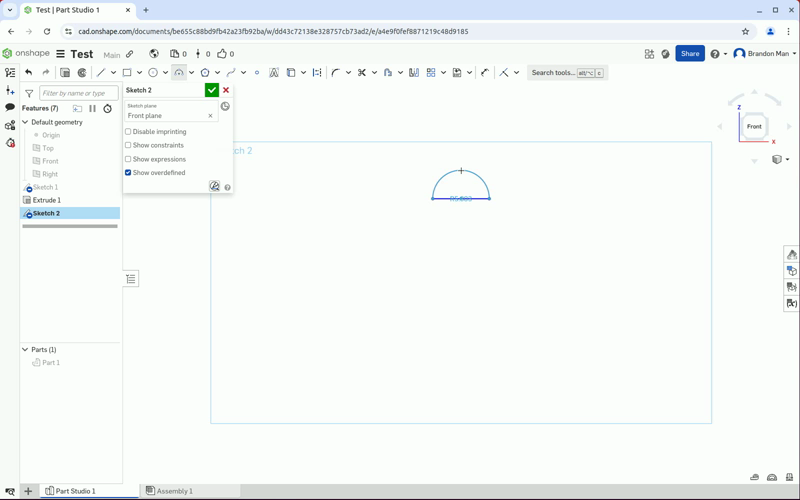
click(461, 170)
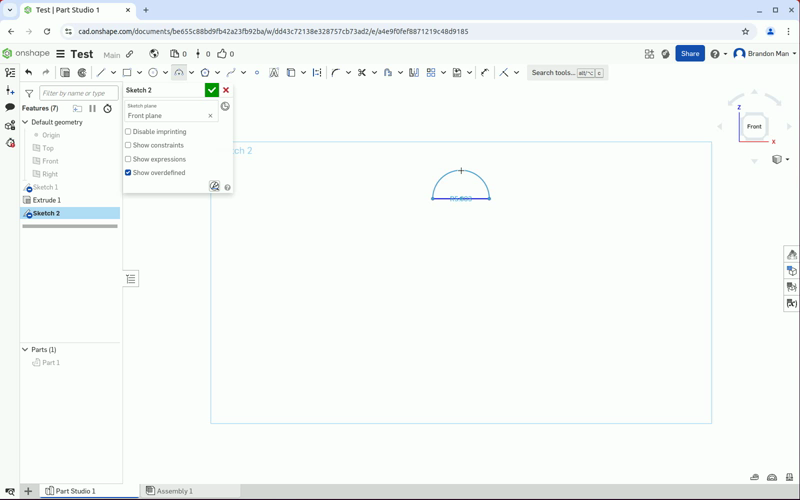
key_up(shift)
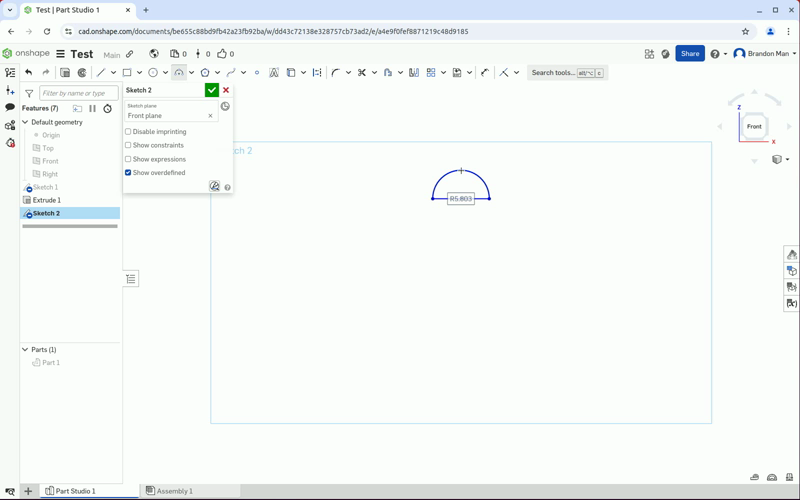
key(esc)
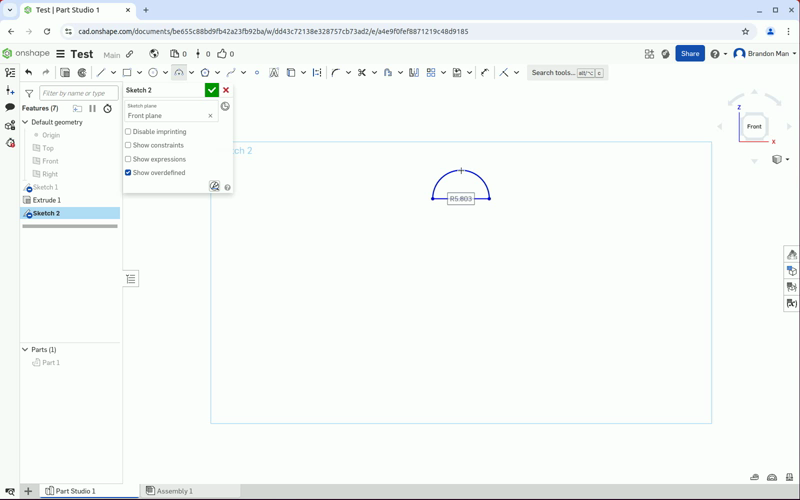
mouse_move(436, 190)
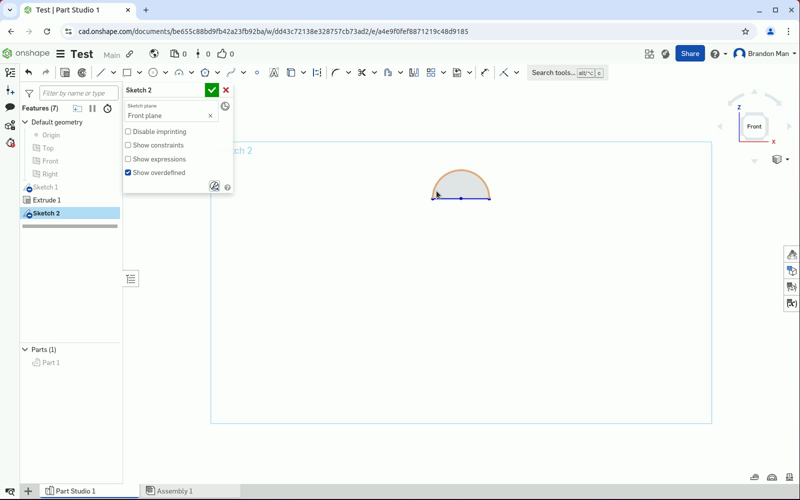
scroll(6)
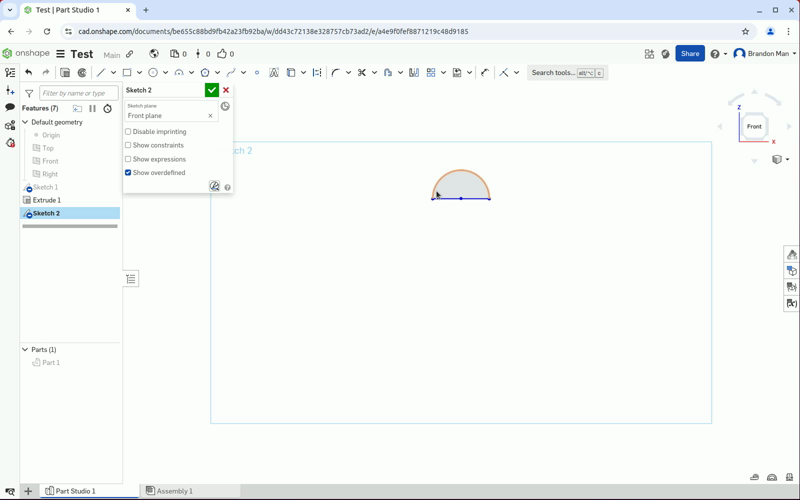
scroll(6)
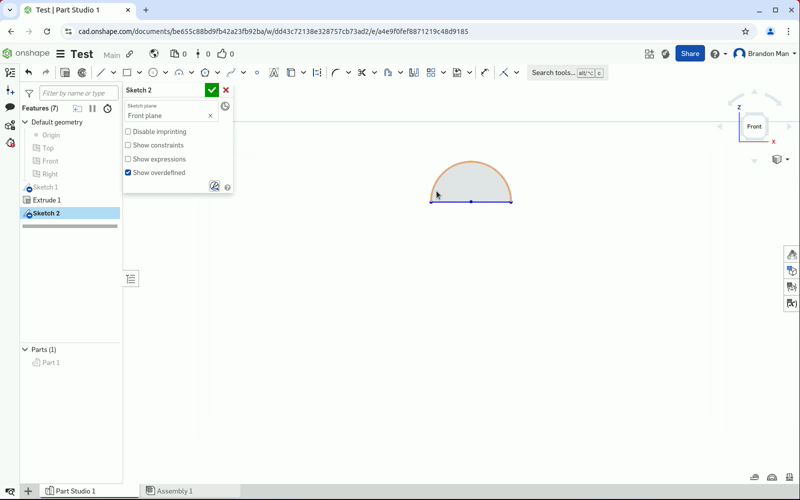
scroll(6)
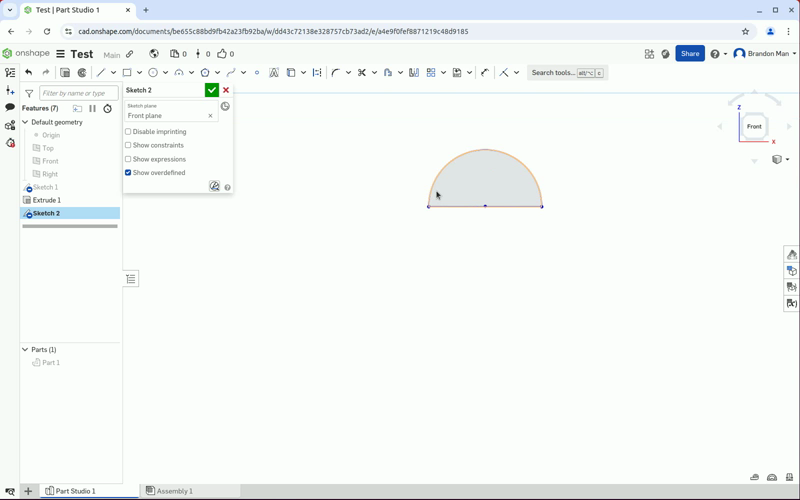
scroll(6)
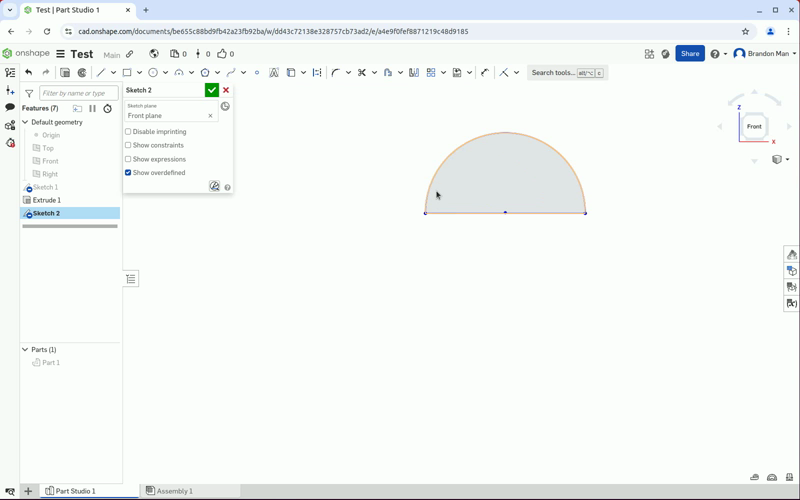
scroll(6)
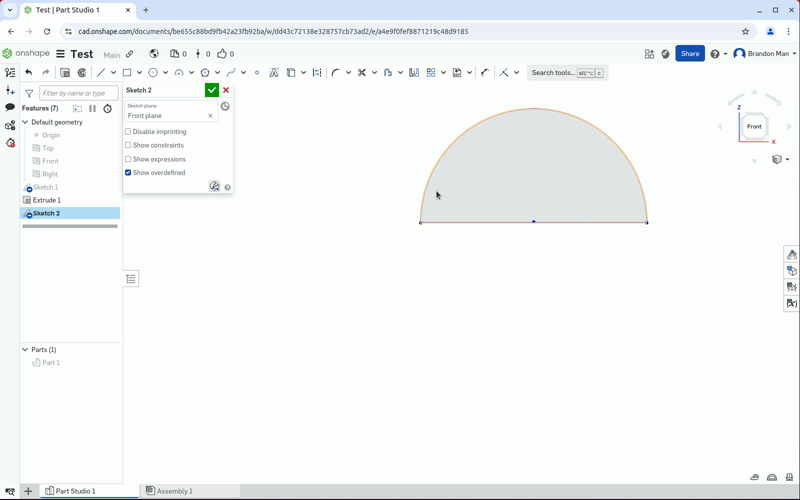
scroll(6)
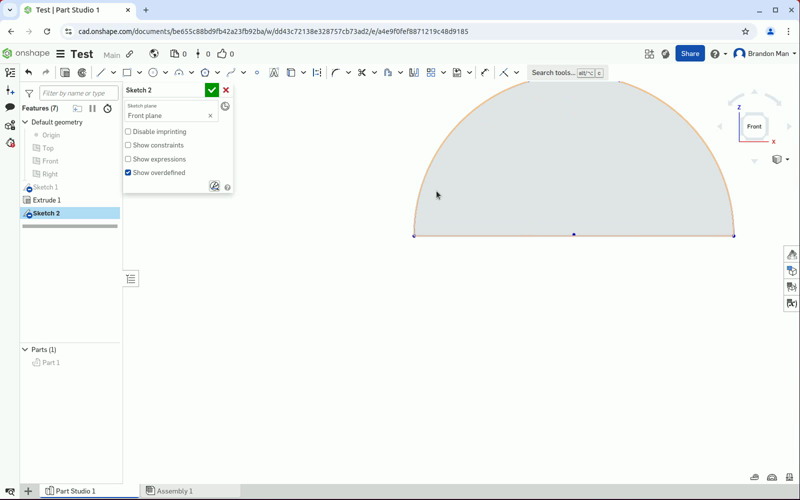
scroll(6)
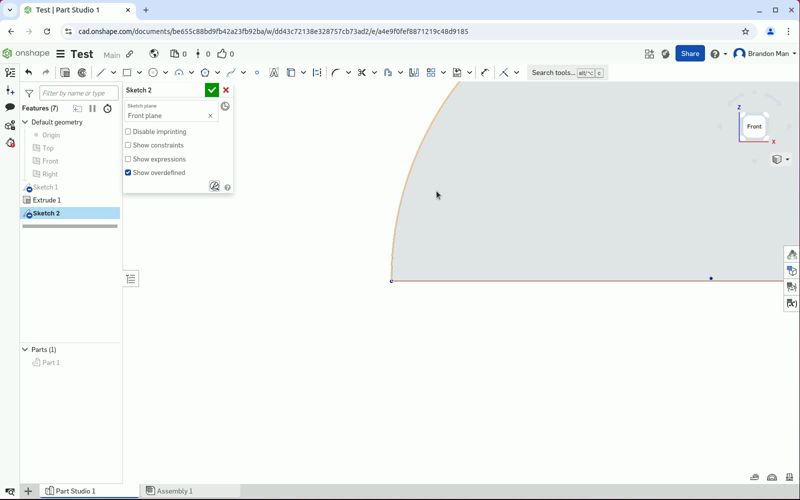
click(436, 190)
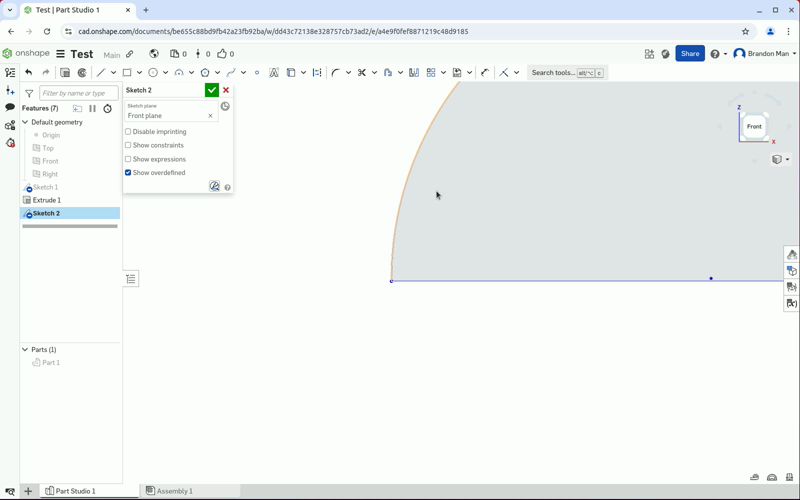
scroll(-6)
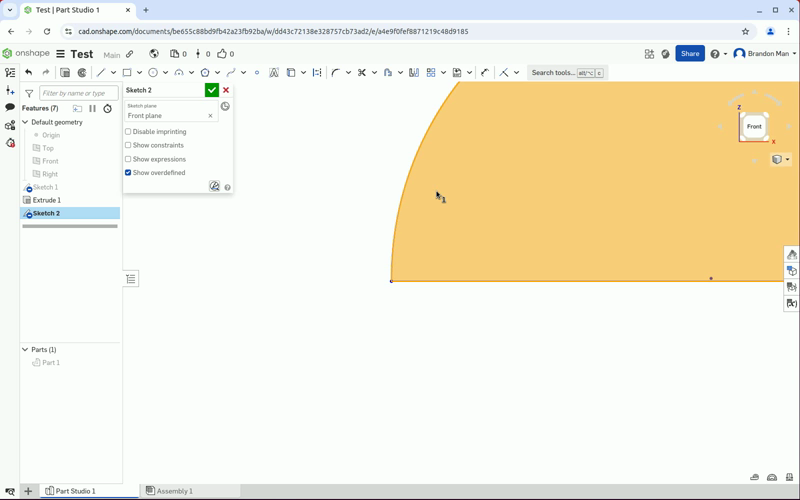
scroll(-6)
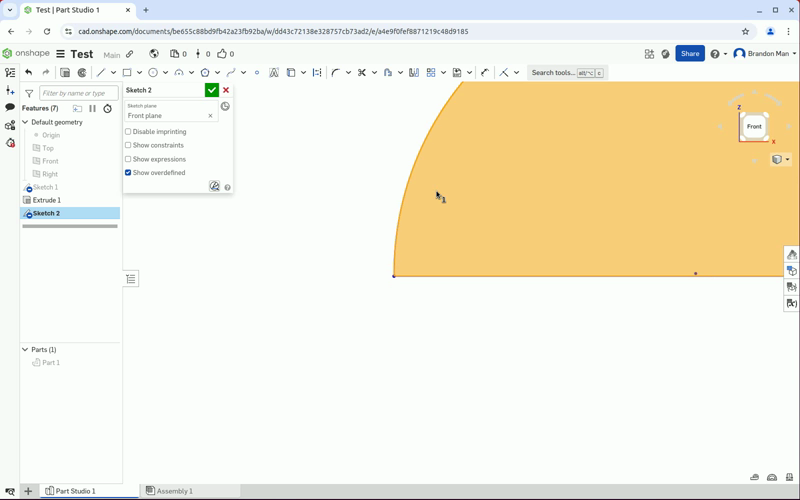
scroll(-6)
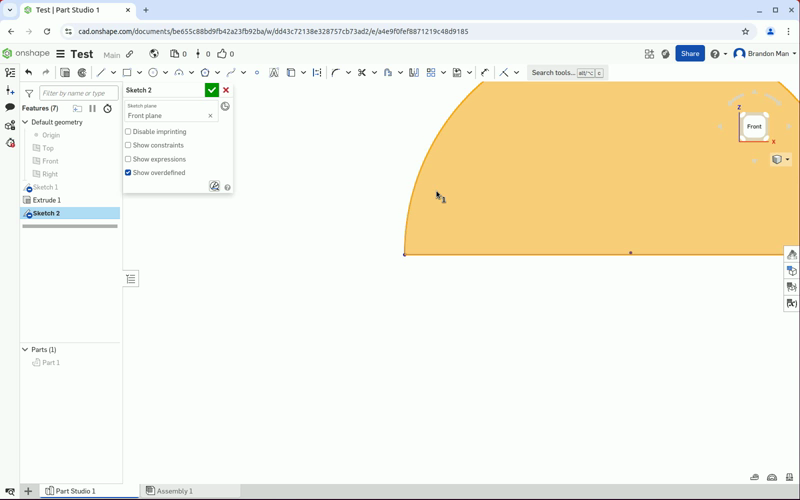
scroll(-6)
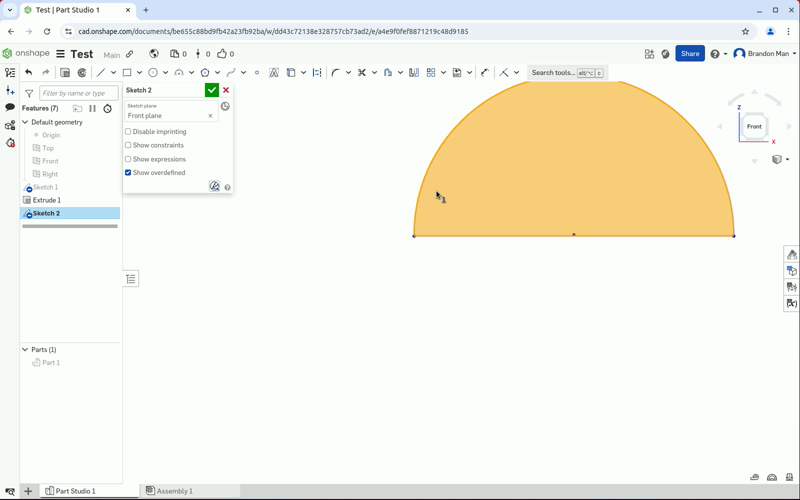
scroll(-6)
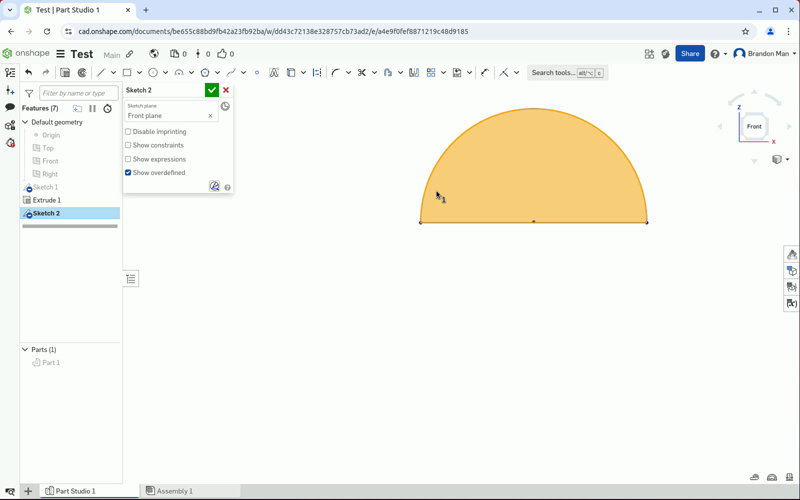
scroll(-6)
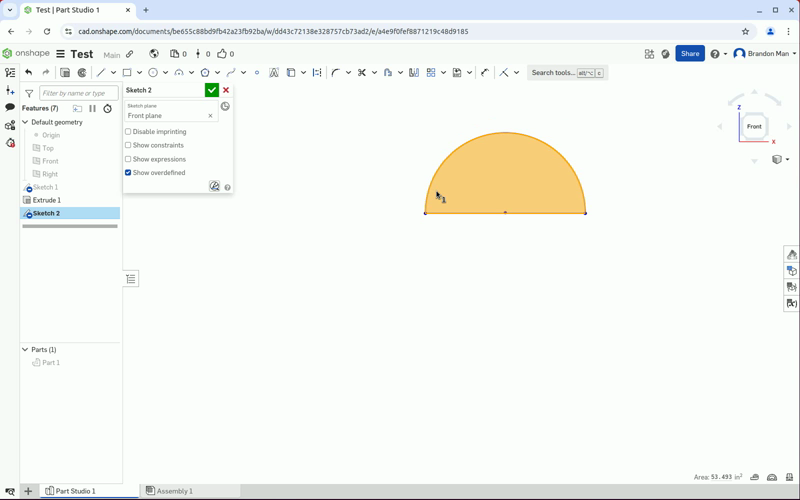
scroll(-6)
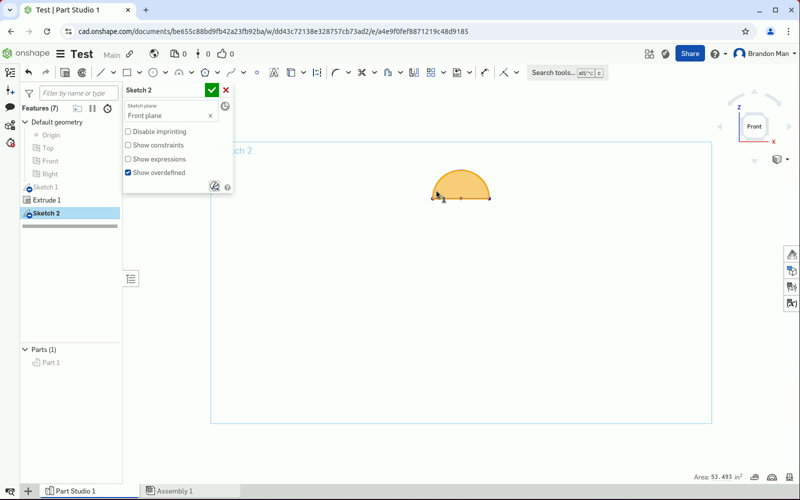
mouse_move(73, 352)
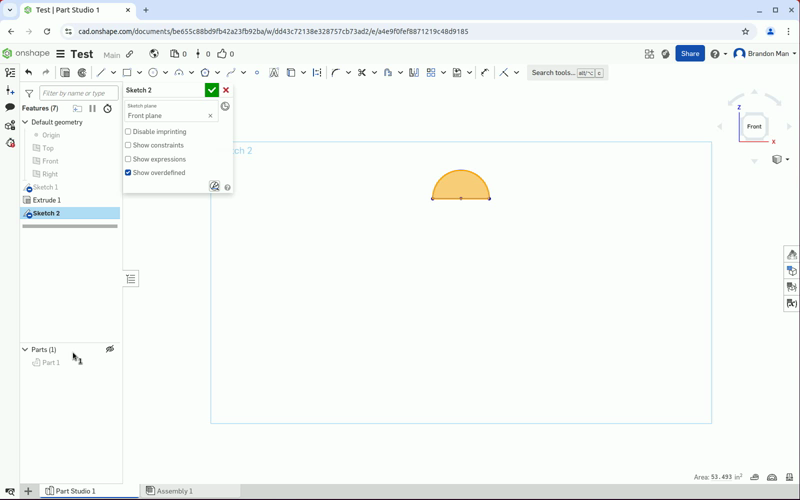
key(shift+y)
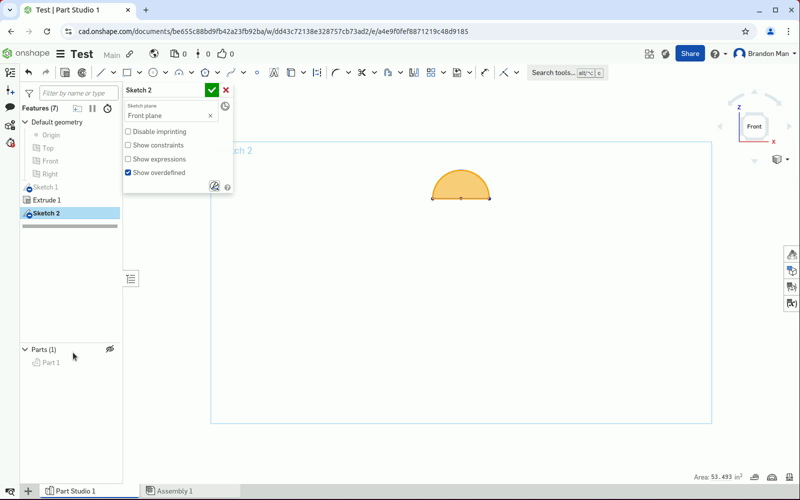
key(shift+e)
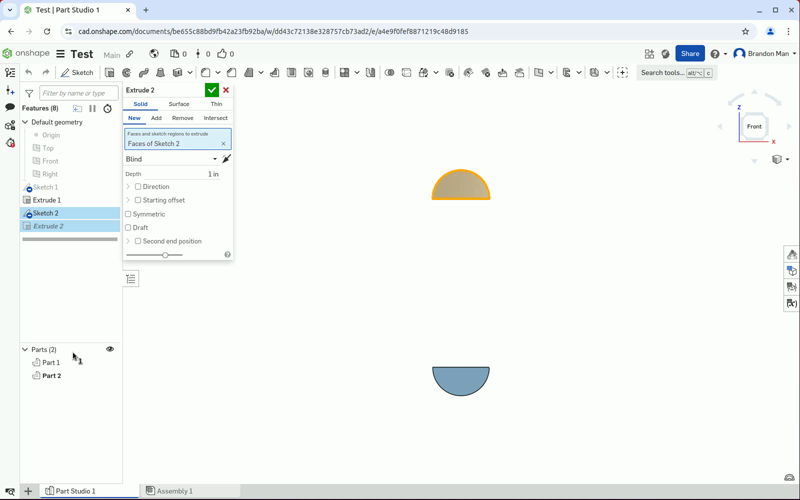
mouse_move(143, 106)
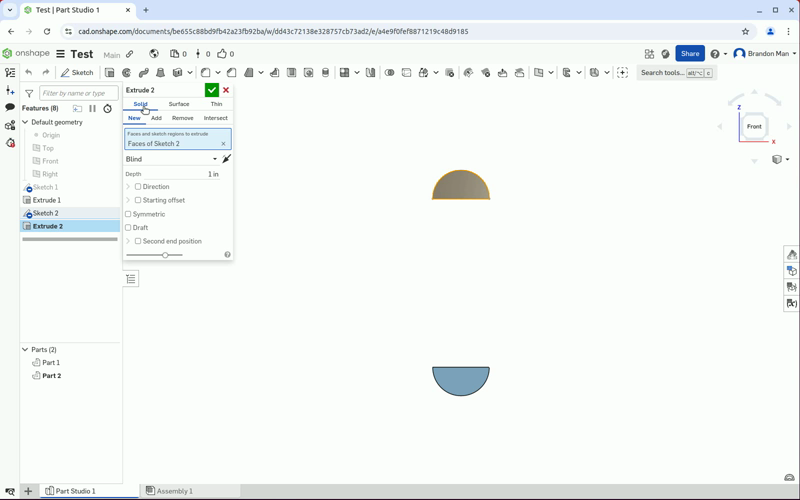
click(143, 106)
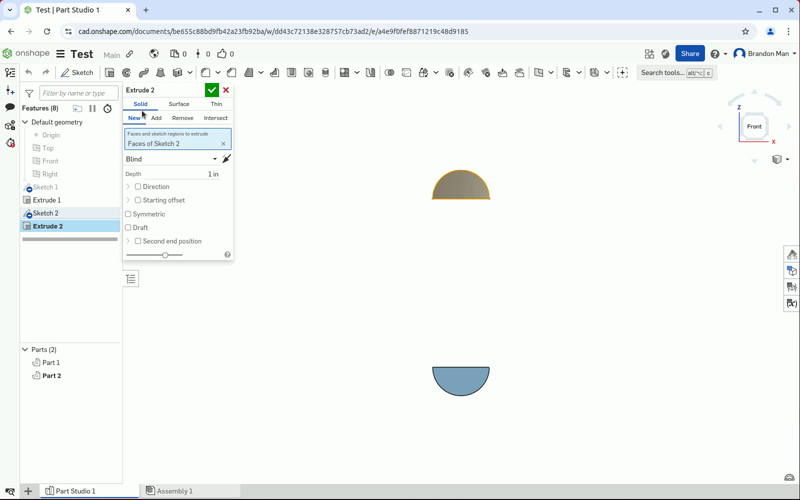
mouse_move(137, 120)
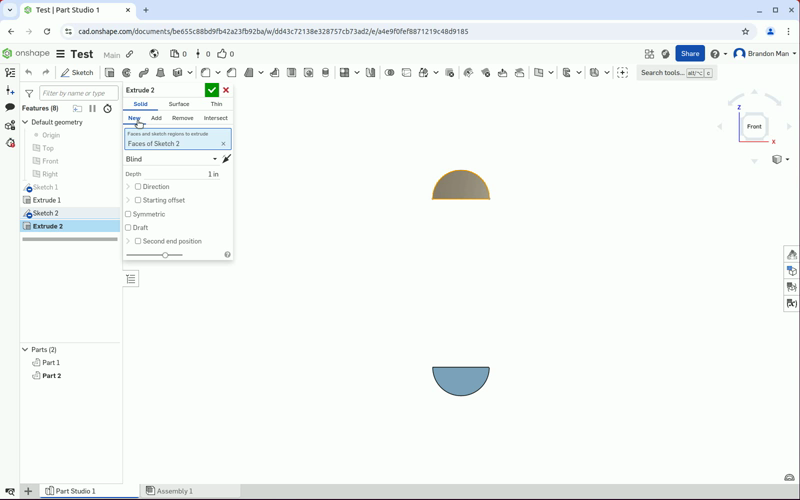
click(137, 120)
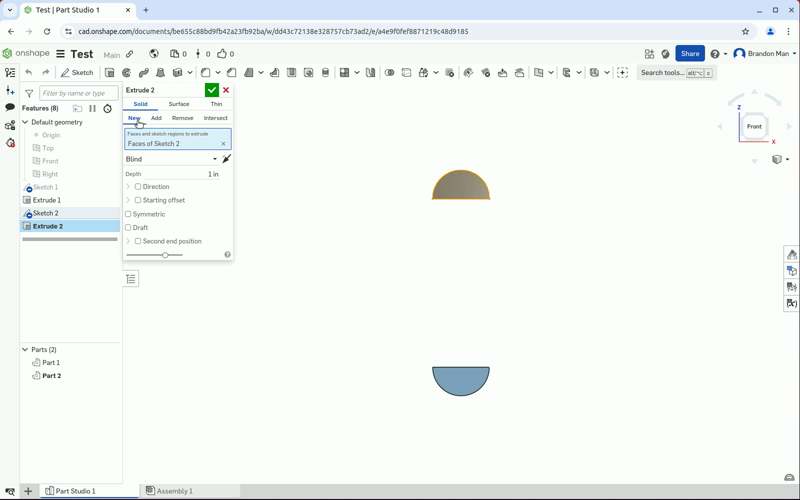
key(tab, 4)
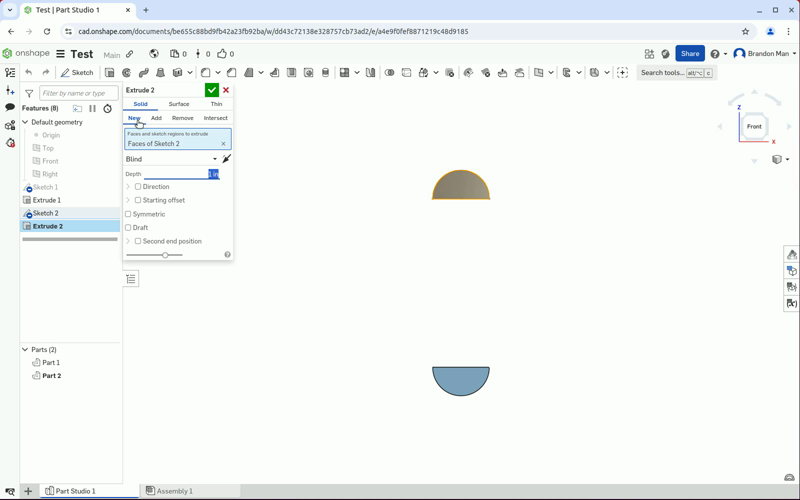
text(5.777)
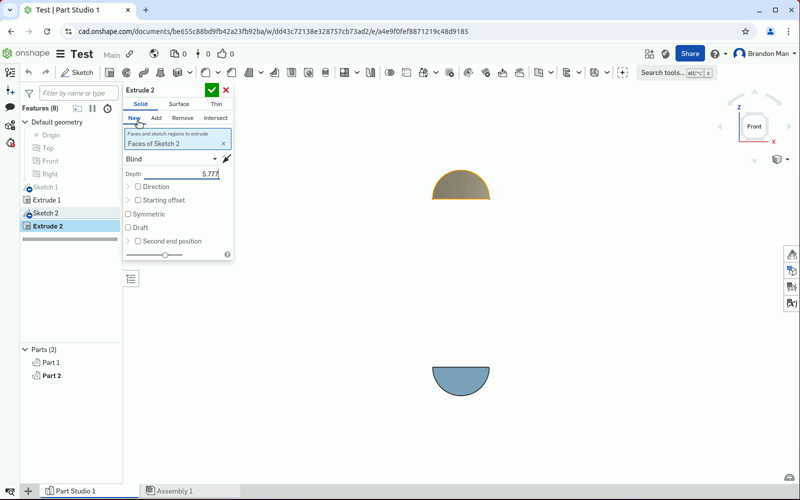
key(enter)
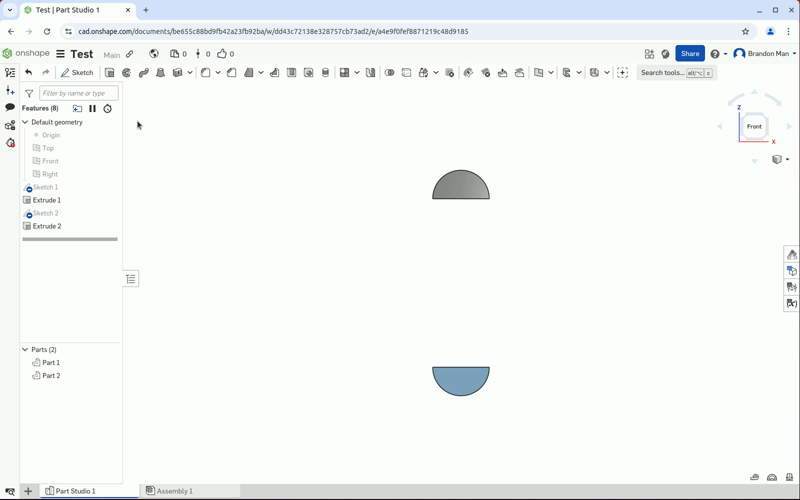
key(shift+h)
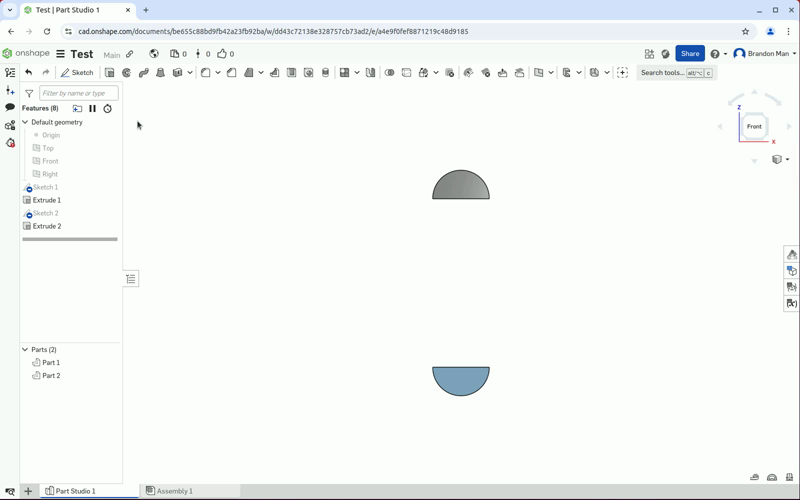
key(shift+h)
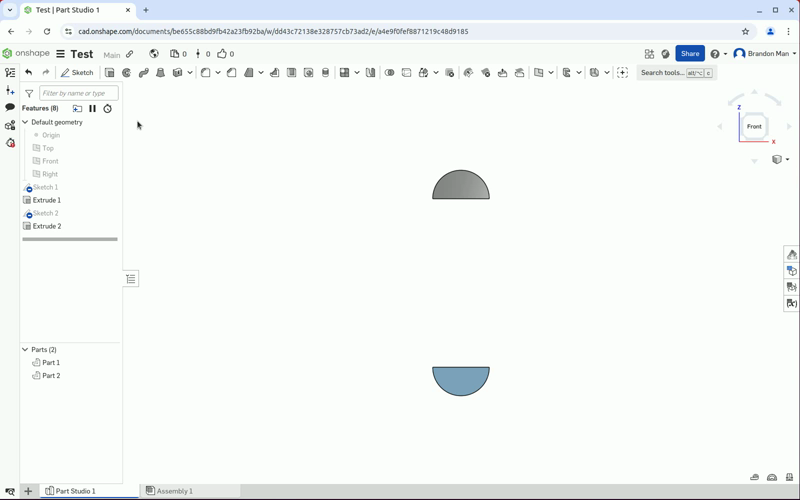
mouse_move(73, 189)
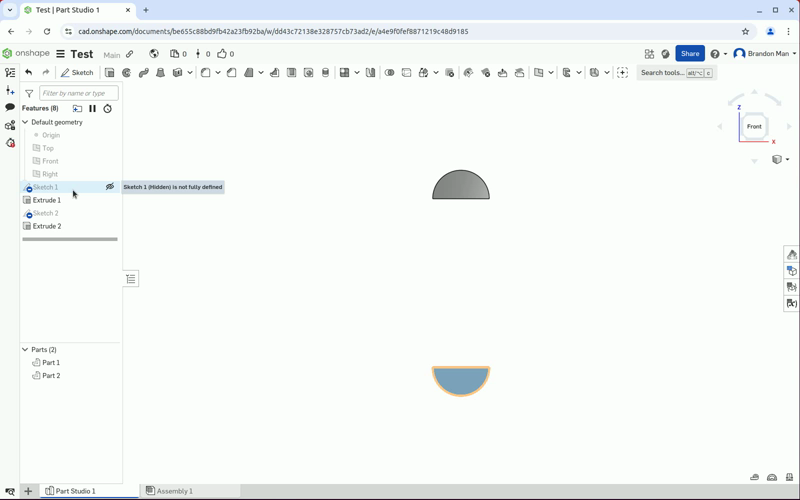
click(73, 189)
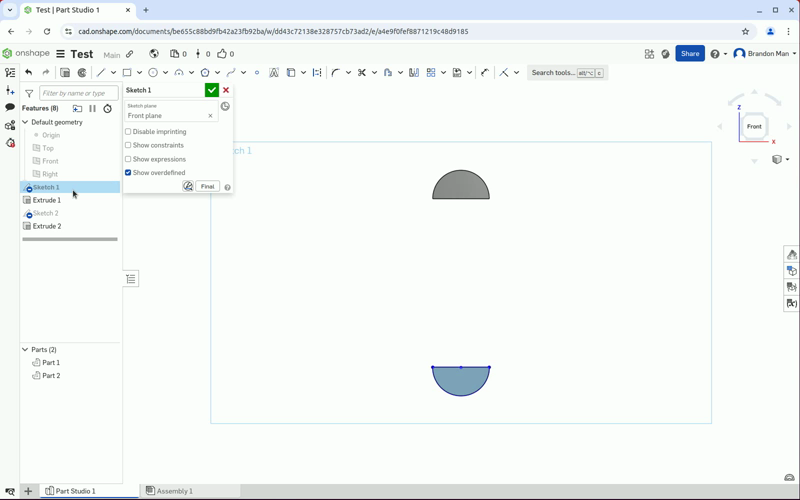
mouse_move(229, 92)
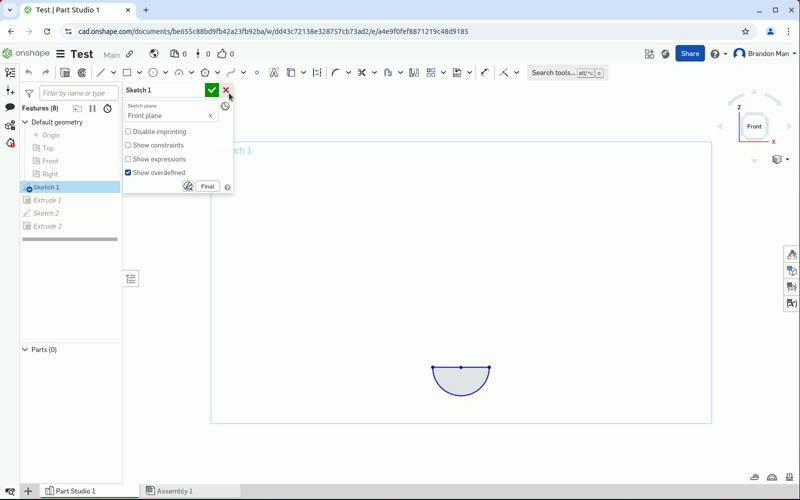
click(229, 92)
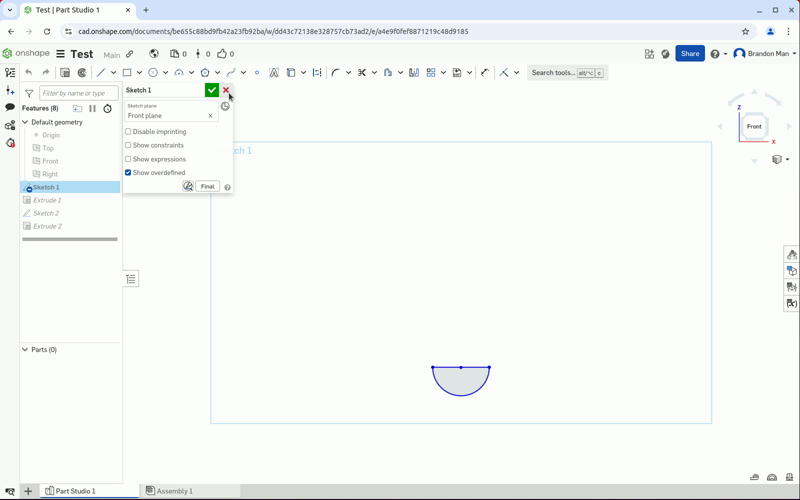
key(shift+s)
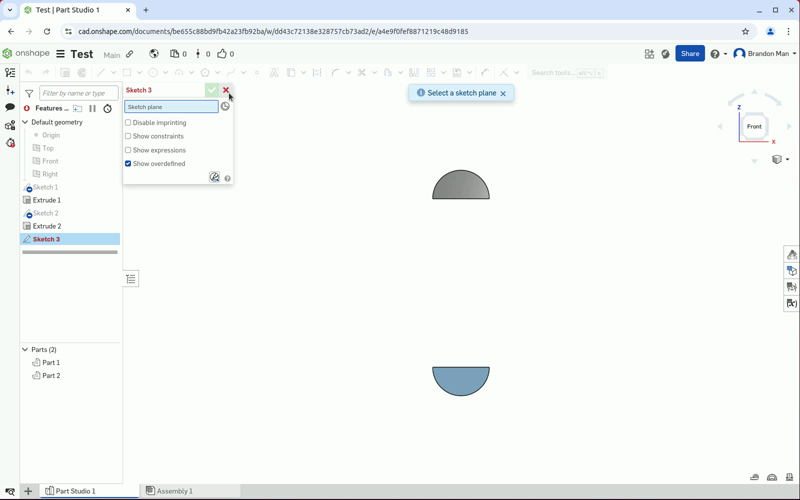
mouse_move(73, 163)
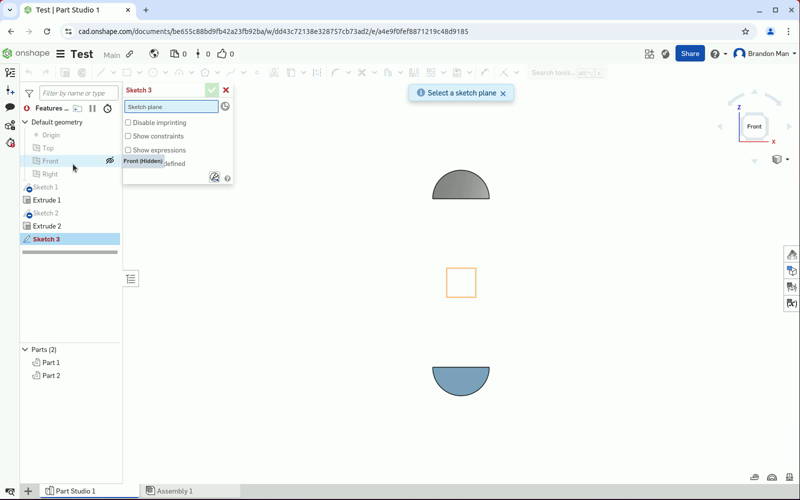
click(73, 163)
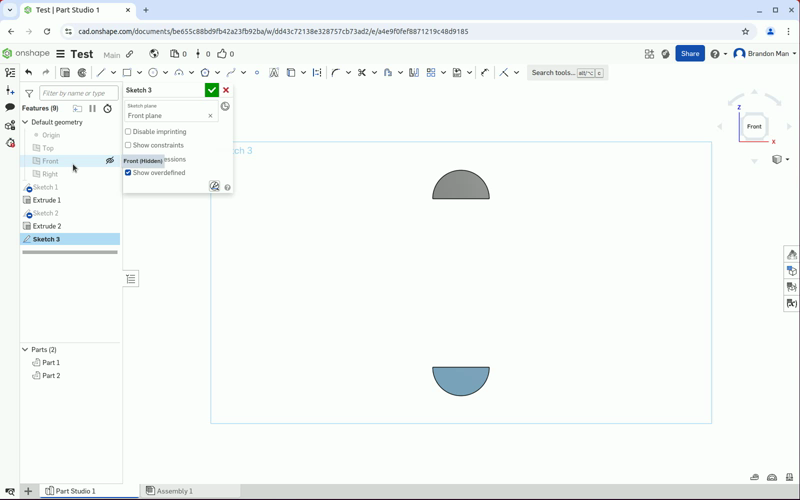
mouse_move(73, 352)
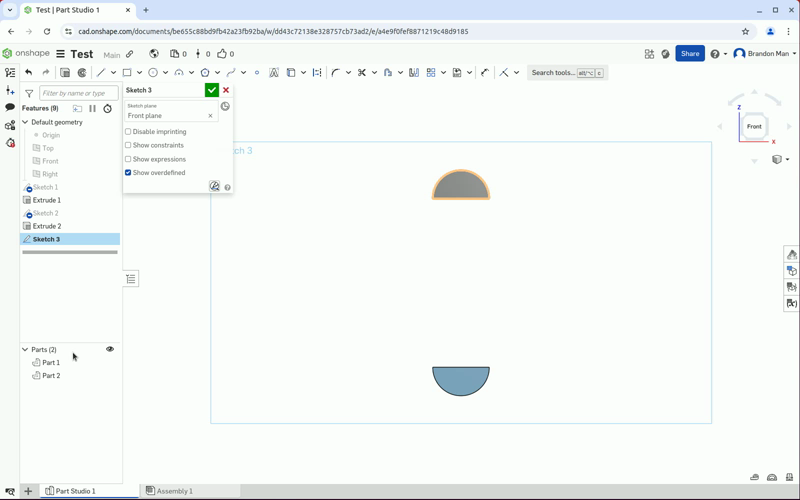
key(y)
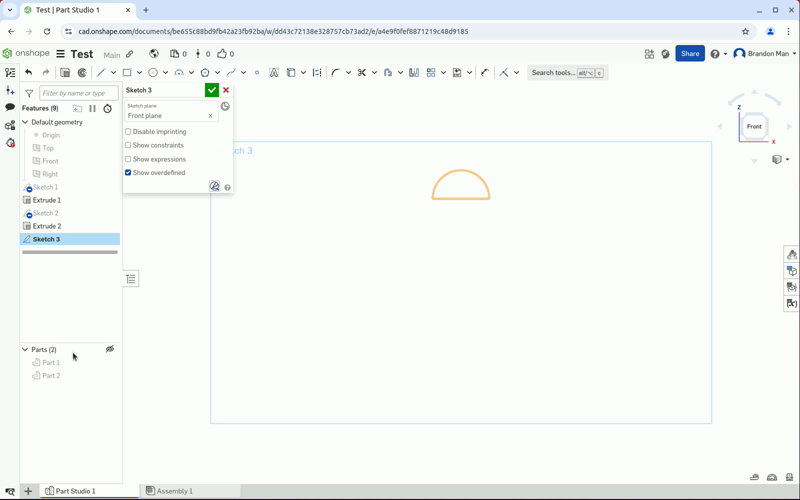
key(l)
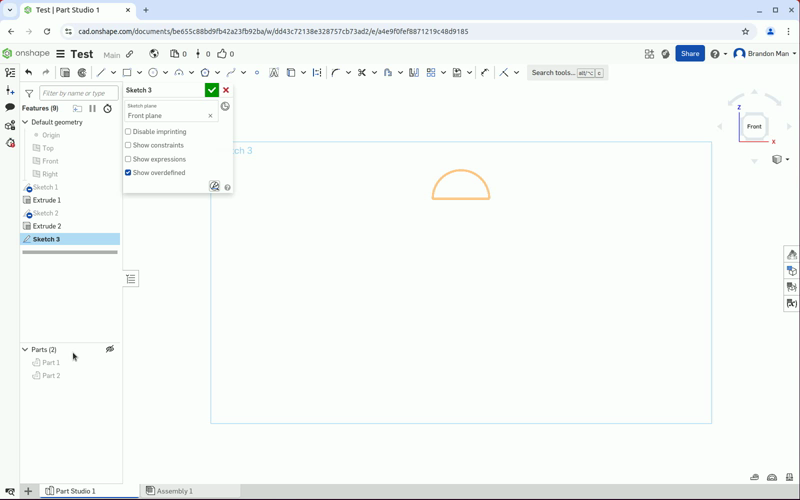
key_down(shift)
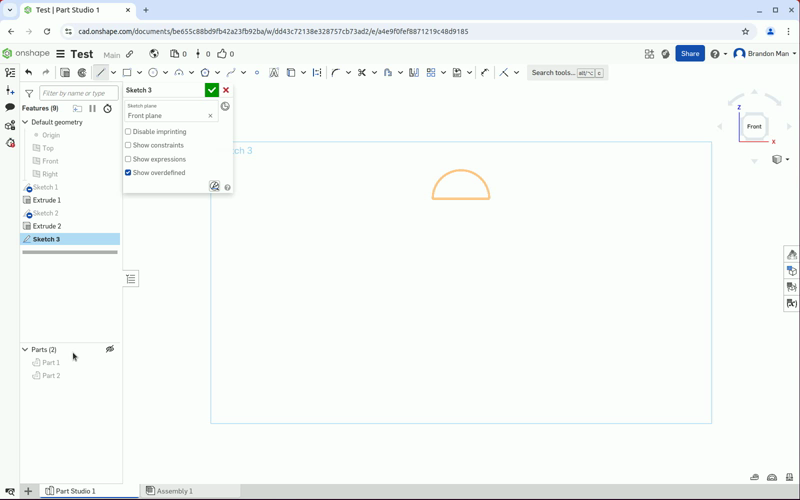
mouse_move(432, 367)
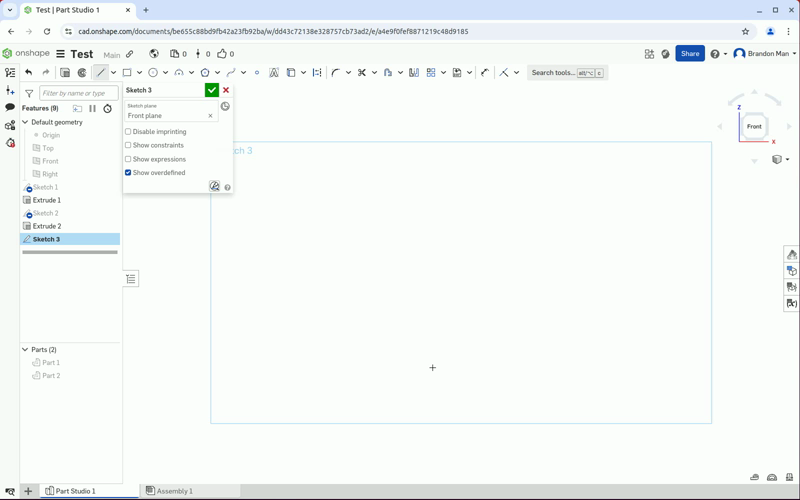
click(432, 367)
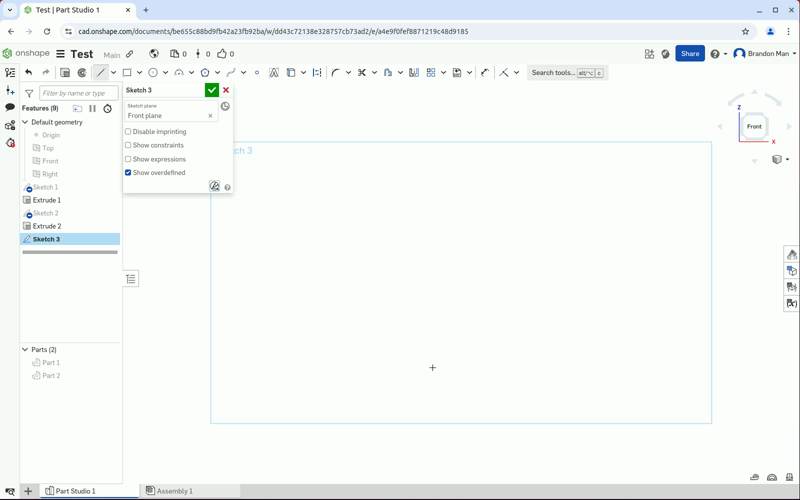
key_up(shift)
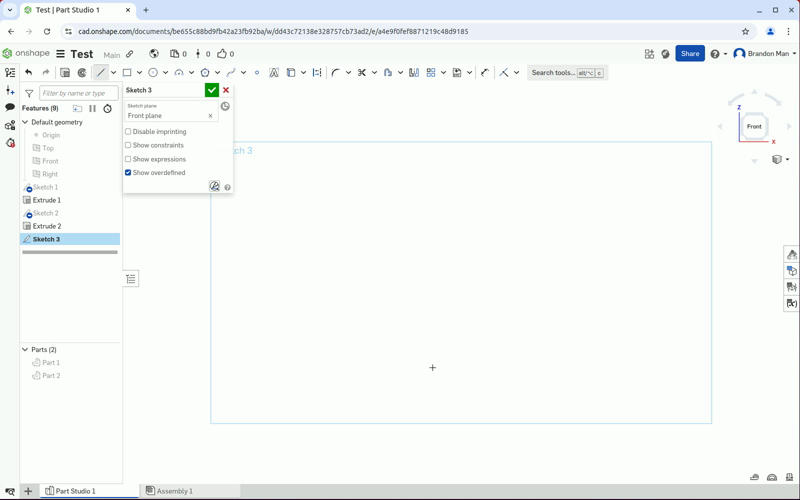
key_down(shift)
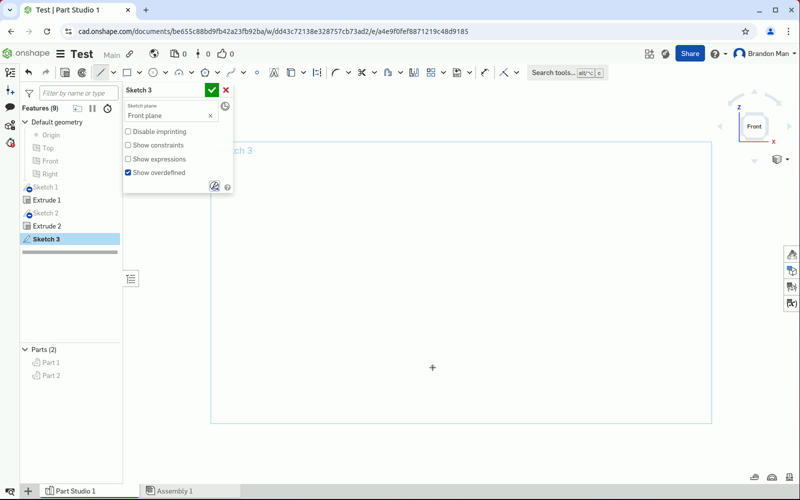
mouse_move(462, 367)
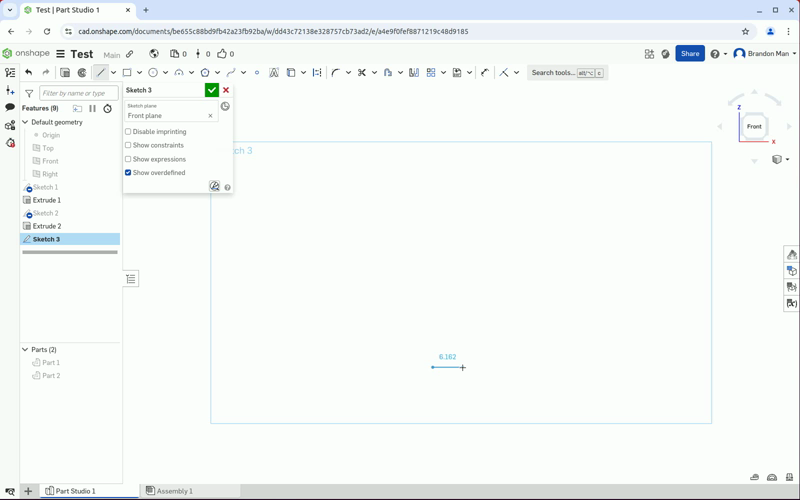
mouse_move(489, 367)
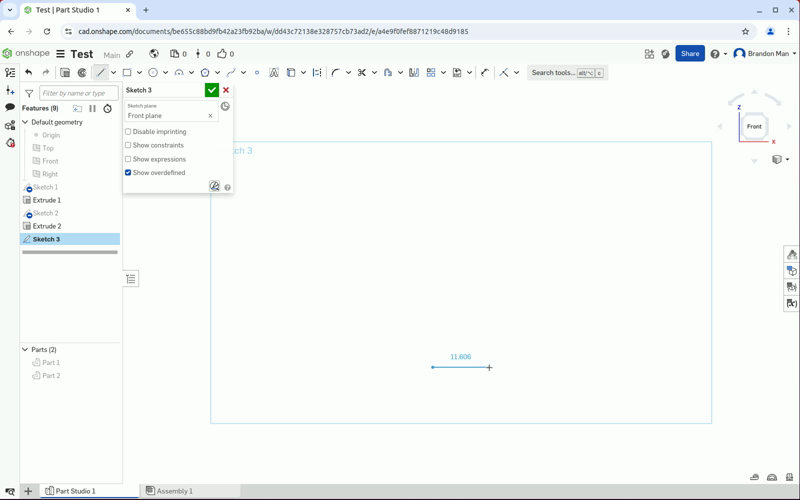
click(489, 367)
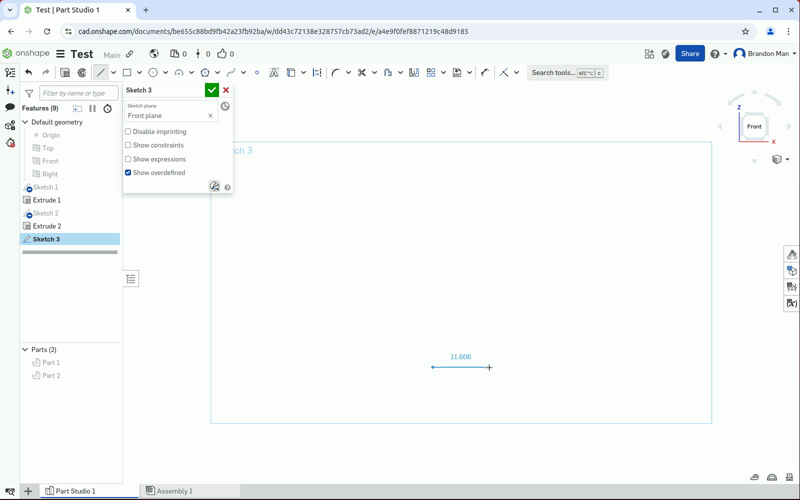
key_up(shift)
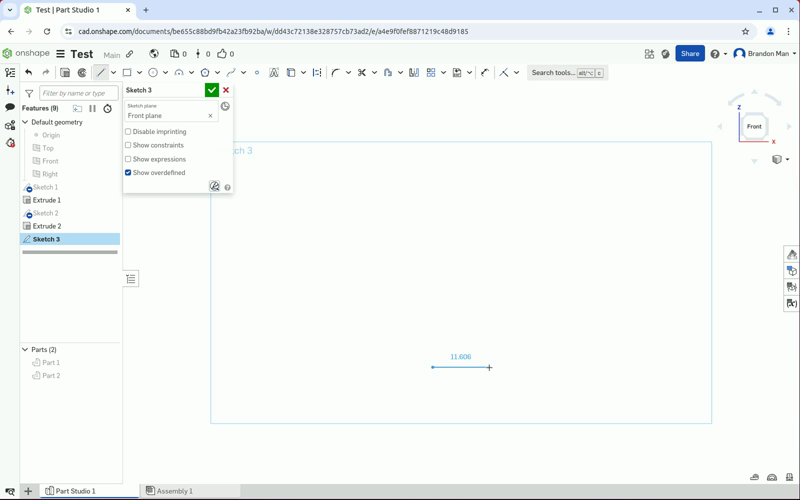
key_down(shift)
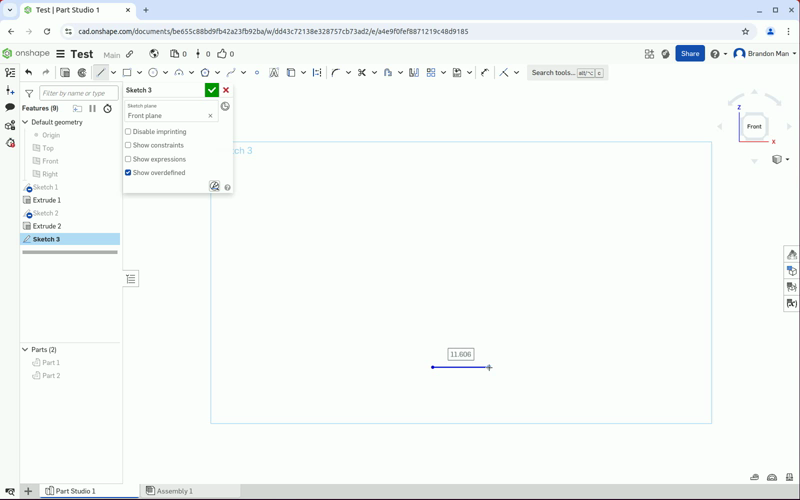
mouse_move(489, 198)
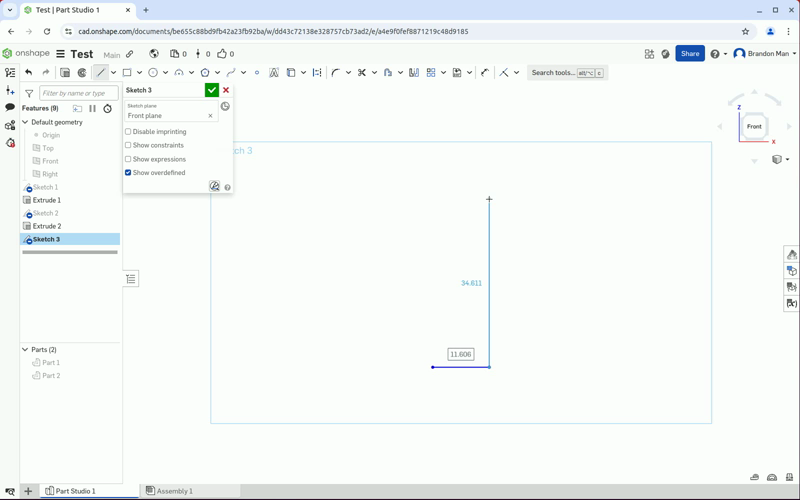
click(489, 198)
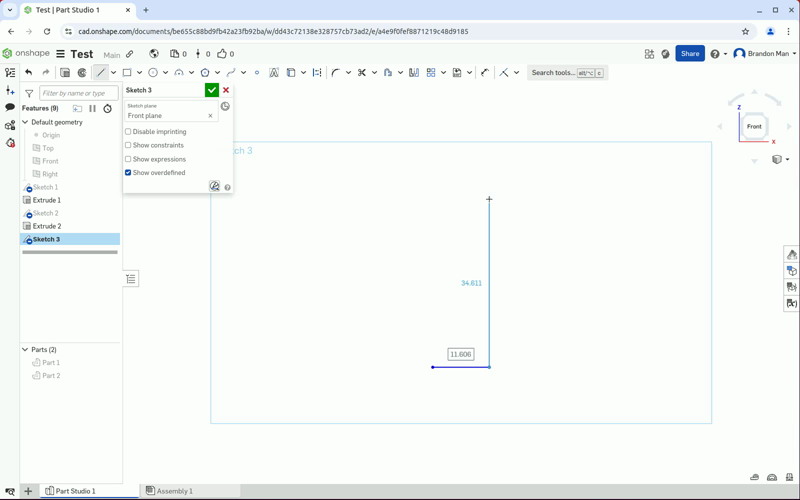
key_up(shift)
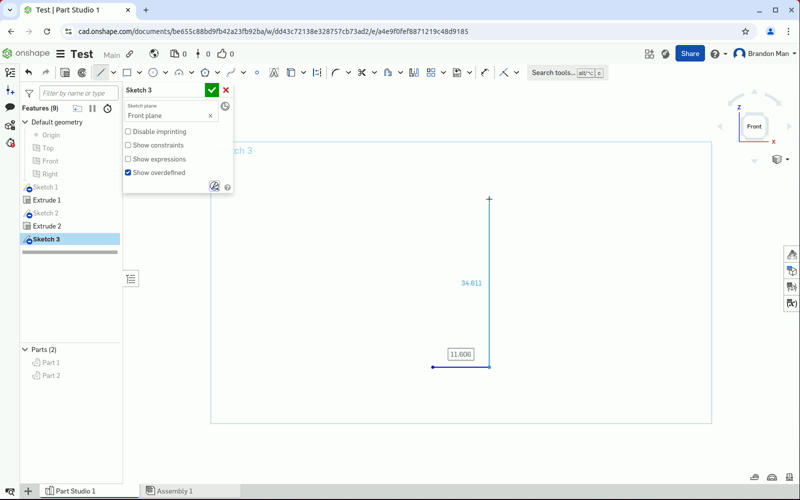
key_down(shift)
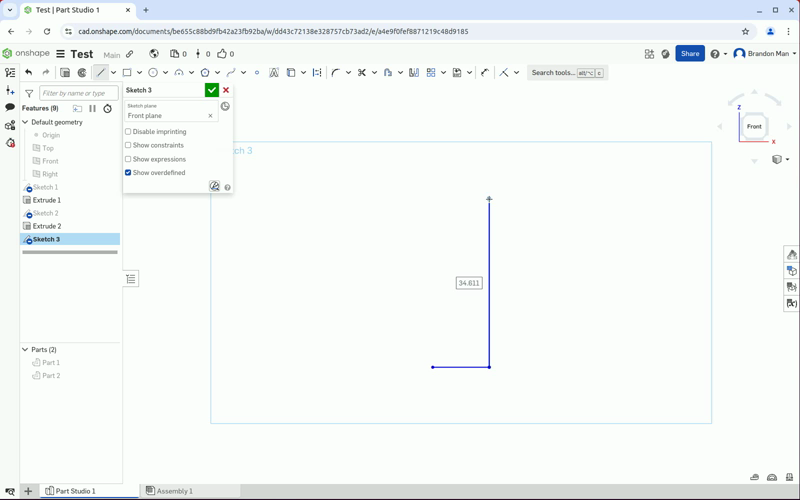
mouse_move(519, 198)
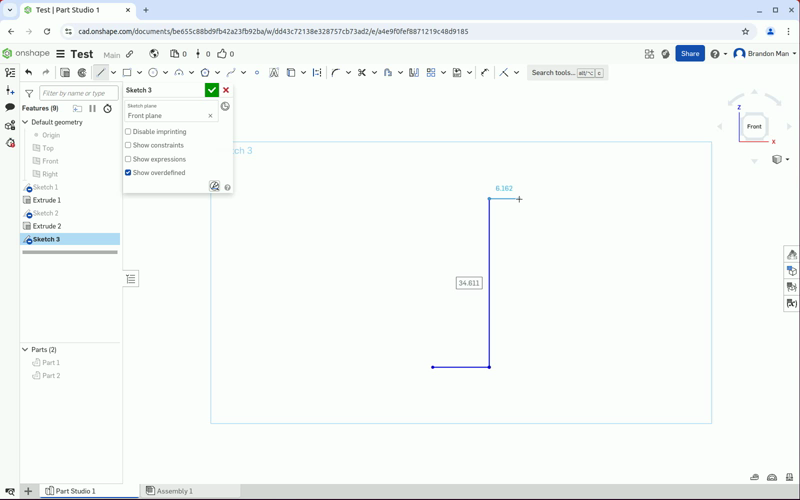
mouse_move(432, 198)
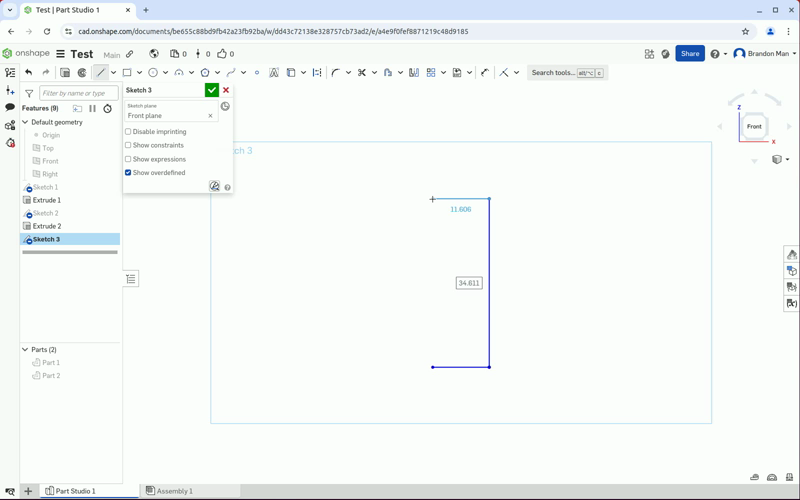
click(432, 198)
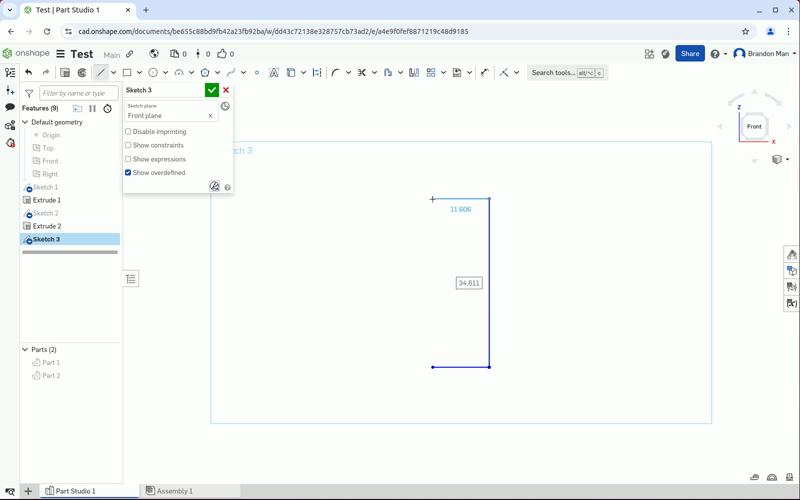
key_up(shift)
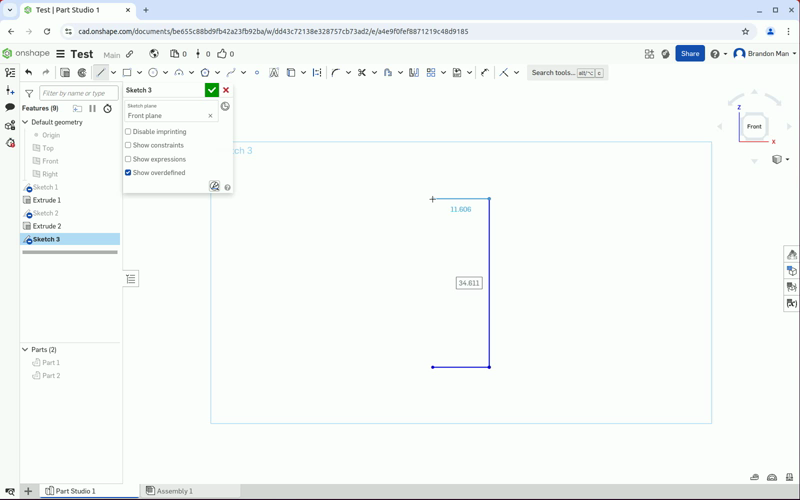
key_down(shift)
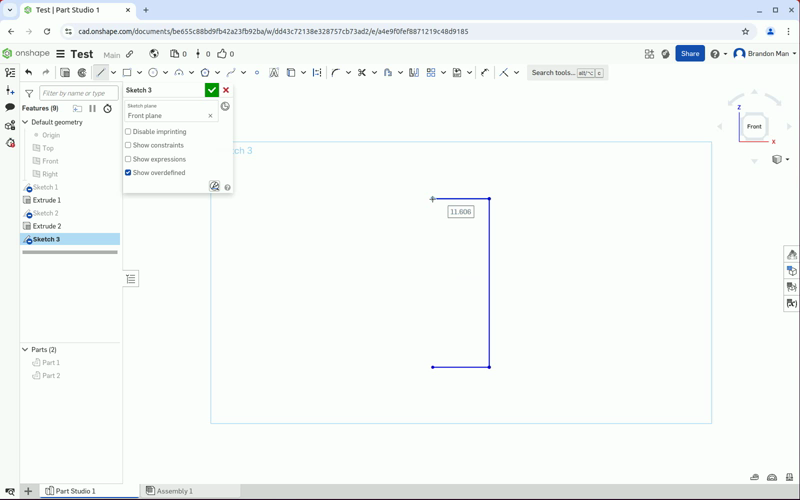
mouse_move(432, 367)
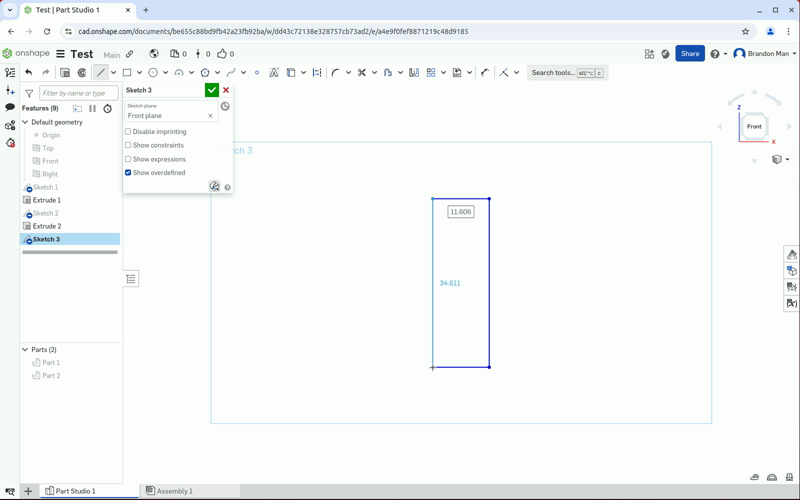
key_up(shift)
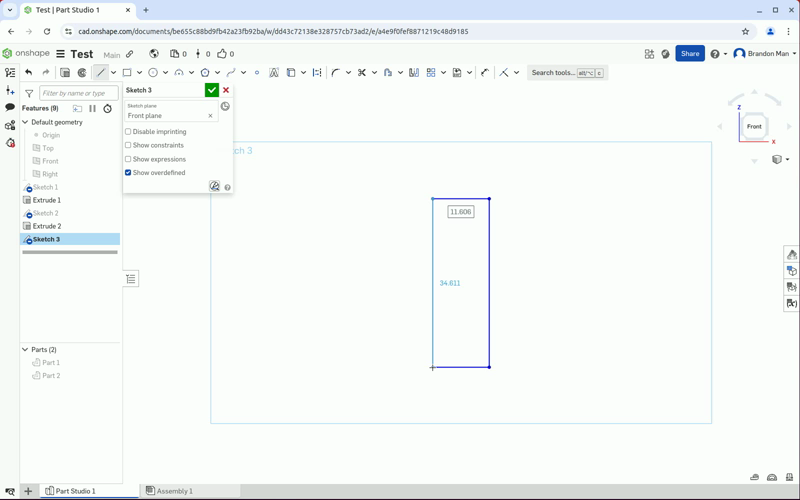
click(432, 367)
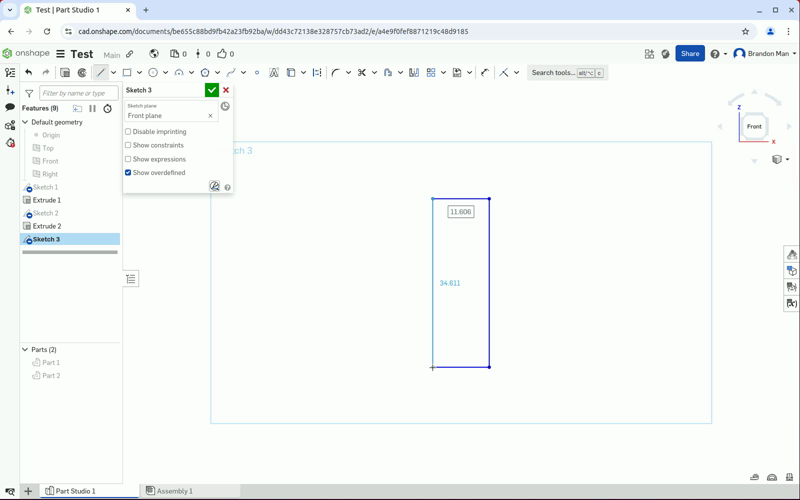
key(esc)
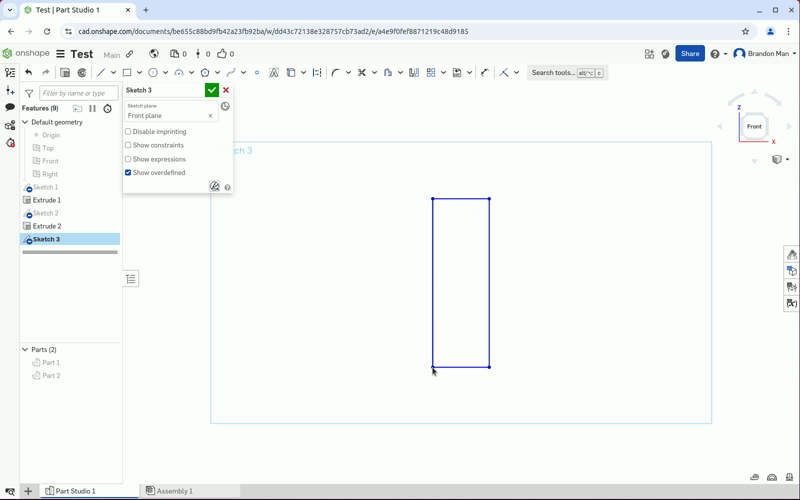
mouse_move(475, 306)
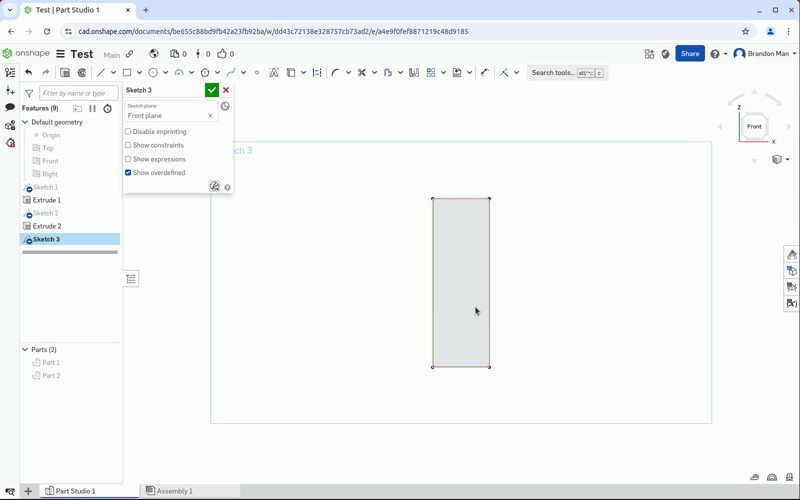
click(475, 306)
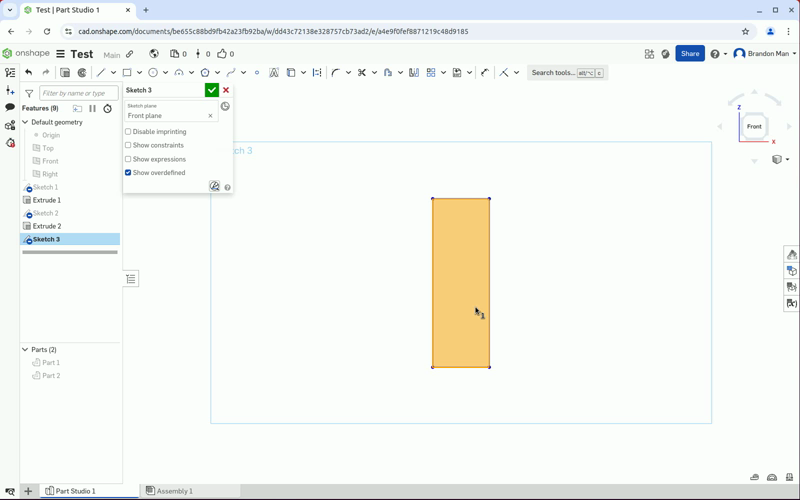
mouse_move(73, 352)
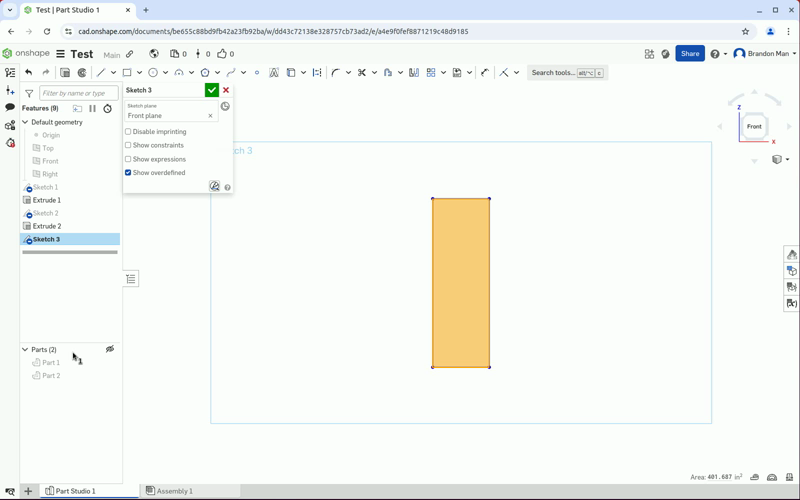
key(shift+y)
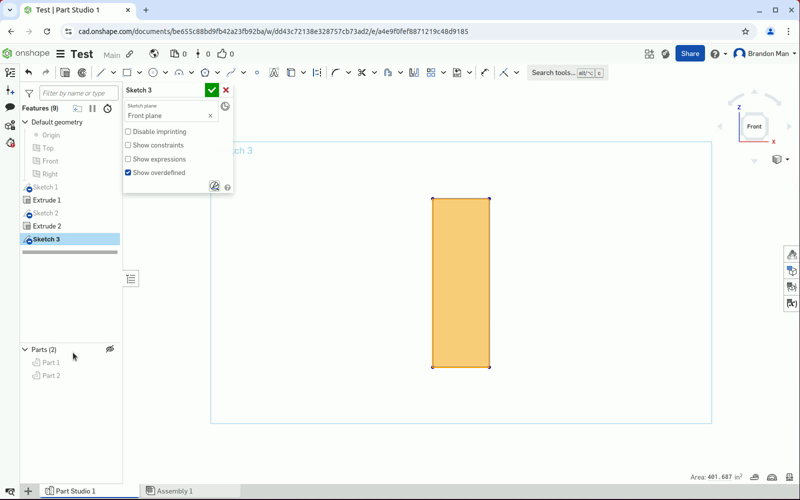
key(shift+e)
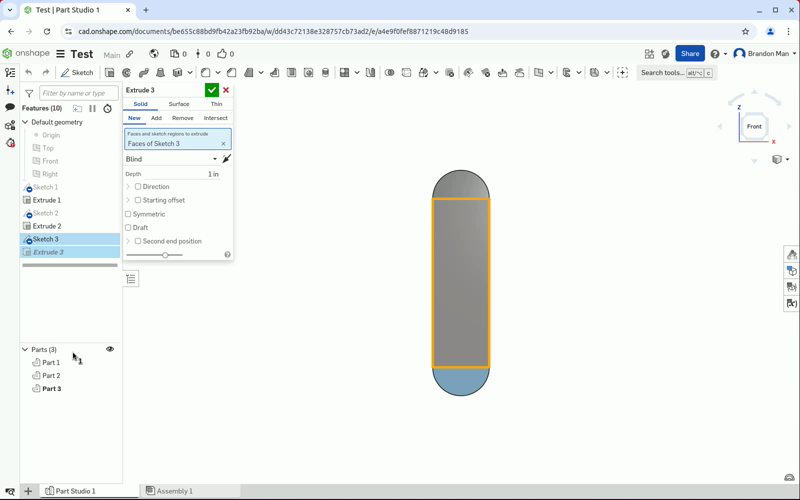
mouse_move(143, 106)
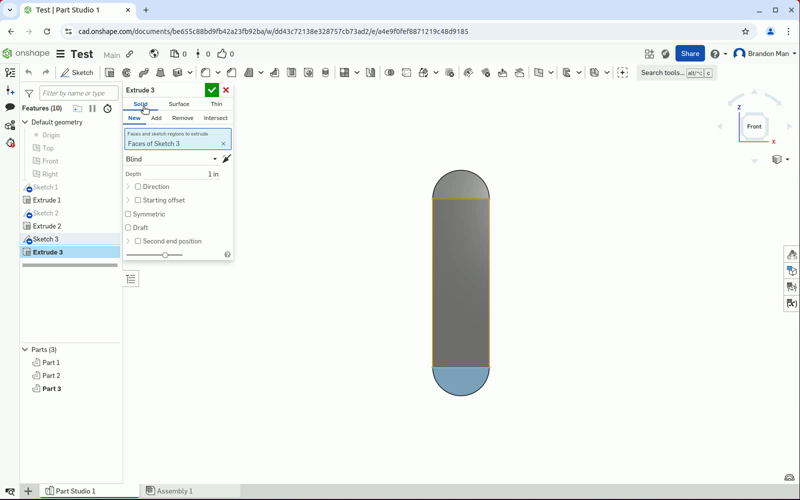
click(143, 106)
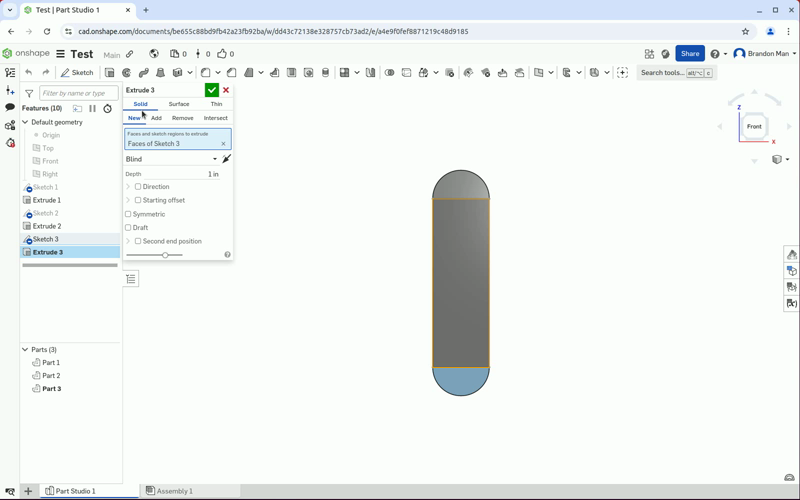
mouse_move(137, 120)
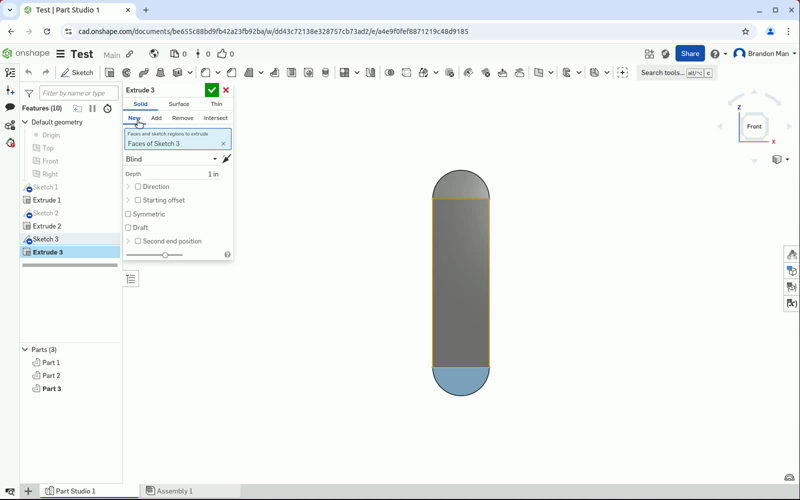
click(137, 120)
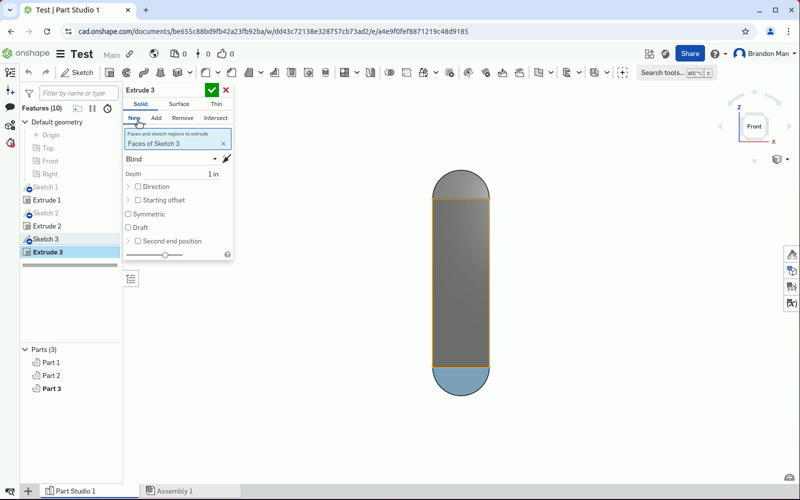
key(tab, 4)
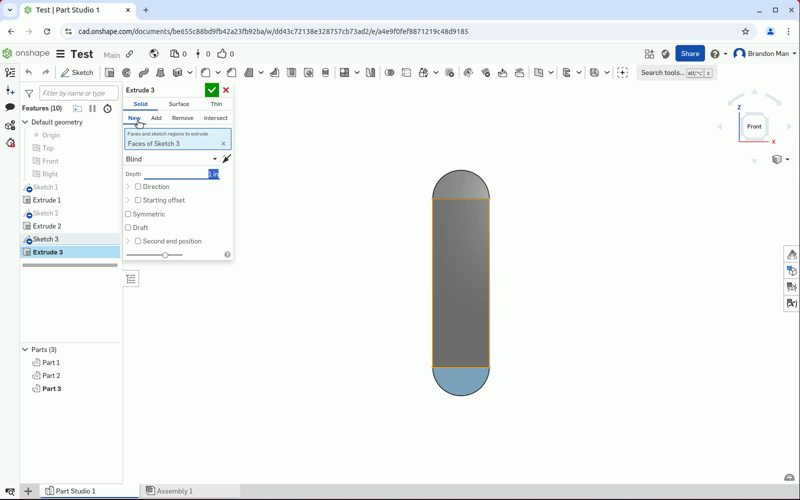
text(5.777)
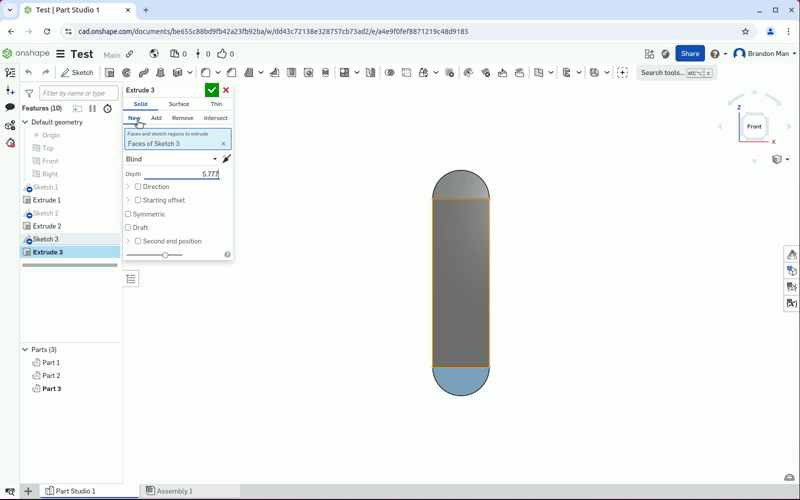
key(enter)
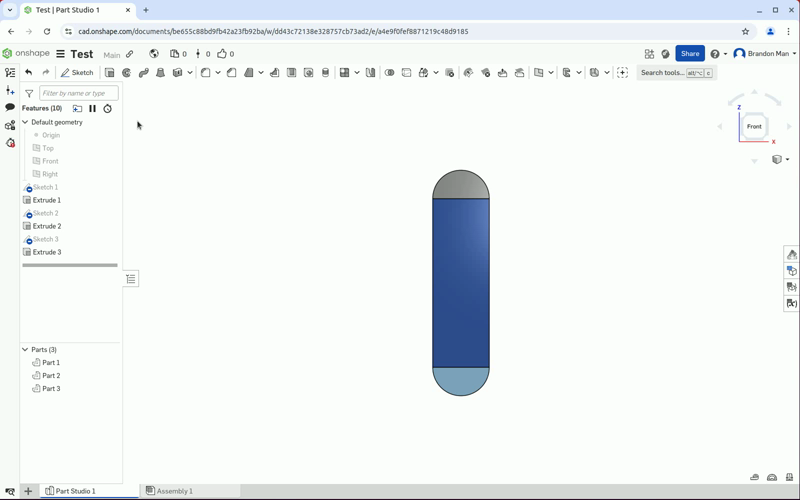
key(shift+h)
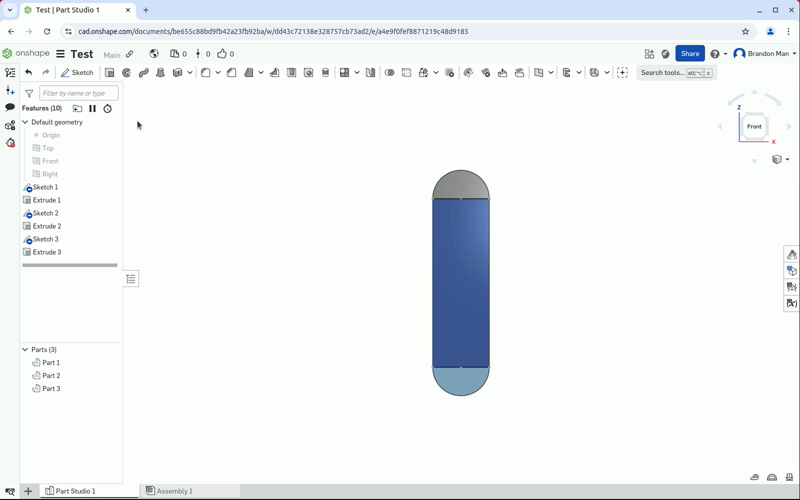
key(shift+h)
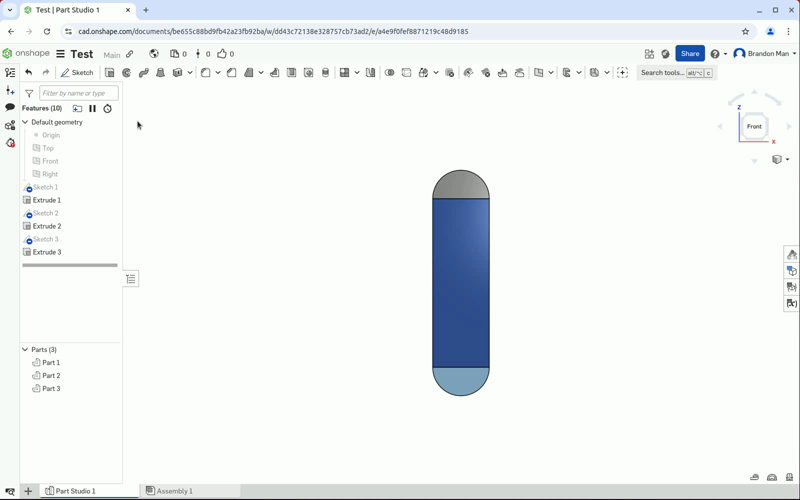
mouse_move(73, 189)
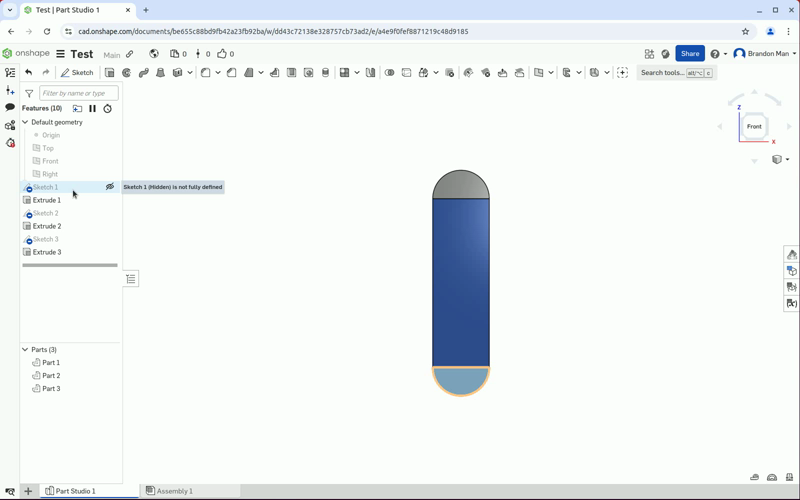
click(73, 189)
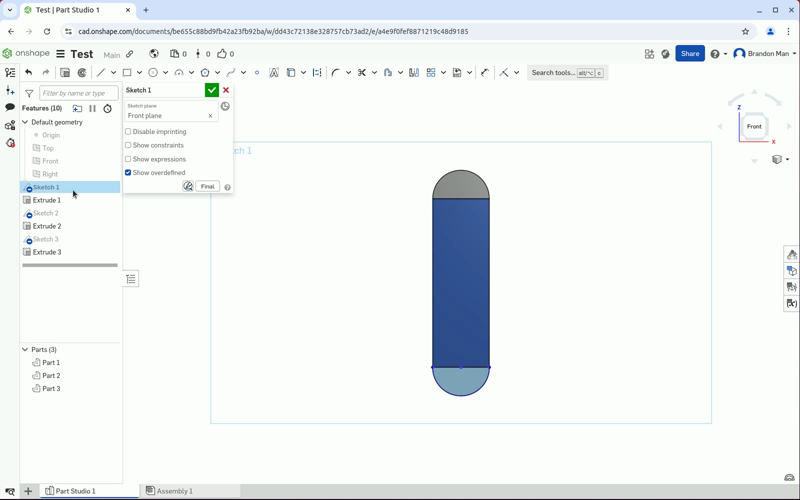
mouse_move(229, 92)
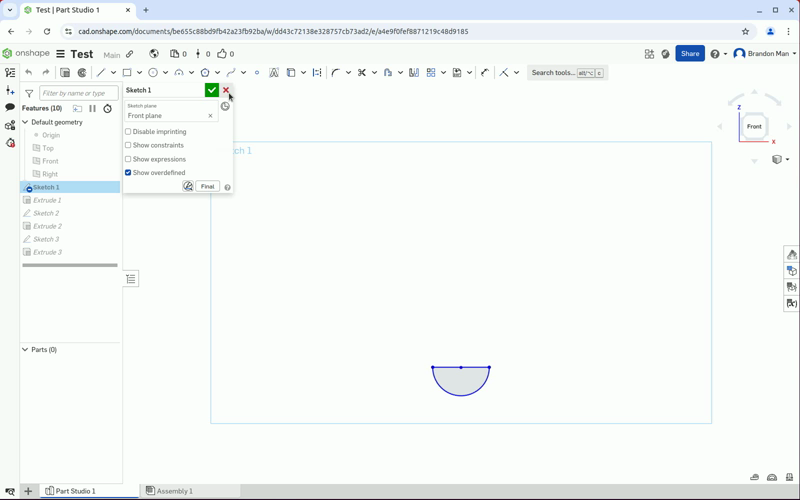
click(229, 92)
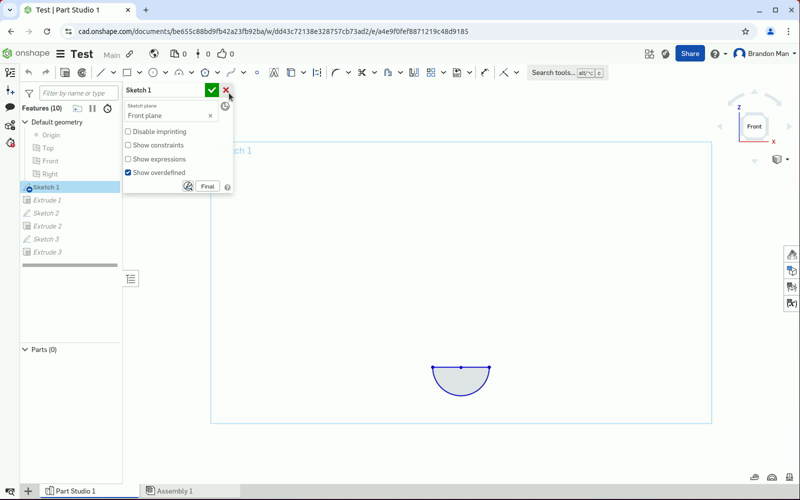
key(shift+s)
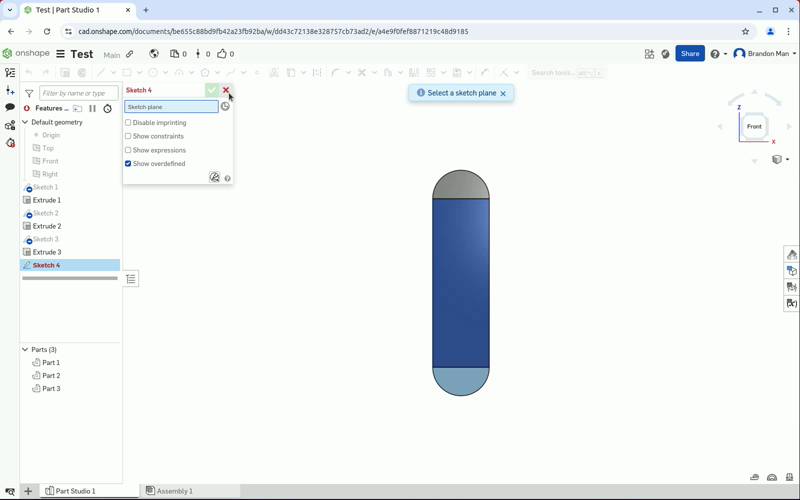
mouse_move(73, 163)
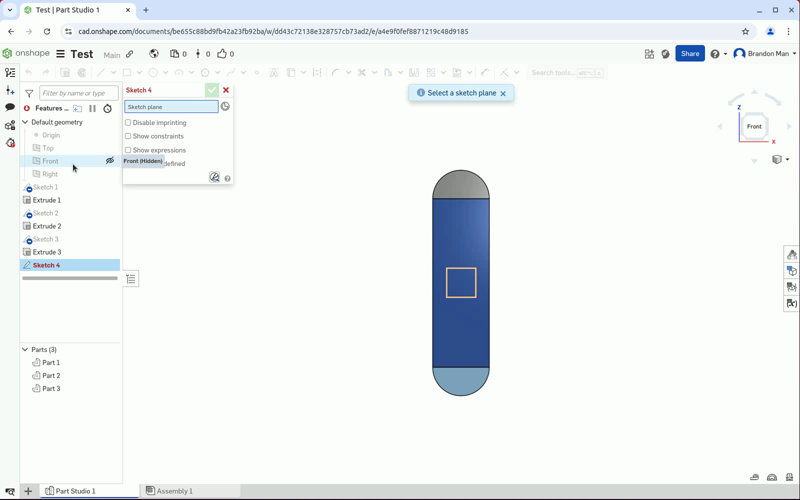
click(73, 163)
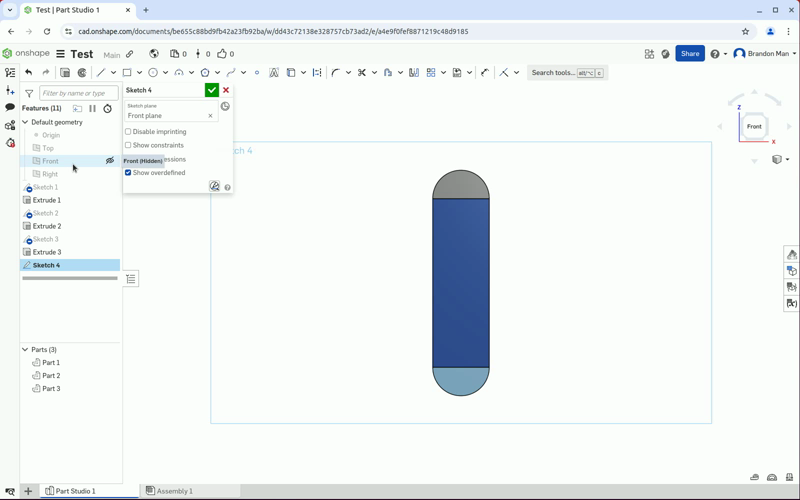
mouse_move(73, 352)
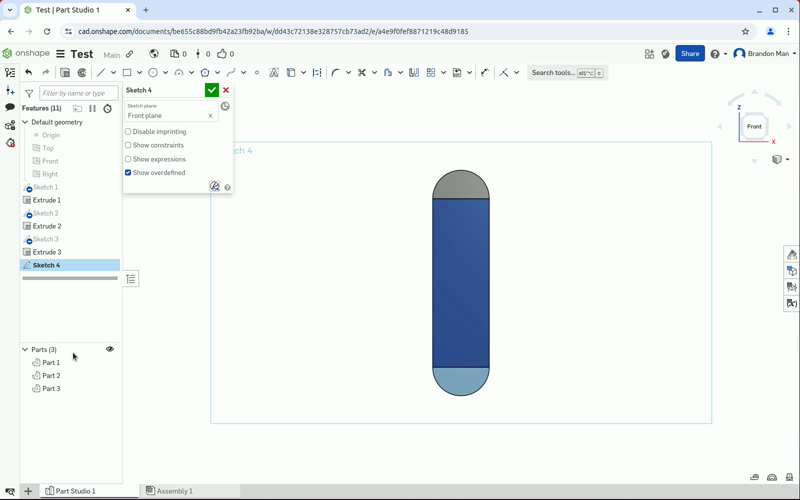
key(y)
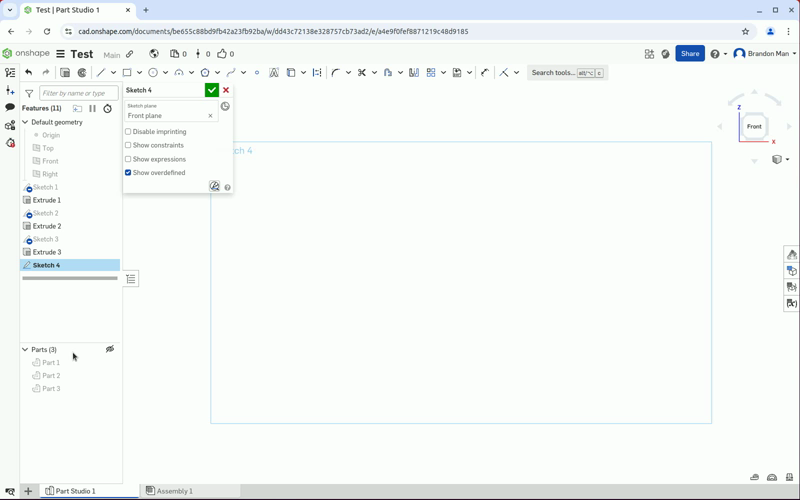
key(a)
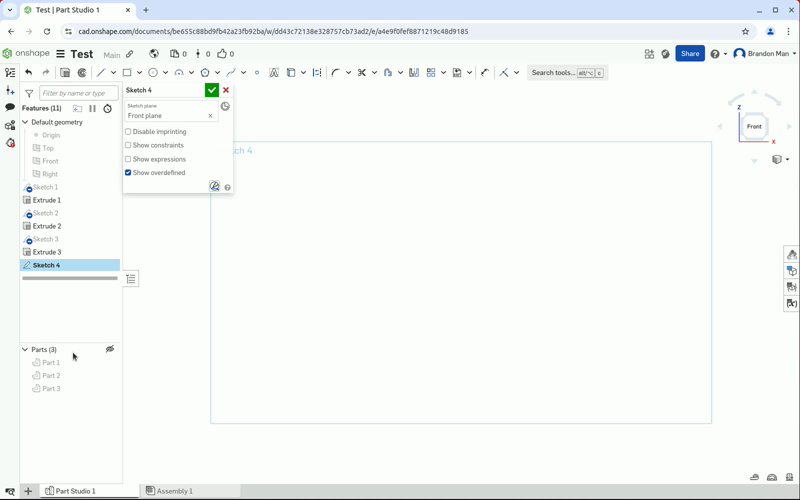
key_down(shift)
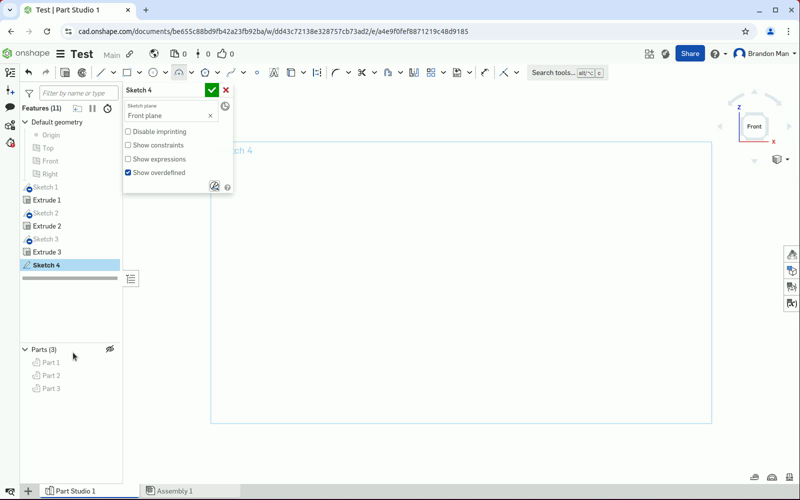
mouse_move(449, 198)
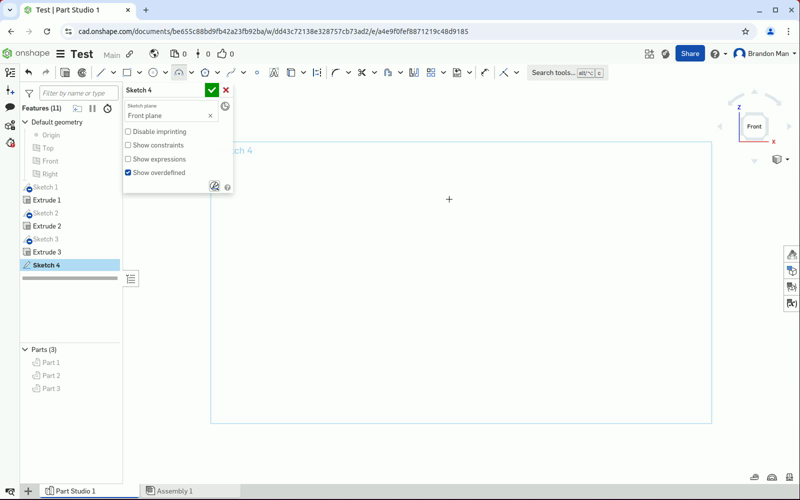
click(449, 198)
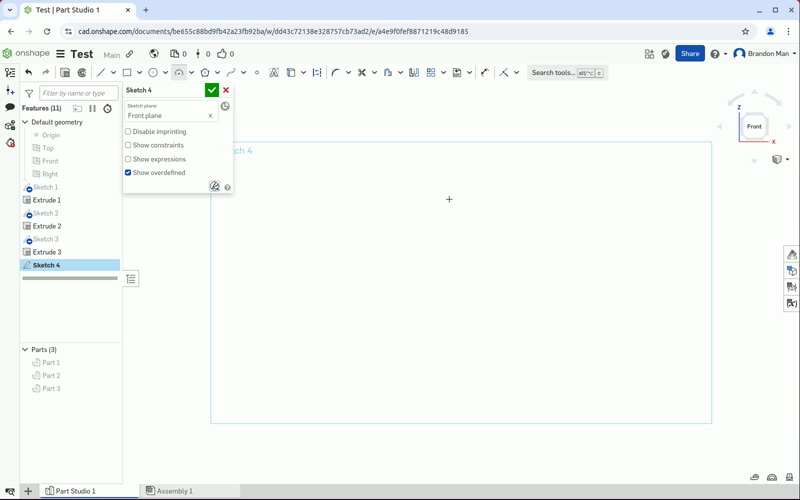
key_up(shift)
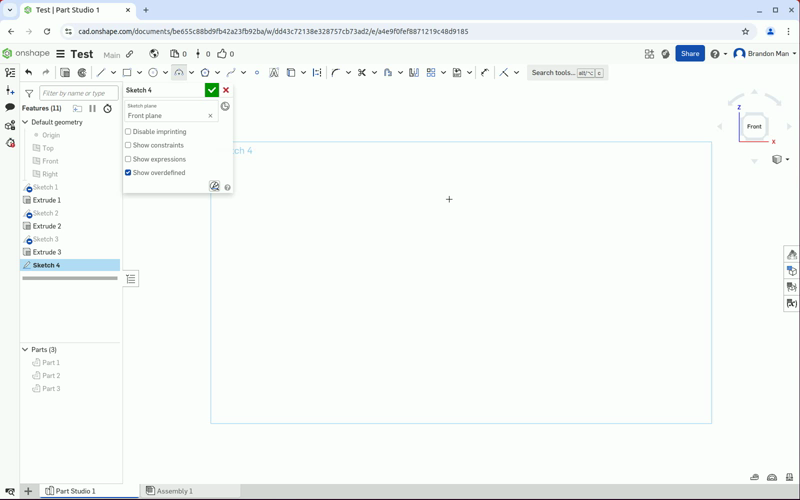
key_down(shift)
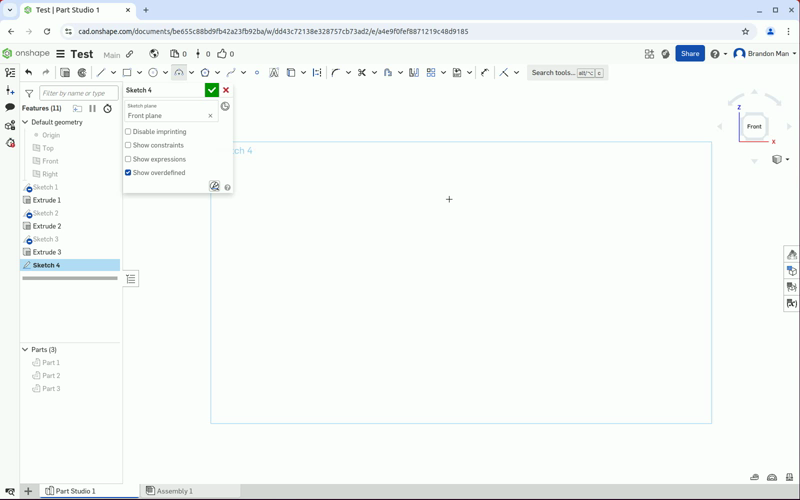
mouse_move(472, 198)
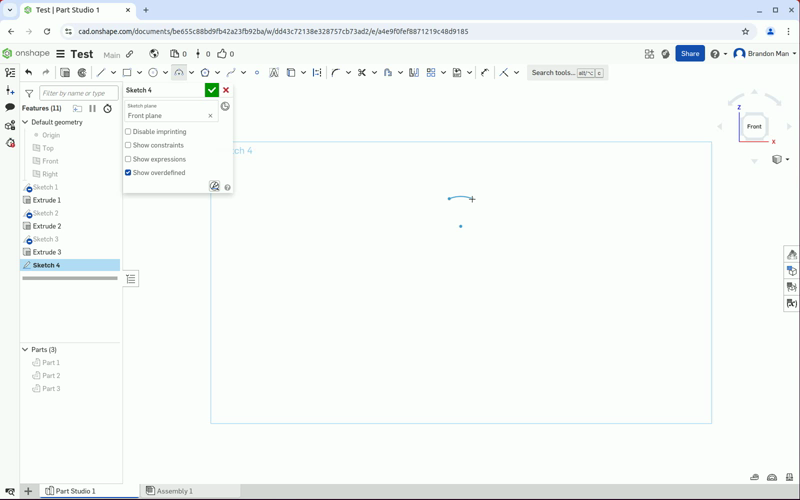
click(472, 198)
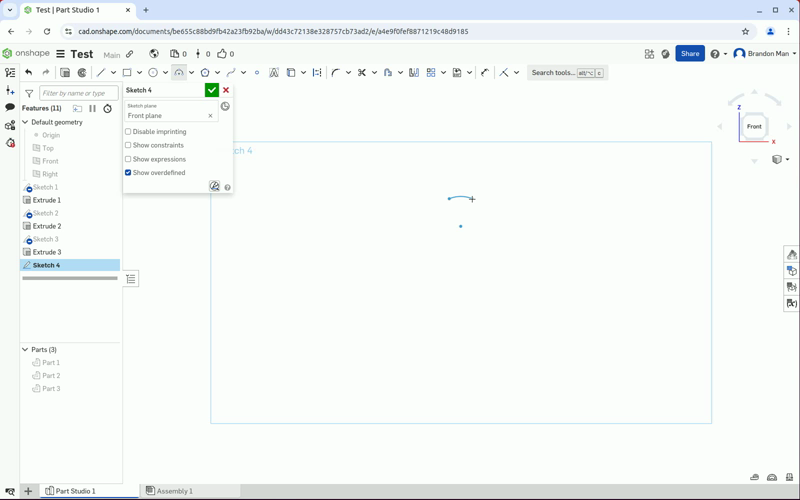
mouse_move(460, 210)
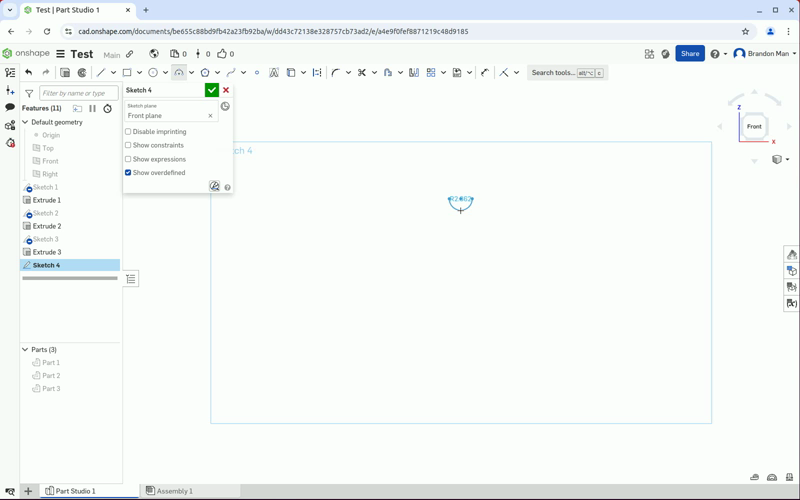
click(460, 210)
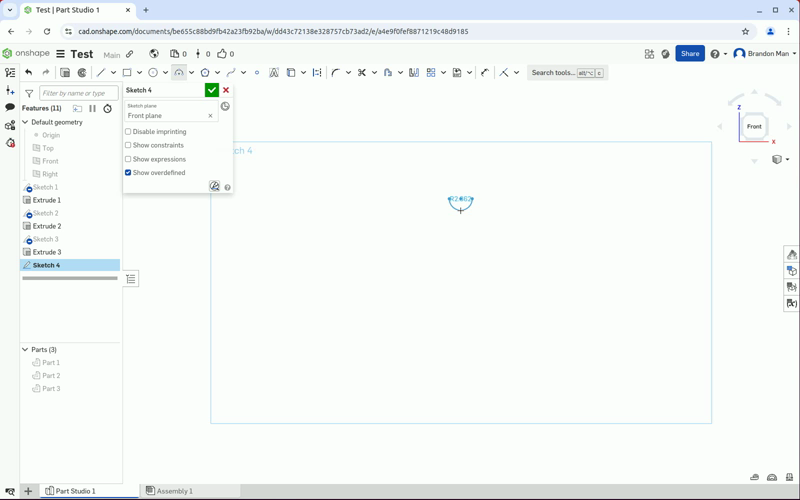
key_up(shift)
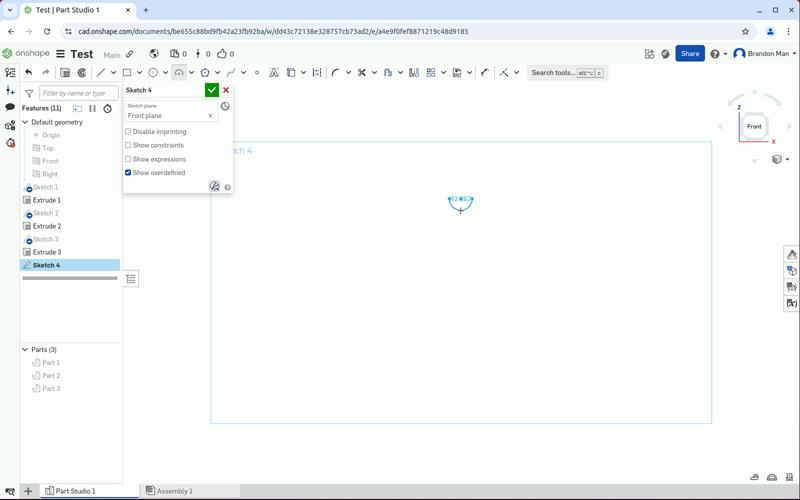
key(esc)
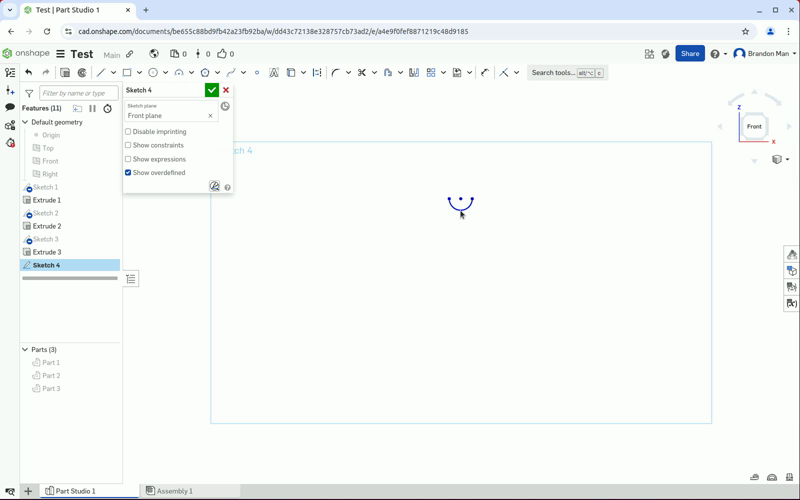
key(l)
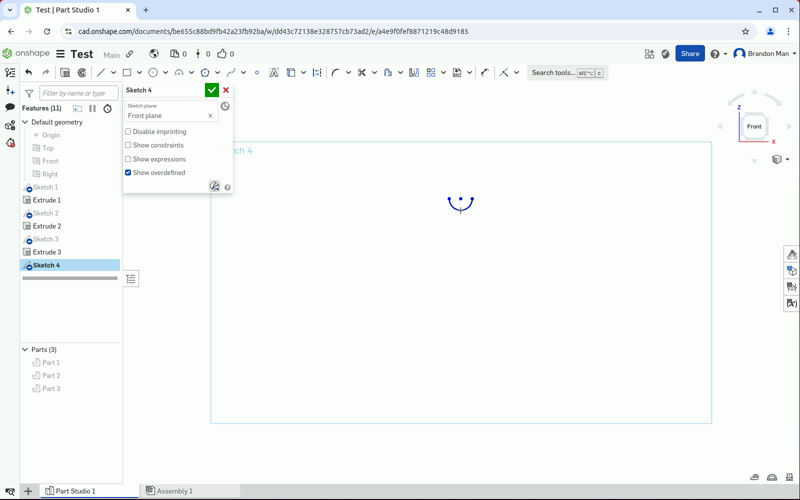
mouse_move(472, 198)
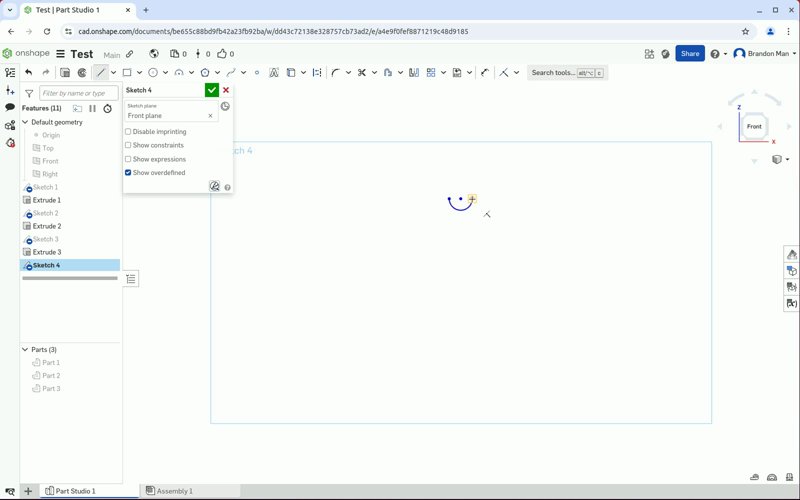
click(472, 198)
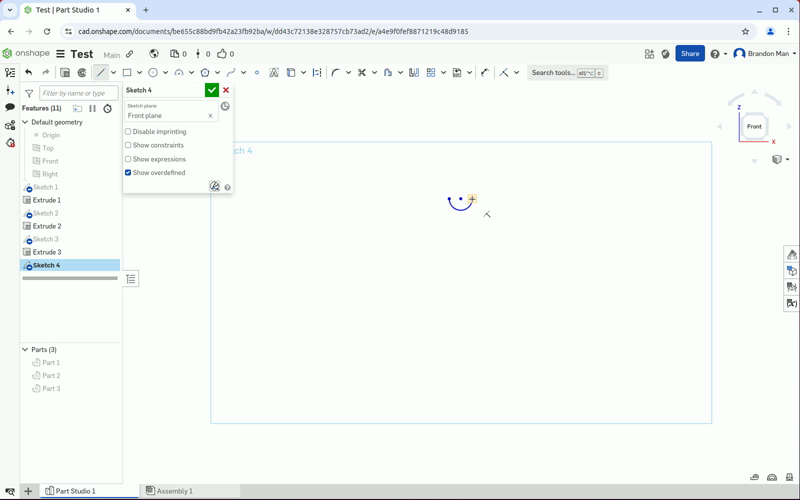
mouse_move(502, 198)
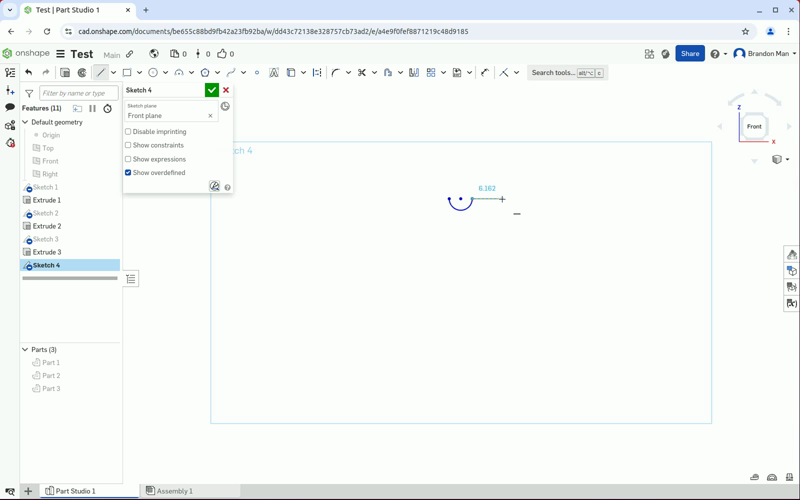
key_down(shift)
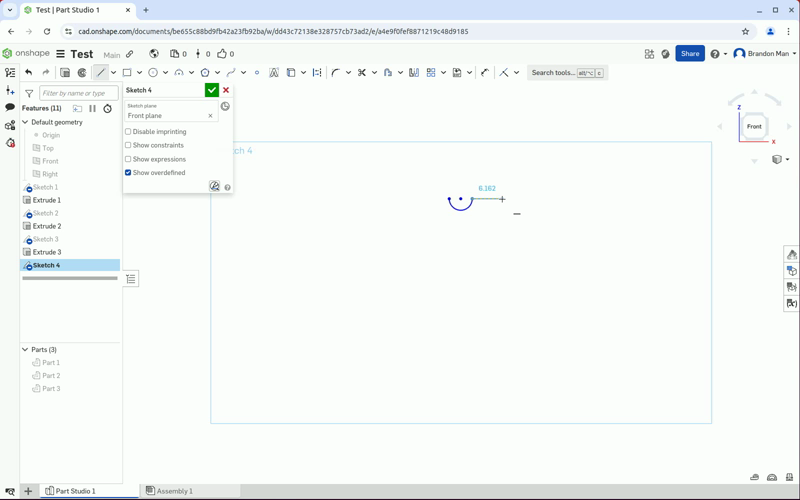
mouse_move(449, 198)
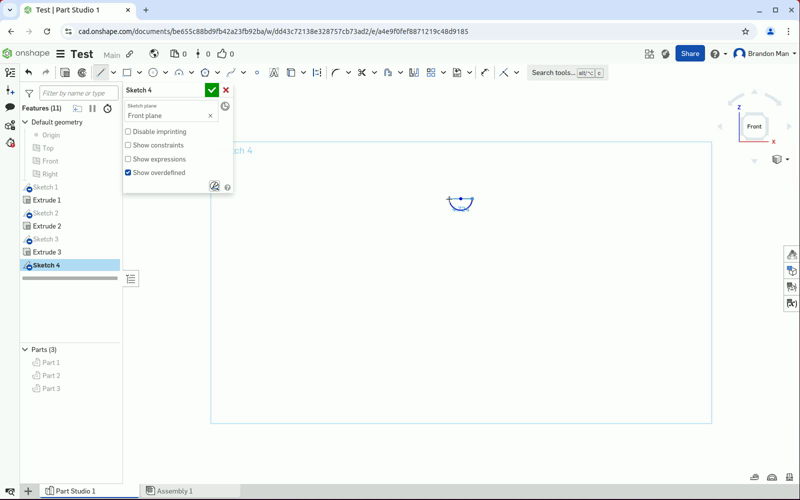
key_up(shift)
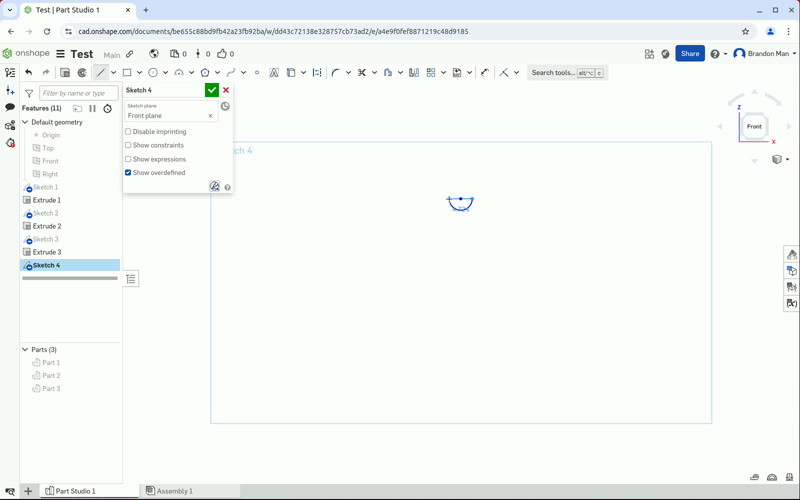
click(449, 198)
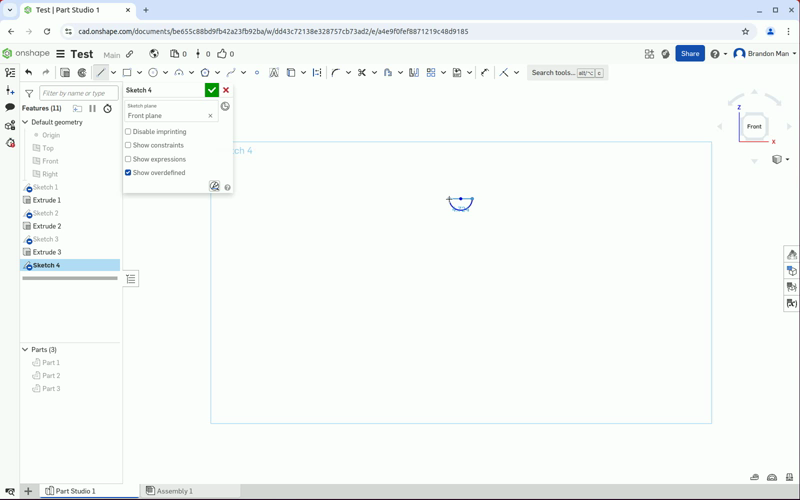
key(esc)
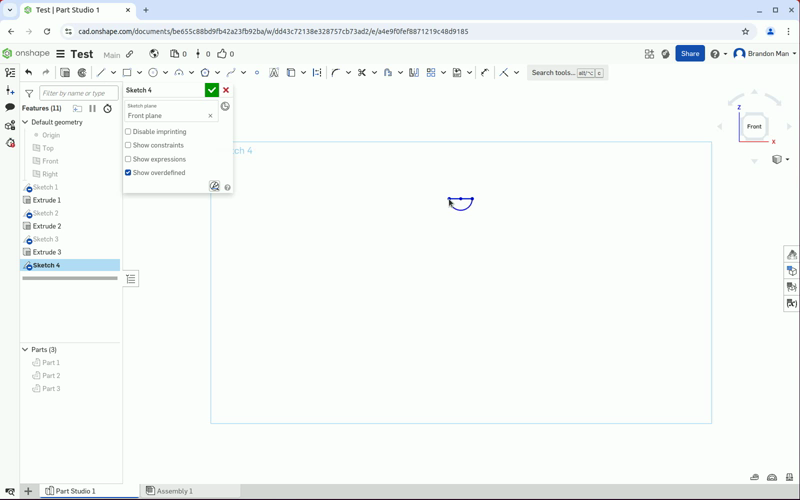
mouse_move(450, 202)
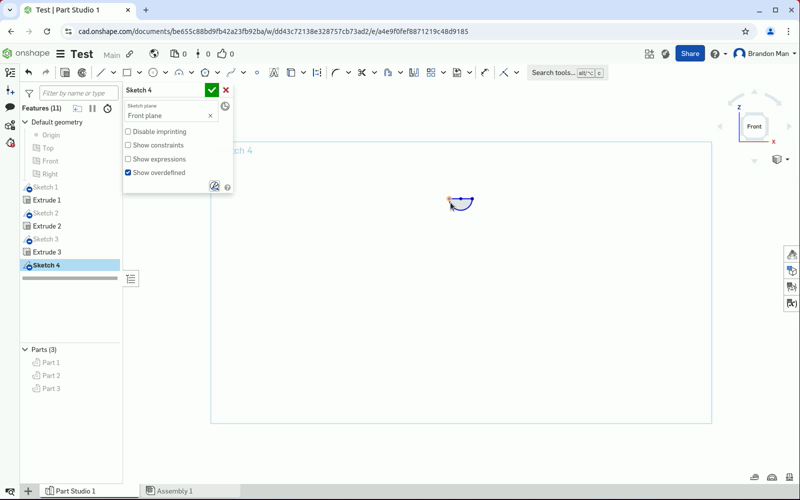
scroll(6)
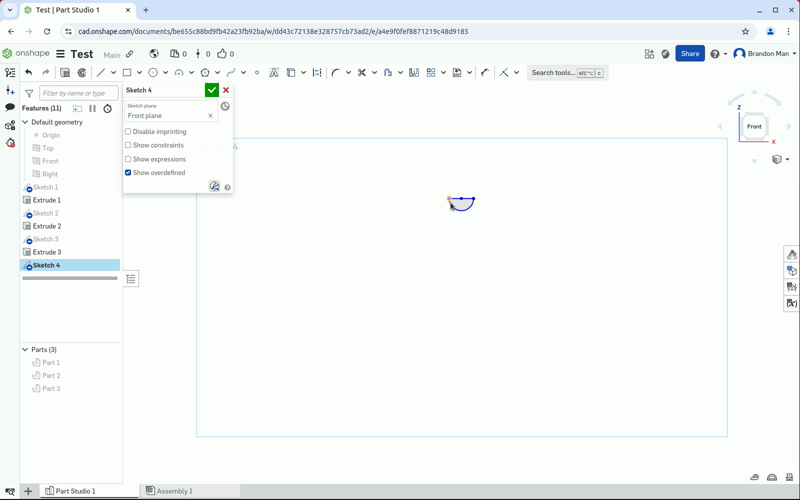
scroll(6)
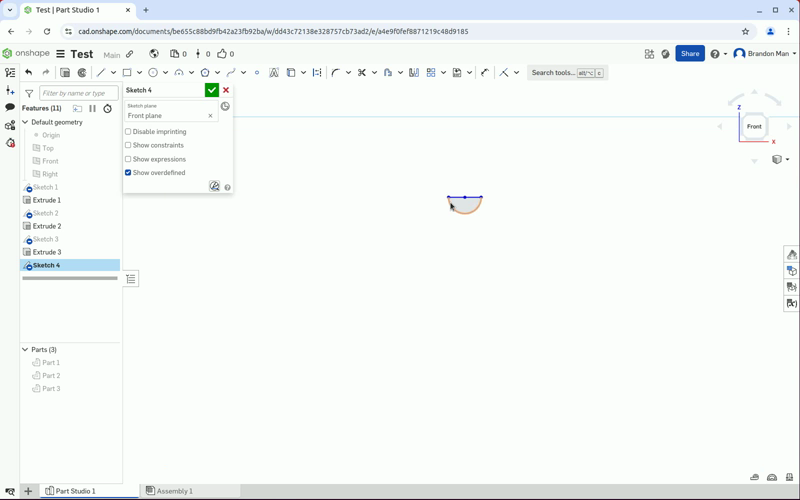
scroll(6)
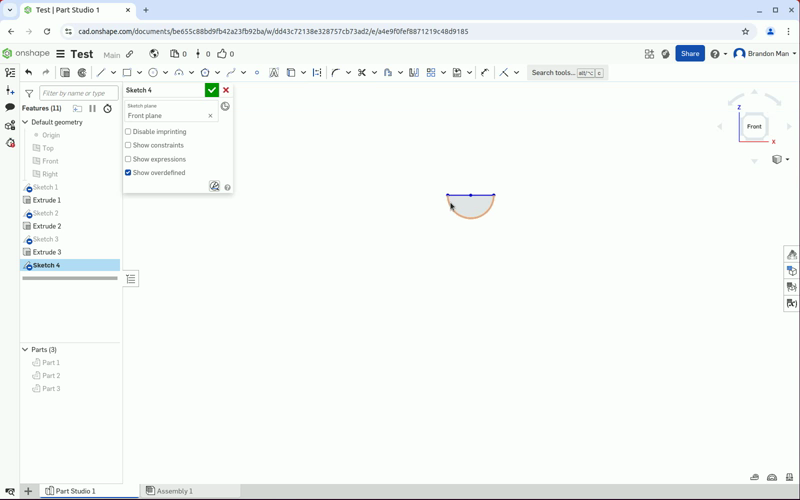
scroll(6)
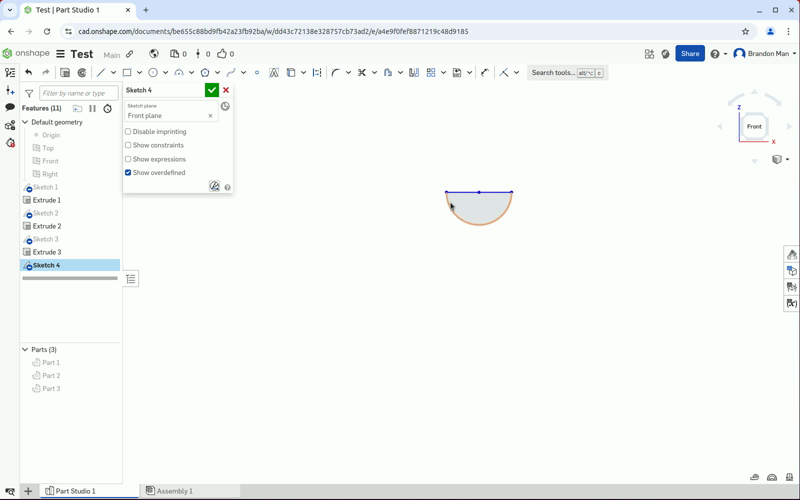
scroll(6)
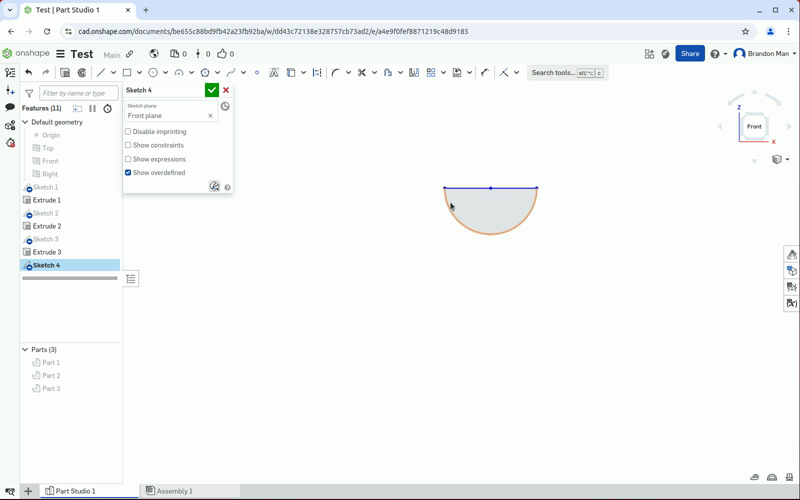
scroll(6)
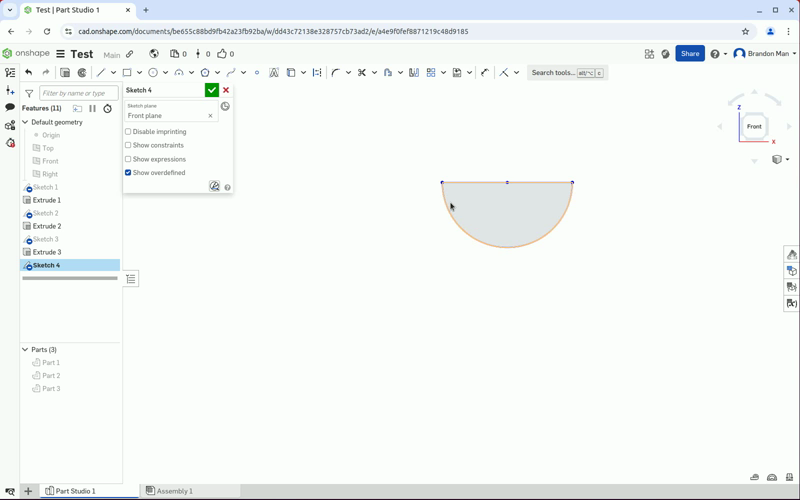
scroll(6)
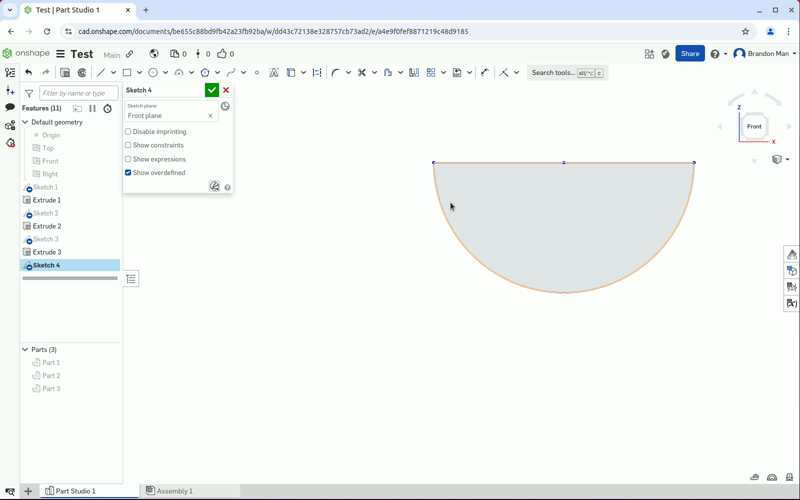
click(450, 202)
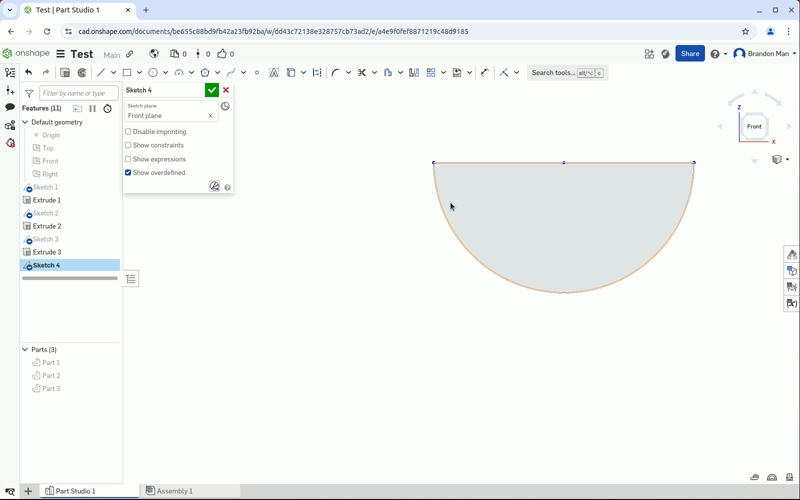
scroll(-6)
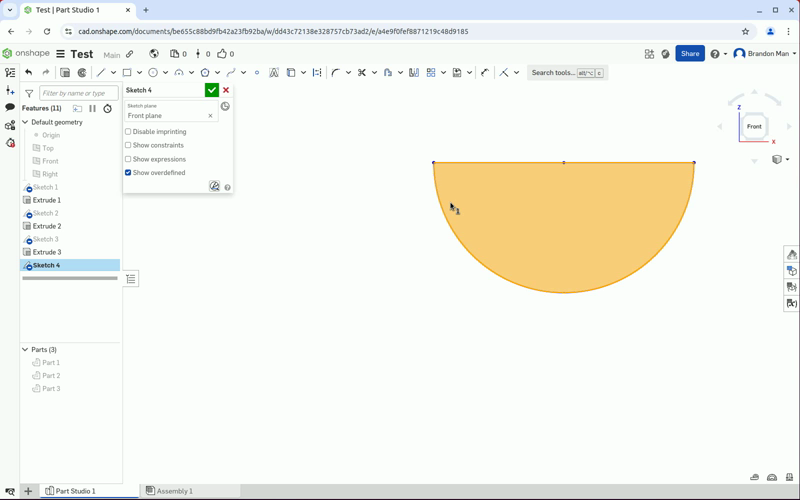
scroll(-6)
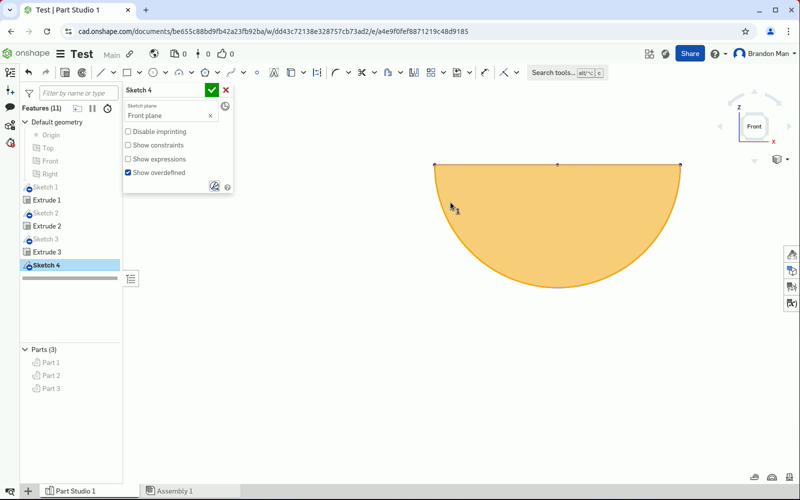
scroll(-6)
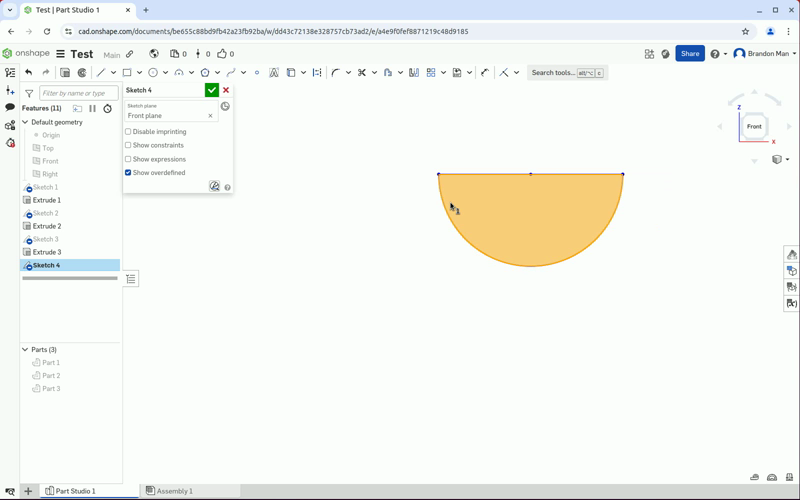
scroll(-6)
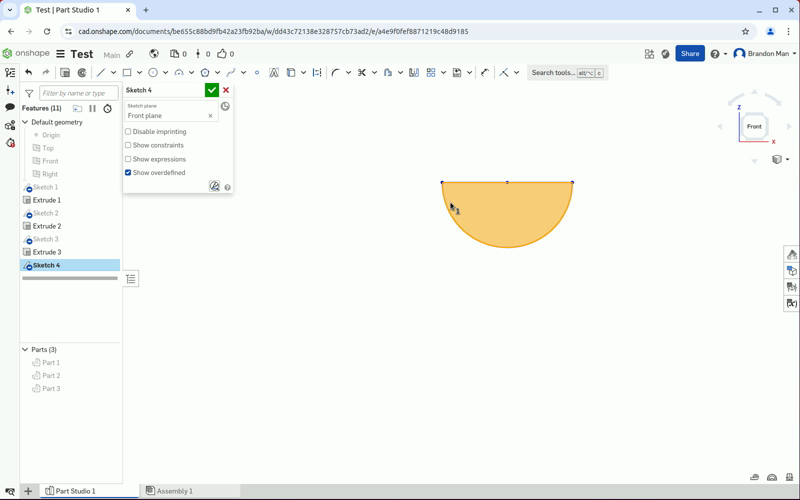
scroll(-6)
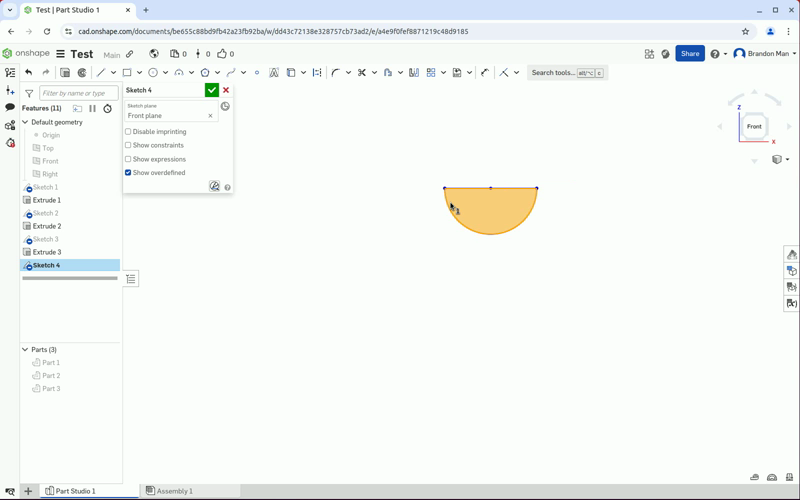
scroll(-6)
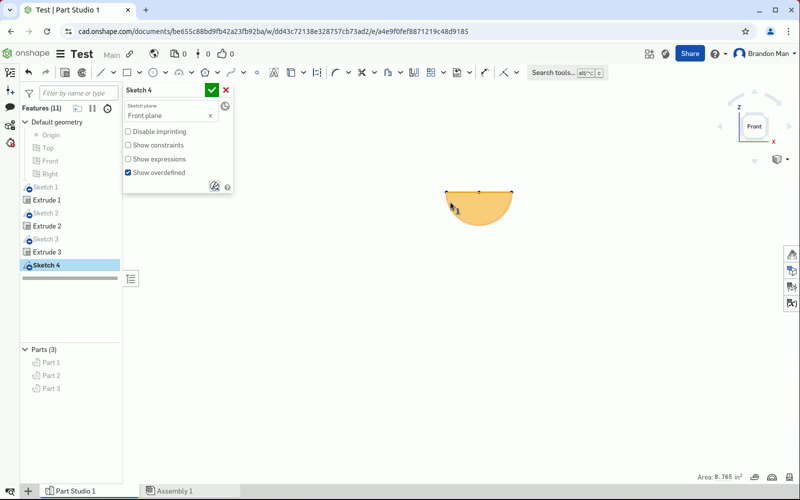
scroll(-6)
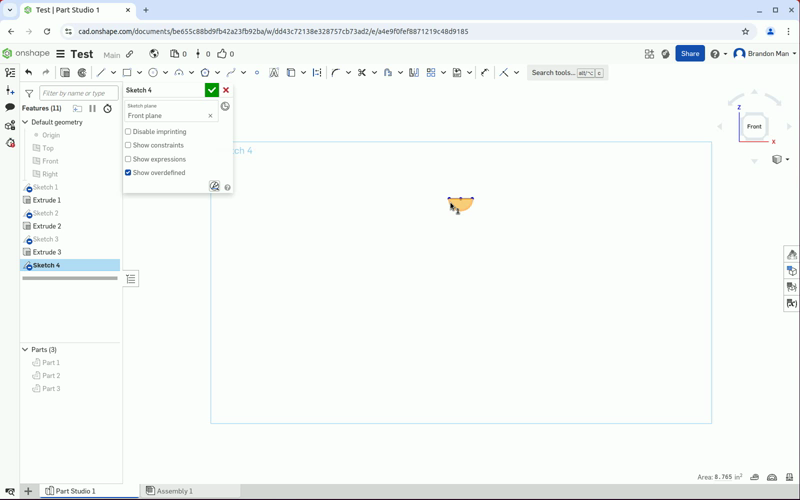
mouse_move(73, 352)
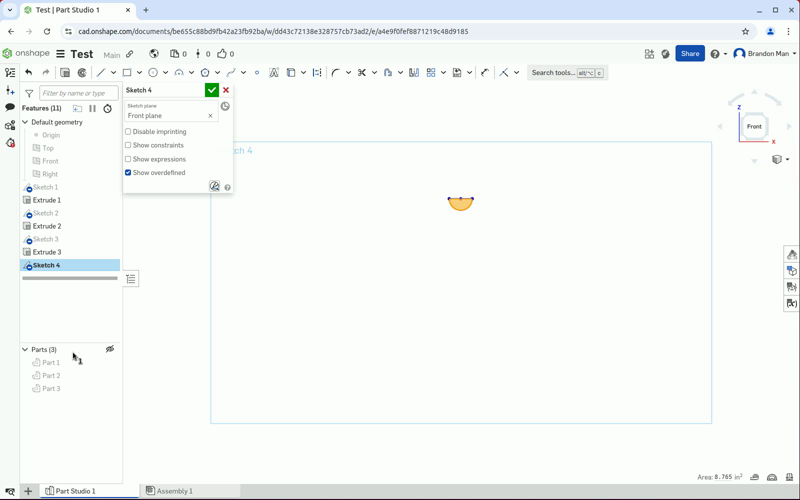
key(shift+y)
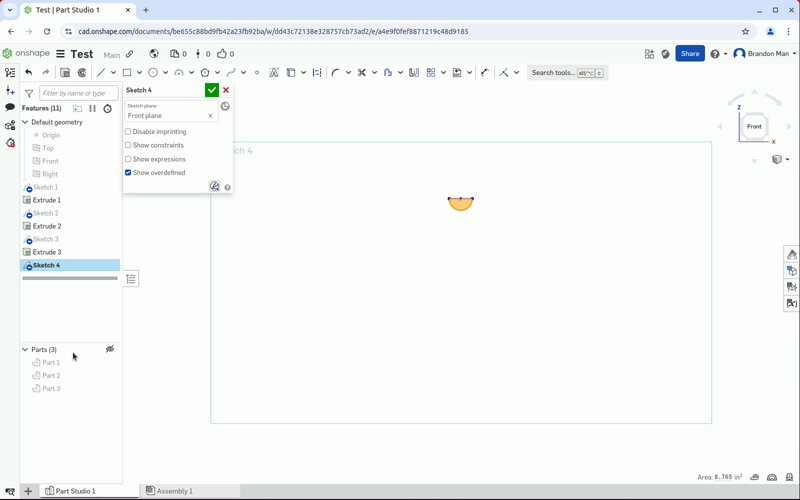
key(shift+e)
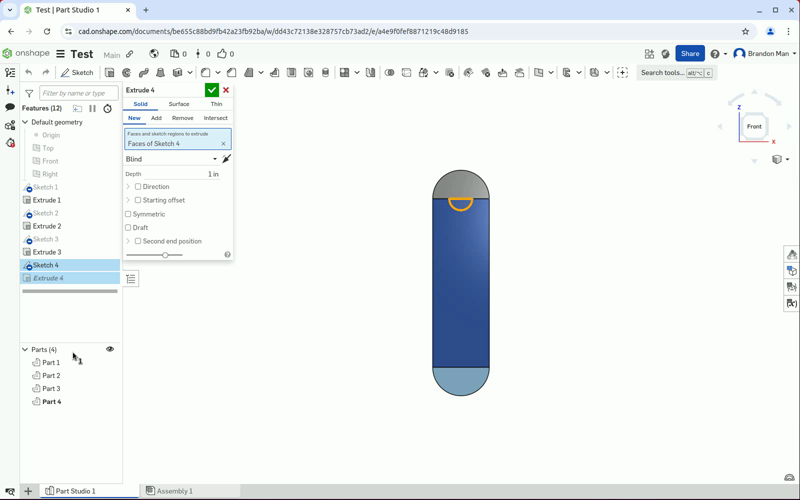
mouse_move(143, 106)
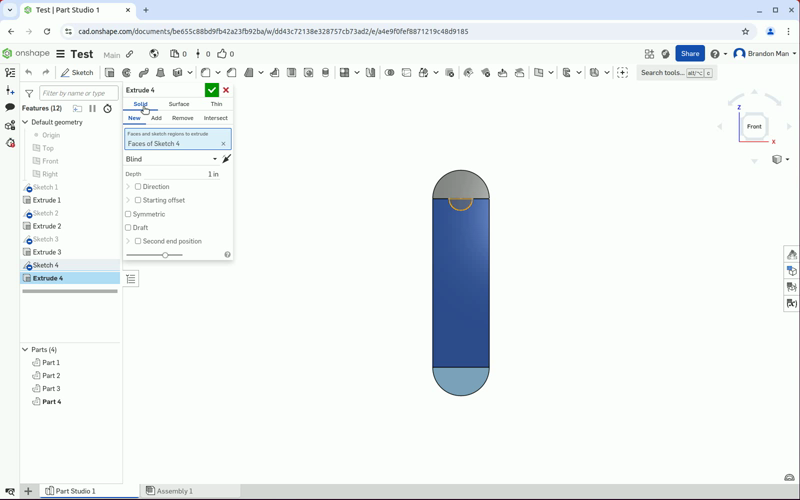
click(143, 106)
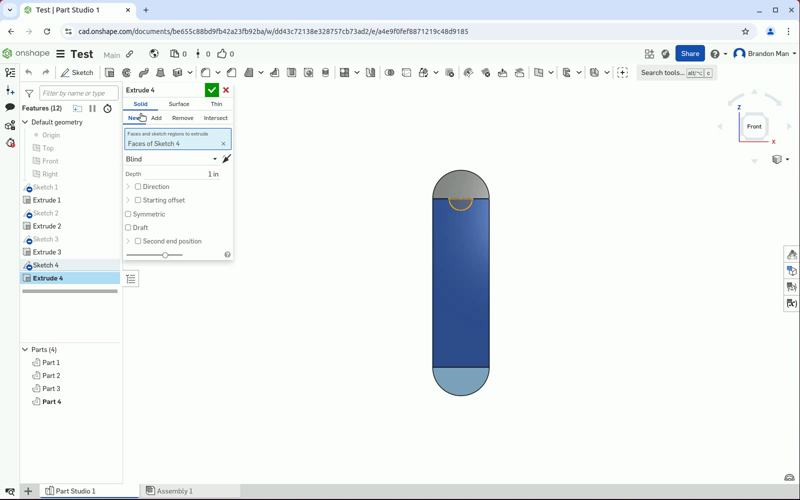
mouse_move(137, 120)
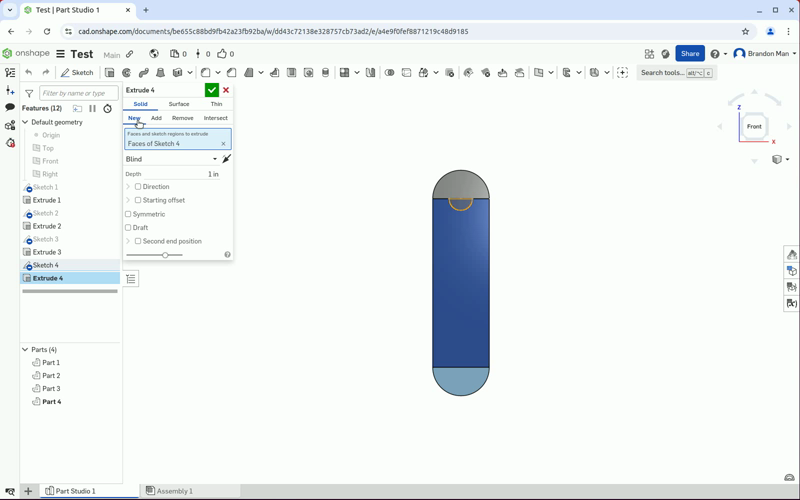
click(137, 120)
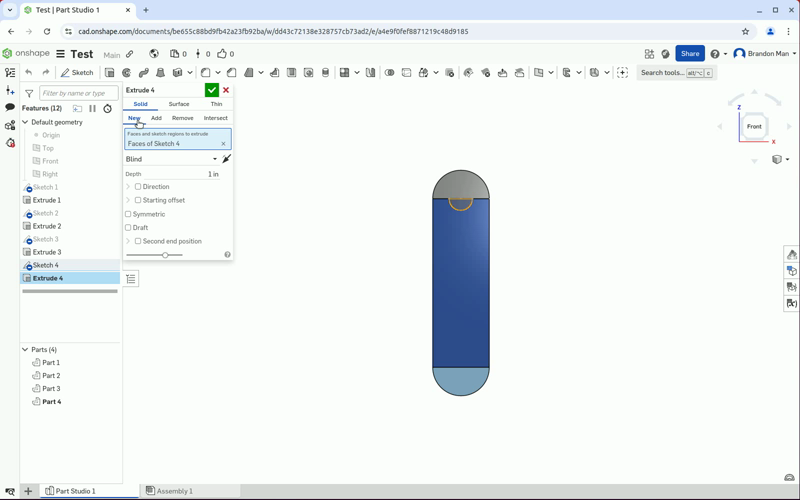
key(tab, 4)
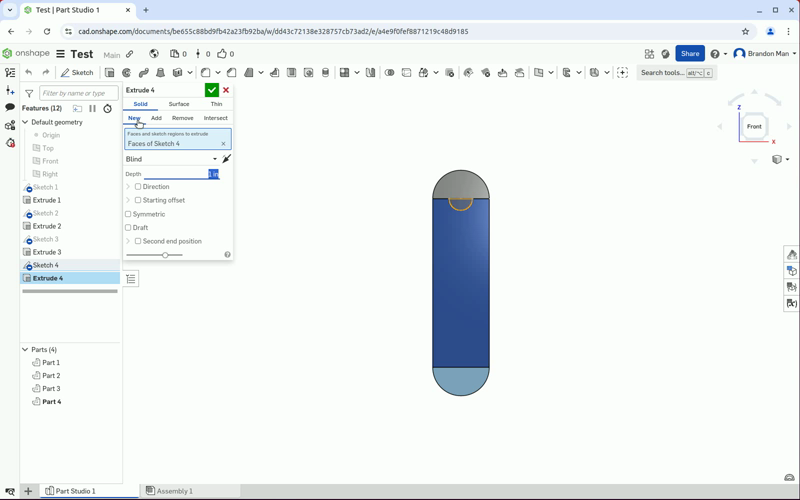
text(17.331)
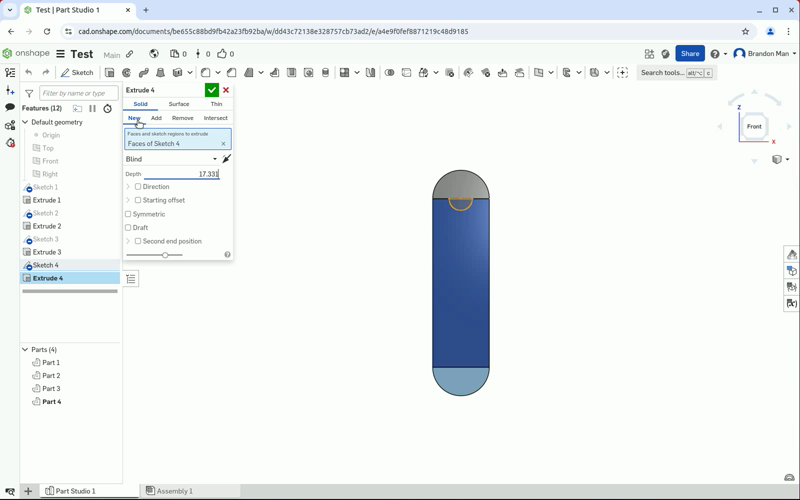
key(enter)
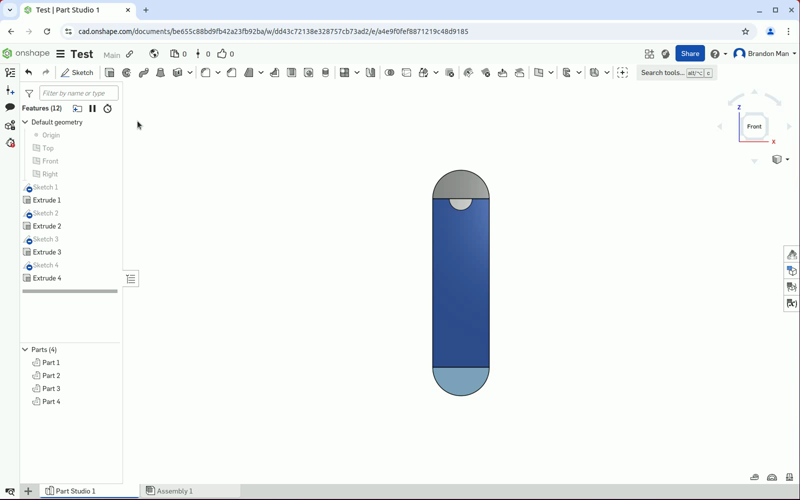
key(shift+h)
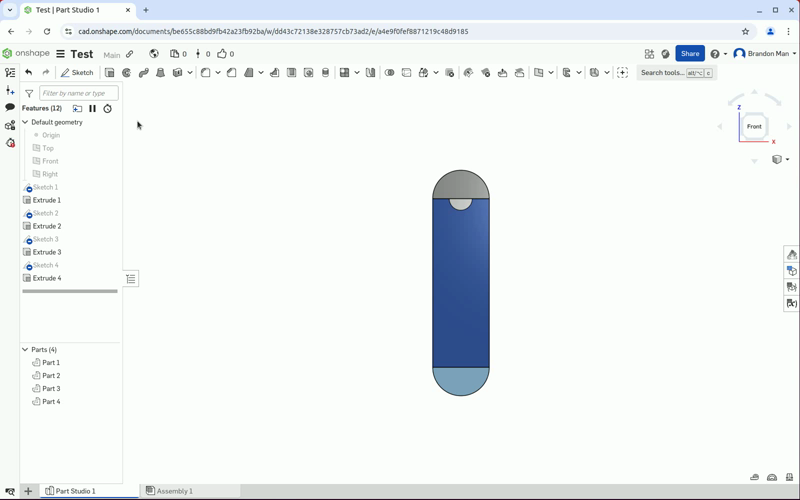
key(shift+h)
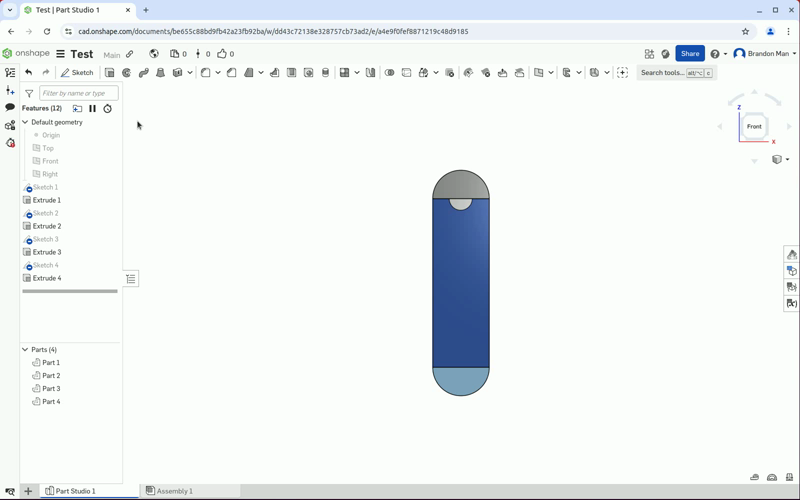
mouse_move(73, 189)
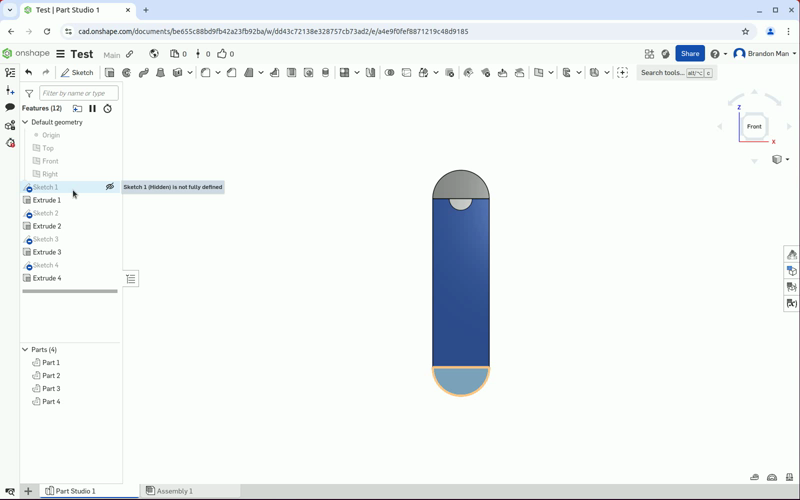
click(73, 189)
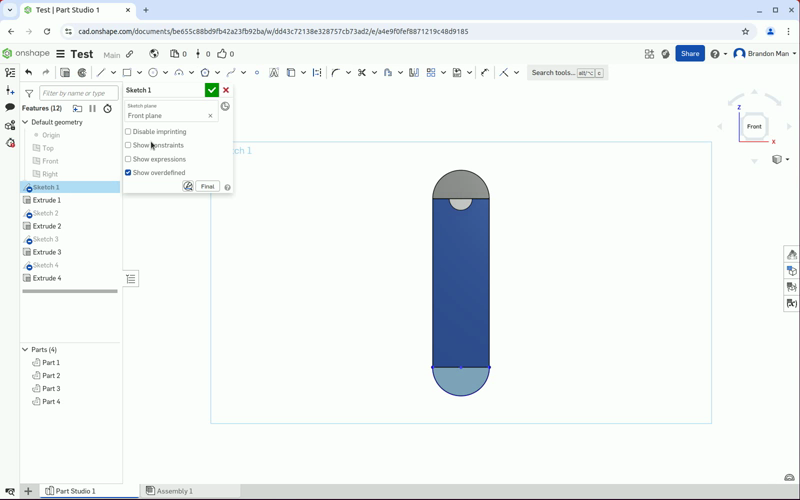
mouse_move(229, 92)
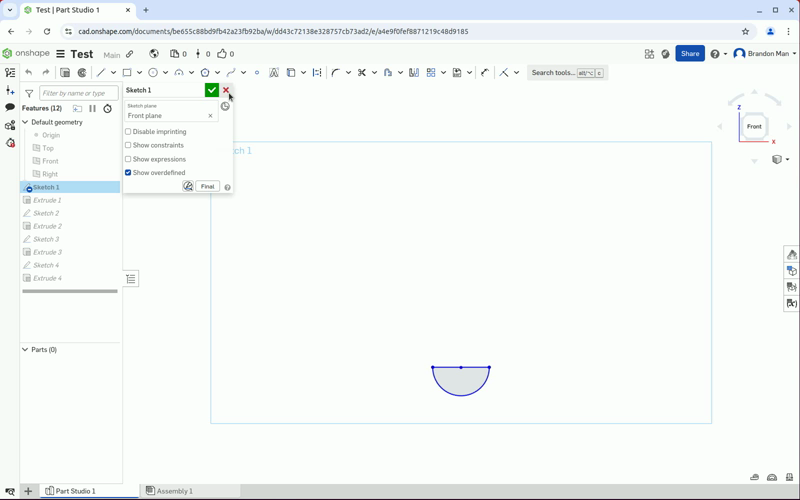
click(229, 92)
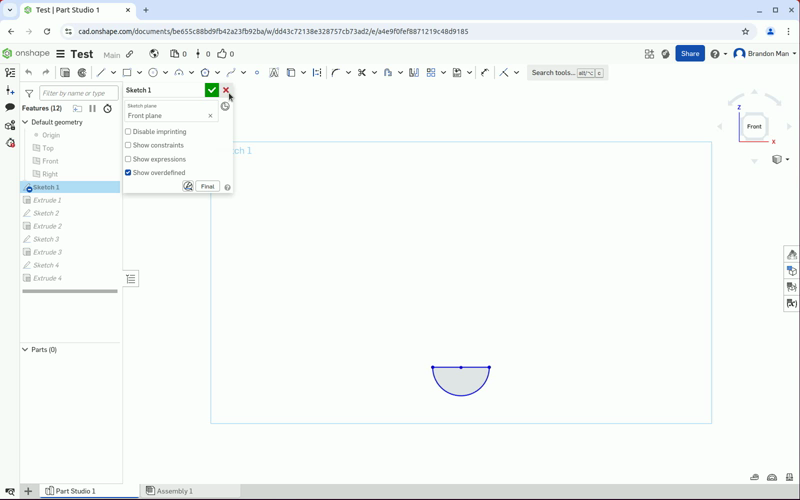
key(shift+s)
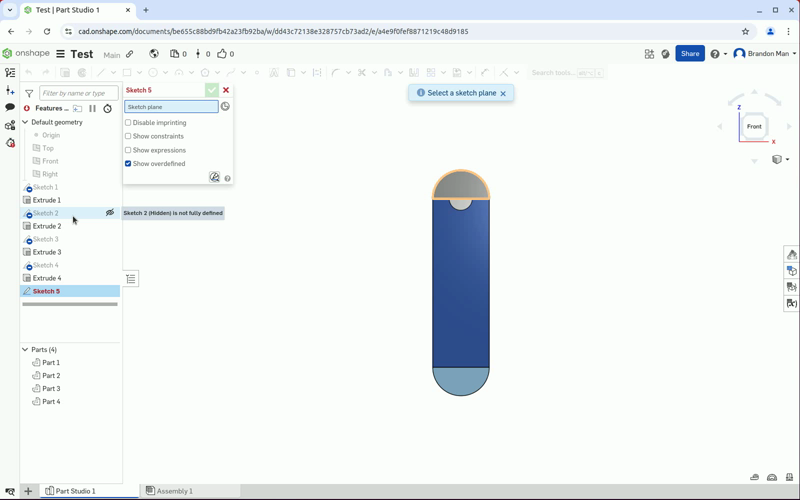
scroll(3)
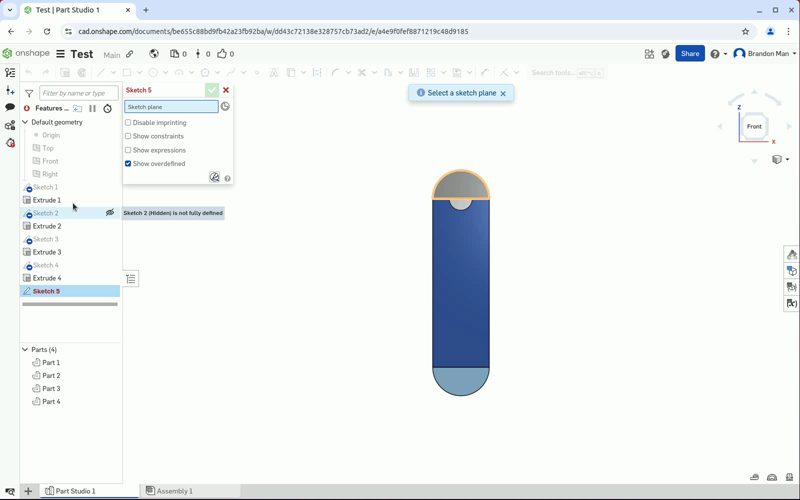
mouse_move(73, 163)
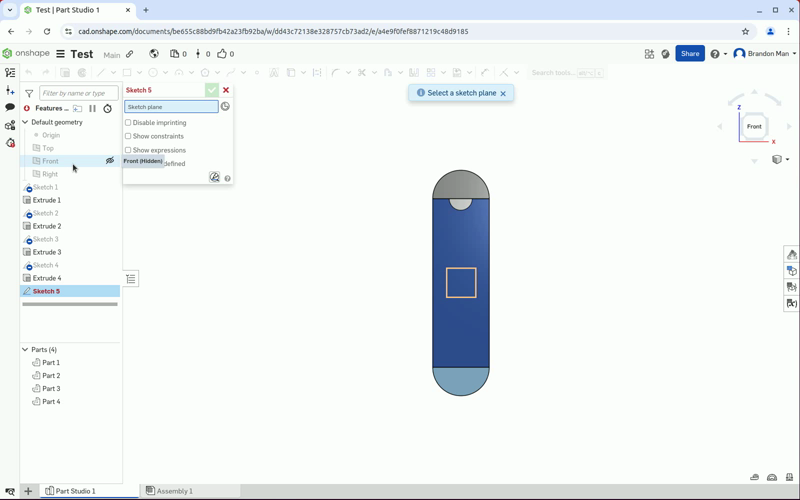
click(73, 163)
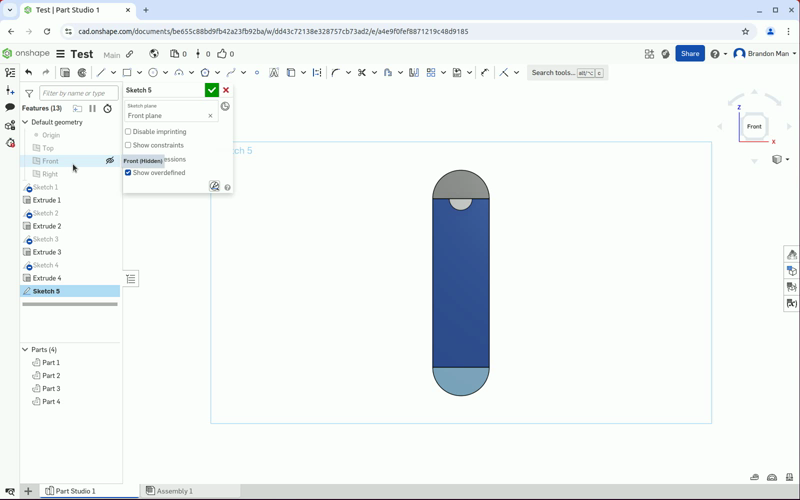
mouse_move(73, 352)
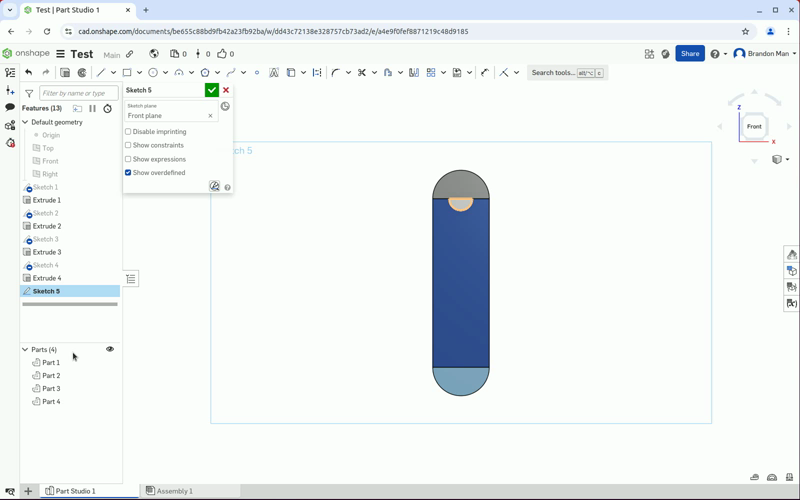
key(y)
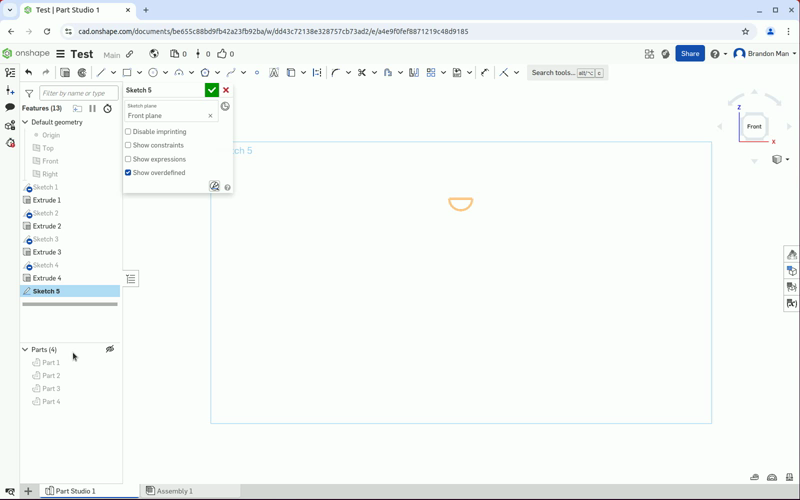
key(l)
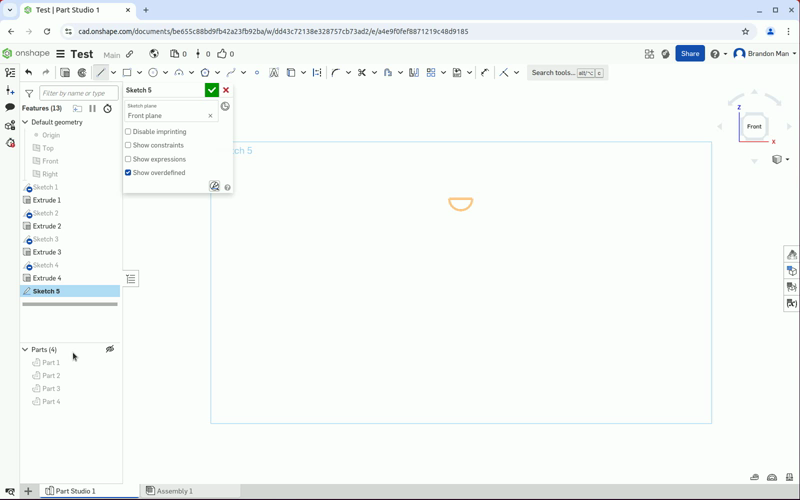
key_down(shift)
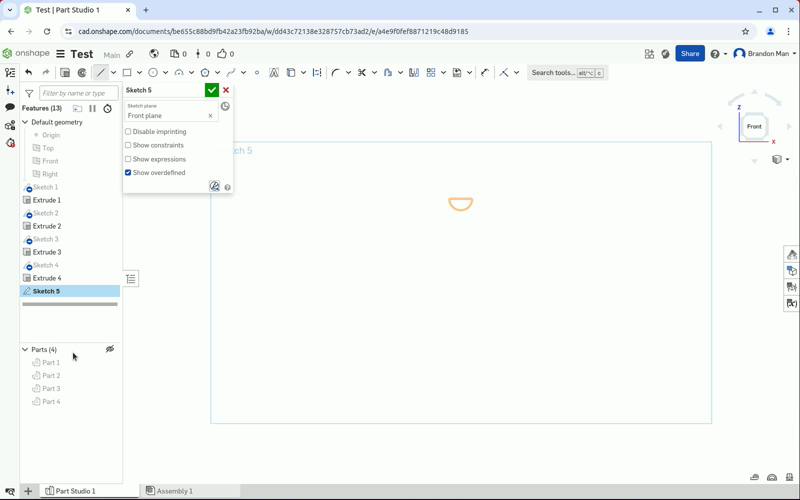
mouse_move(449, 198)
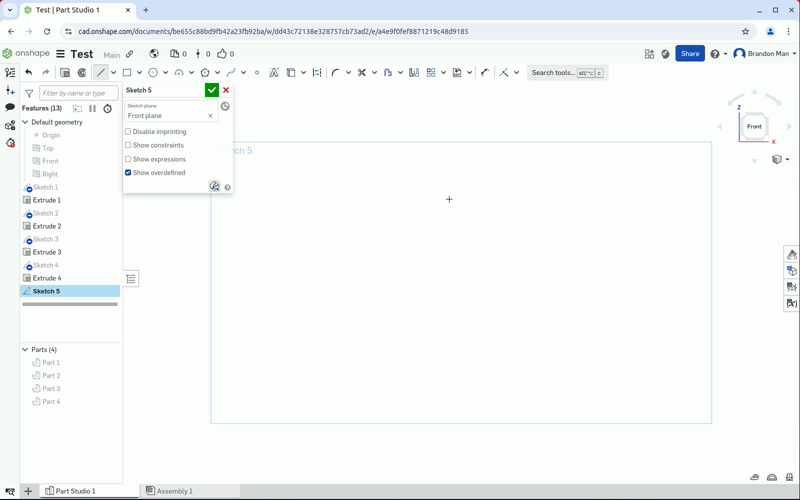
click(449, 198)
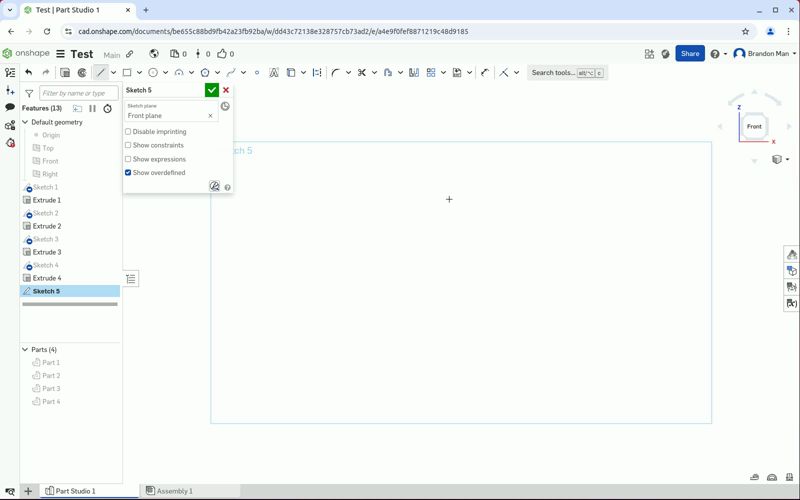
key_up(shift)
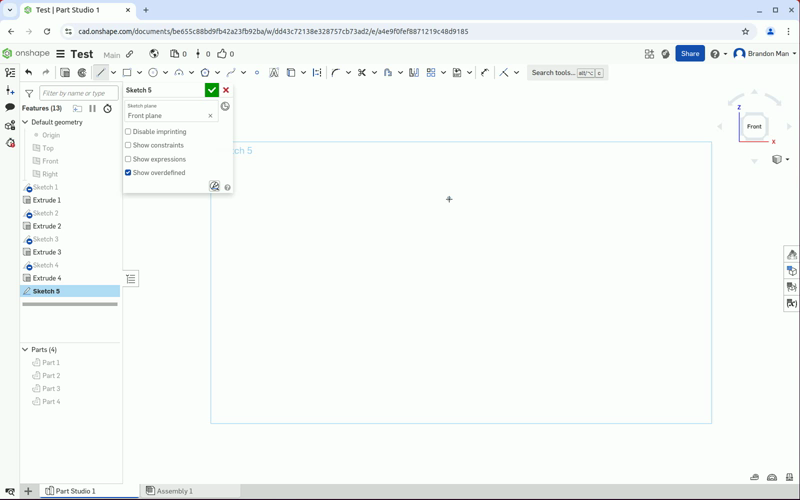
key_down(shift)
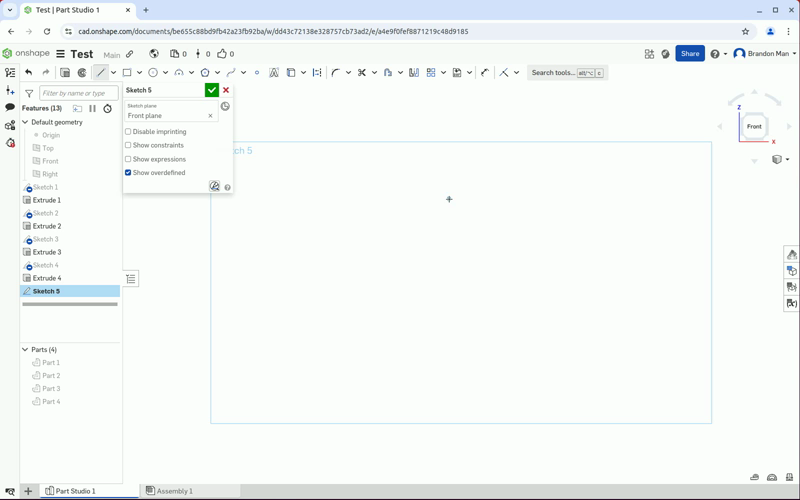
mouse_move(479, 198)
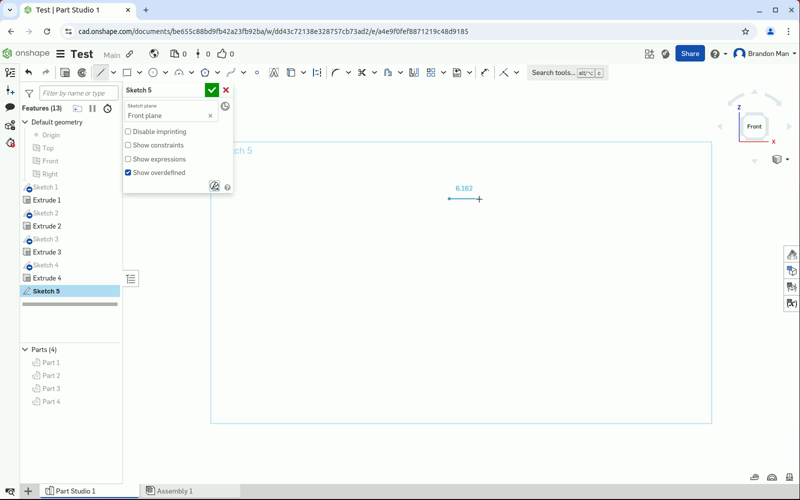
mouse_move(472, 198)
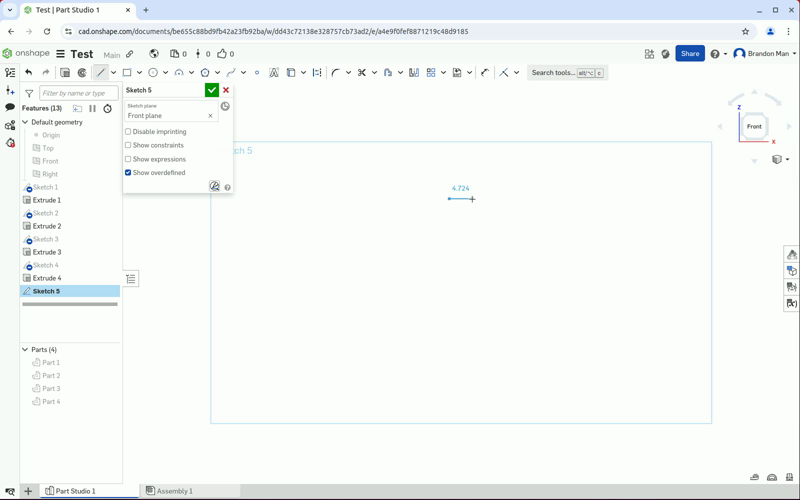
click(472, 198)
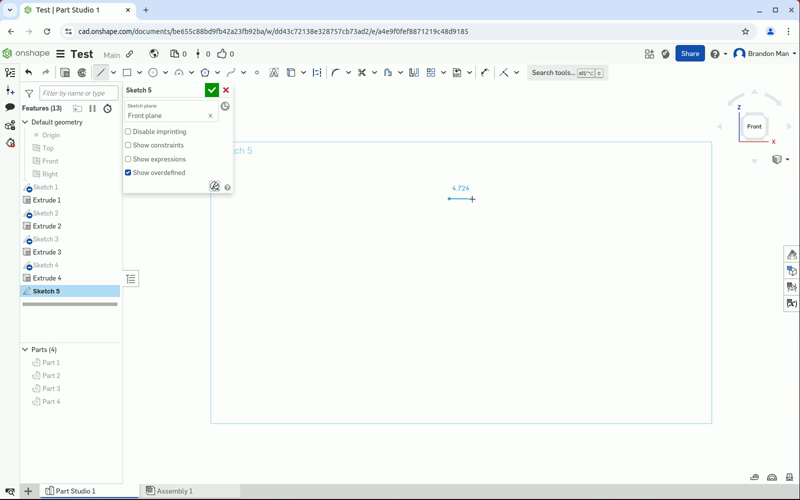
key_up(shift)
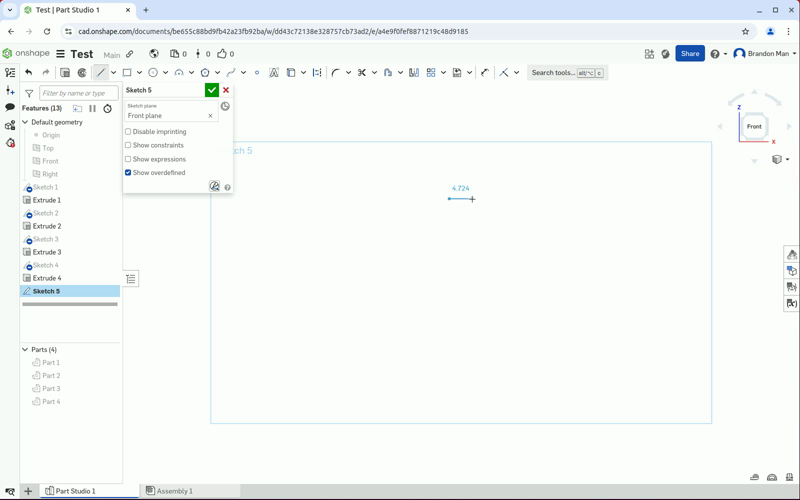
key(esc)
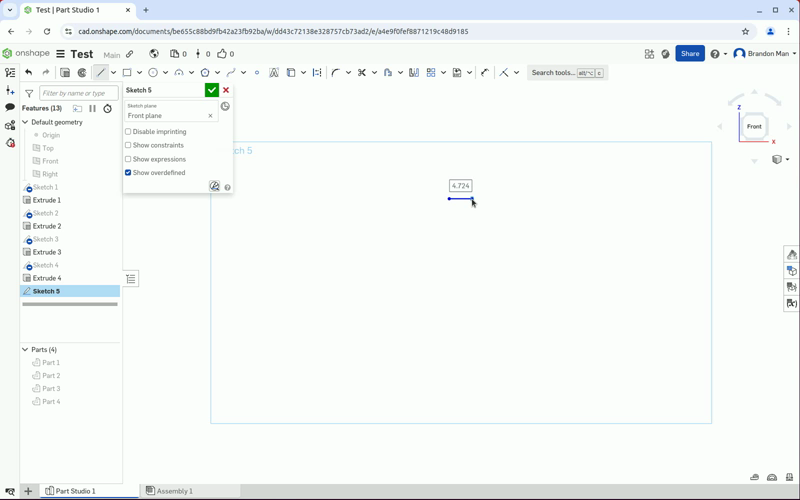
key(a)
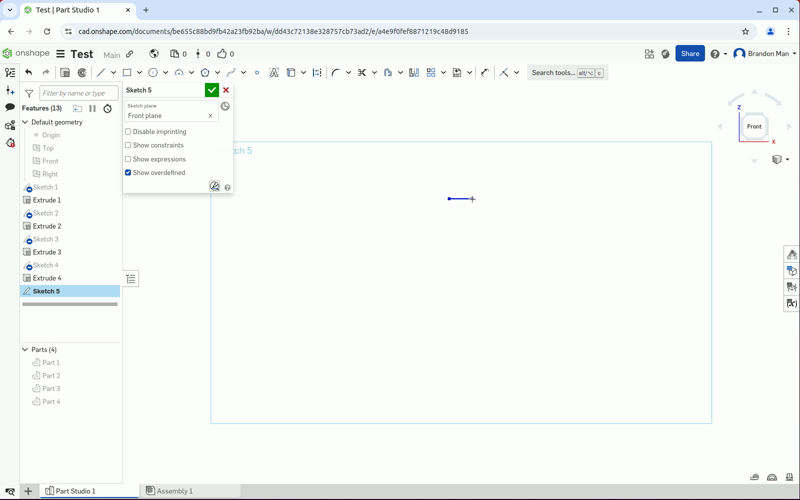
mouse_move(472, 198)
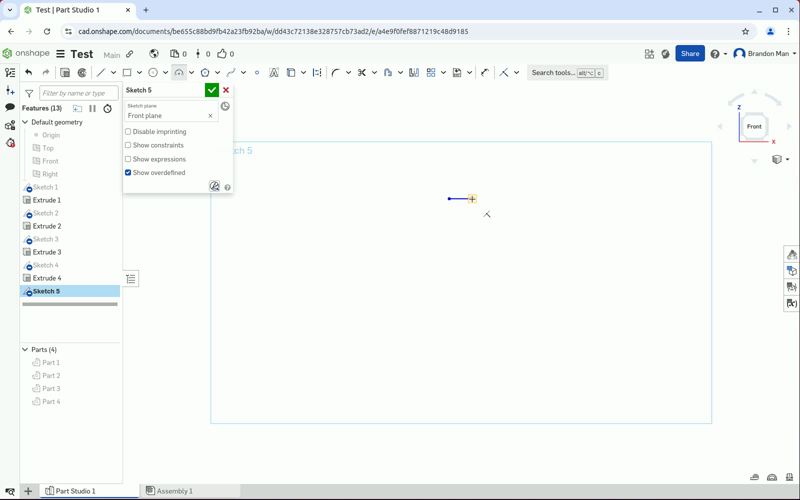
click(472, 198)
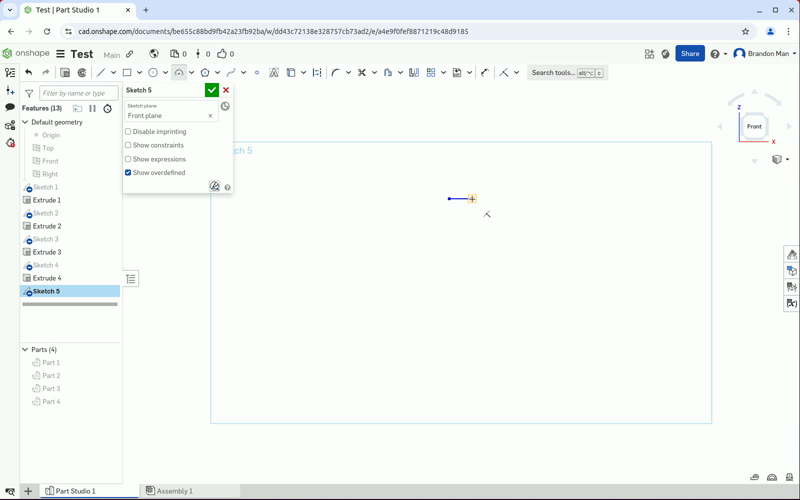
mouse_move(449, 198)
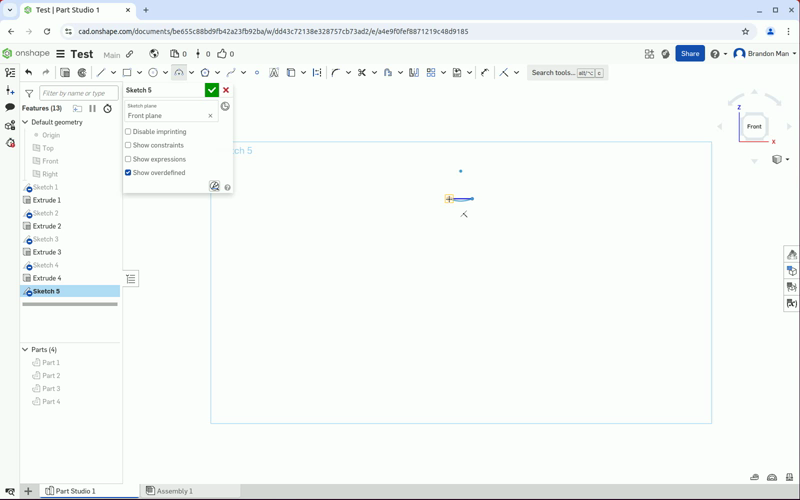
click(449, 198)
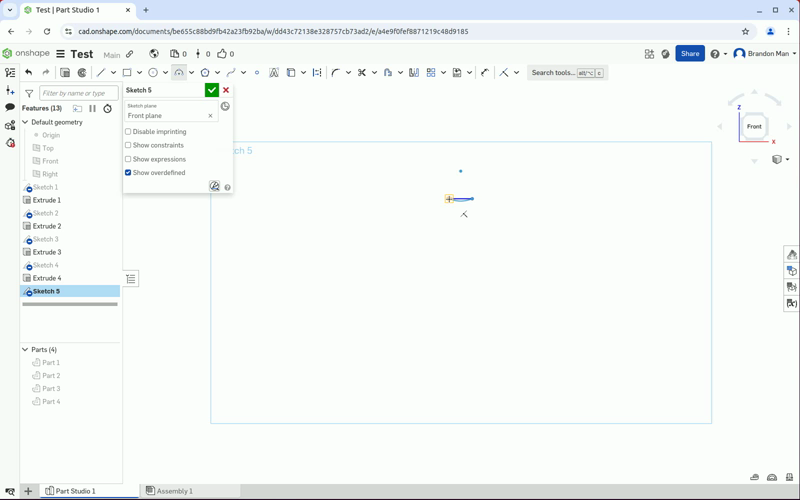
key_down(shift)
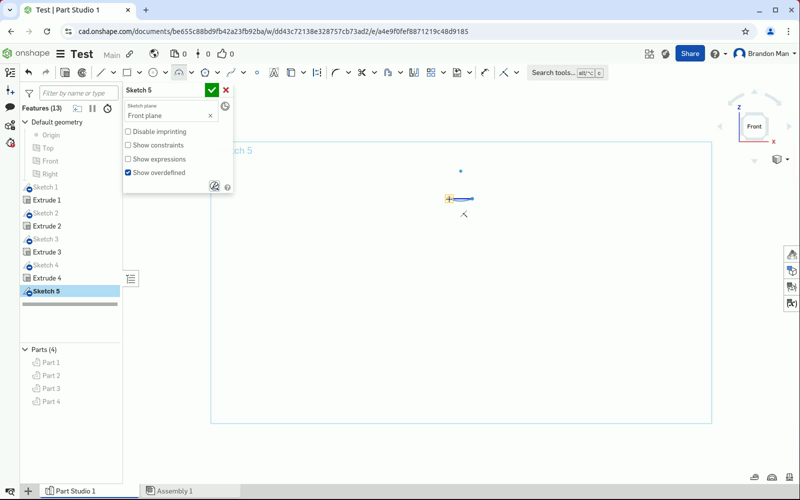
mouse_move(460, 186)
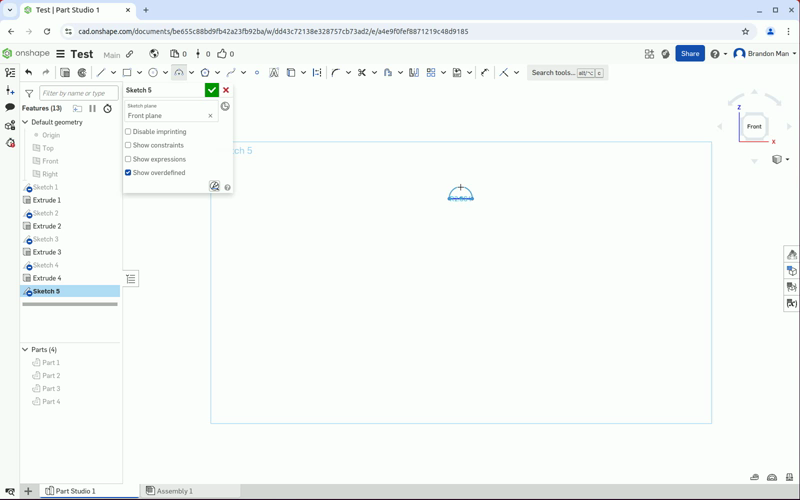
click(460, 186)
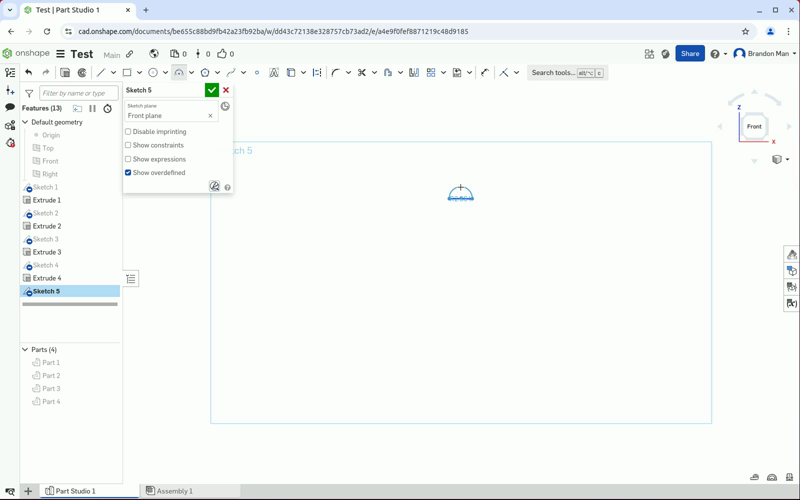
key_up(shift)
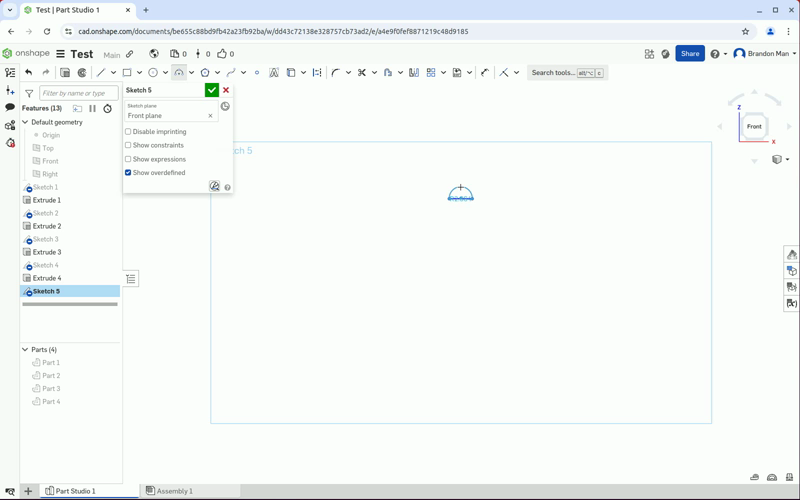
key(esc)
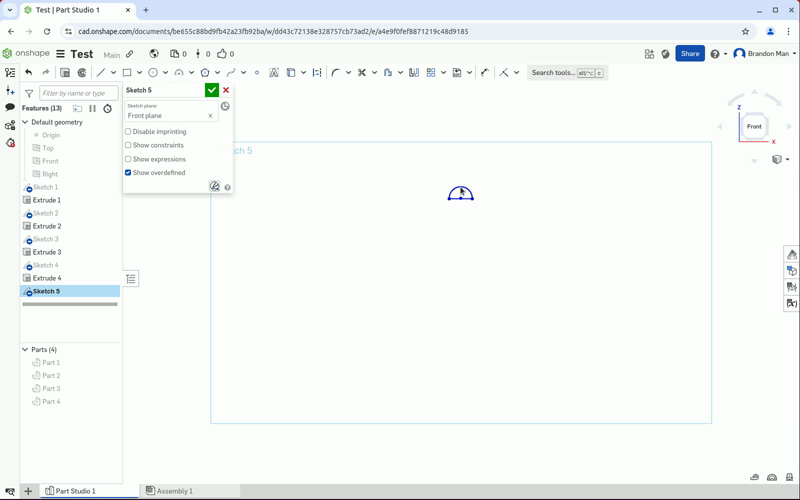
mouse_move(455, 190)
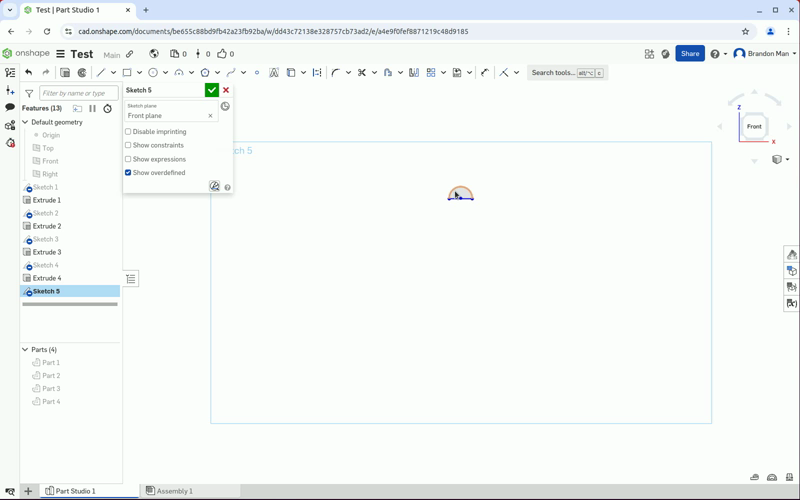
scroll(6)
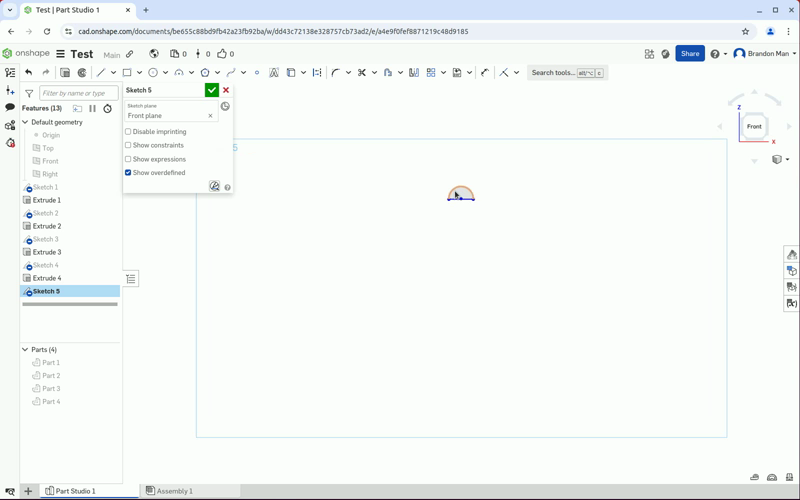
scroll(6)
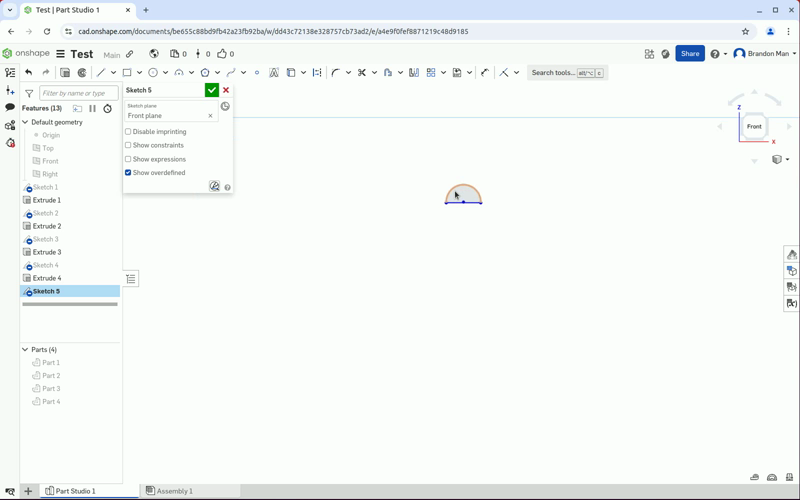
scroll(6)
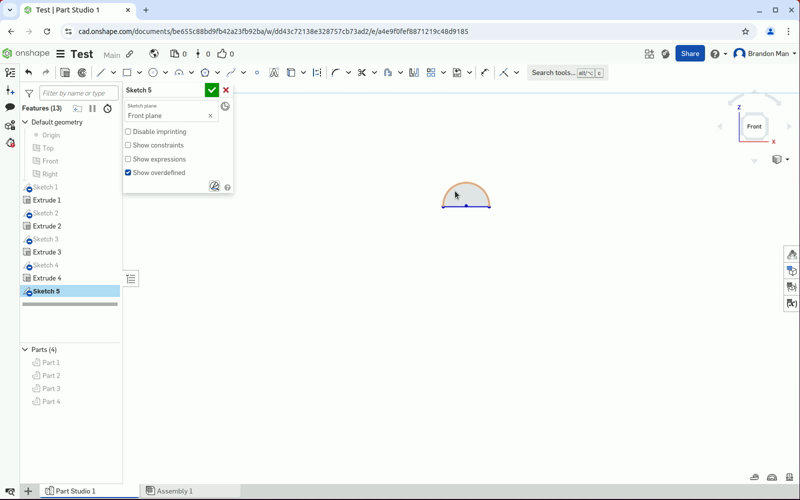
scroll(6)
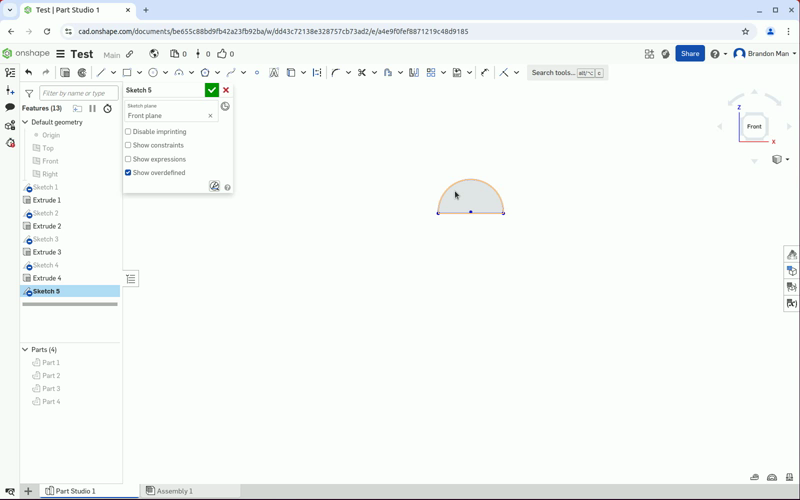
scroll(6)
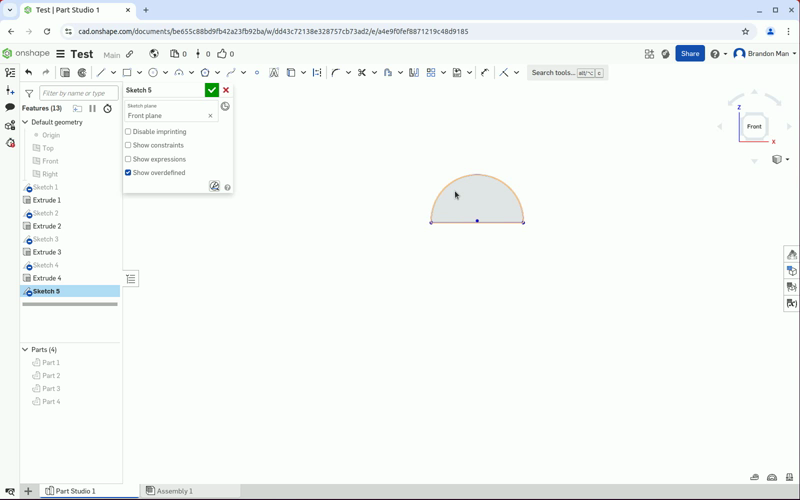
scroll(6)
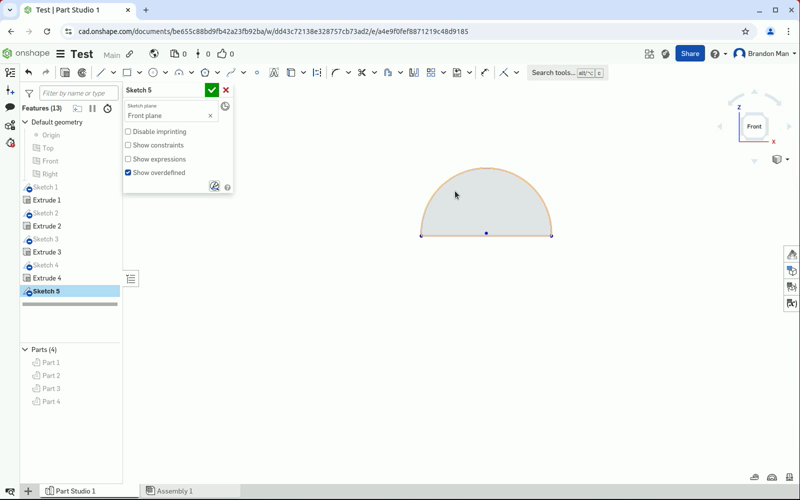
scroll(6)
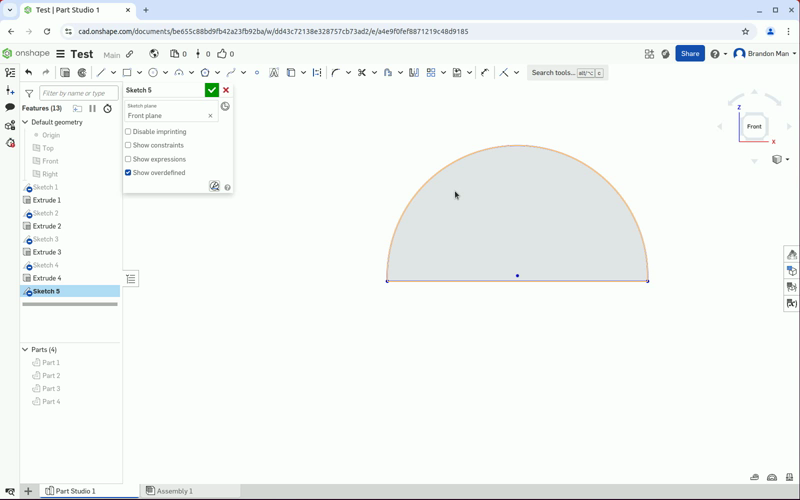
click(455, 190)
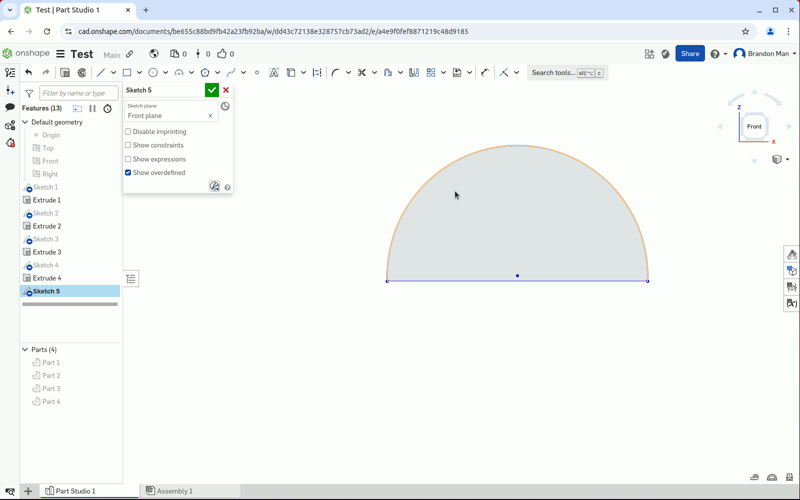
scroll(-6)
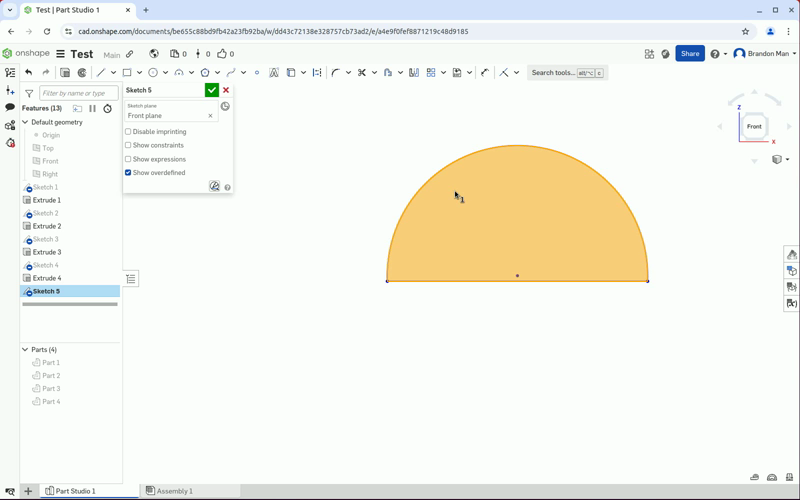
scroll(-6)
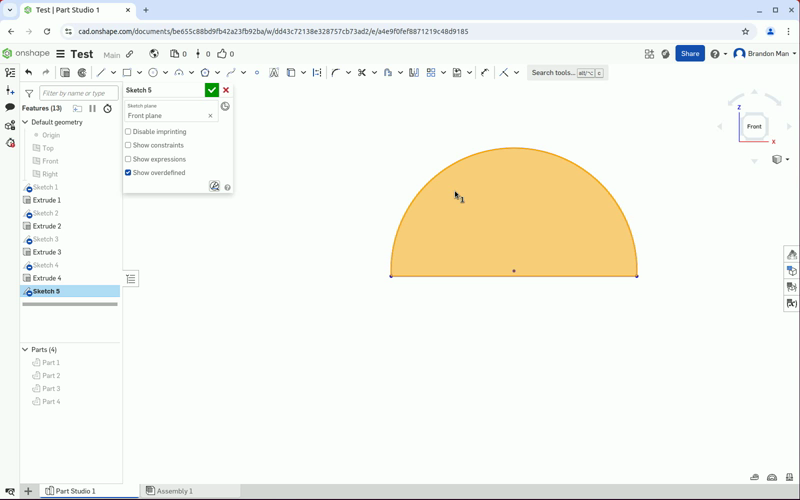
scroll(-6)
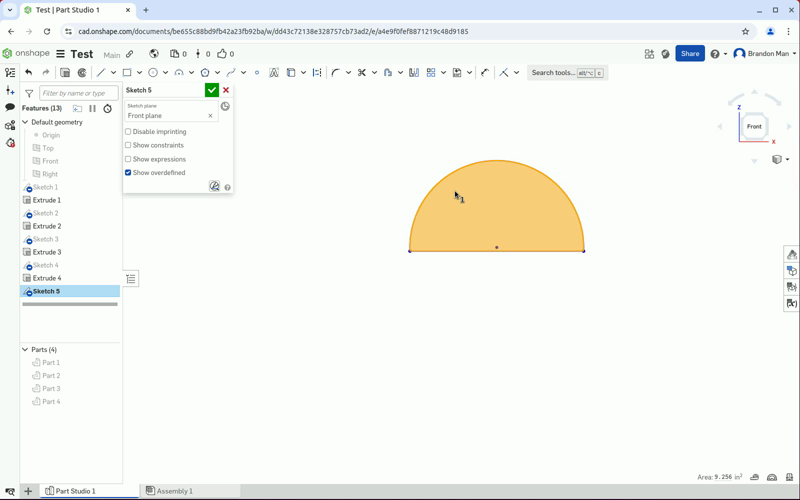
scroll(-6)
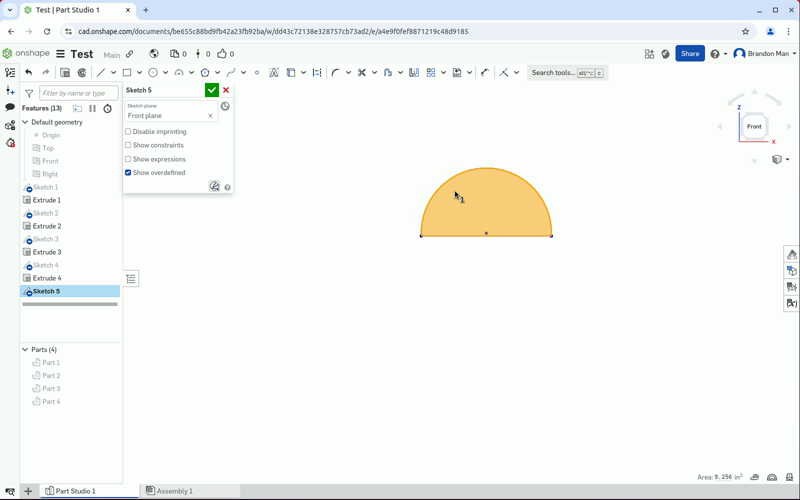
scroll(-6)
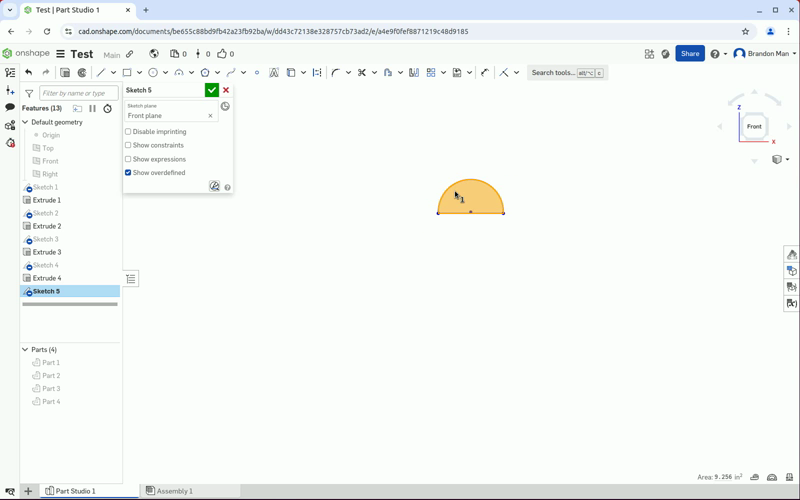
scroll(-6)
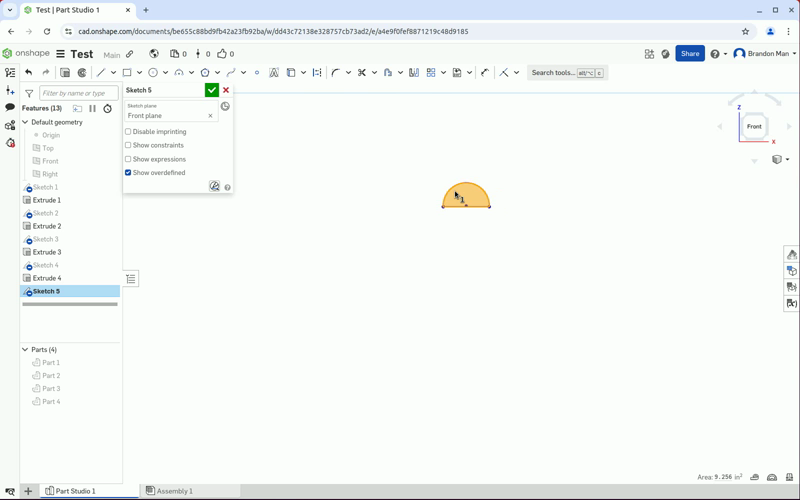
scroll(-6)
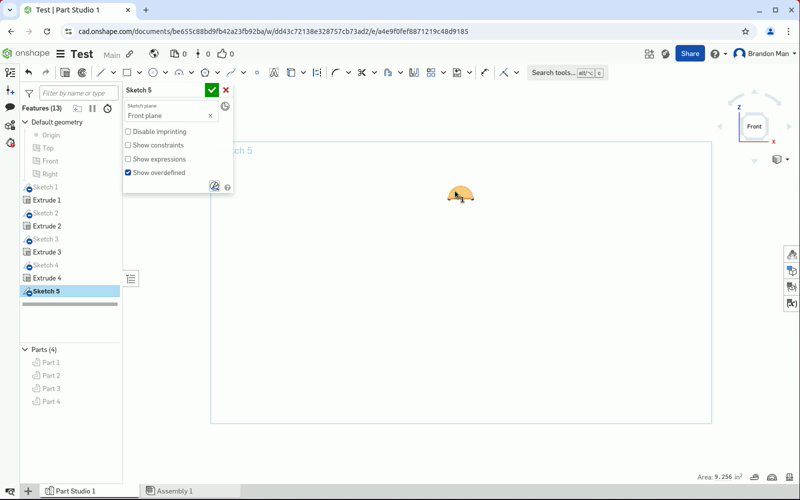
mouse_move(73, 352)
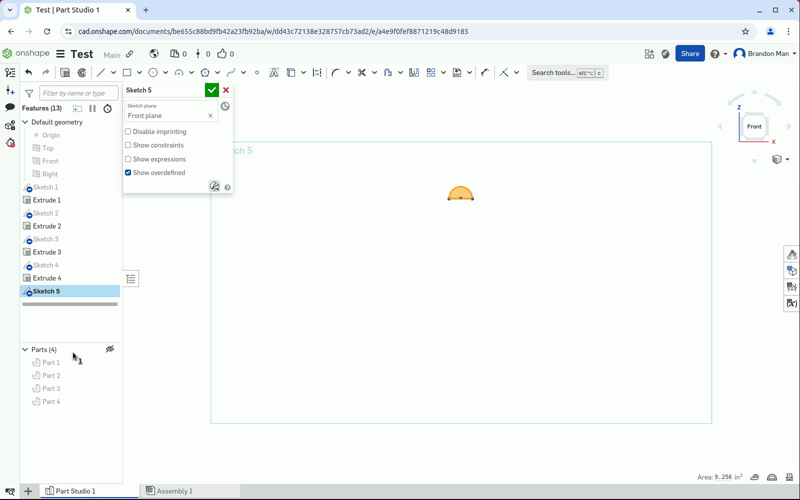
key(shift+y)
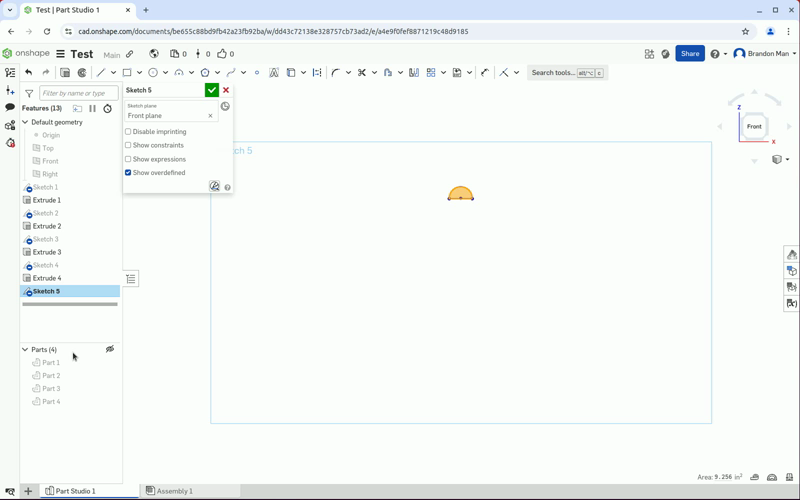
key(shift+e)
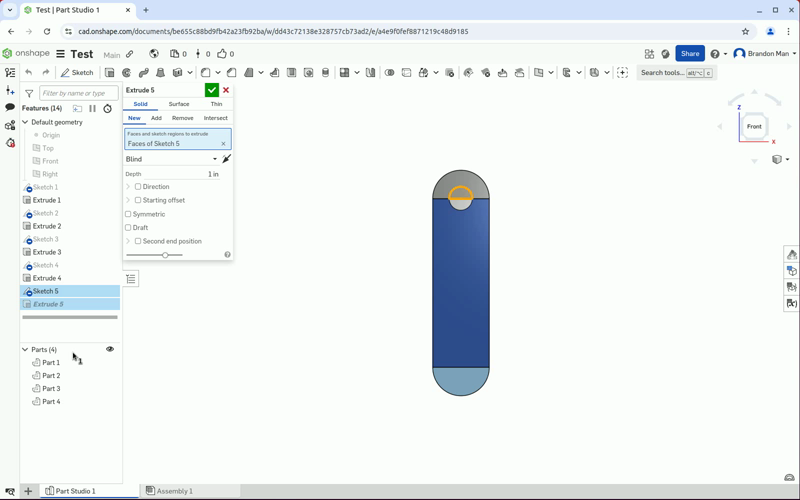
mouse_move(143, 106)
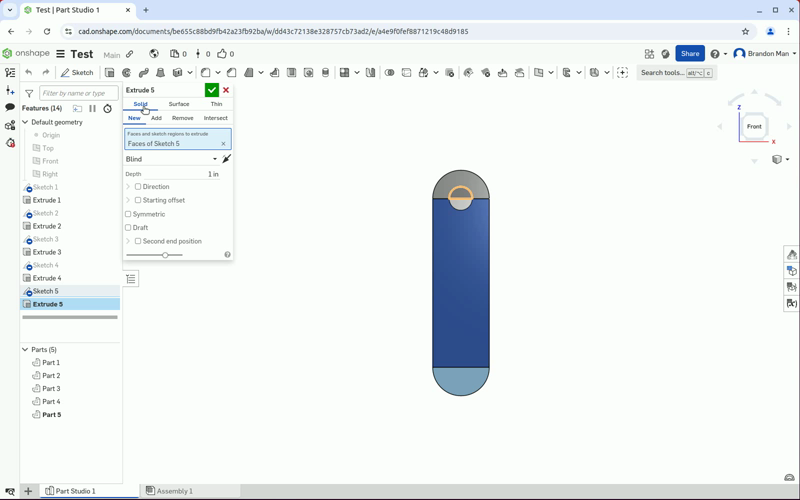
click(143, 106)
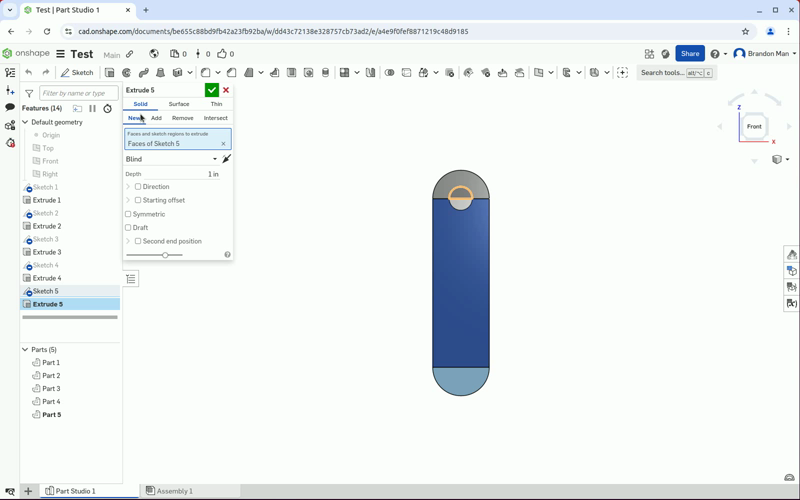
mouse_move(137, 120)
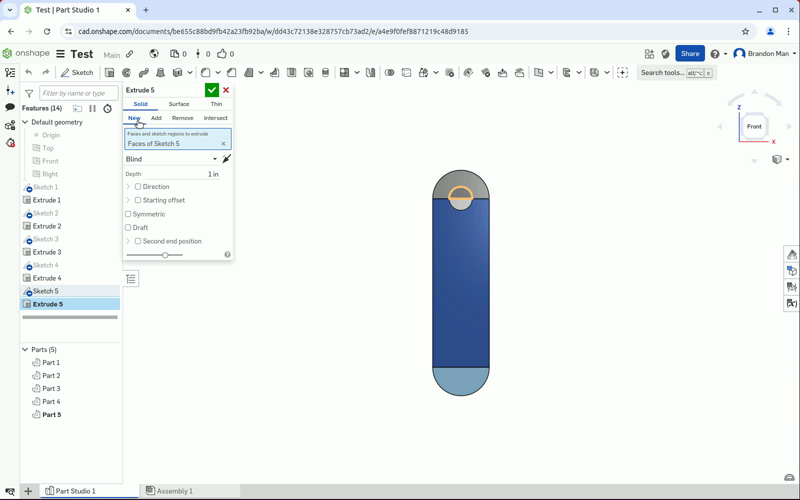
click(137, 120)
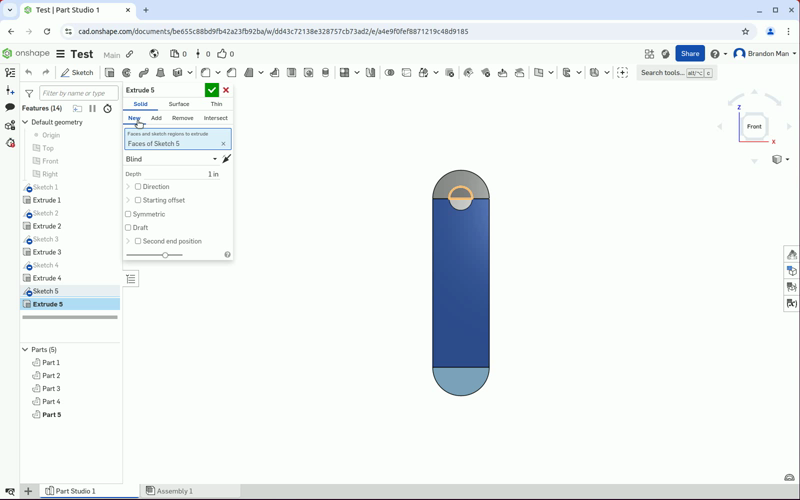
key(tab, 4)
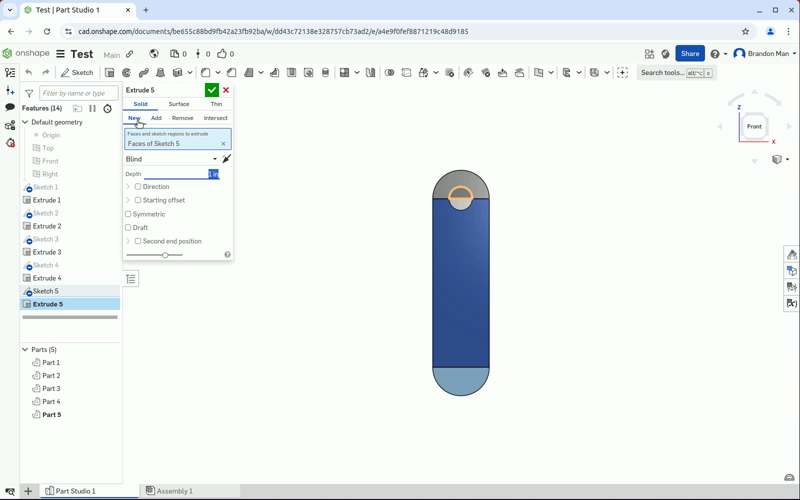
text(17.331)
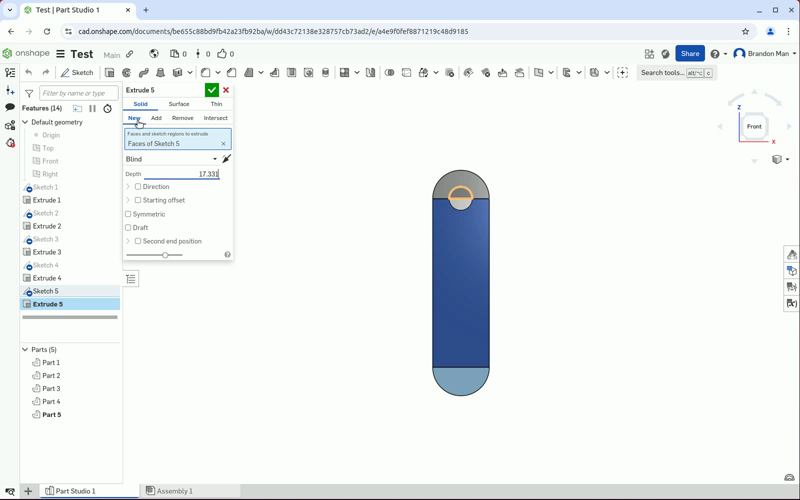
key(enter)
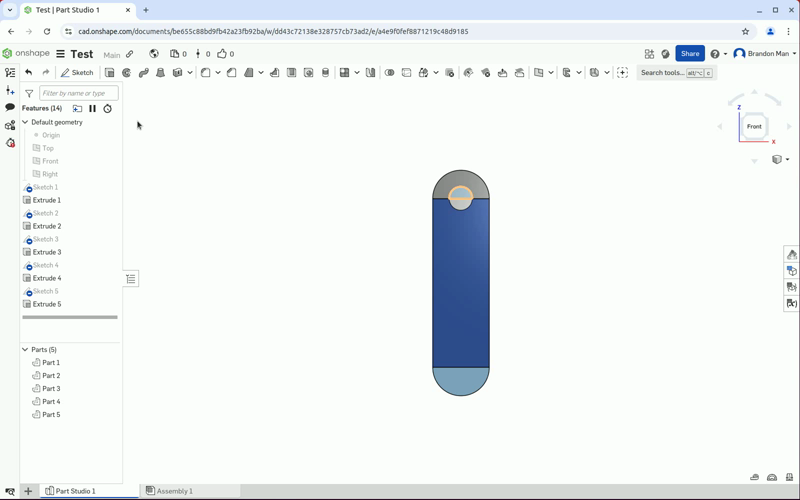
key(shift+h)
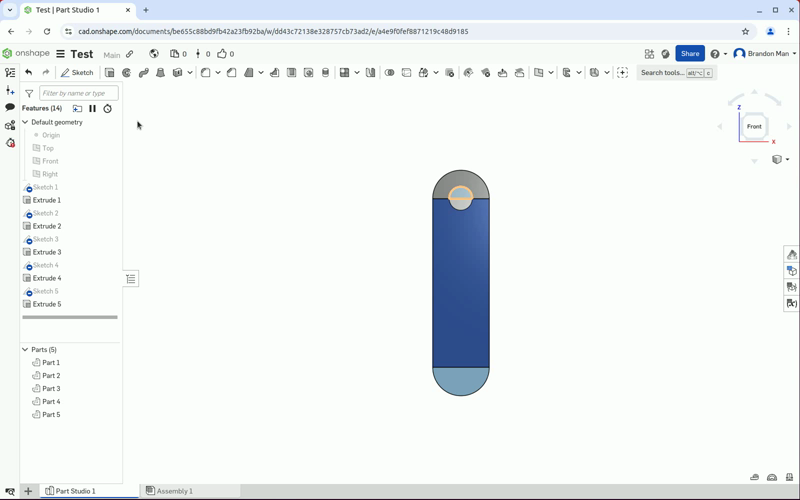
key(shift+h)
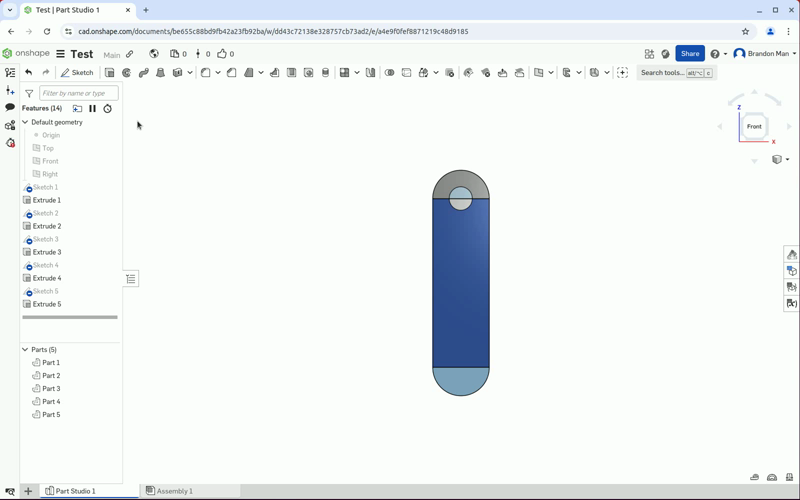
mouse_move(73, 189)
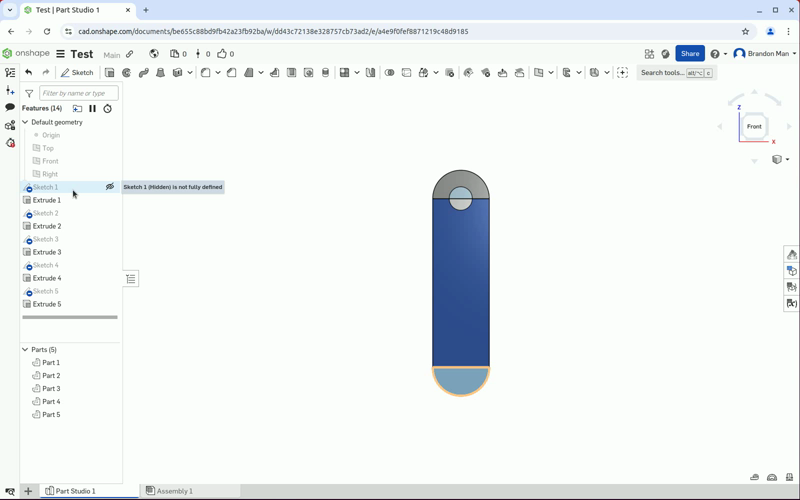
click(73, 189)
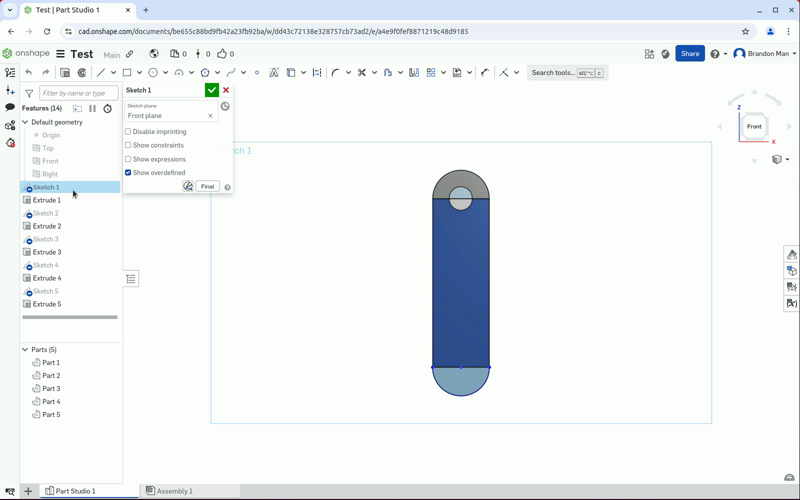
mouse_move(229, 92)
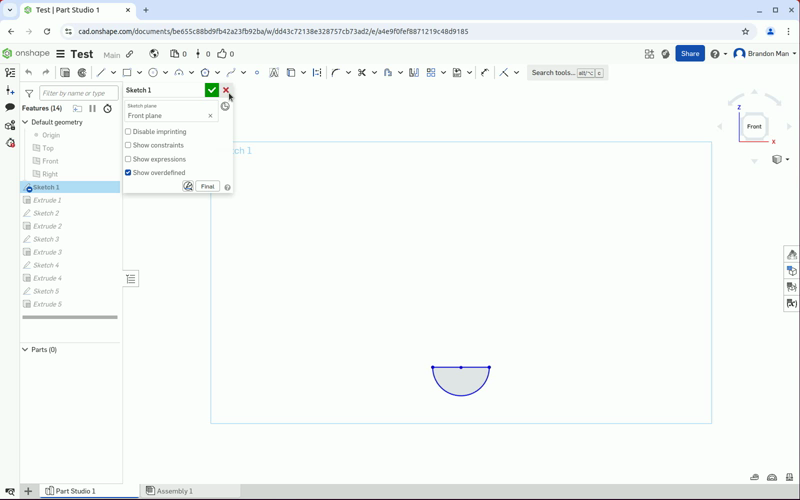
click(229, 92)
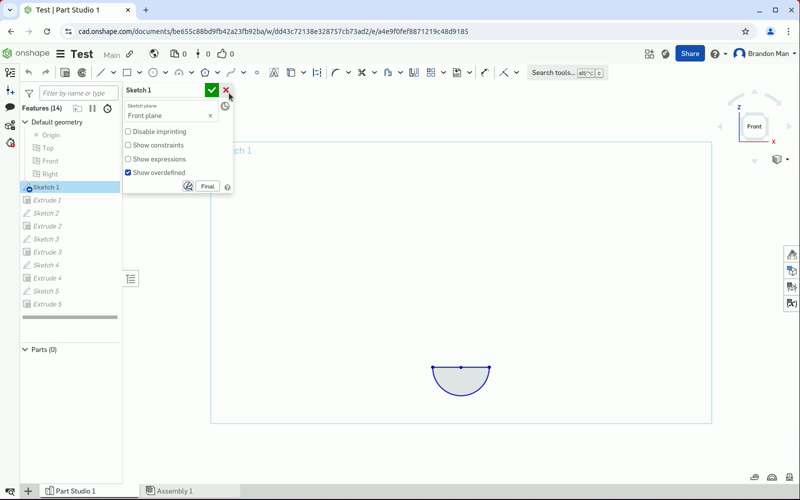
key(shift+s)
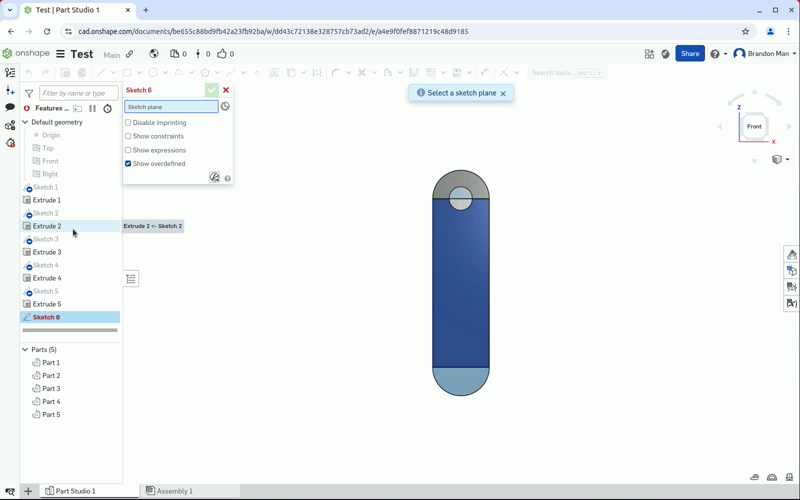
scroll(3)
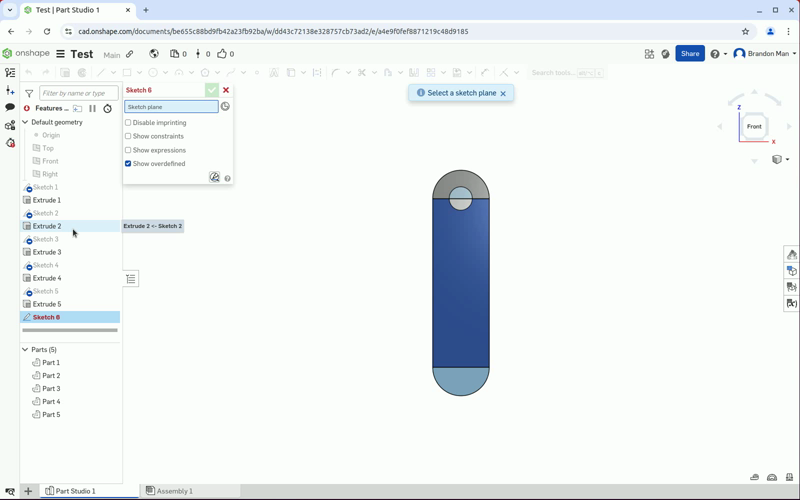
mouse_move(73, 163)
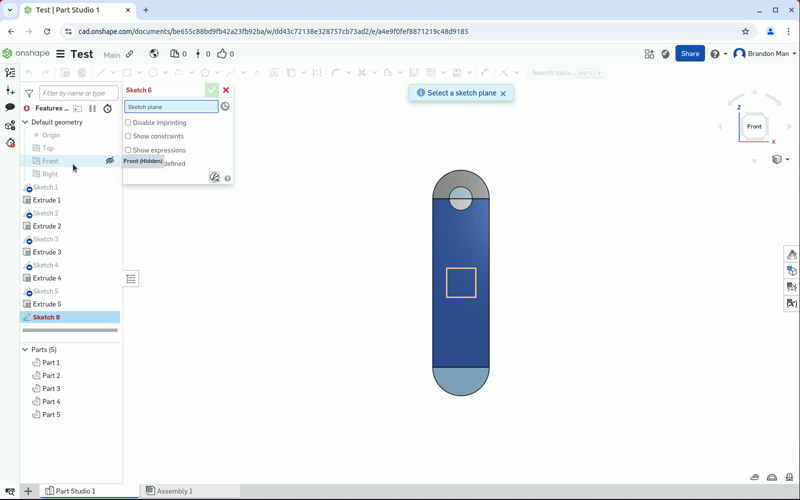
click(73, 163)
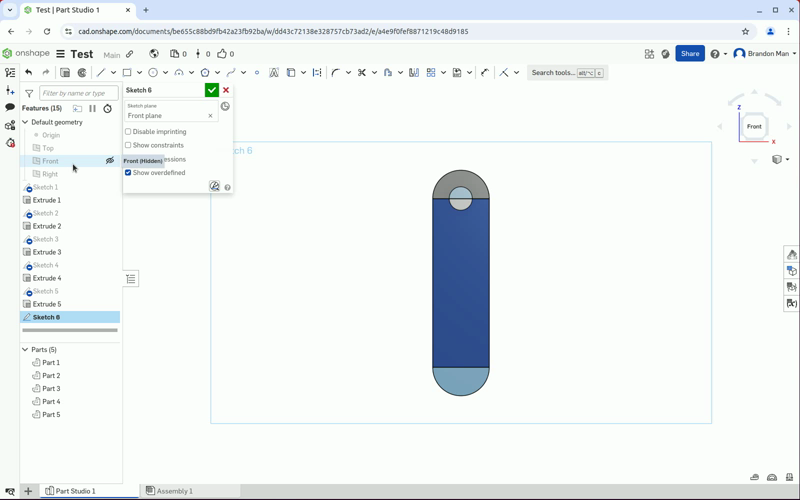
mouse_move(73, 352)
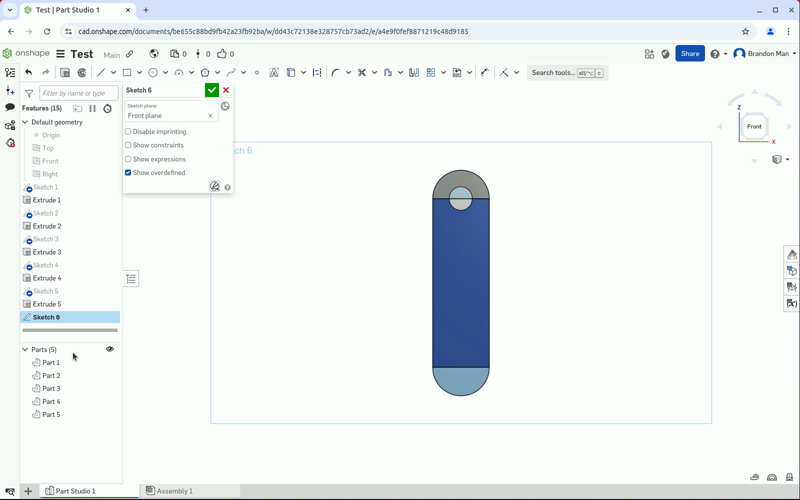
key(y)
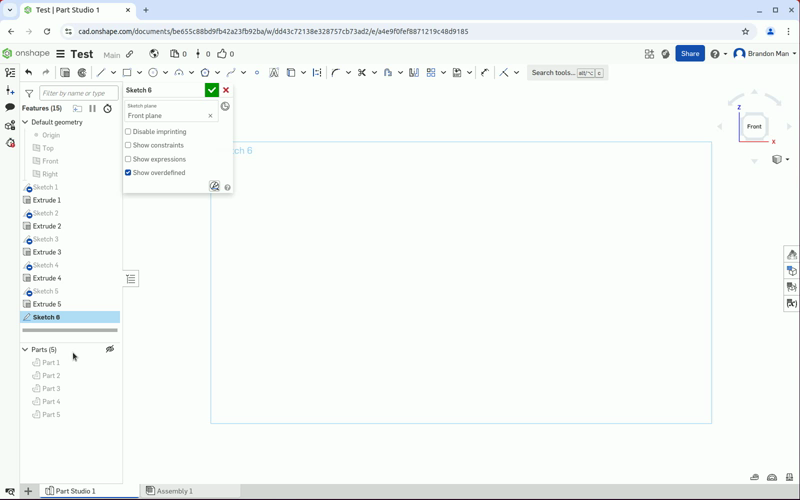
key(a)
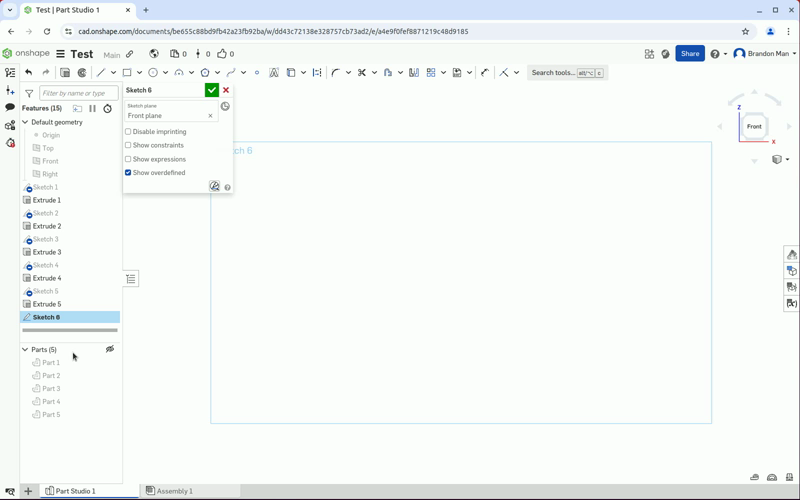
key_down(shift)
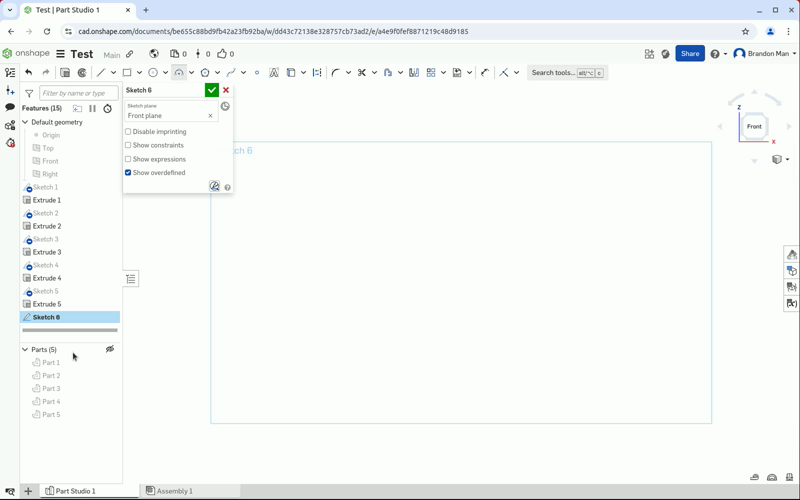
mouse_move(449, 367)
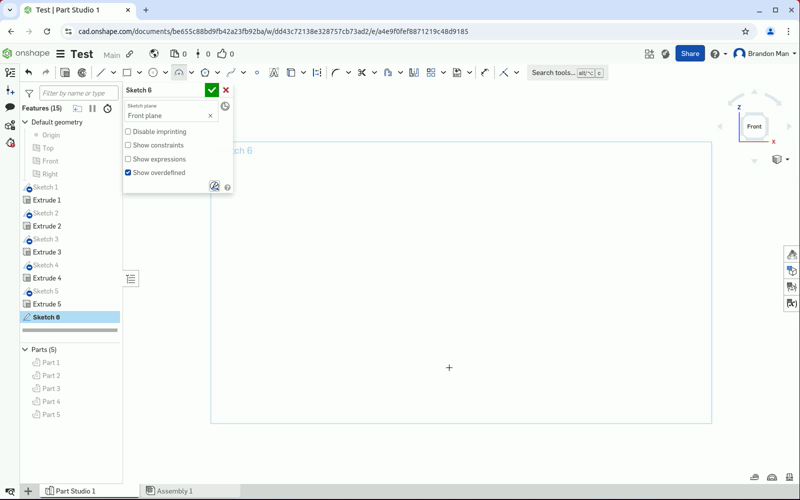
click(449, 367)
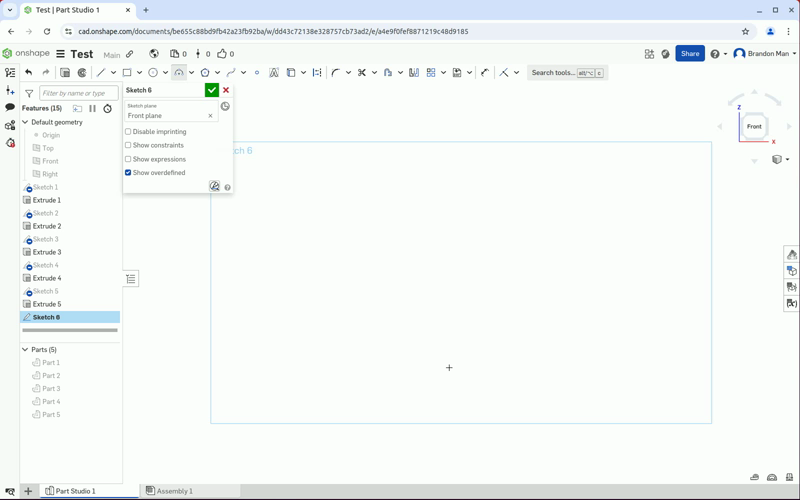
key_up(shift)
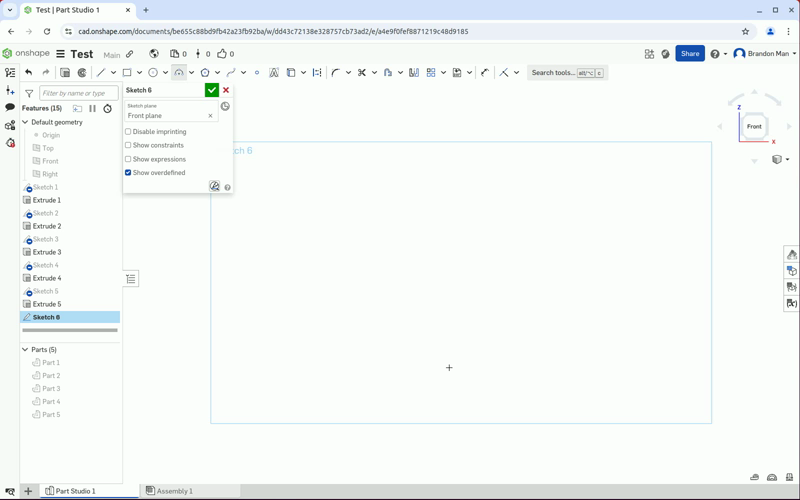
key_down(shift)
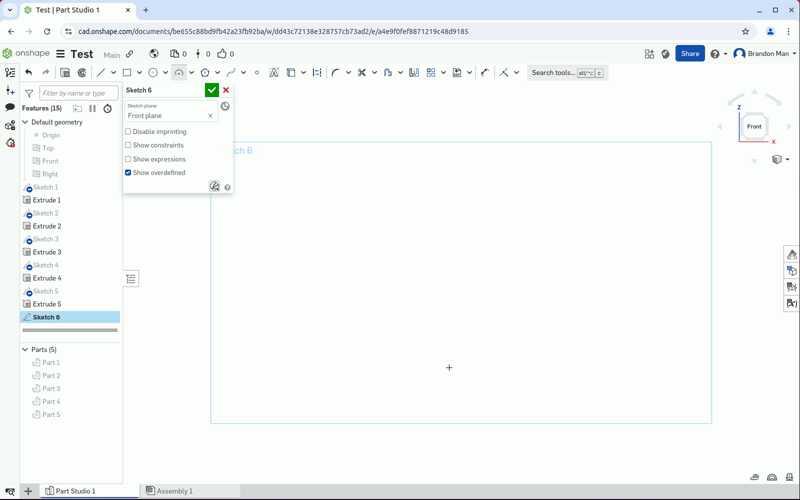
mouse_move(472, 367)
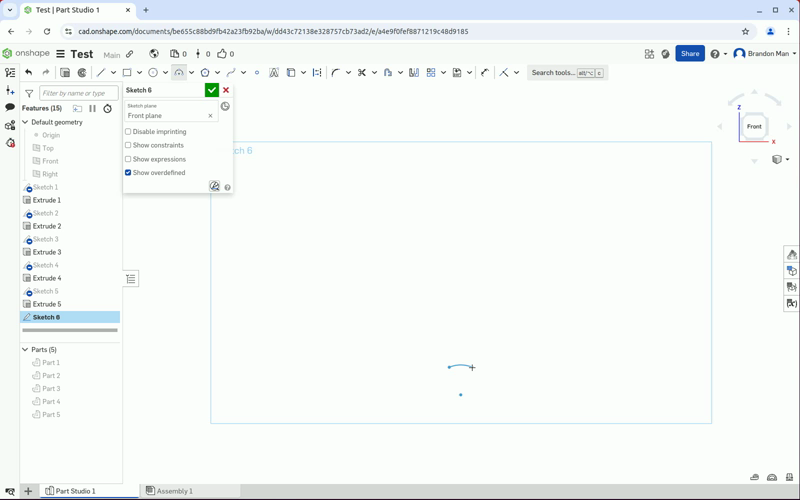
click(472, 367)
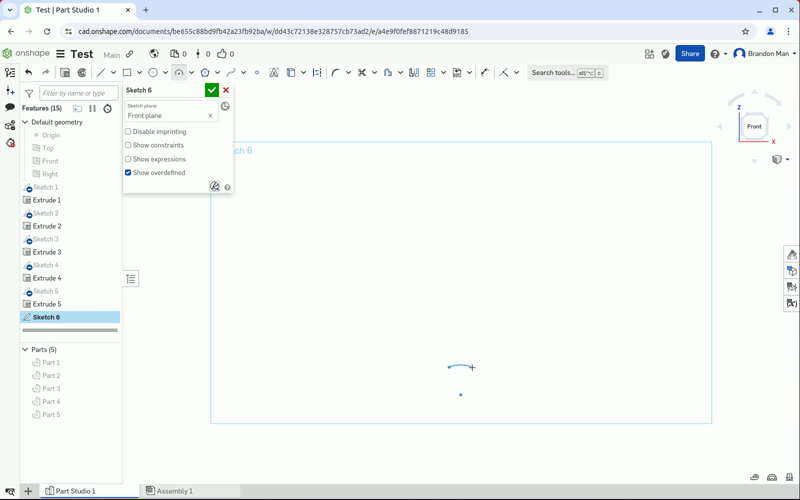
mouse_move(460, 378)
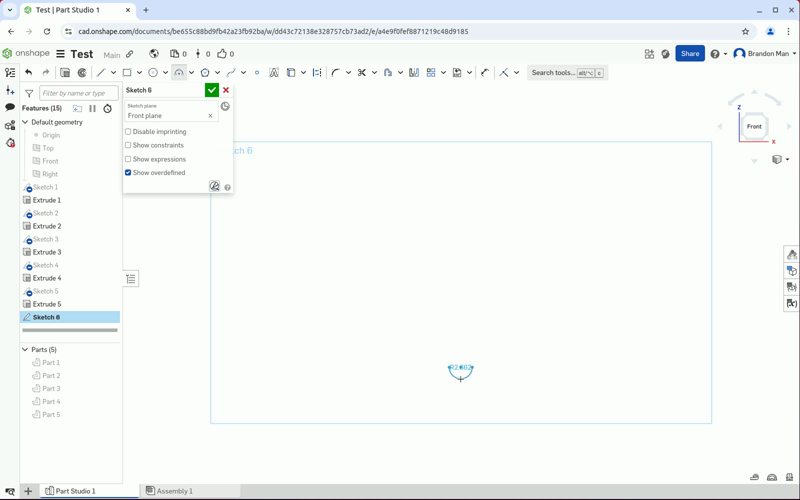
click(460, 378)
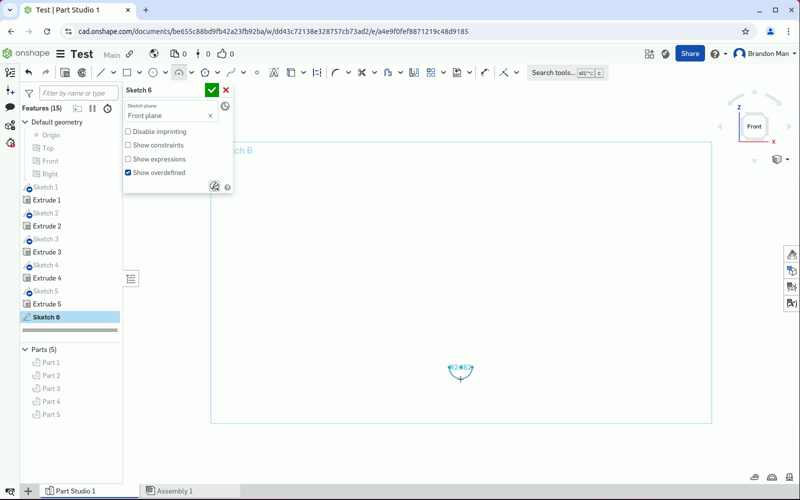
key_up(shift)
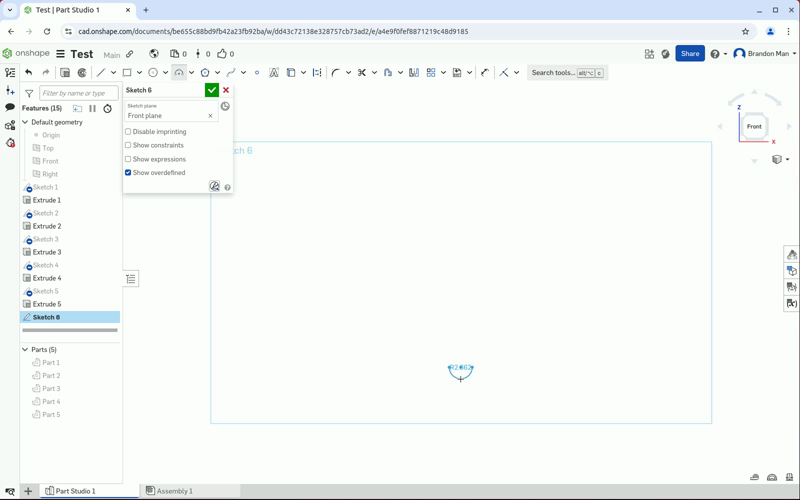
key(esc)
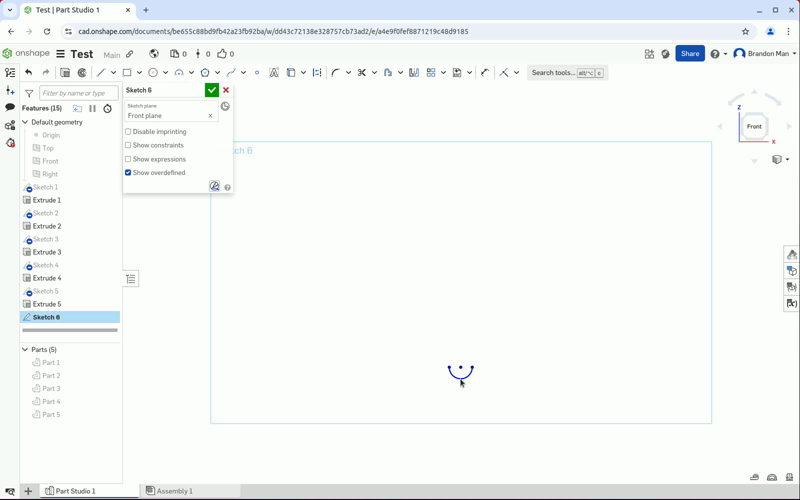
key(l)
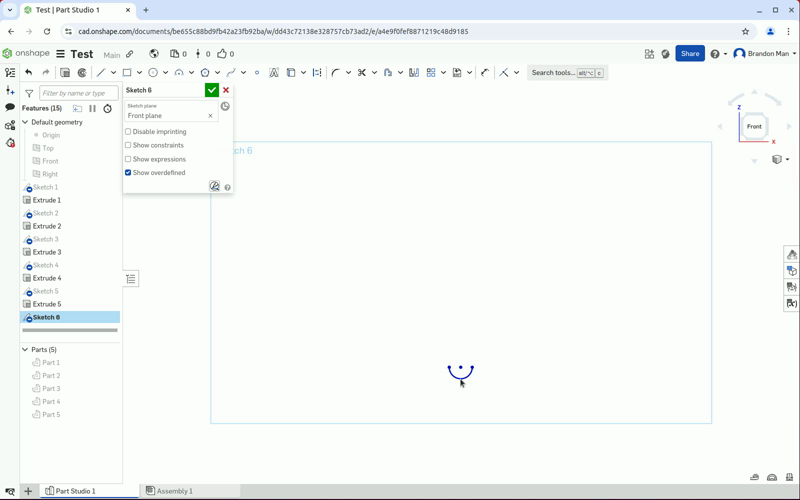
mouse_move(472, 367)
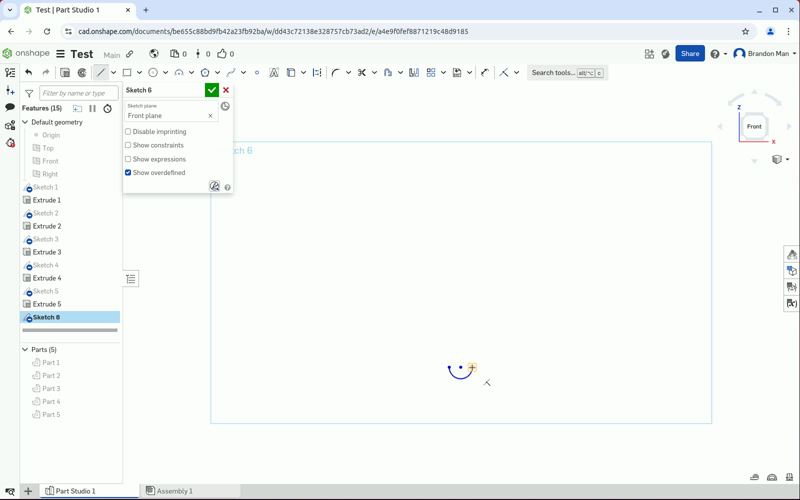
click(472, 367)
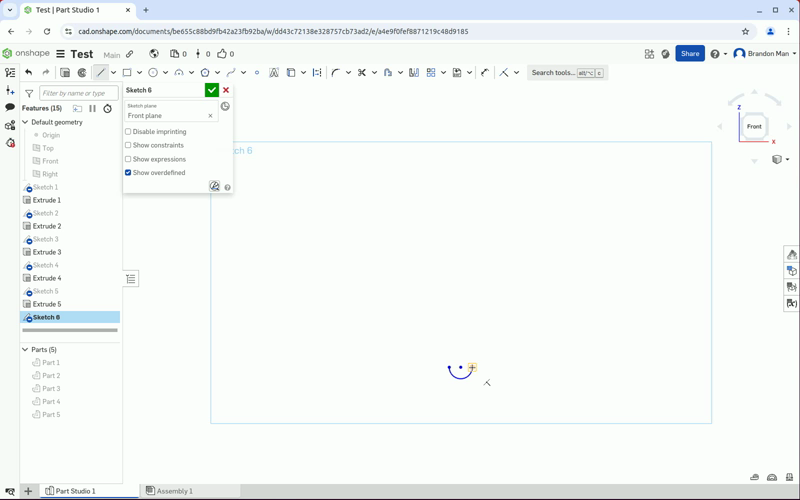
mouse_move(502, 367)
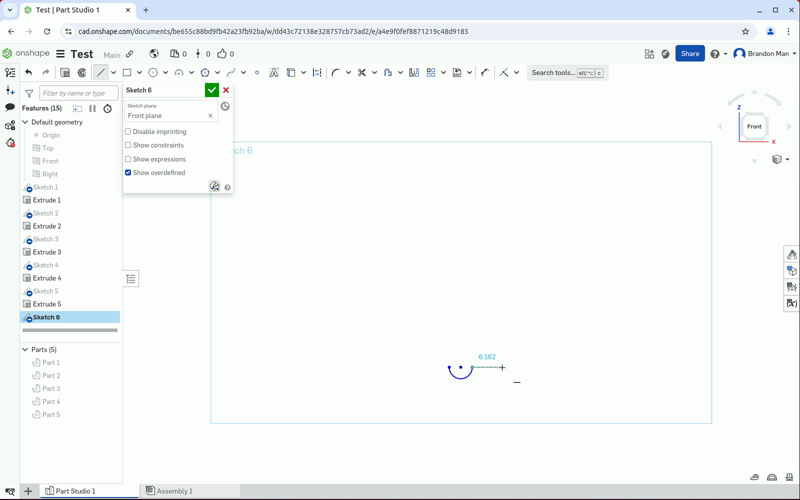
key_down(shift)
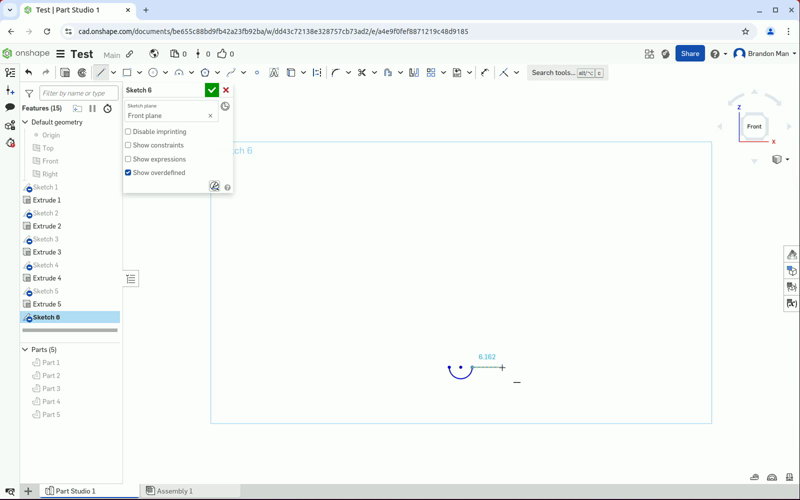
mouse_move(449, 367)
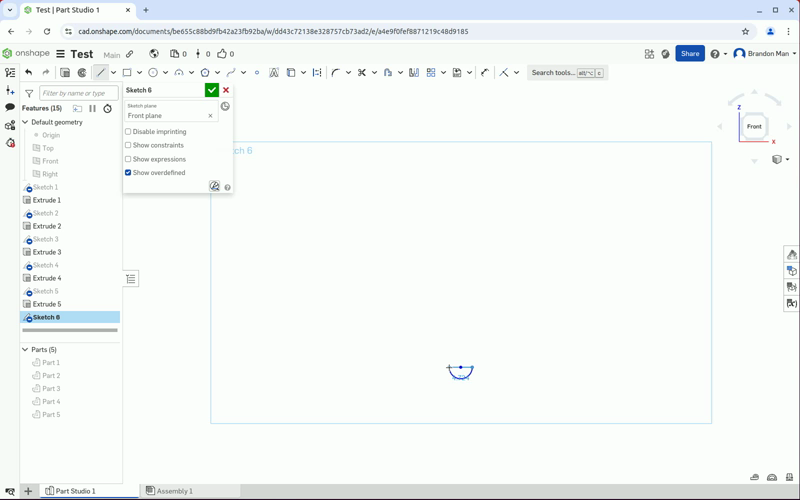
key_up(shift)
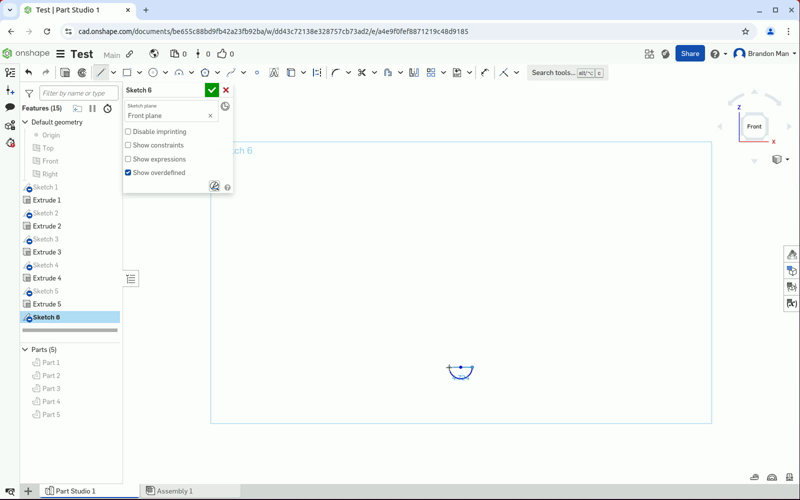
click(449, 367)
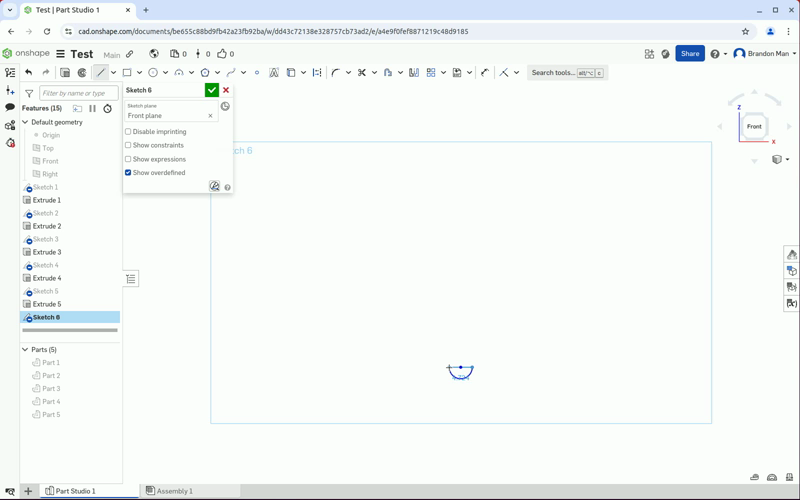
key(esc)
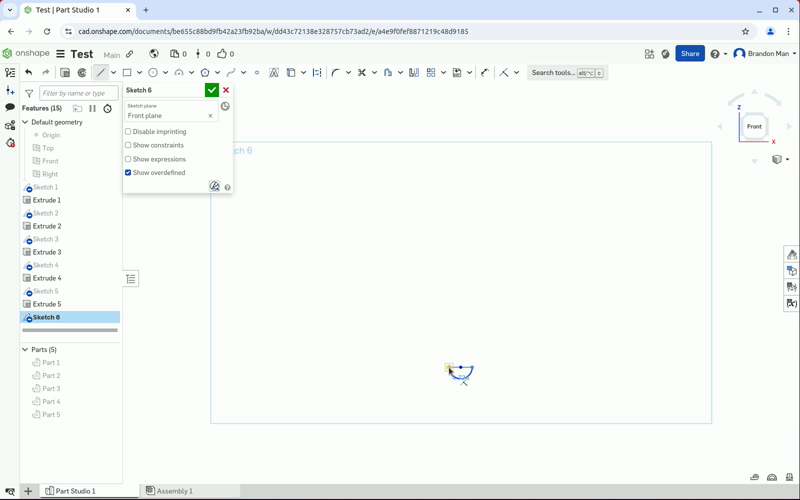
mouse_move(468, 373)
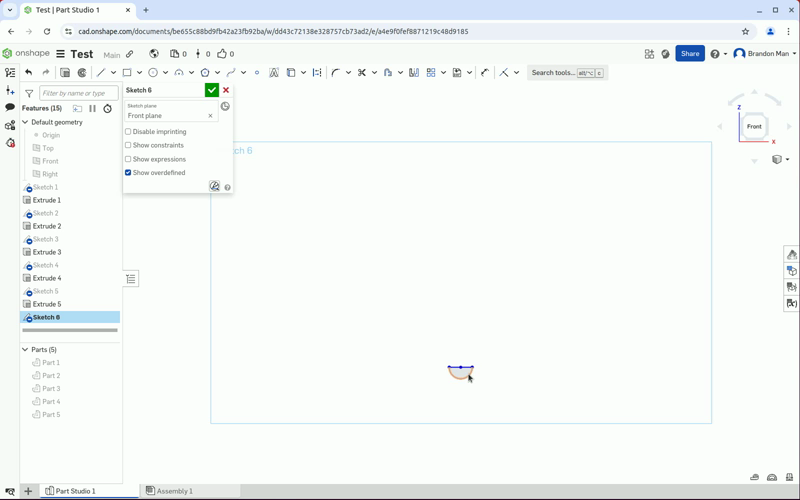
scroll(6)
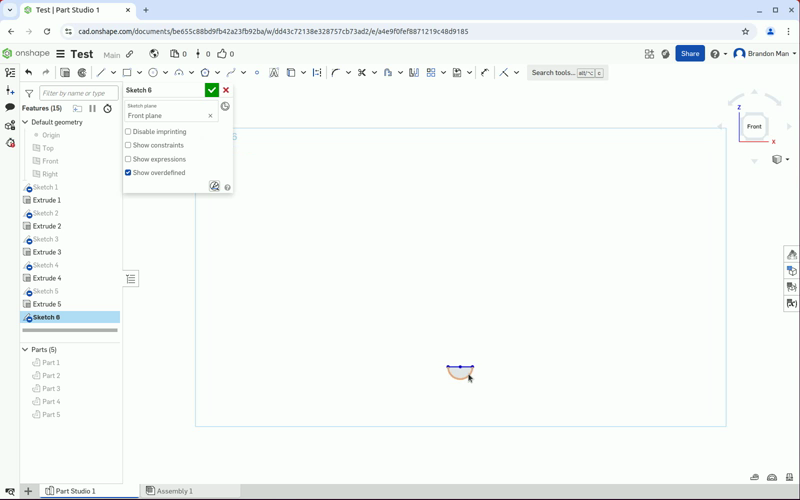
scroll(6)
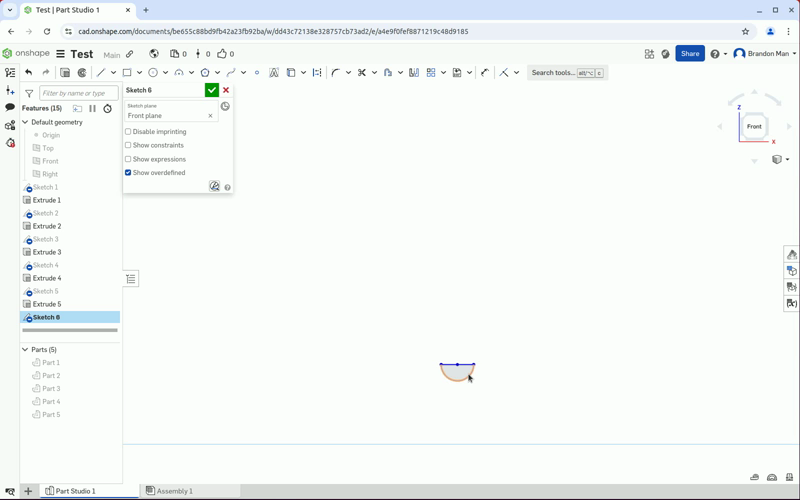
scroll(6)
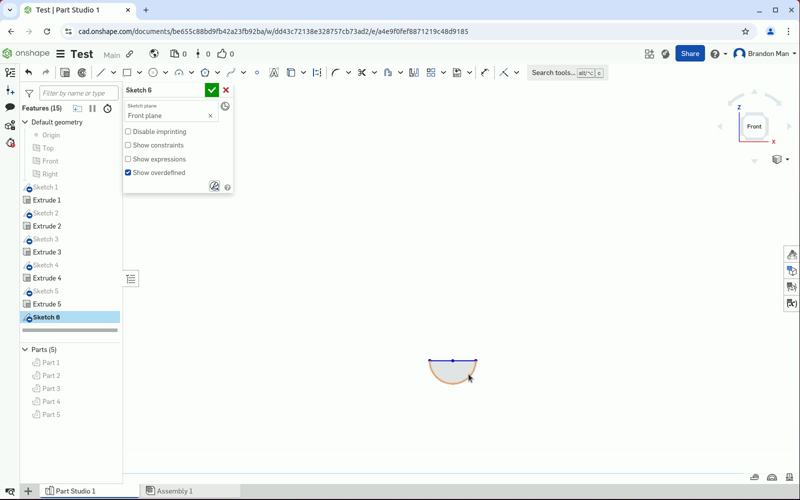
scroll(6)
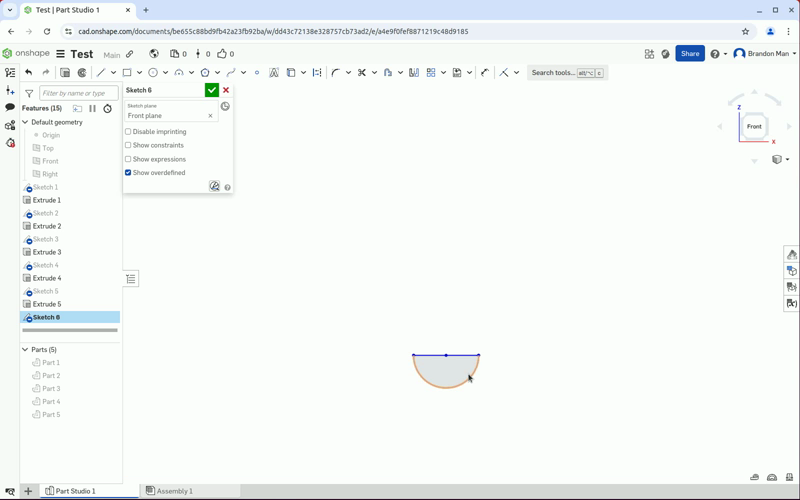
scroll(6)
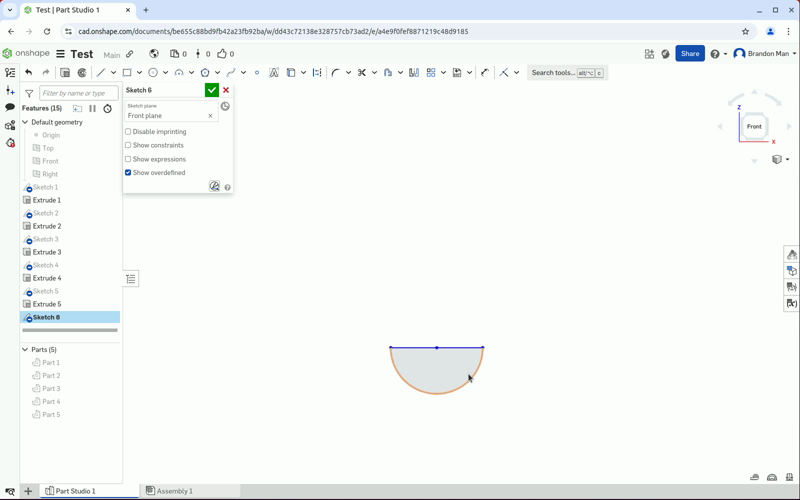
scroll(6)
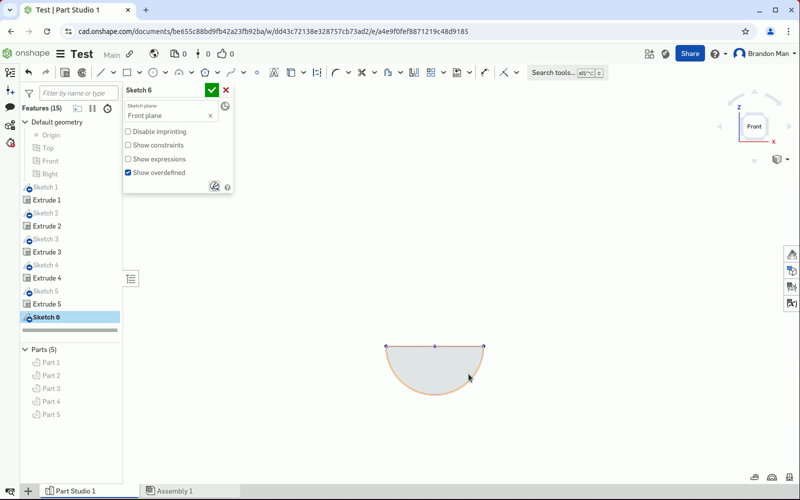
scroll(6)
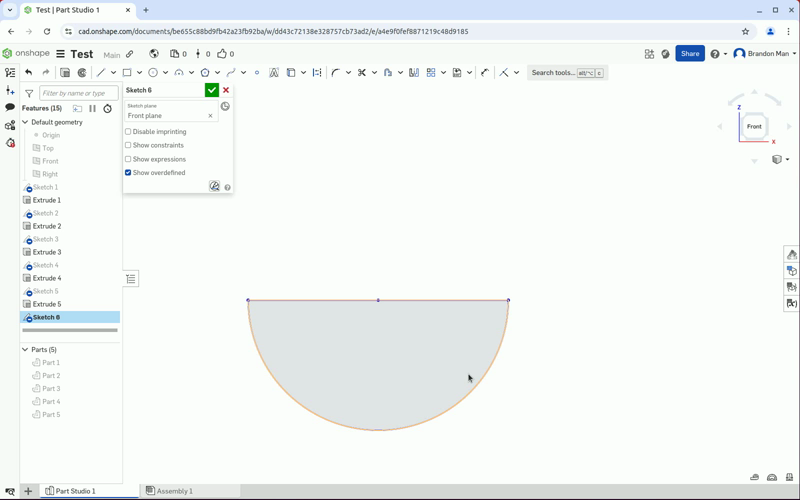
click(468, 373)
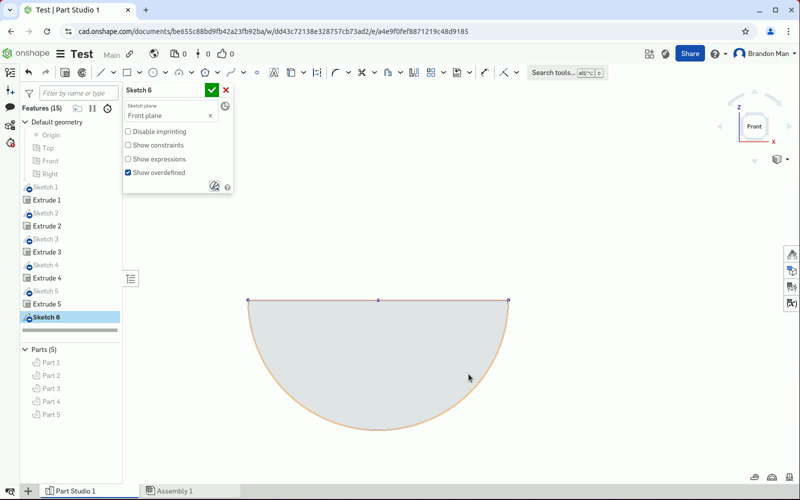
scroll(-6)
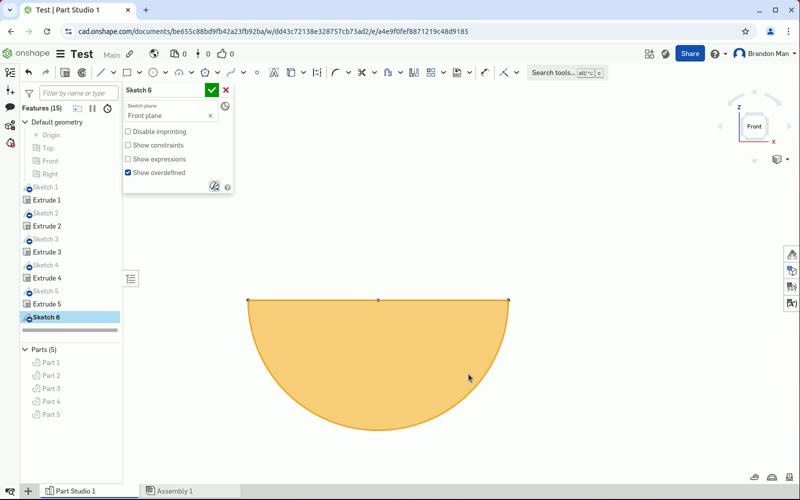
scroll(-6)
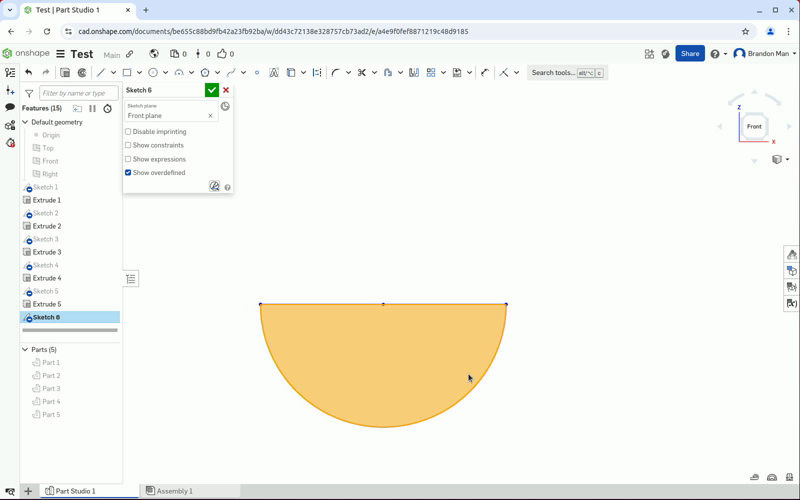
scroll(-6)
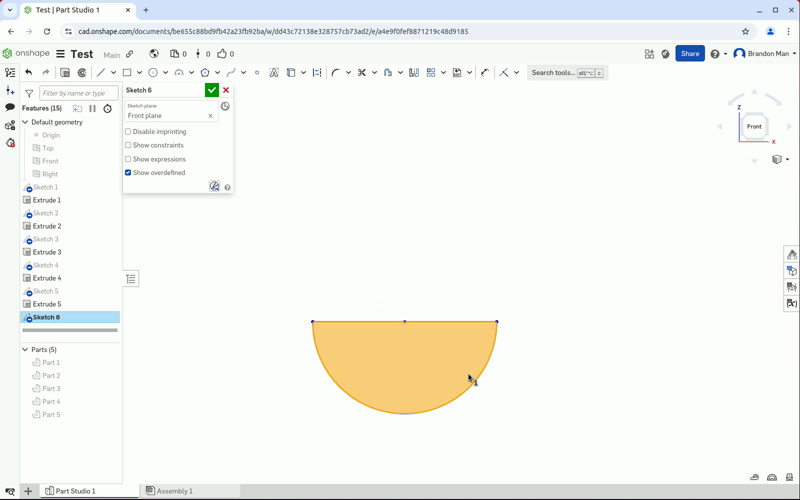
scroll(-6)
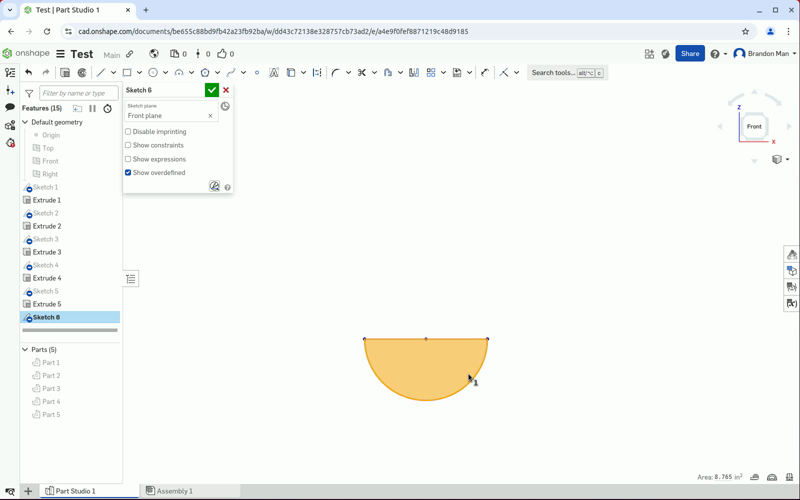
scroll(-6)
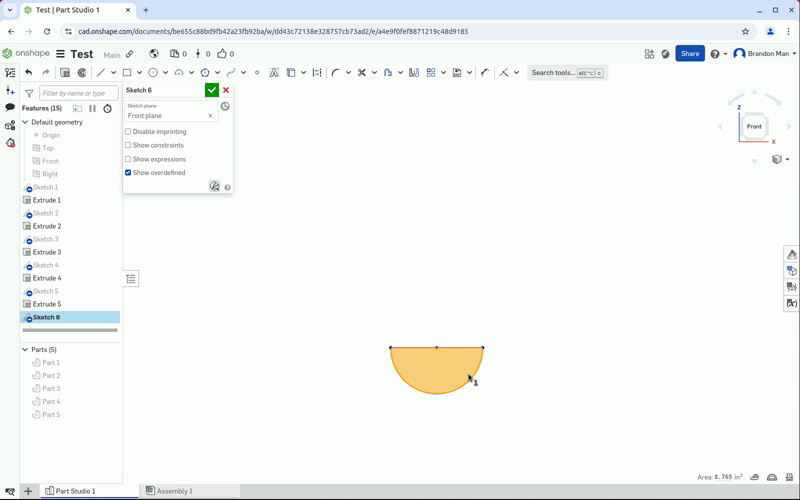
scroll(-6)
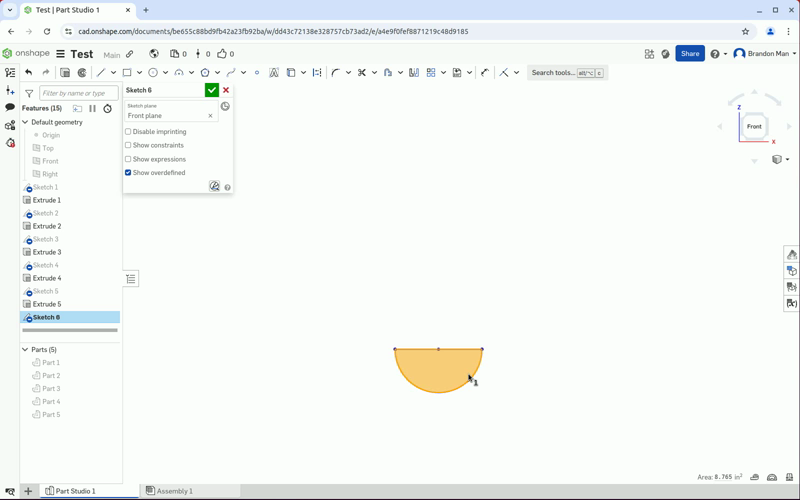
scroll(-6)
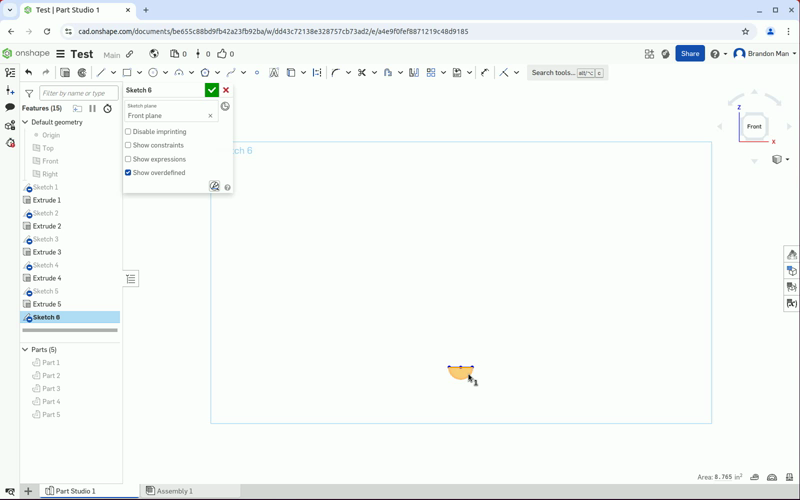
mouse_move(73, 352)
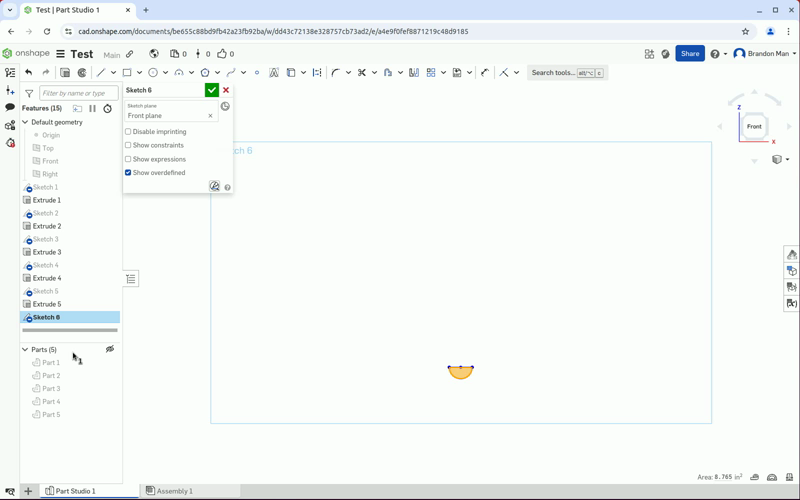
key(shift+y)
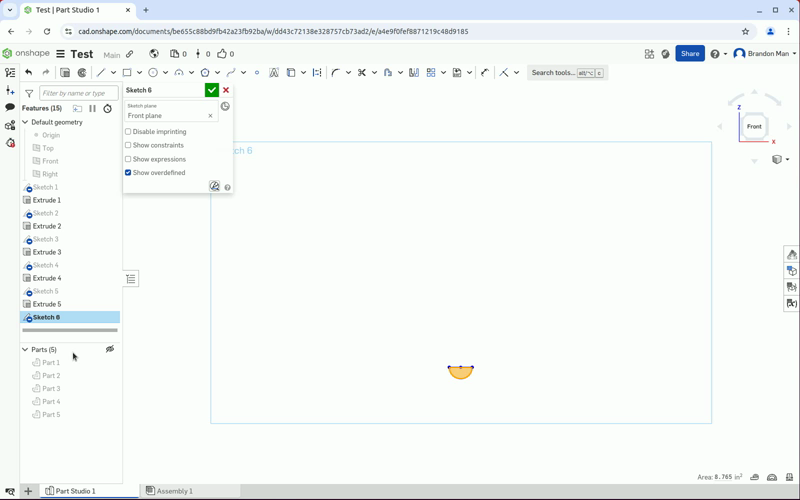
key(shift+e)
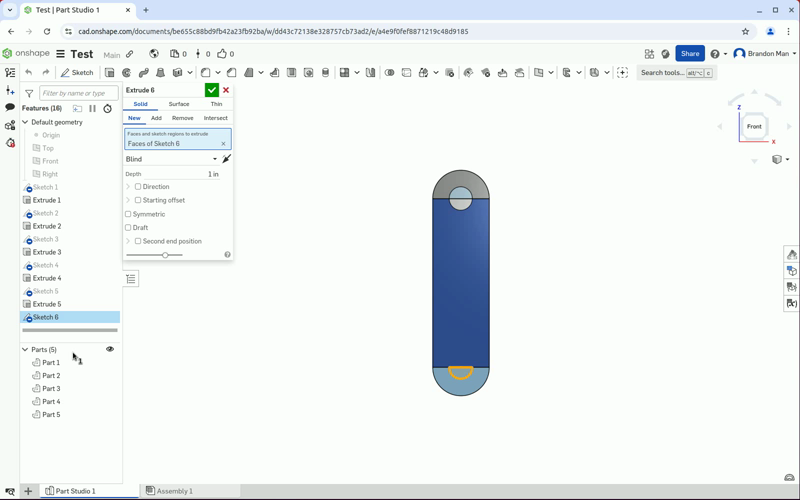
mouse_move(143, 106)
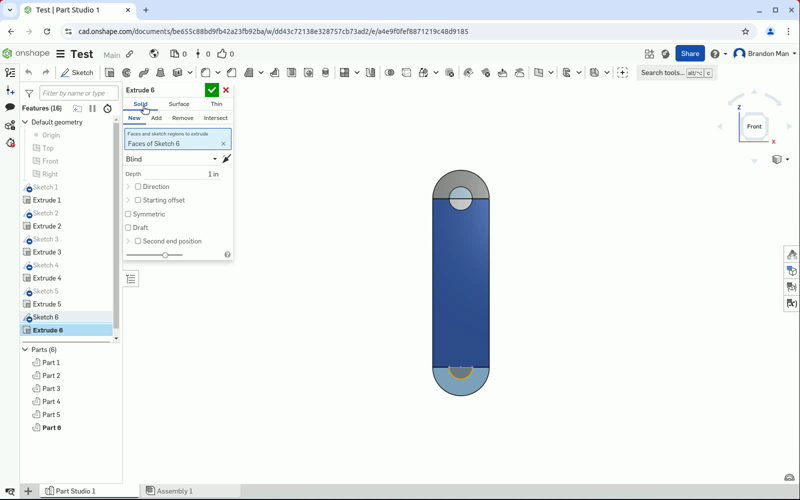
click(143, 106)
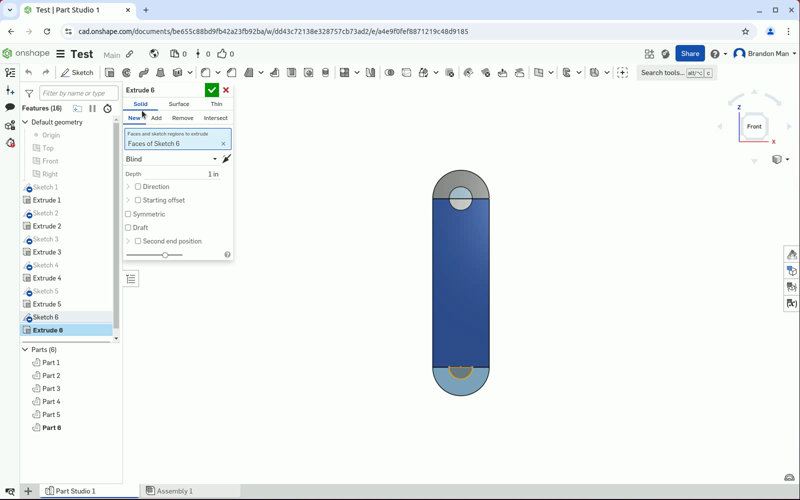
mouse_move(137, 120)
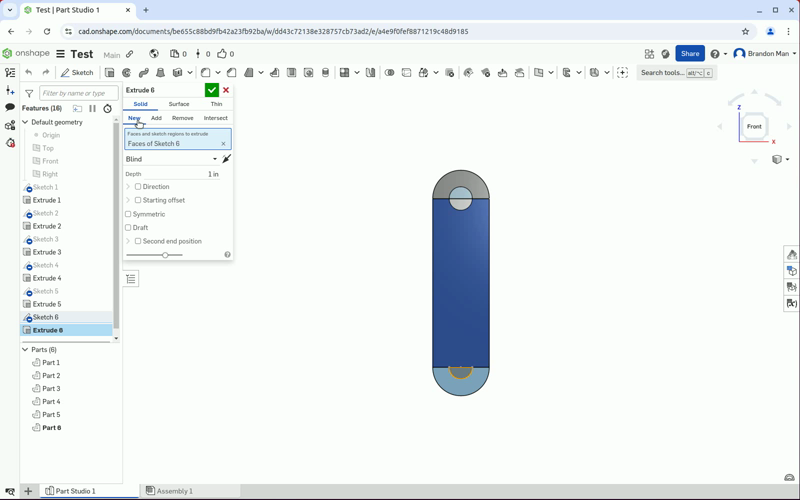
click(137, 120)
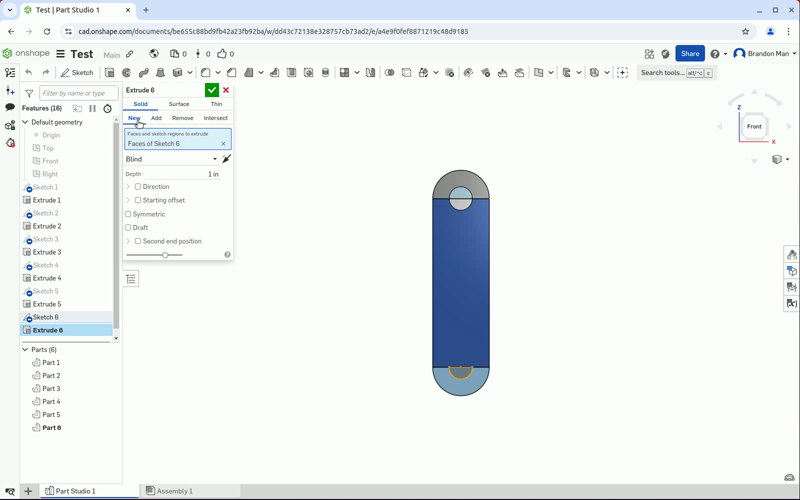
key(tab, 4)
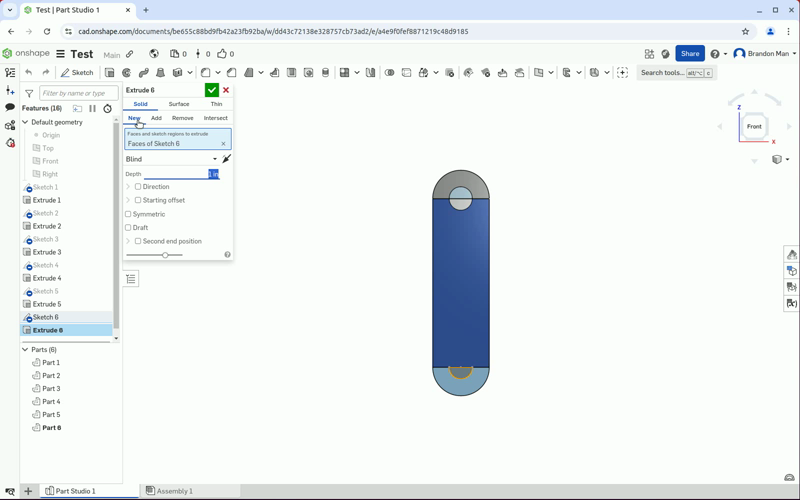
text(17.331)
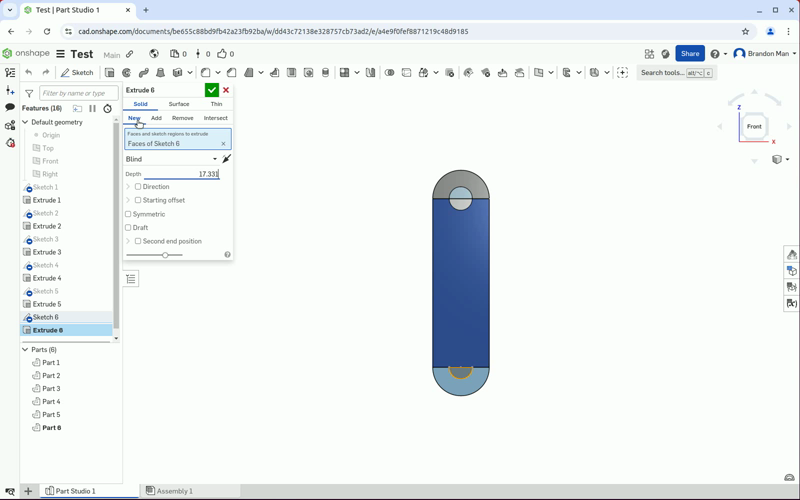
key(enter)
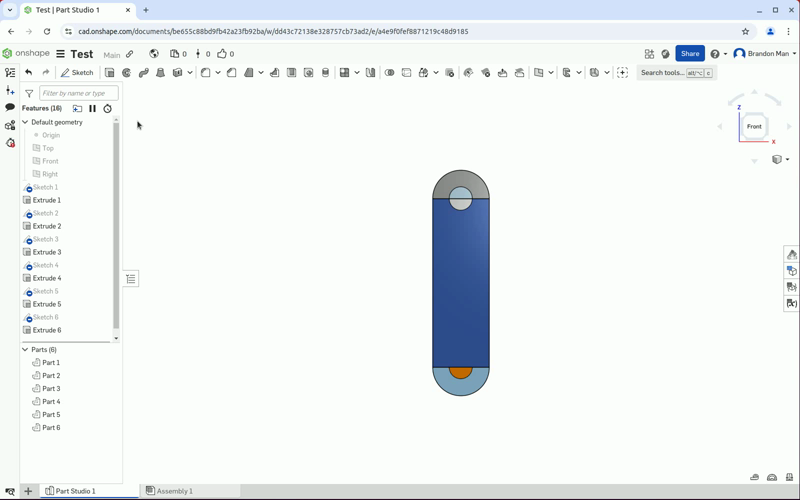
key(shift+h)
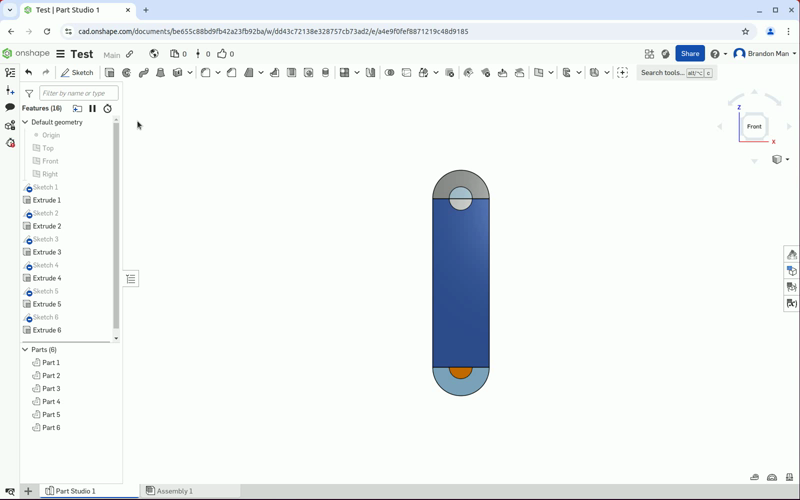
key(shift+h)
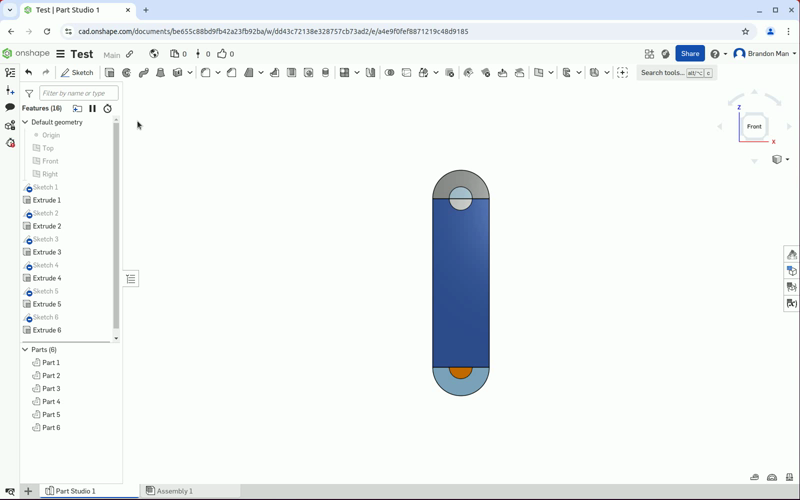
mouse_move(69, 189)
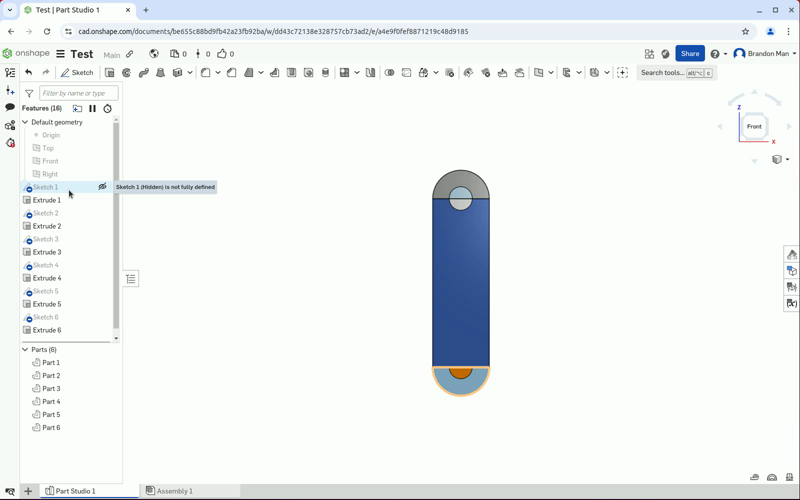
click(69, 189)
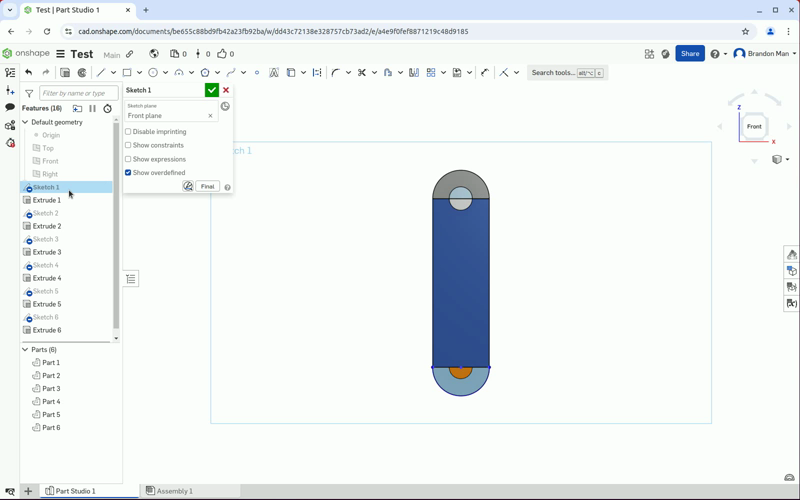
mouse_move(229, 92)
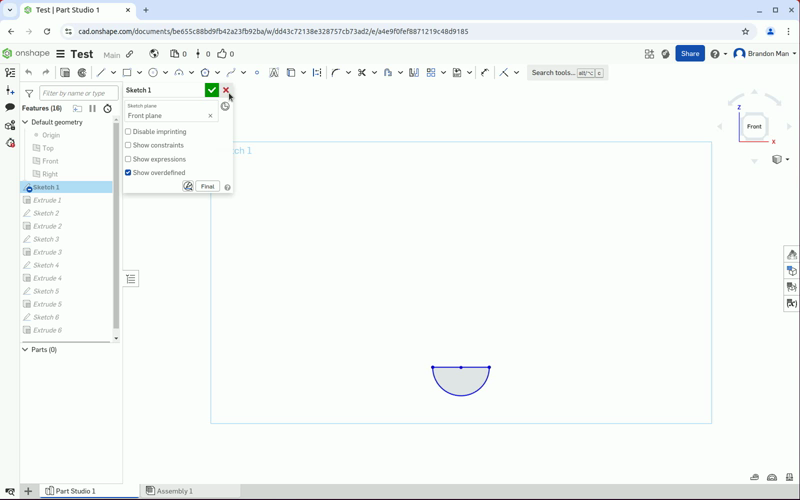
click(229, 92)
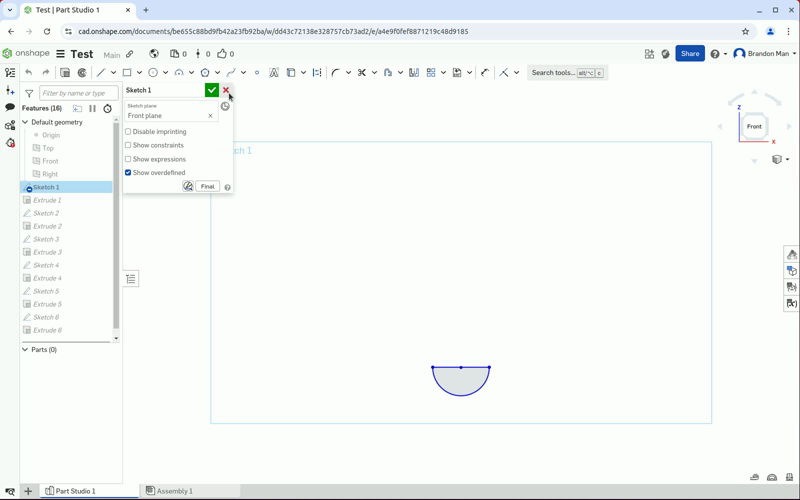
key(shift+s)
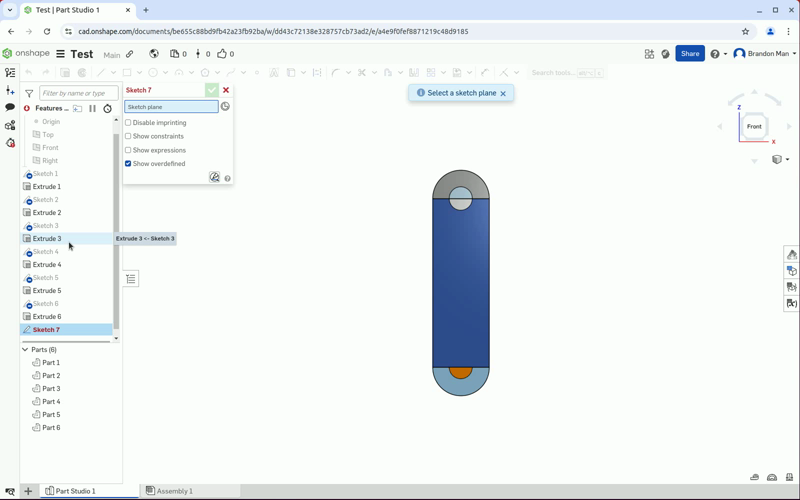
scroll(3)
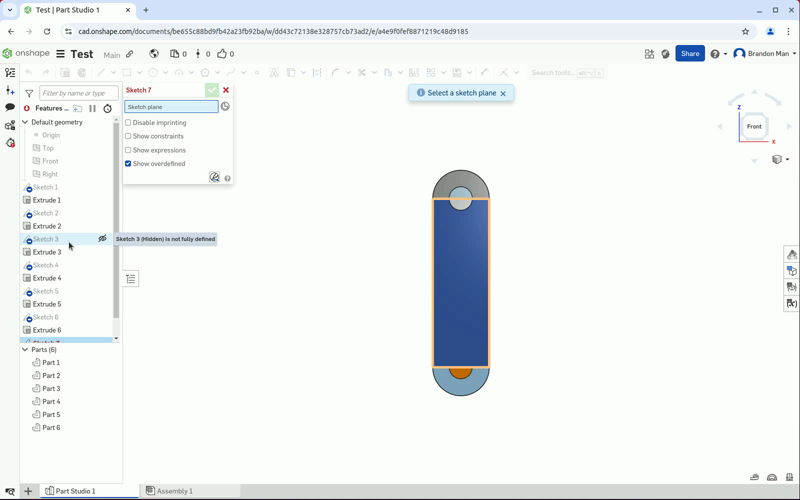
mouse_move(69, 163)
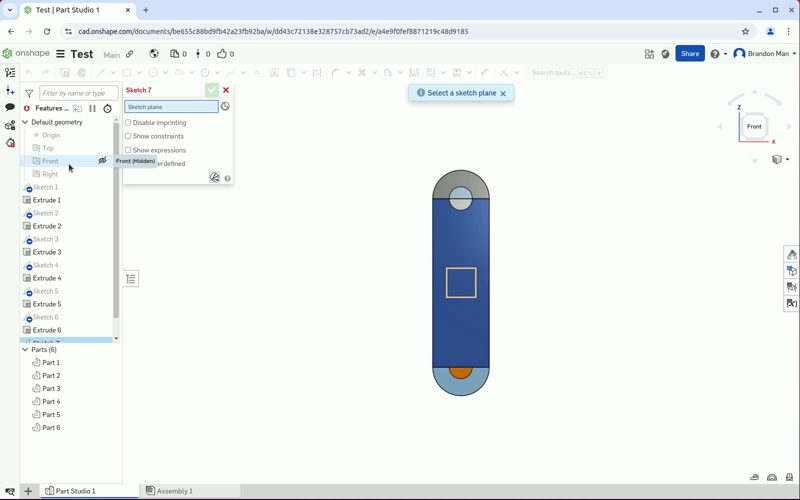
click(69, 163)
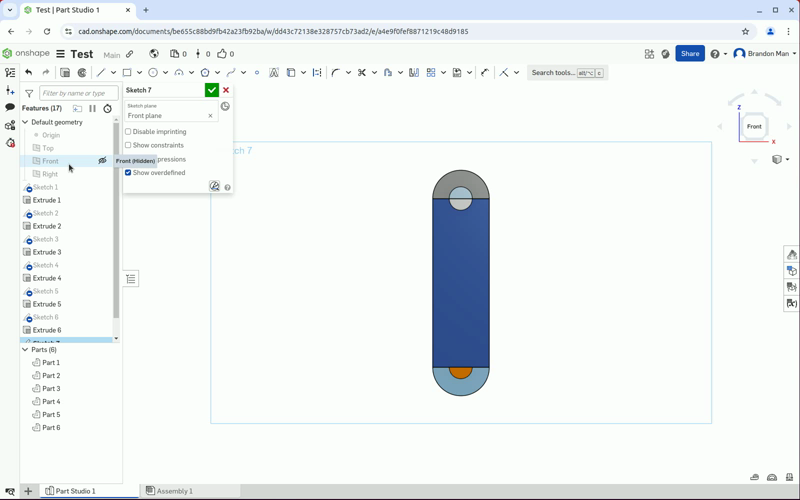
mouse_move(73, 352)
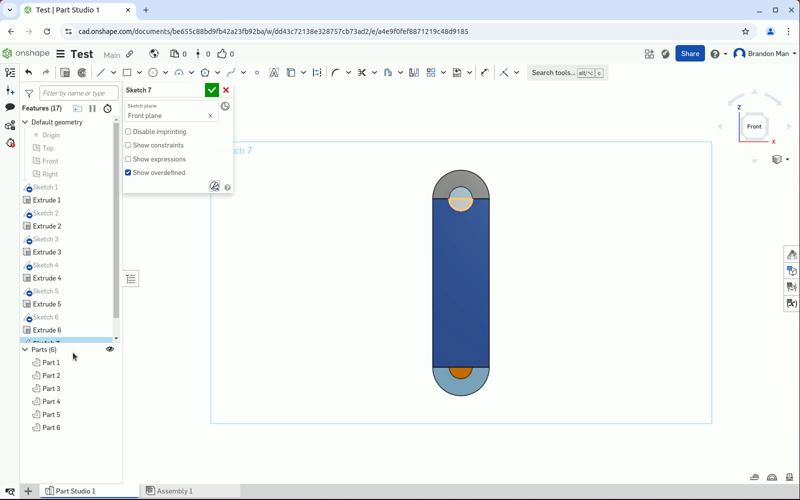
key(y)
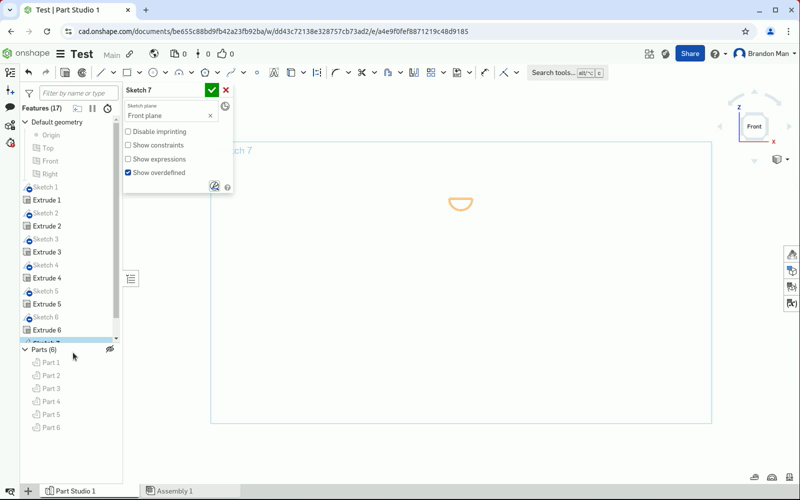
key(l)
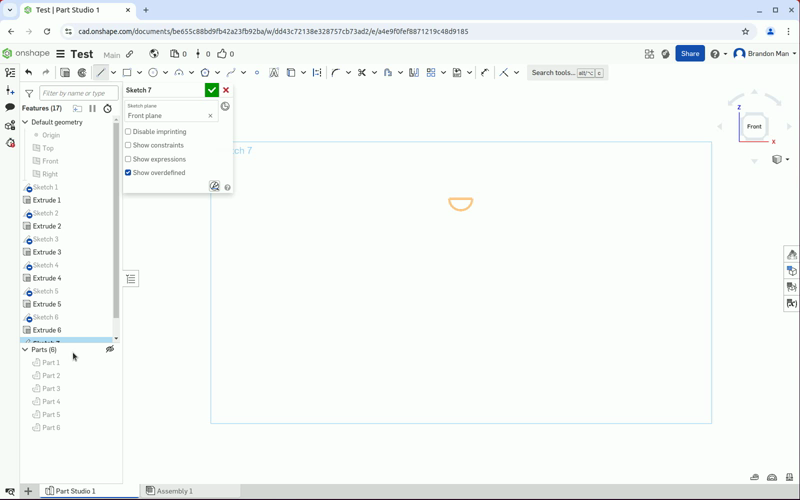
key_down(shift)
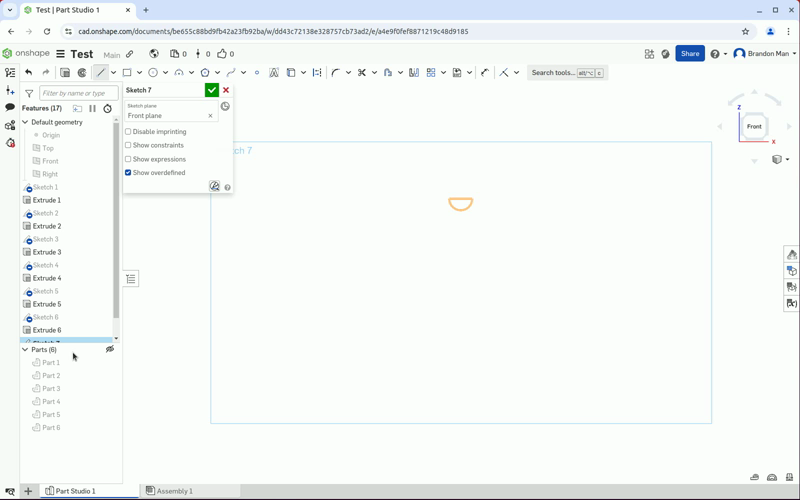
mouse_move(449, 367)
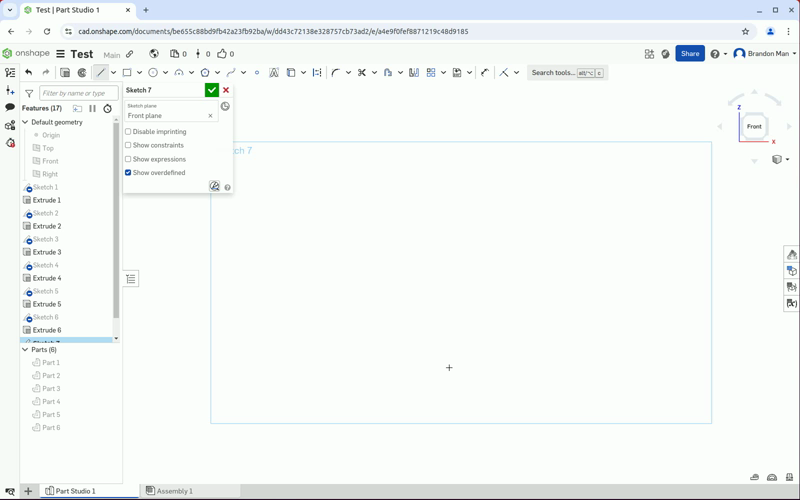
click(449, 367)
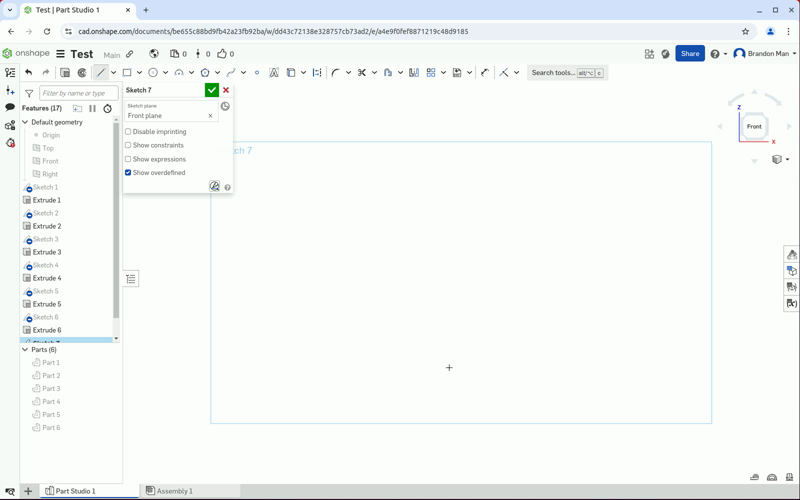
key_up(shift)
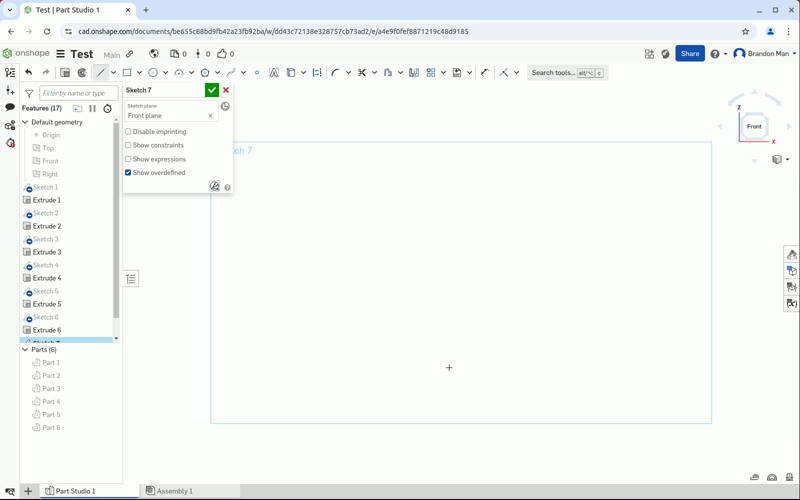
key_down(shift)
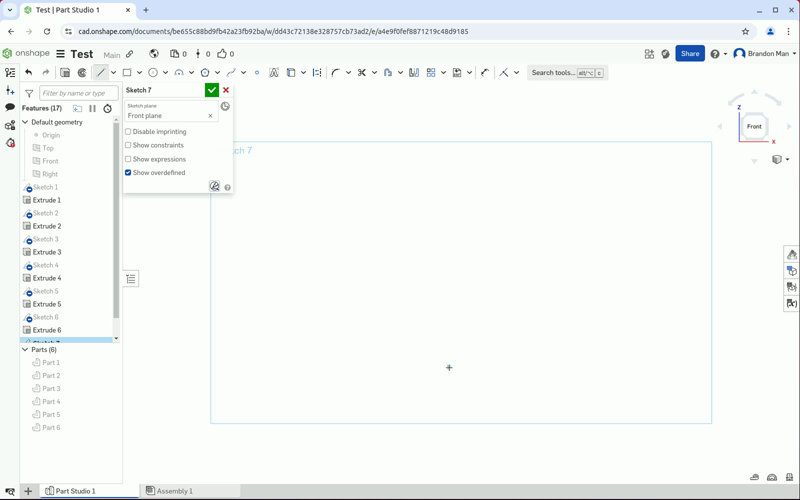
mouse_move(479, 367)
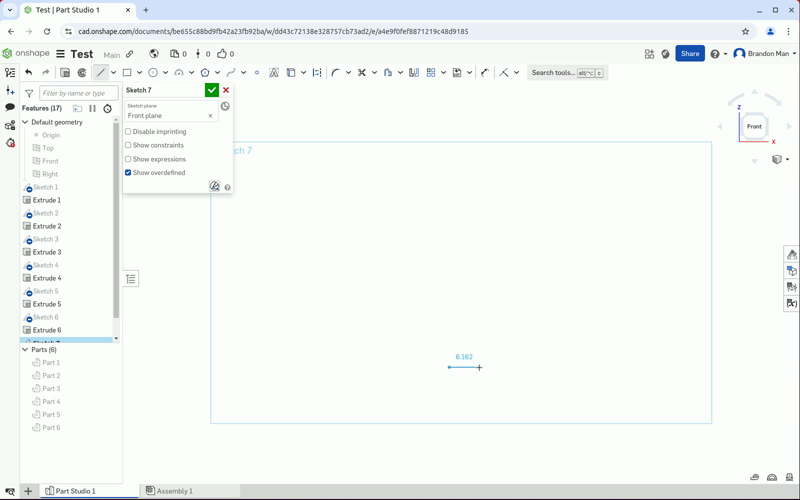
mouse_move(472, 367)
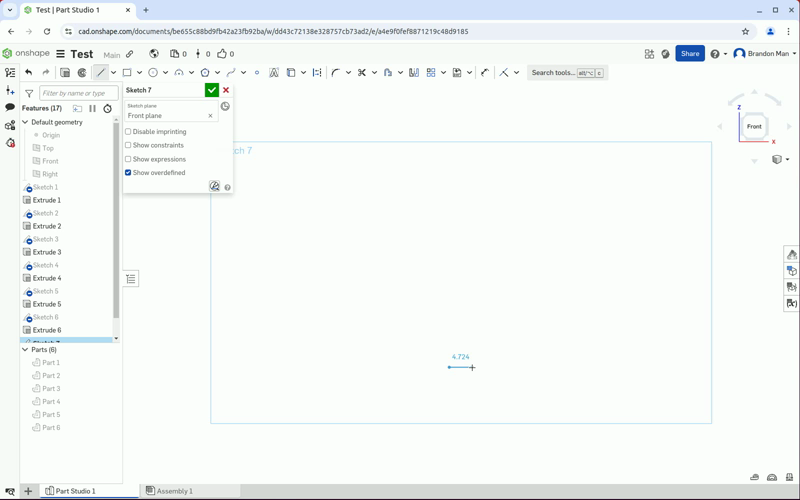
click(472, 367)
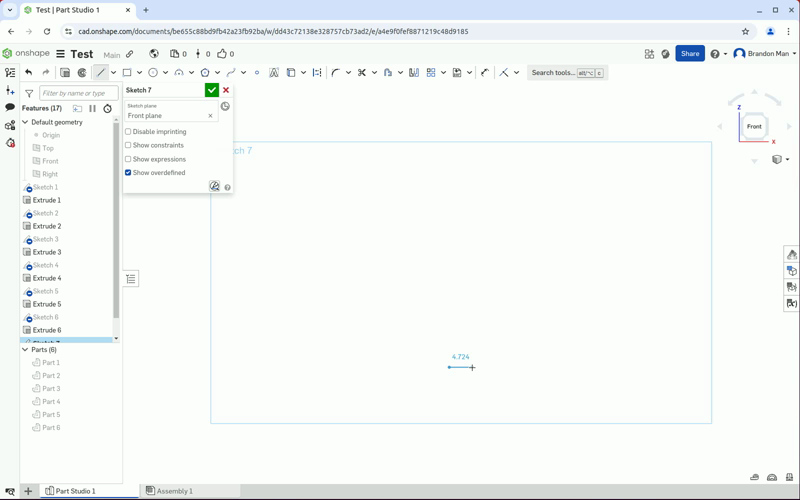
key_up(shift)
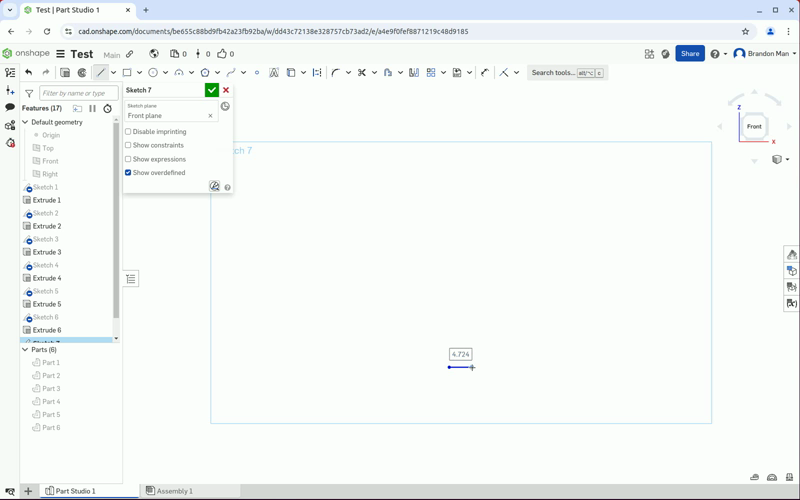
key(esc)
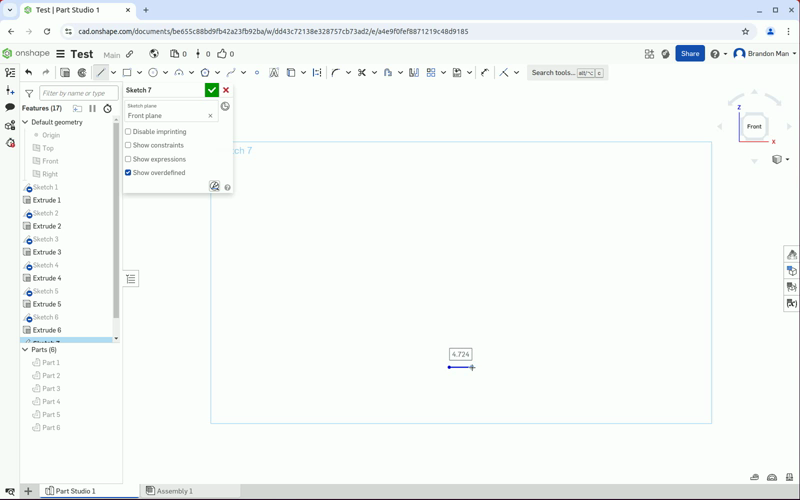
key(a)
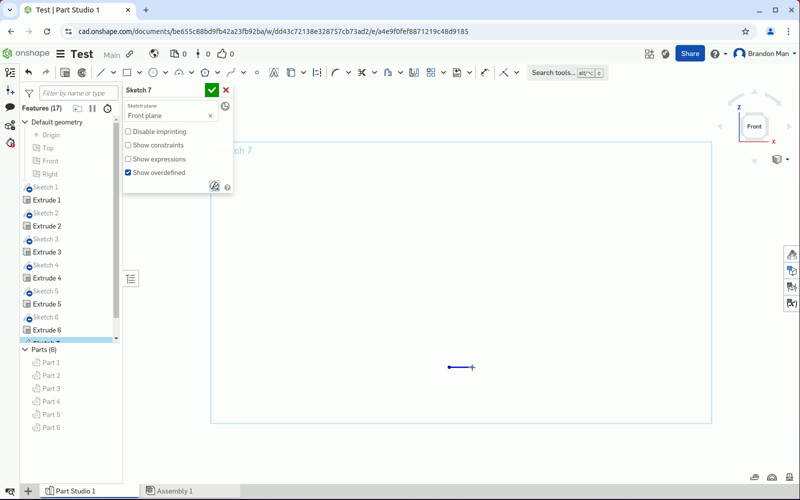
mouse_move(472, 367)
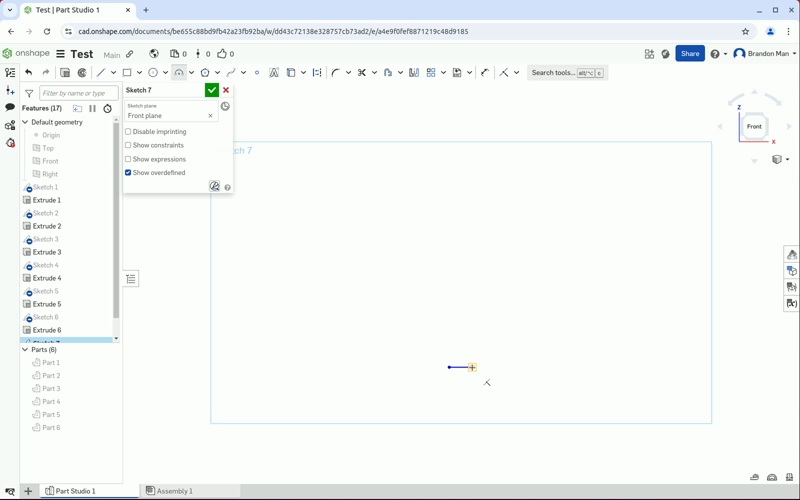
click(472, 367)
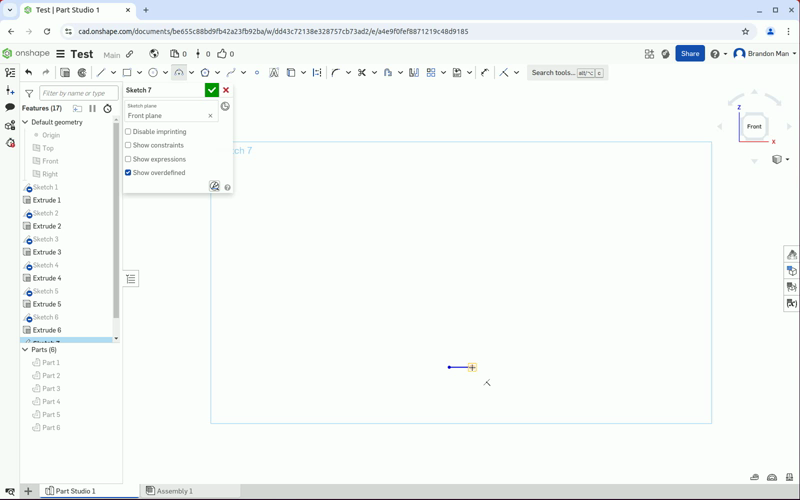
mouse_move(449, 367)
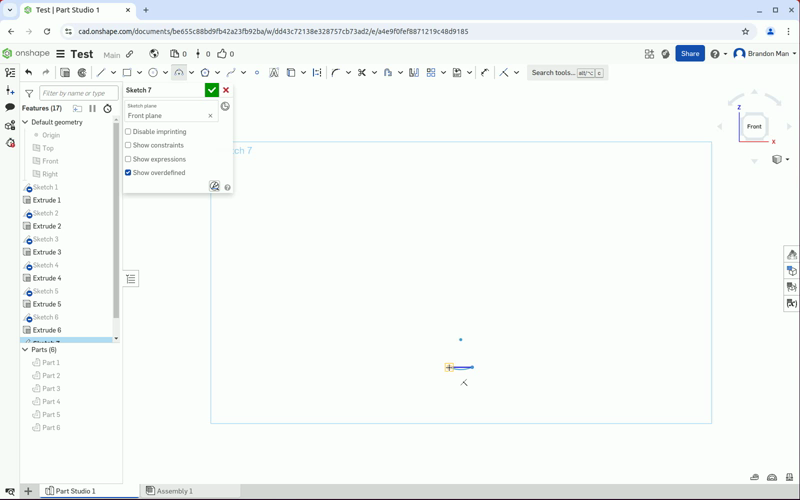
click(449, 367)
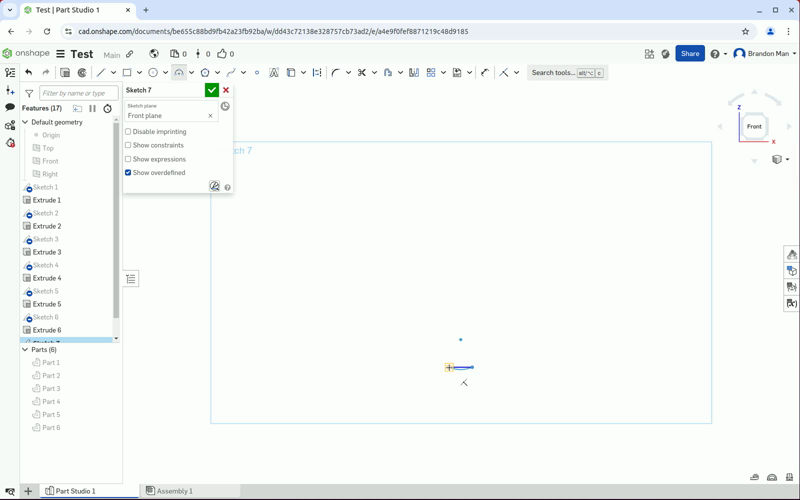
key_down(shift)
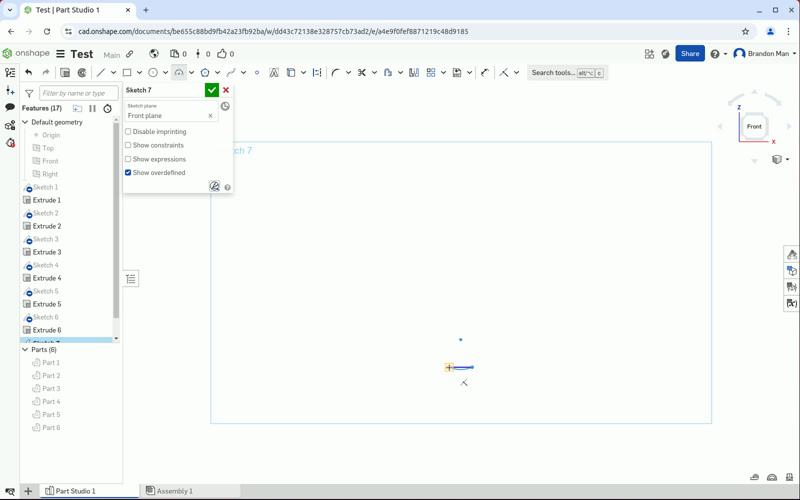
mouse_move(460, 355)
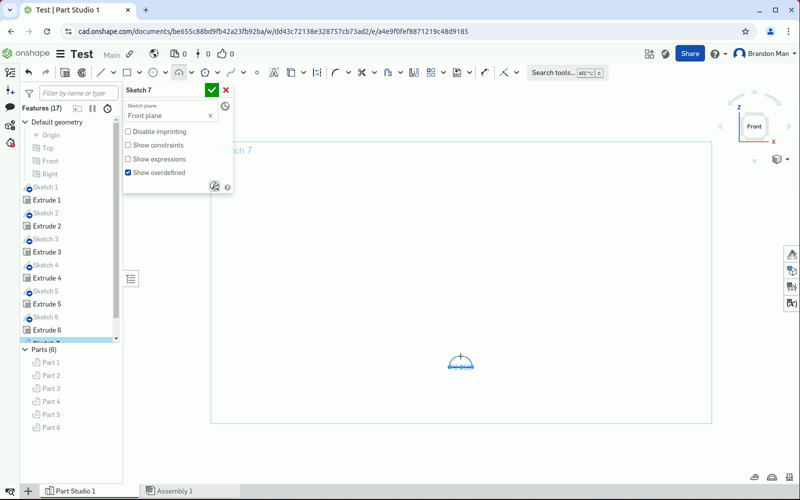
click(460, 355)
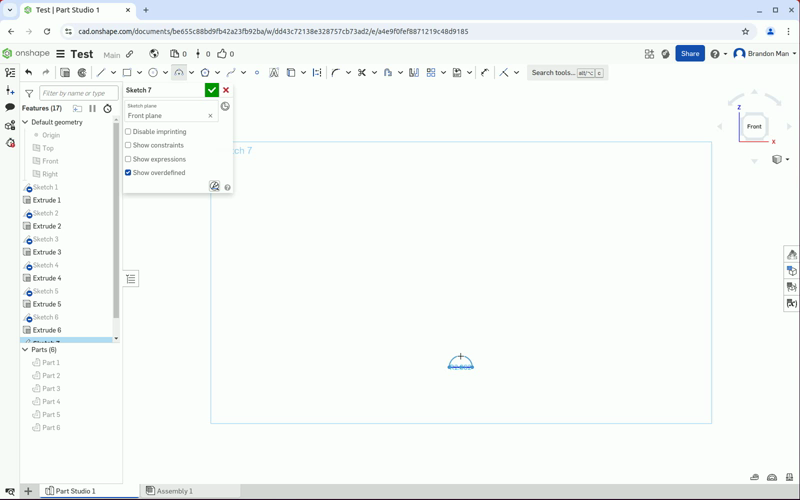
key_up(shift)
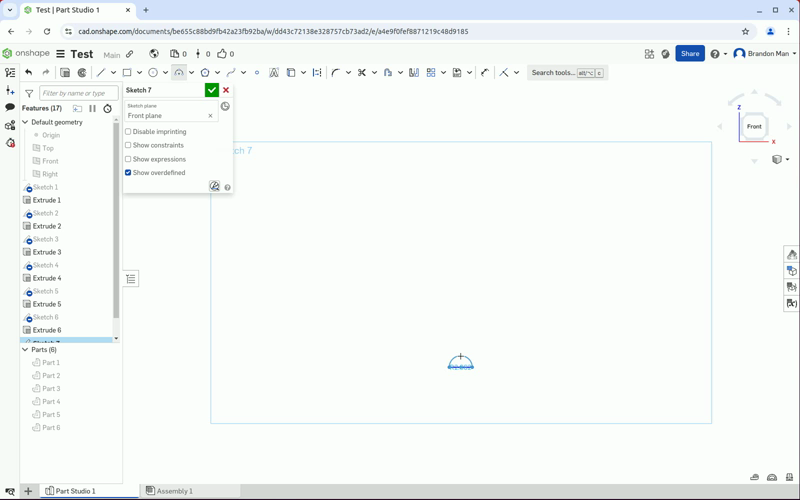
key(esc)
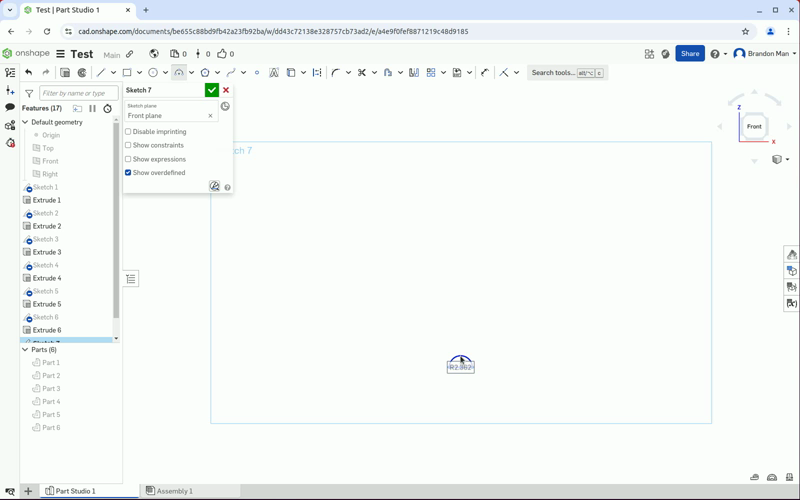
mouse_move(463, 356)
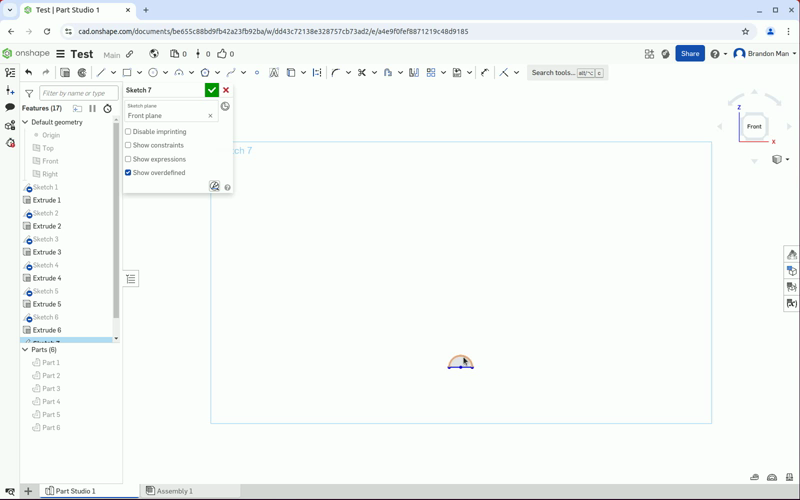
scroll(6)
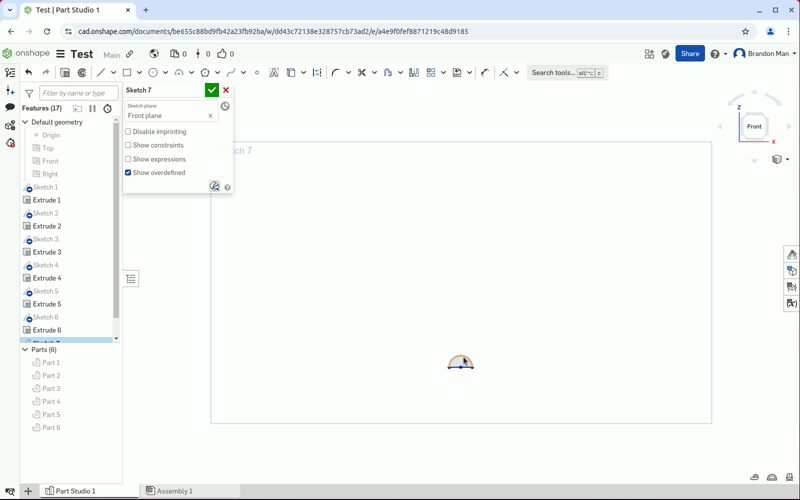
scroll(6)
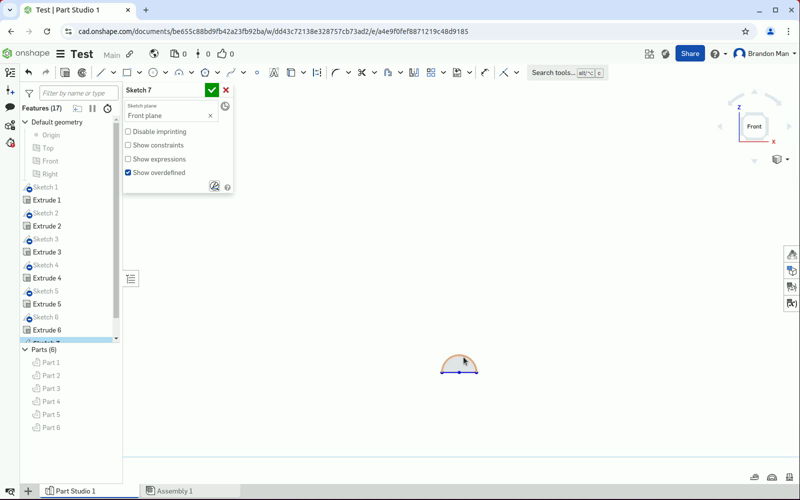
scroll(6)
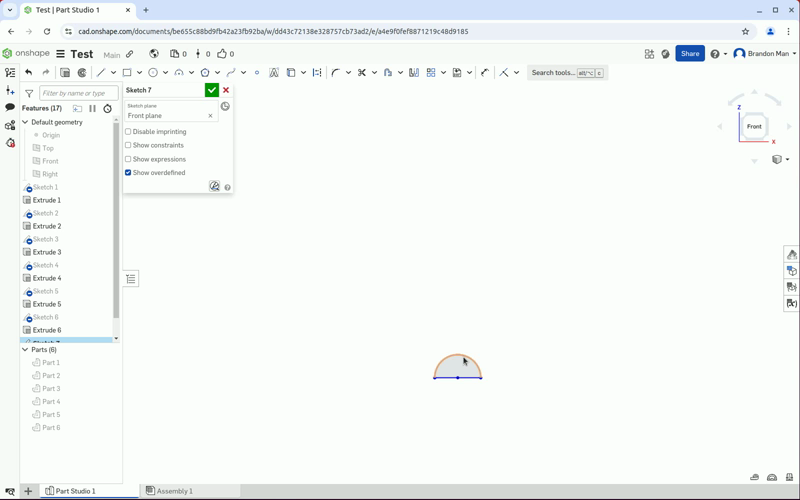
scroll(6)
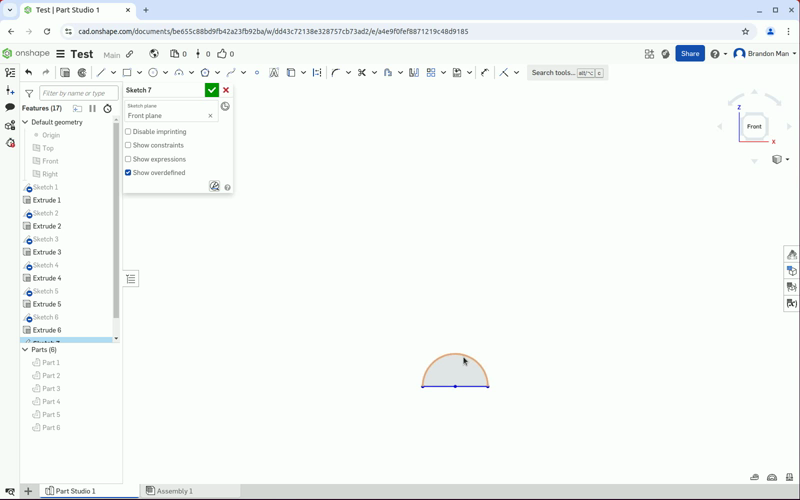
scroll(6)
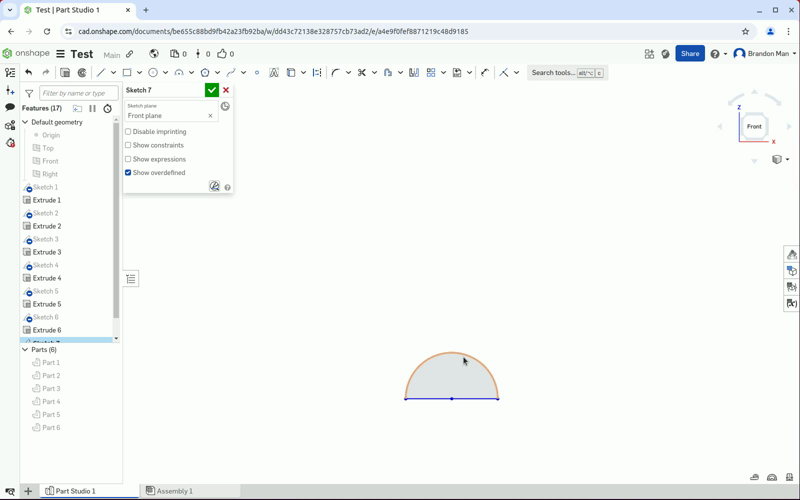
scroll(6)
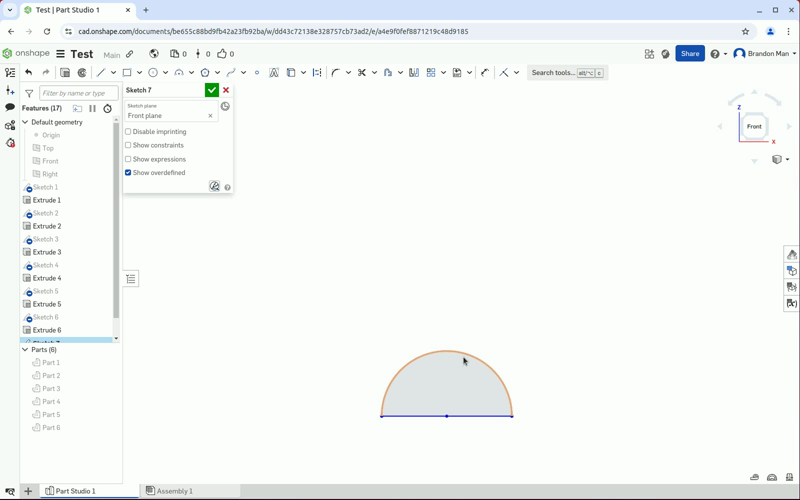
scroll(6)
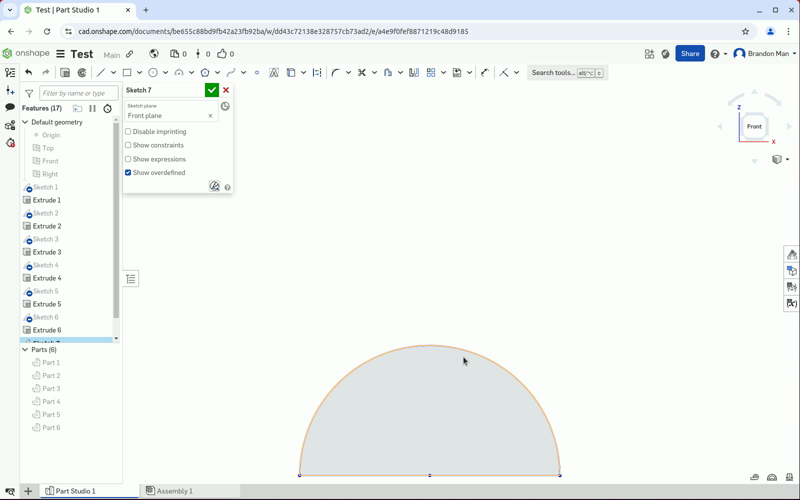
click(463, 356)
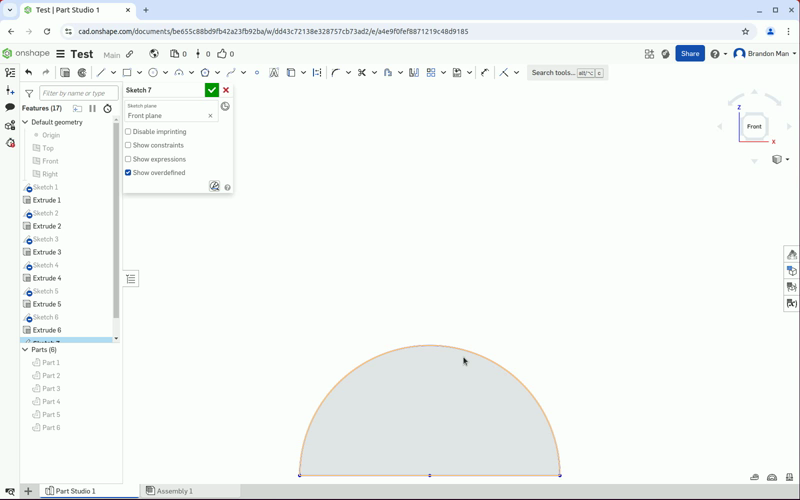
scroll(-6)
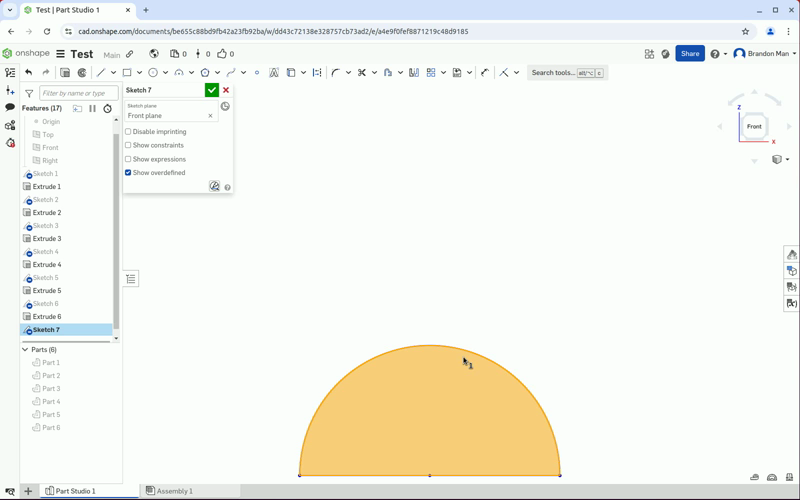
scroll(-6)
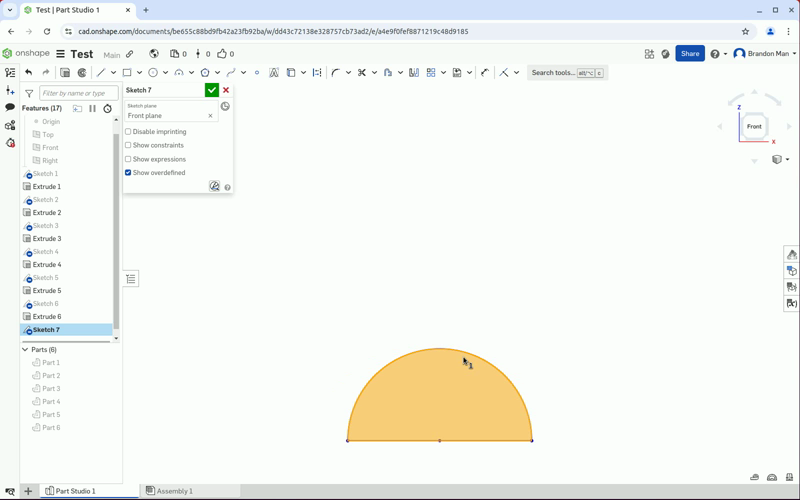
scroll(-6)
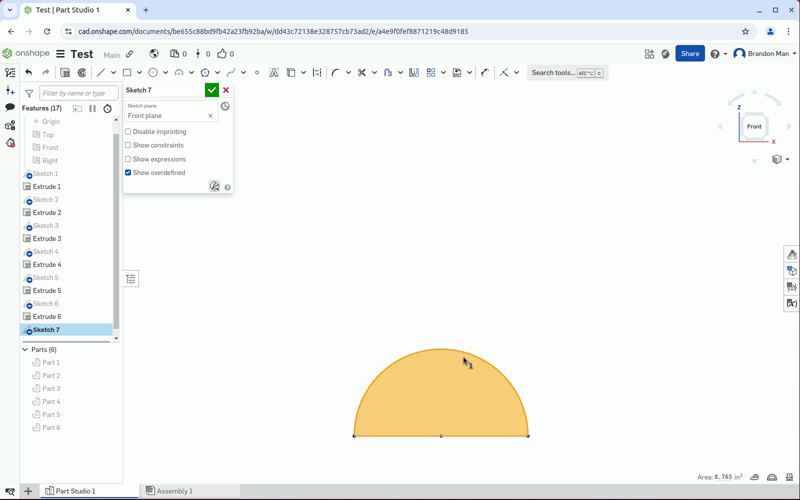
scroll(-6)
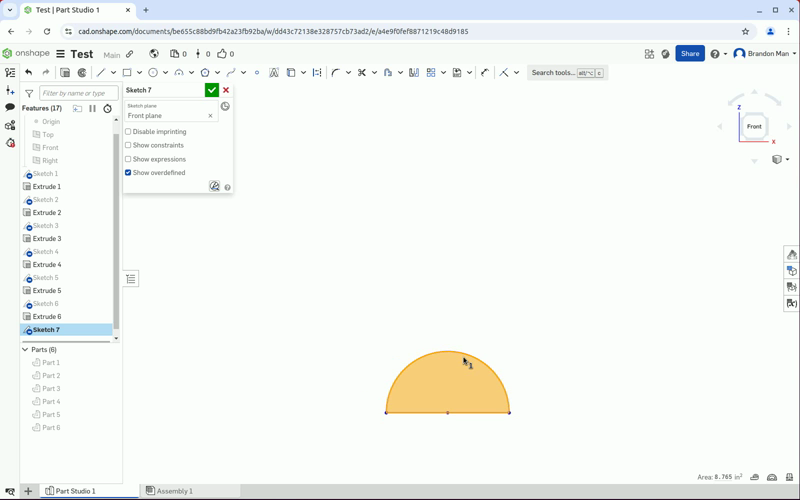
scroll(-6)
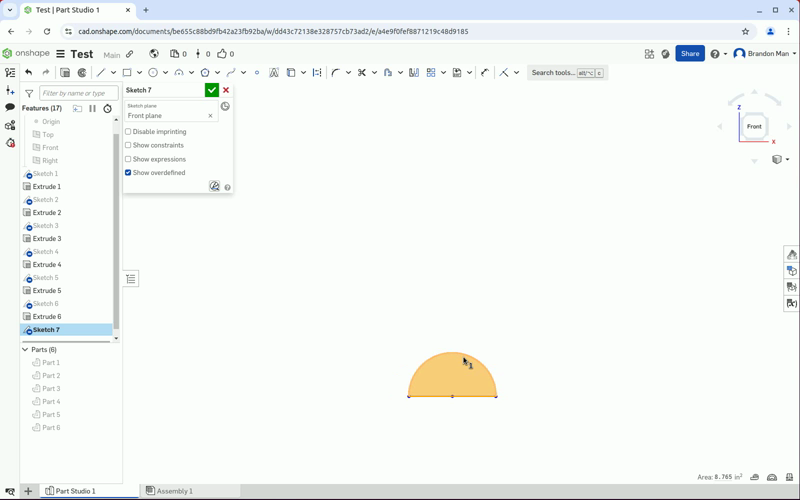
scroll(-6)
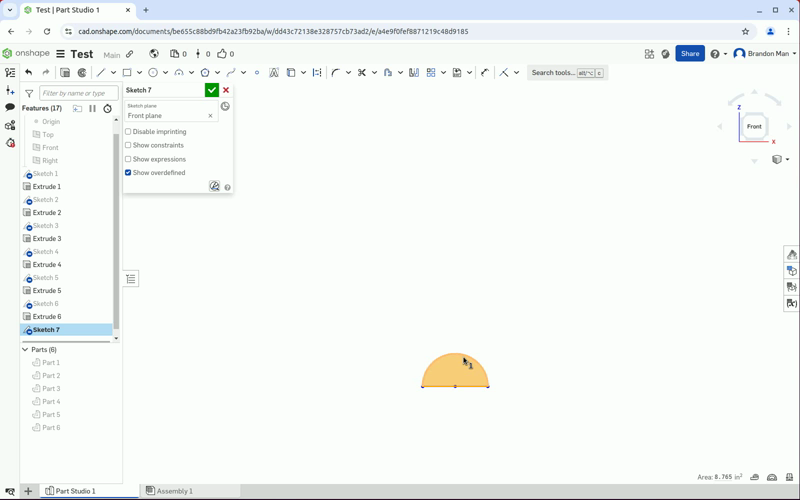
scroll(-6)
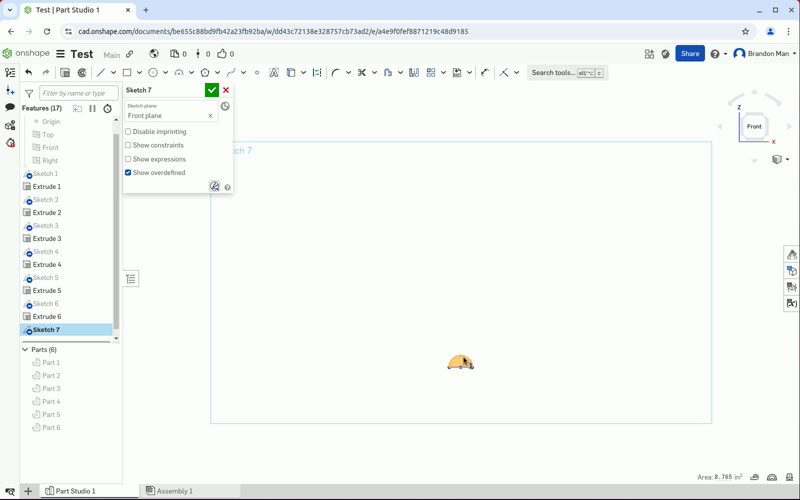
mouse_move(73, 352)
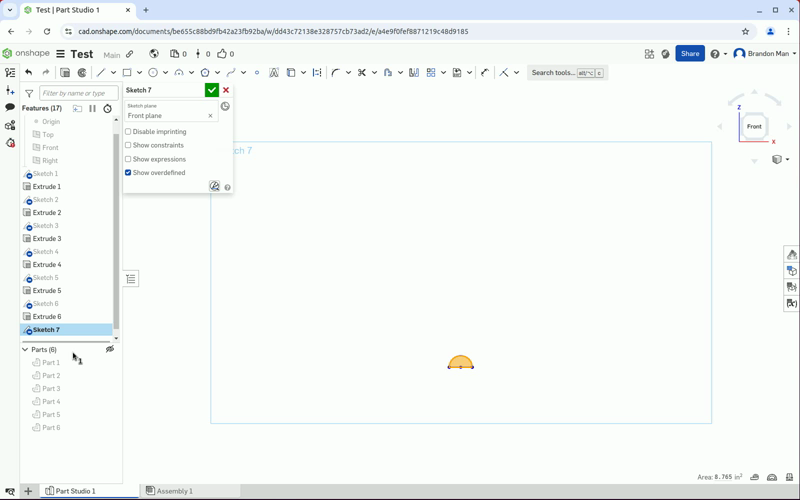
key(shift+y)
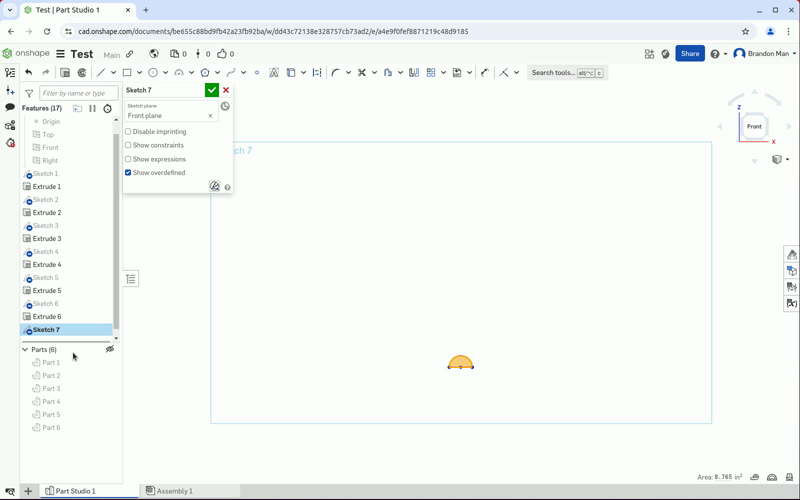
key(shift+e)
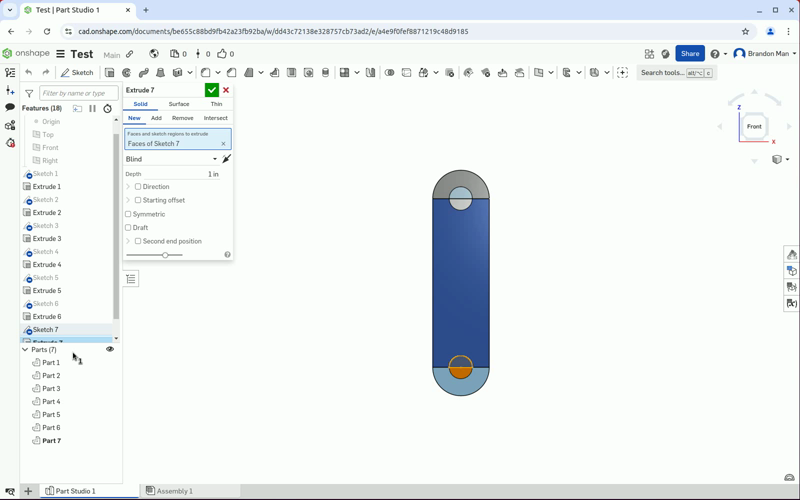
mouse_move(143, 106)
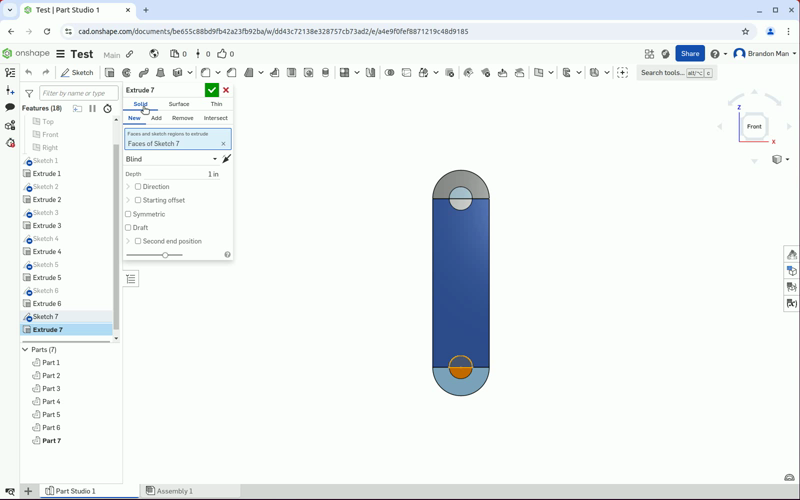
click(143, 106)
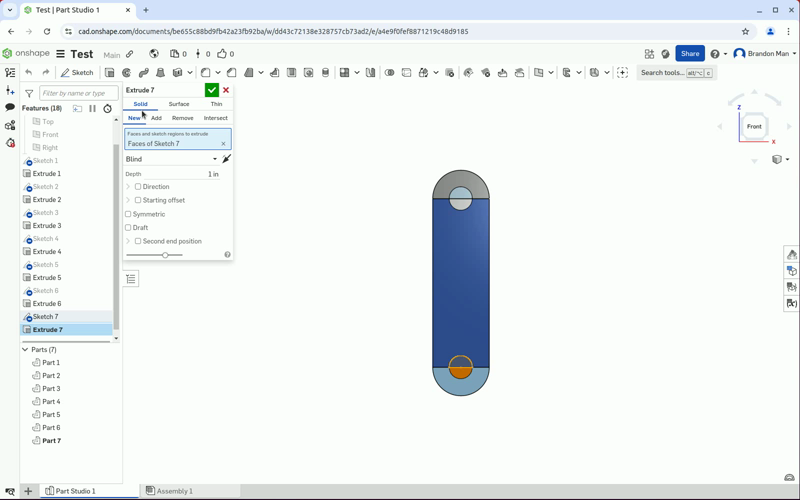
mouse_move(137, 120)
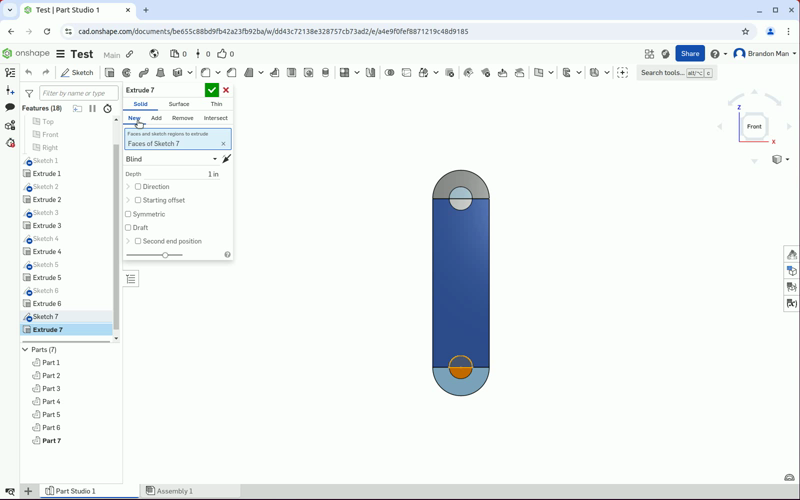
click(137, 120)
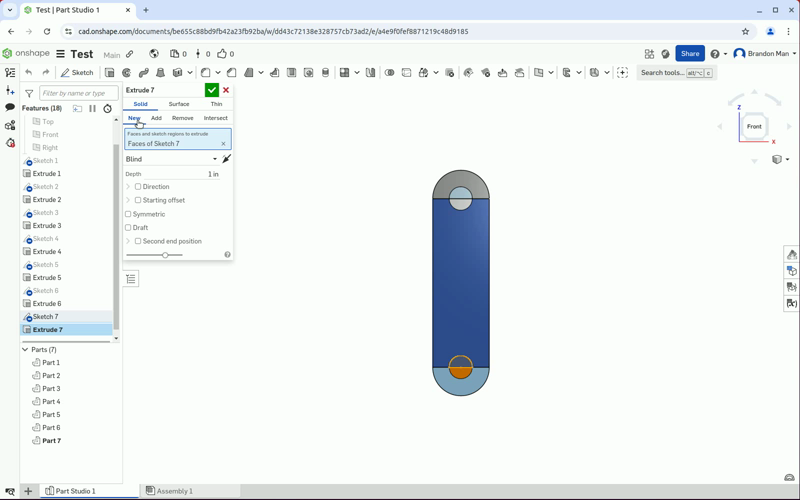
key(tab, 4)
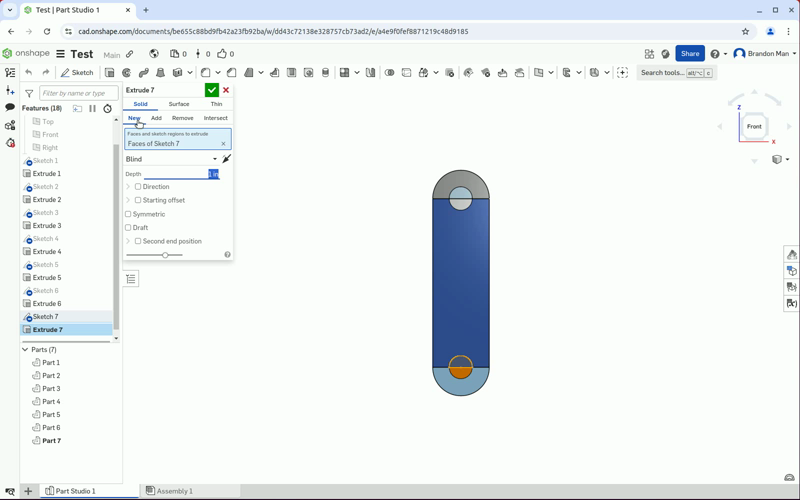
text(17.331)
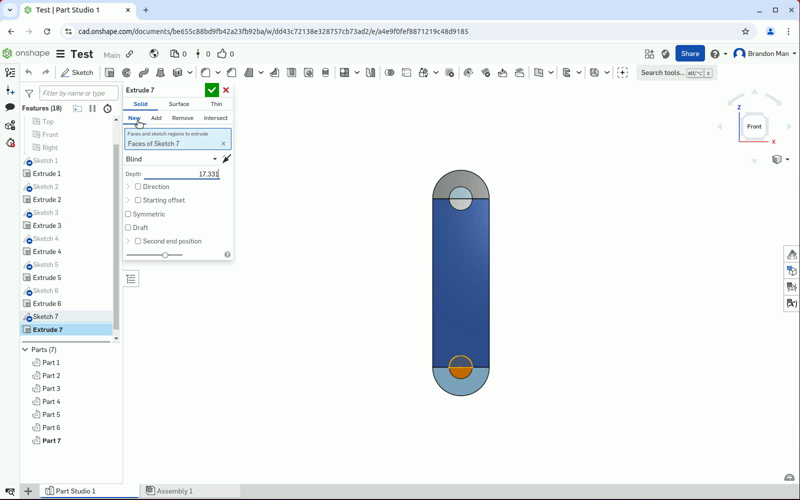
key(enter)
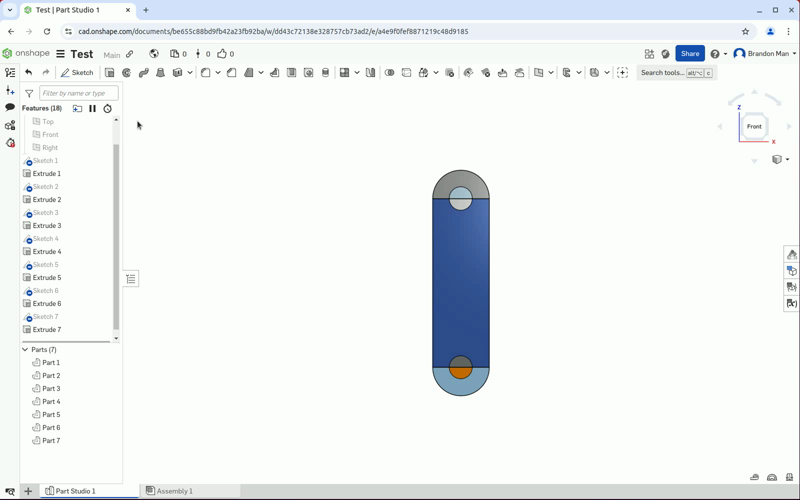
key(shift+h)
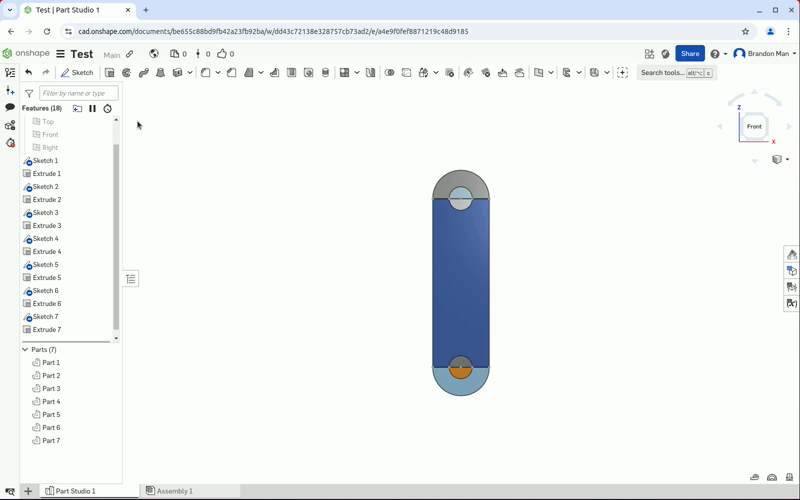
key(shift+h)
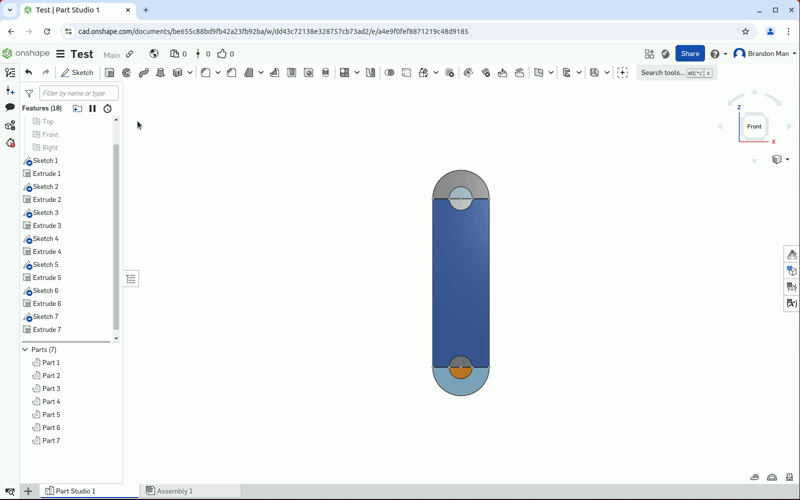
key(shift+7)
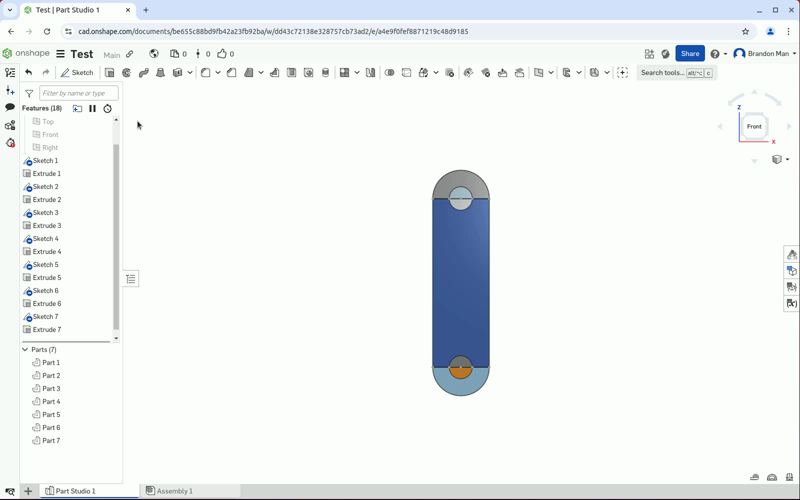
key(left, 2)
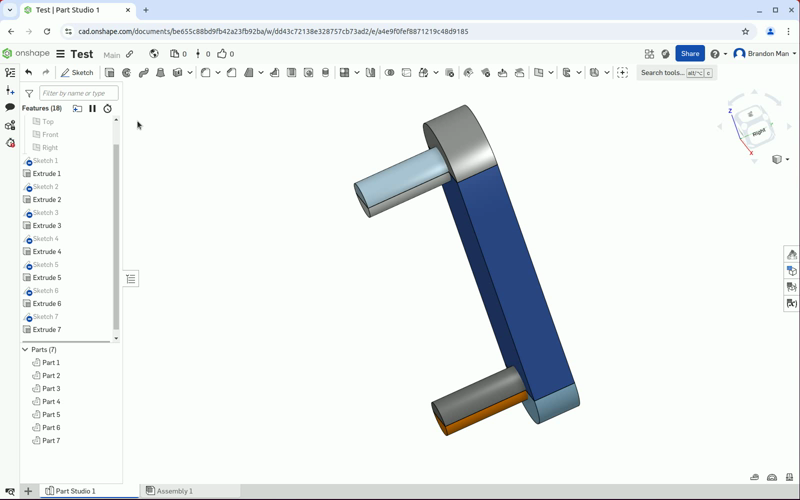
key(down, 2)
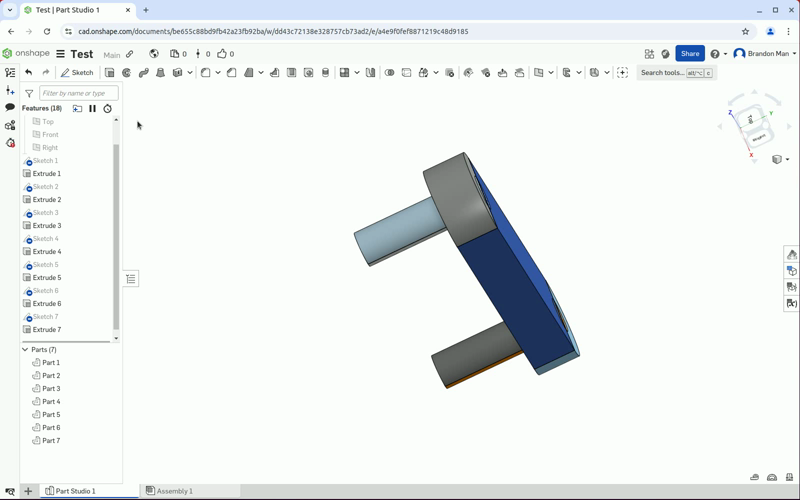
key(up, 2)
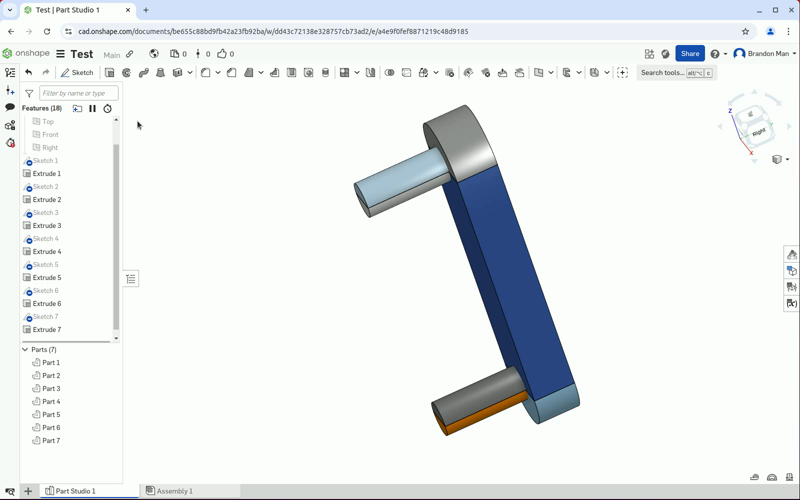
key(right, 2)
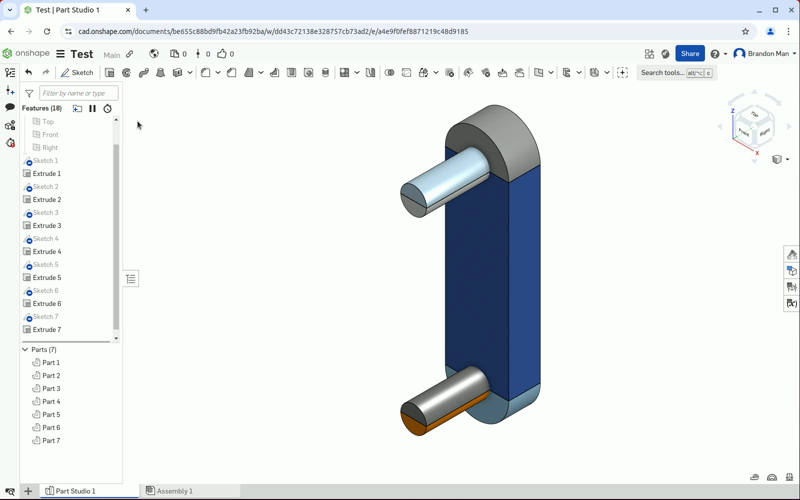
mouse_move(69, 163)
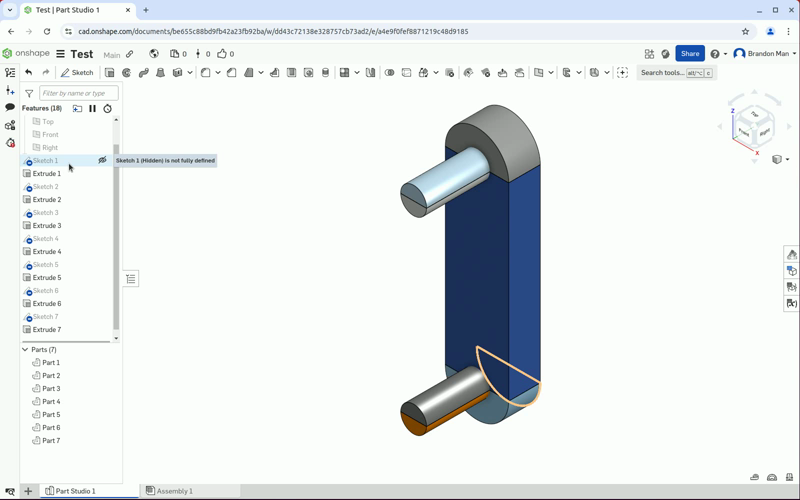
click(69, 163)